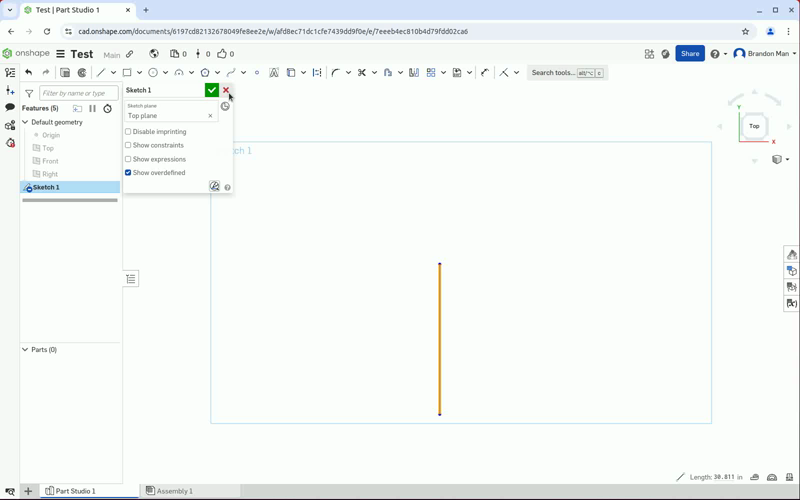
key(shift+h)
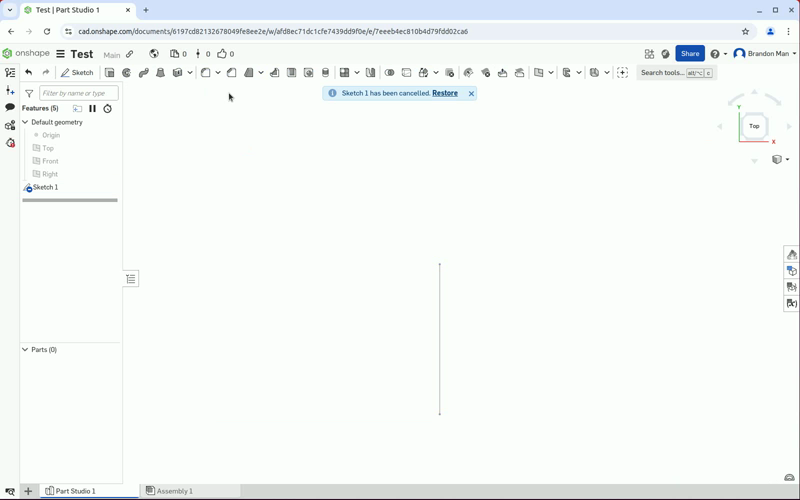
key(shift+s)
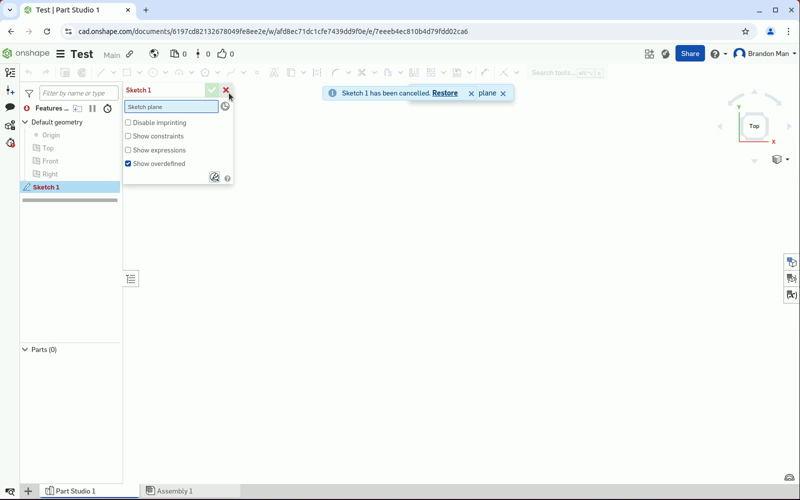
mouse_move(73, 150)
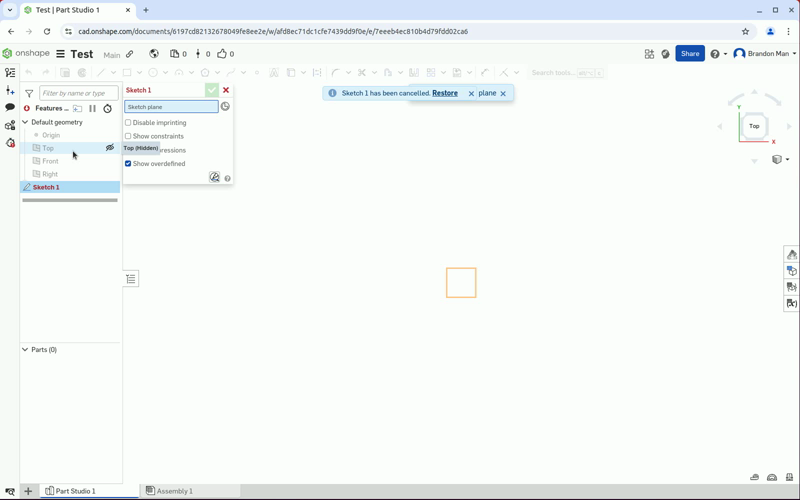
click(73, 150)
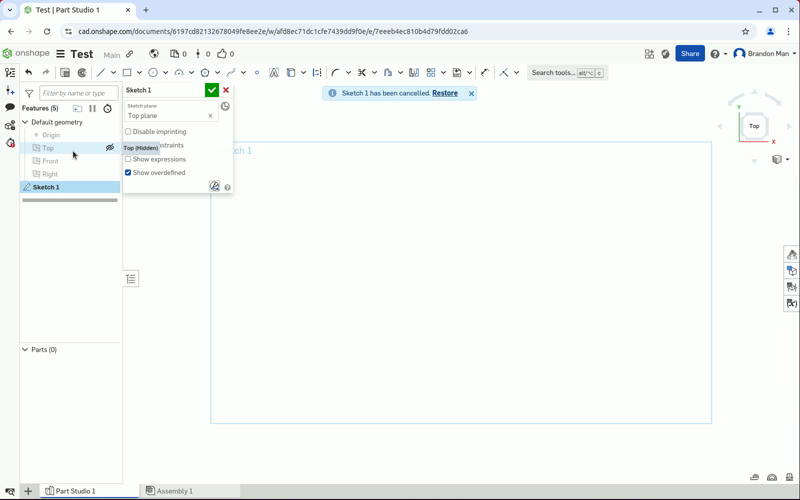
mouse_move(73, 352)
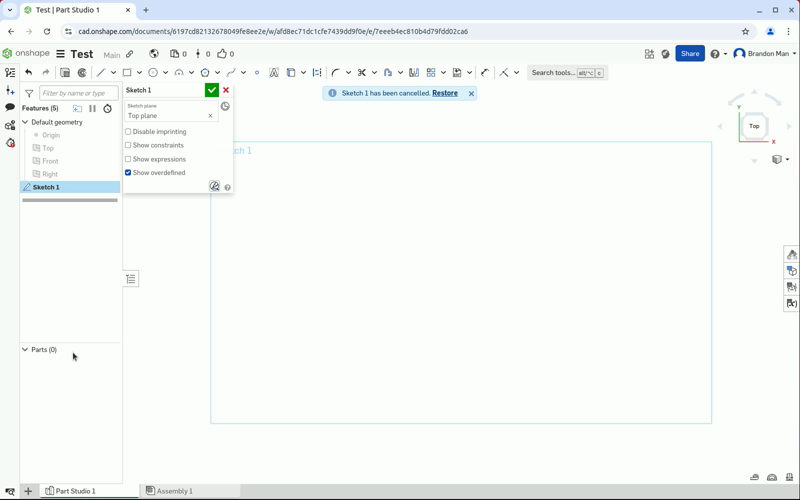
key(y)
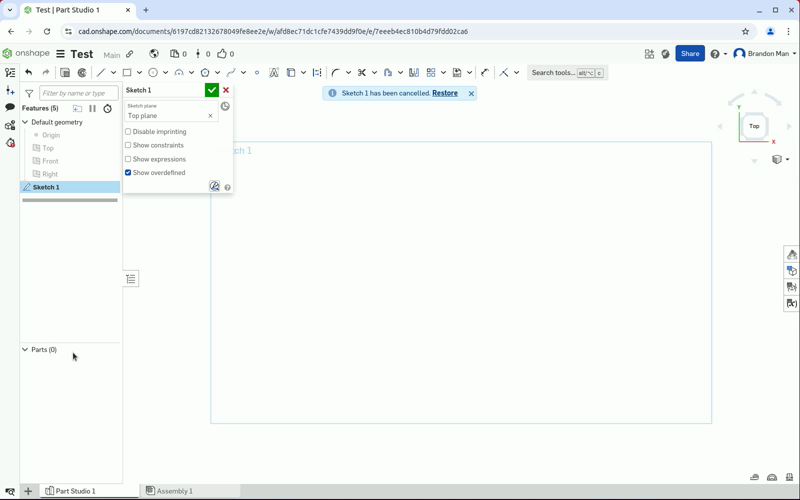
key(l)
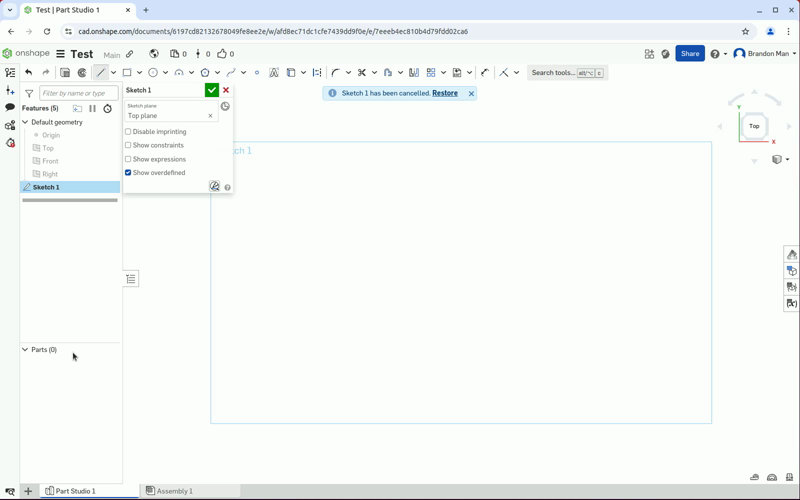
key_down(shift)
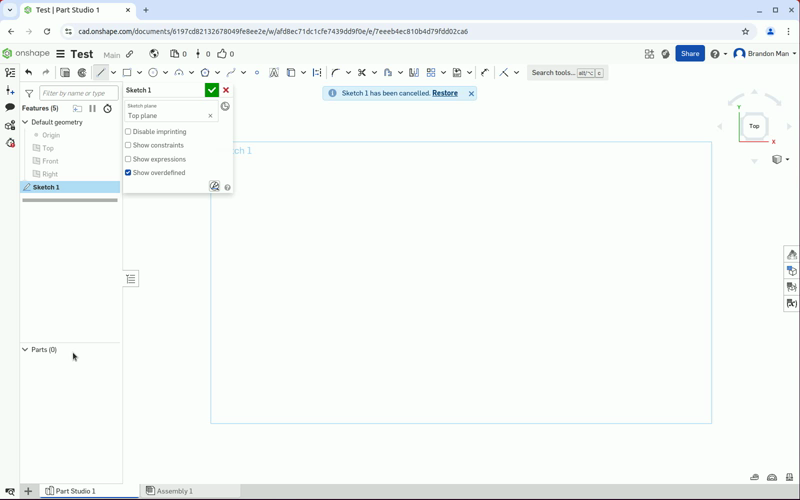
mouse_move(363, 282)
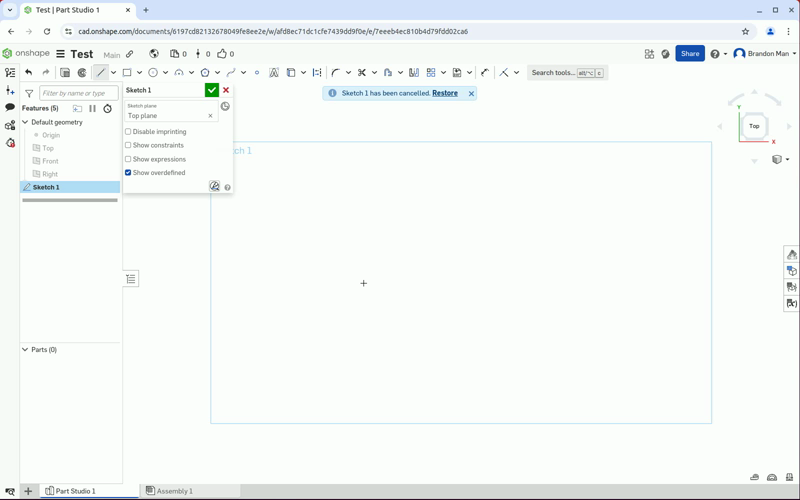
click(363, 282)
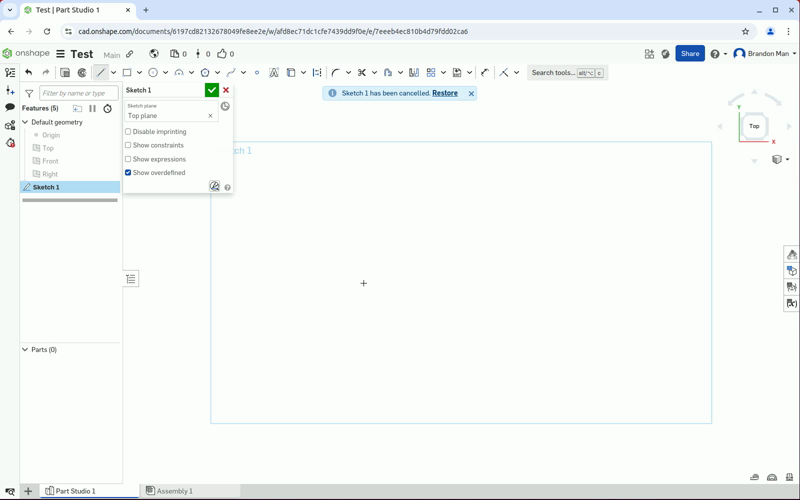
key_up(shift)
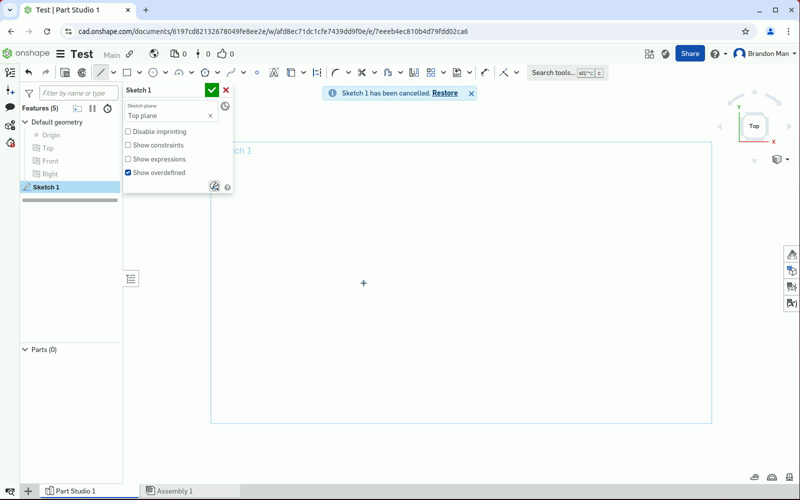
key_down(shift)
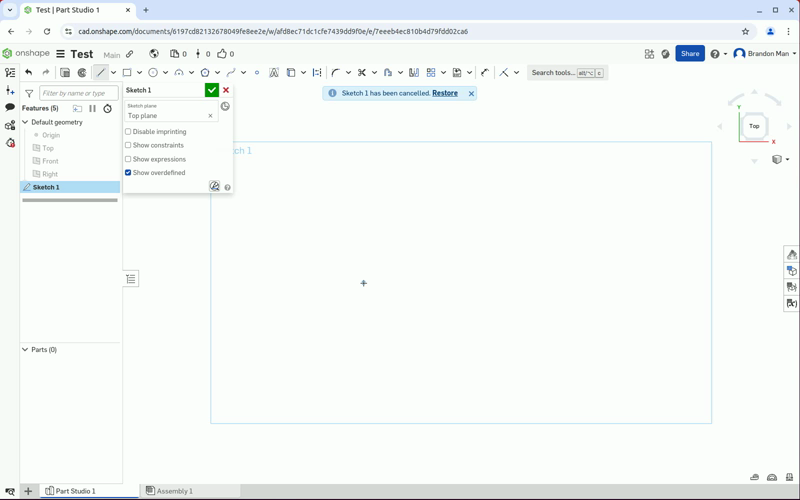
mouse_move(558, 282)
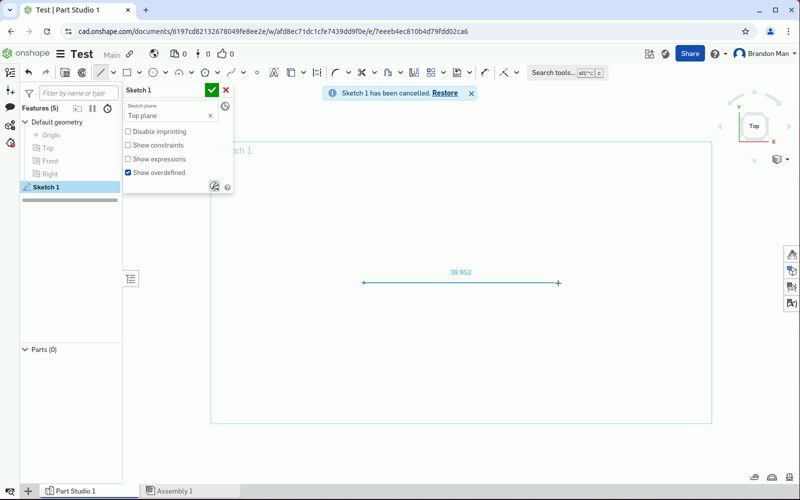
click(558, 282)
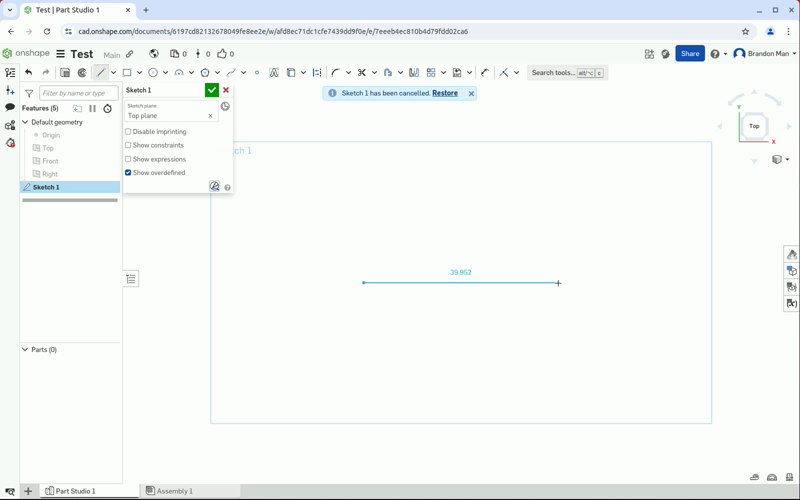
key_up(shift)
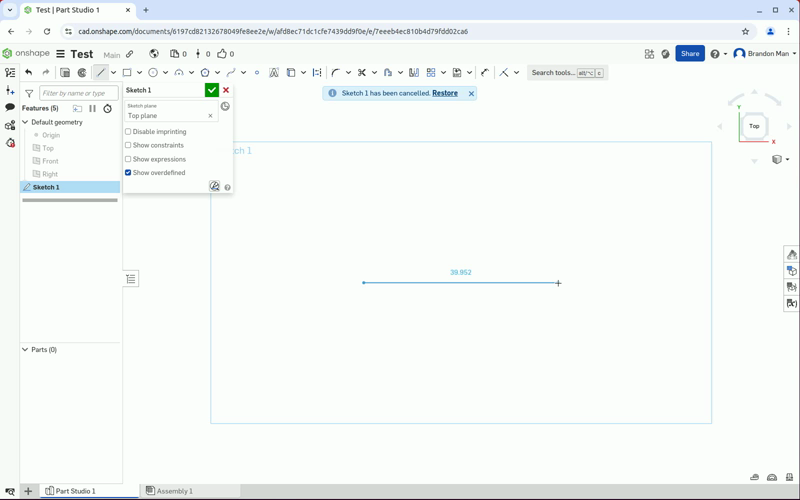
key_down(shift)
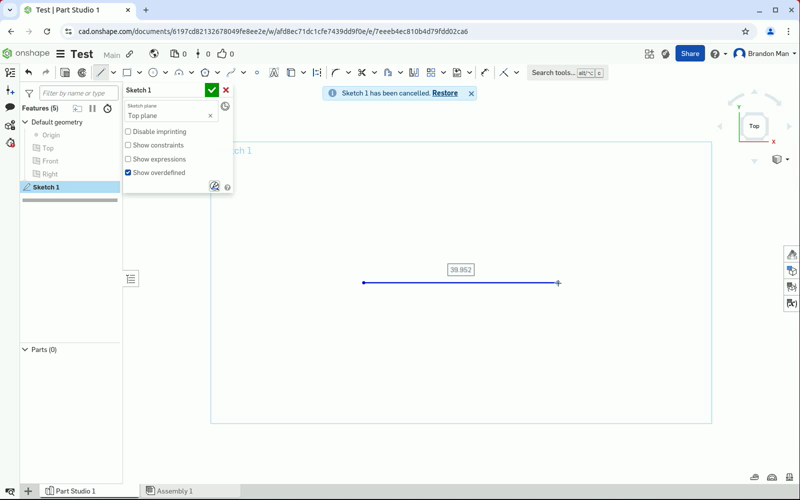
mouse_move(588, 282)
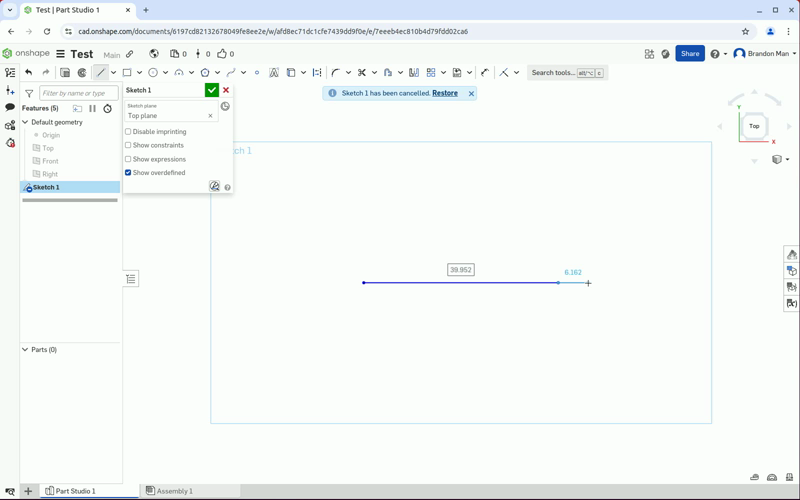
mouse_move(558, 274)
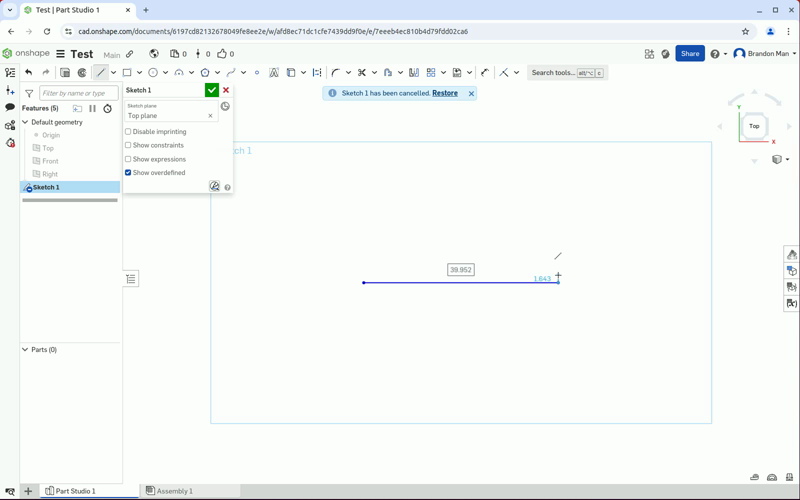
click(558, 274)
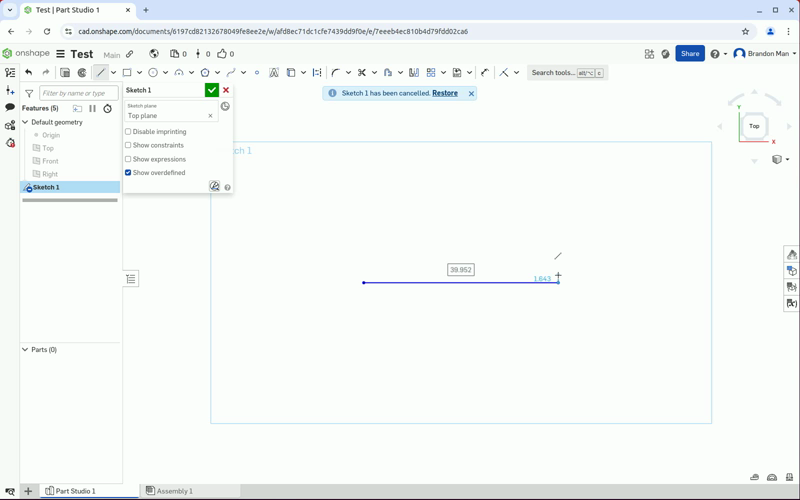
key_up(shift)
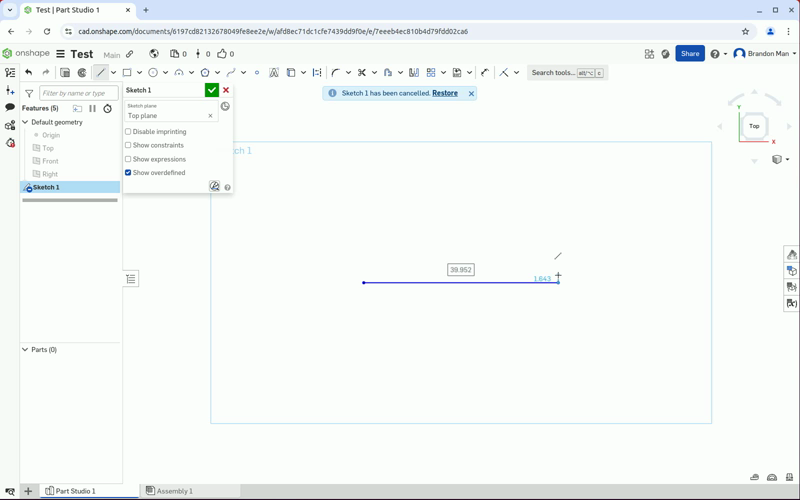
key_down(shift)
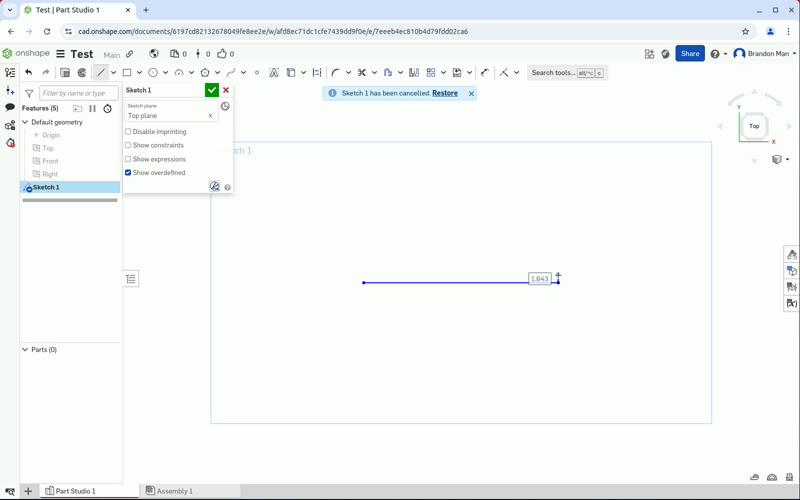
mouse_move(363, 274)
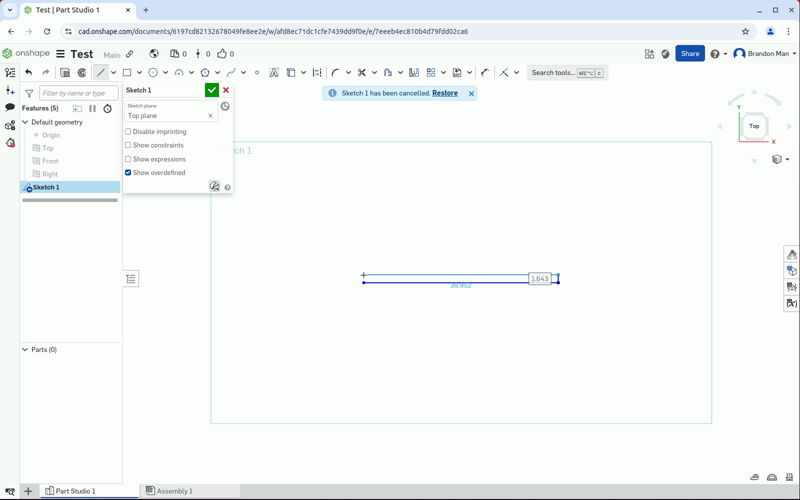
click(363, 274)
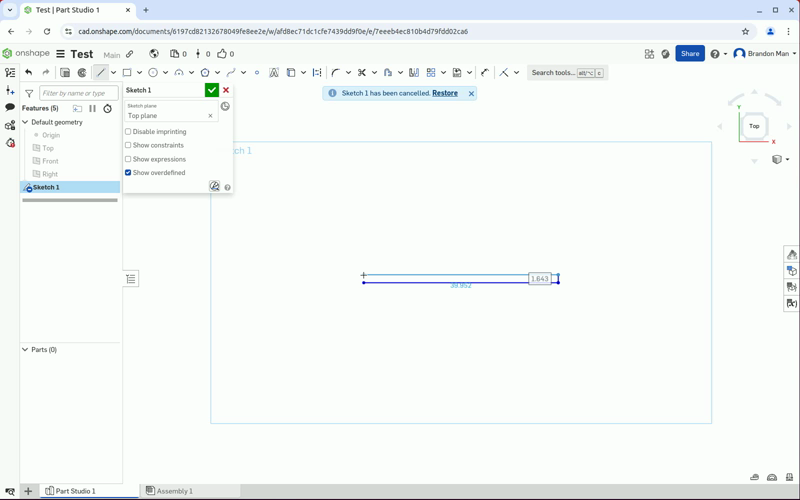
key_up(shift)
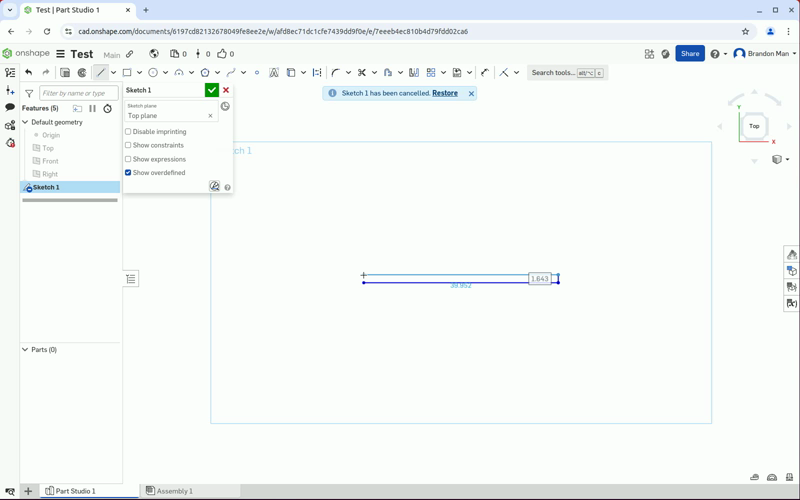
key_down(shift)
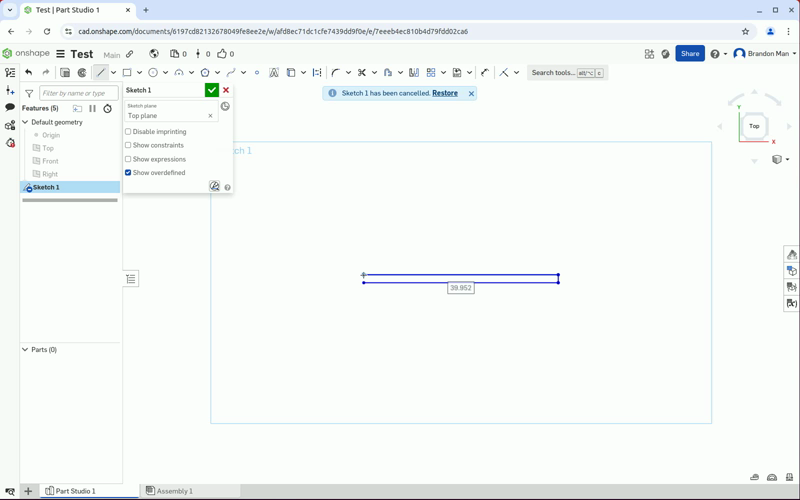
mouse_move(393, 274)
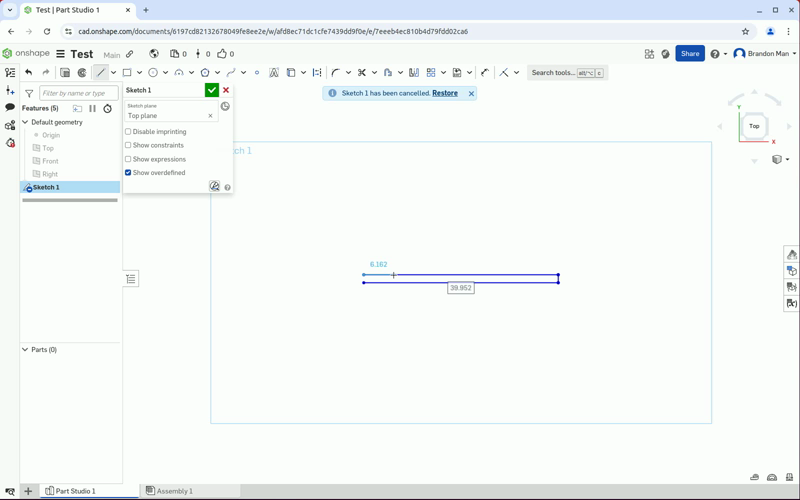
mouse_move(363, 280)
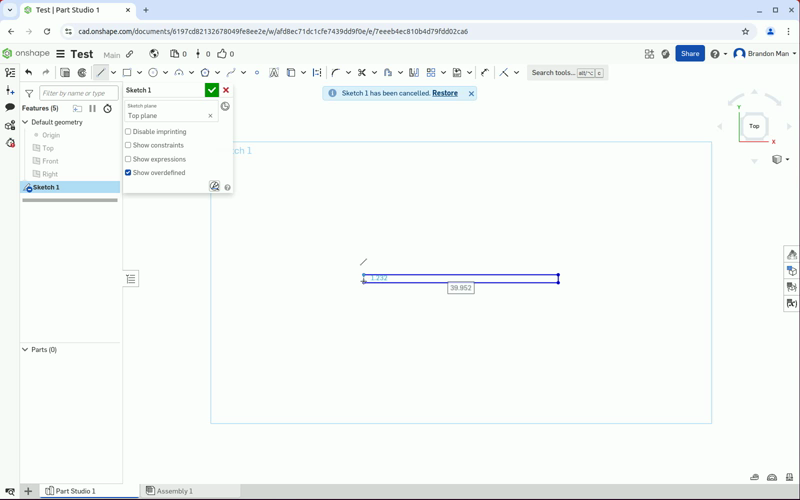
scroll(6)
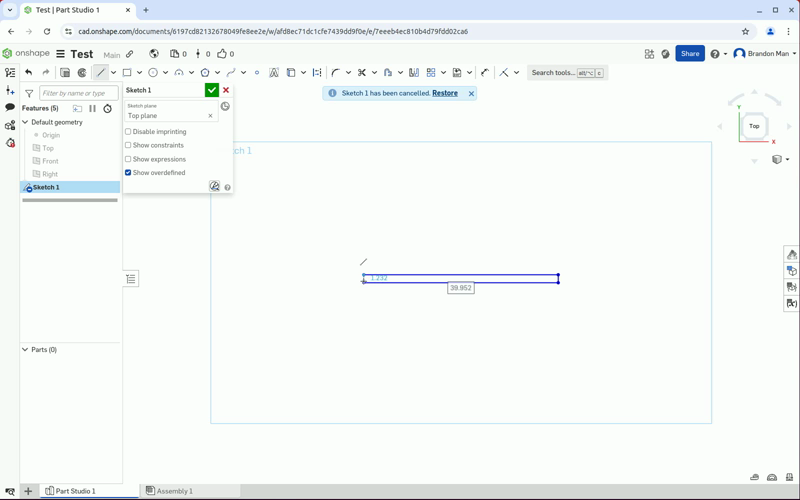
scroll(6)
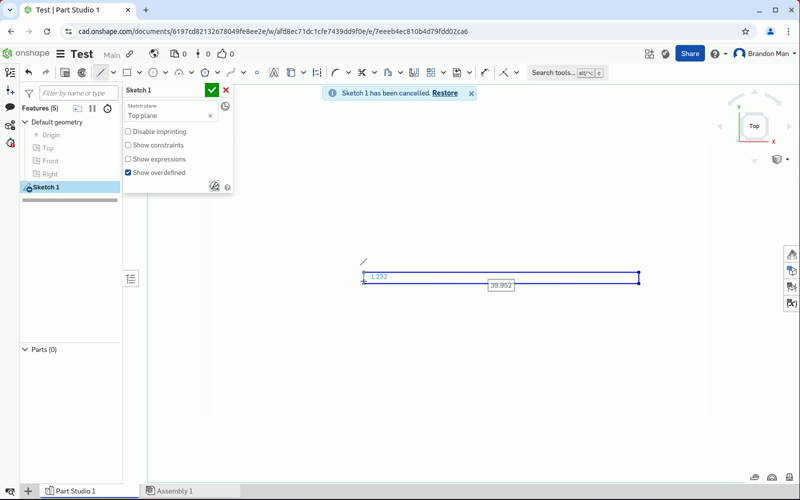
scroll(6)
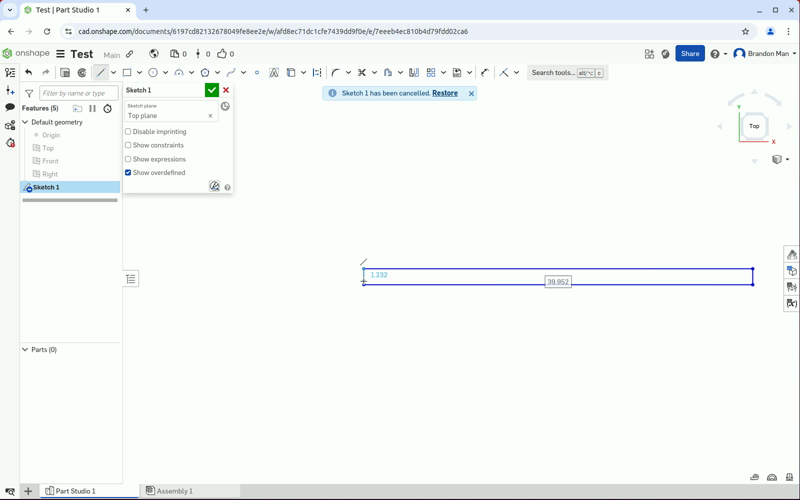
scroll(6)
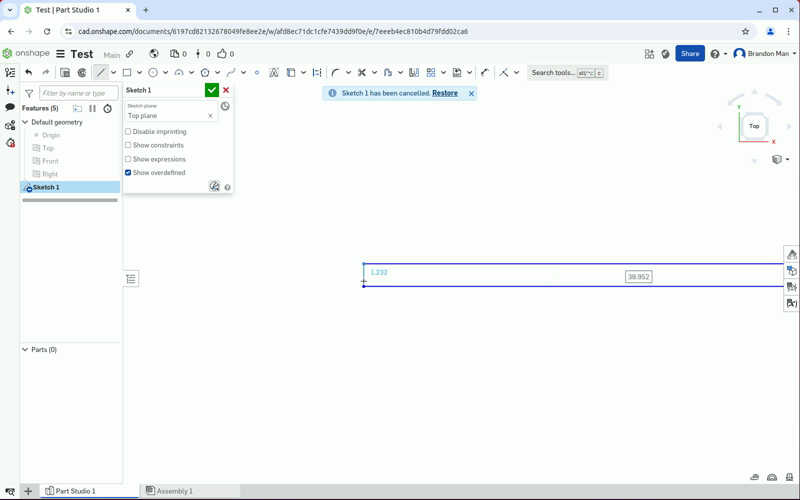
scroll(6)
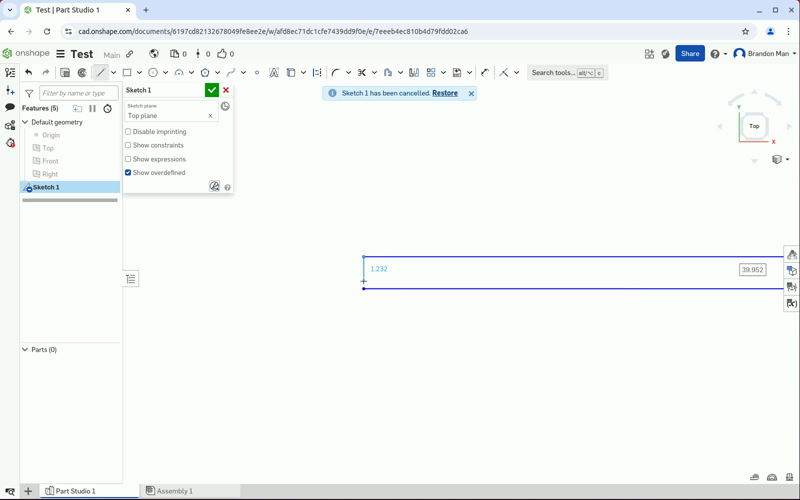
scroll(6)
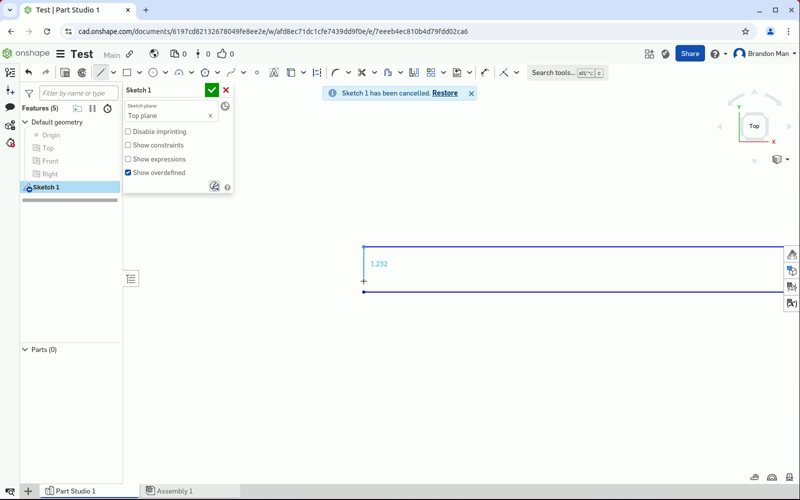
scroll(6)
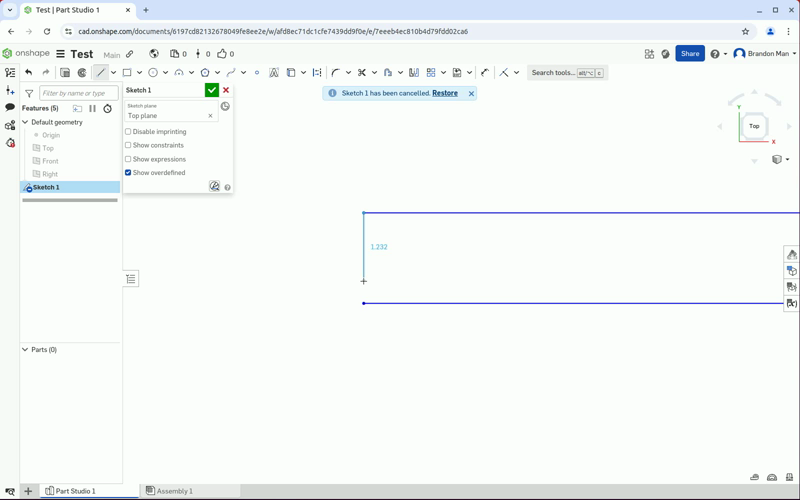
click(363, 280)
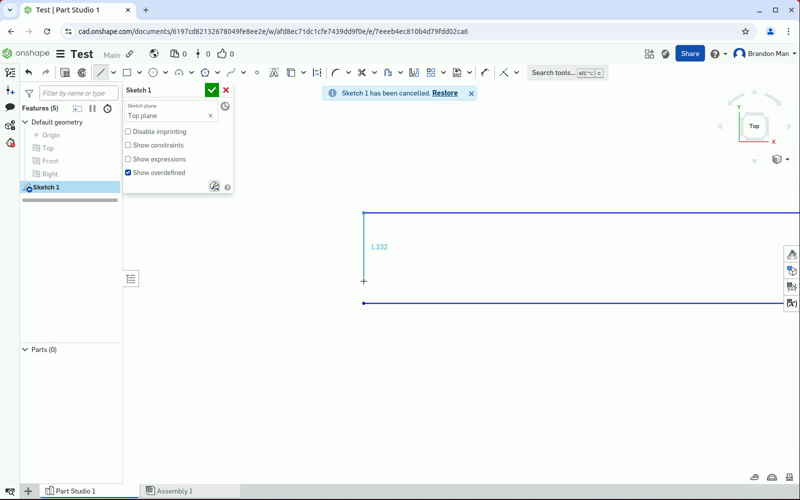
scroll(-6)
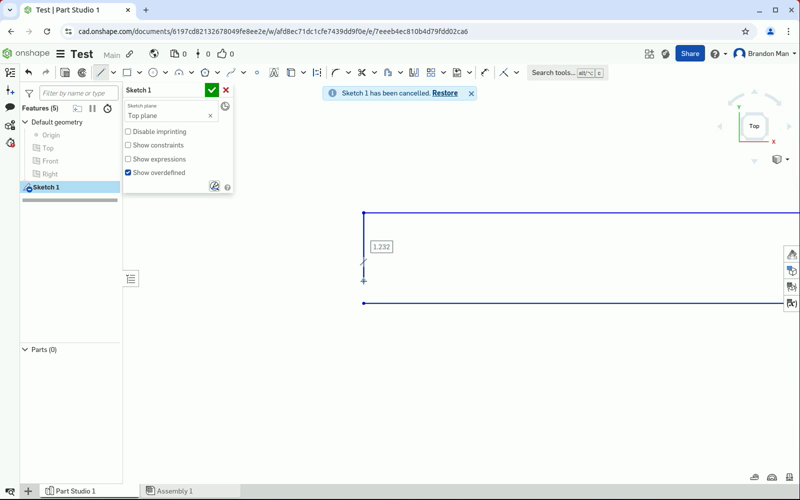
scroll(-6)
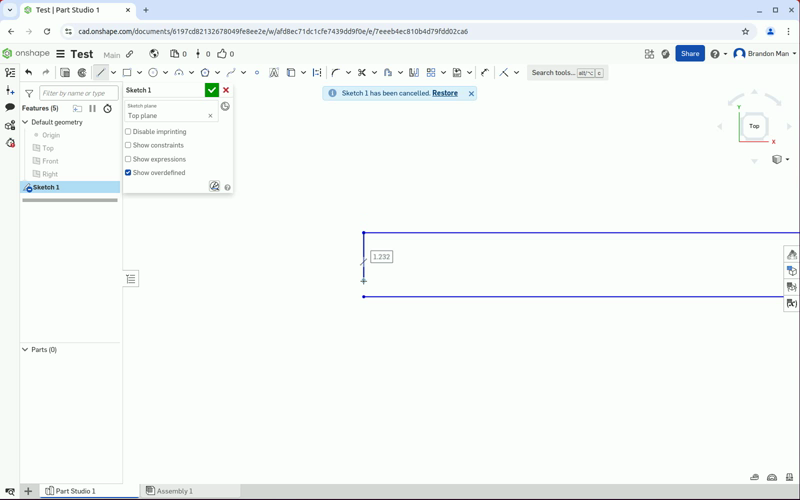
scroll(-6)
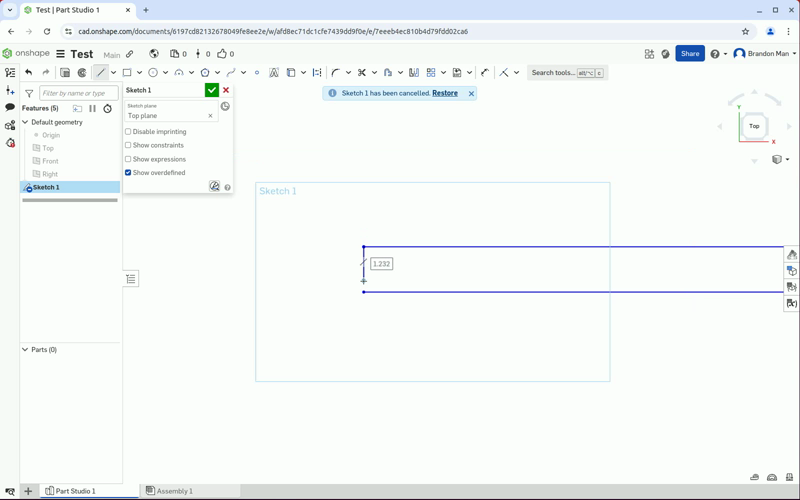
scroll(-6)
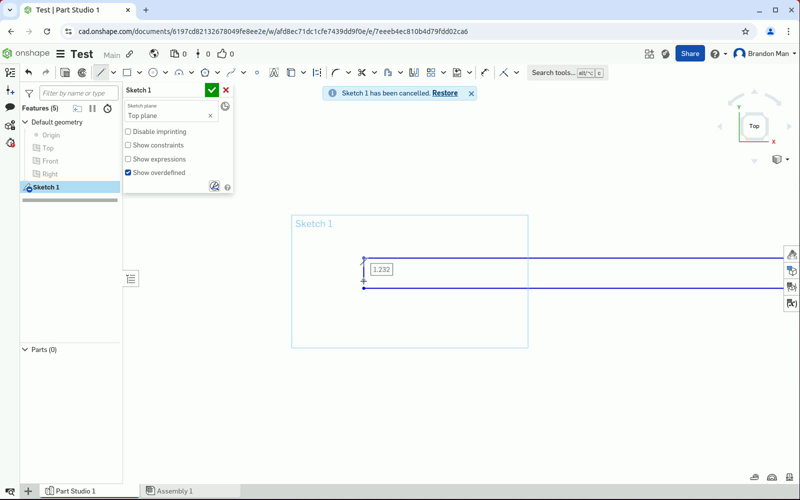
scroll(-6)
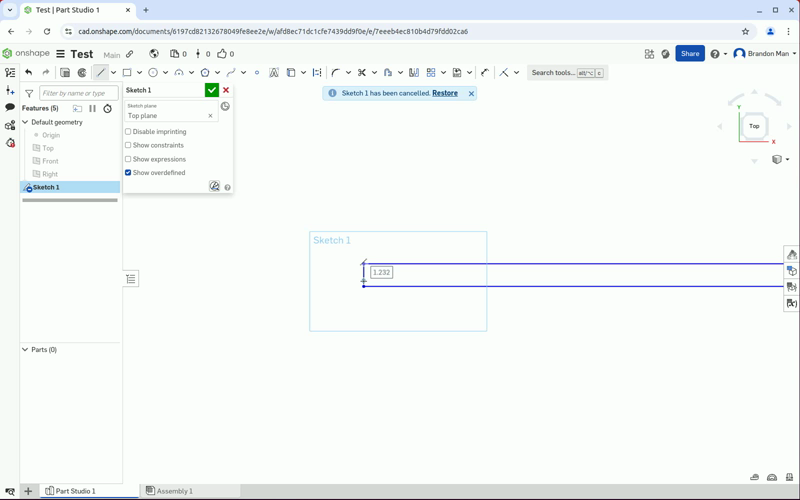
scroll(-6)
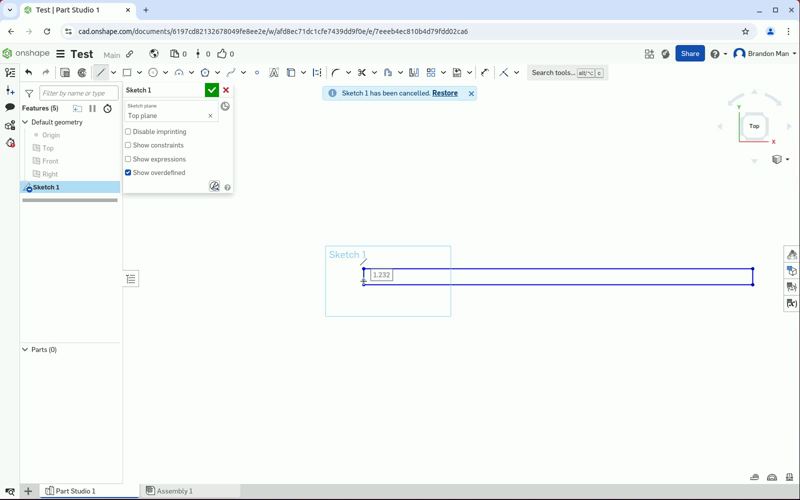
scroll(-6)
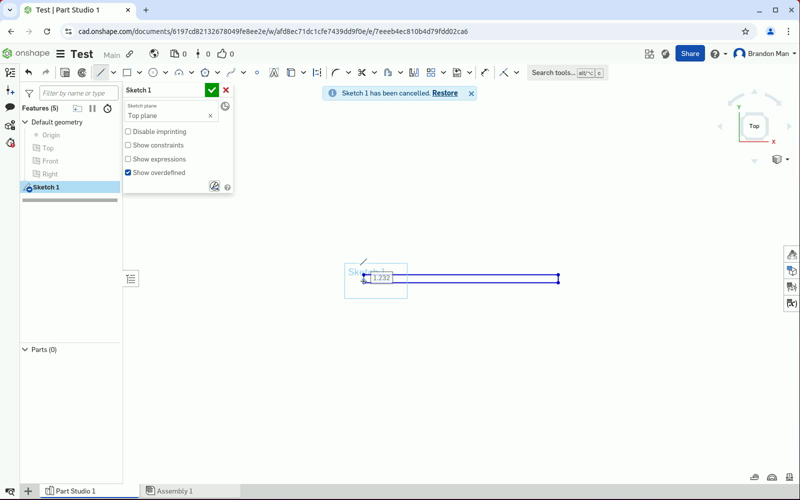
key_up(shift)
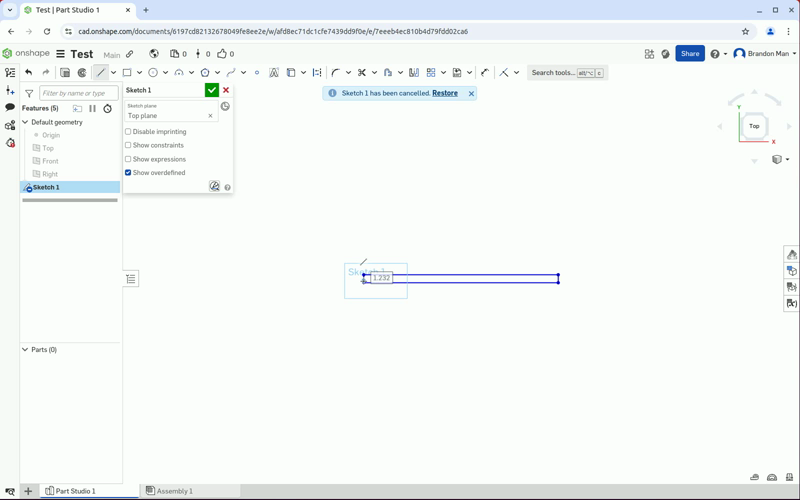
mouse_move(393, 280)
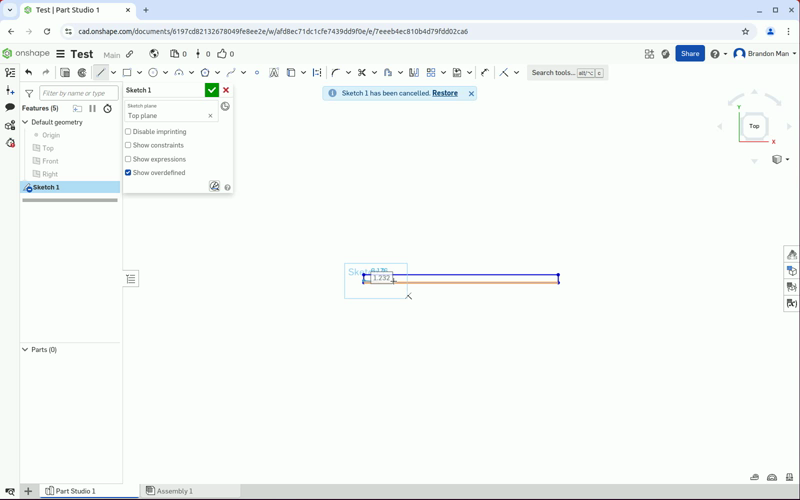
key_down(shift)
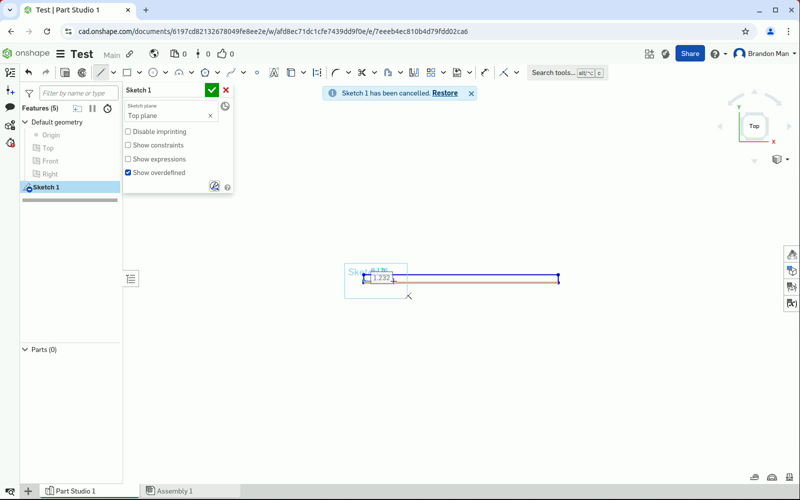
mouse_move(363, 282)
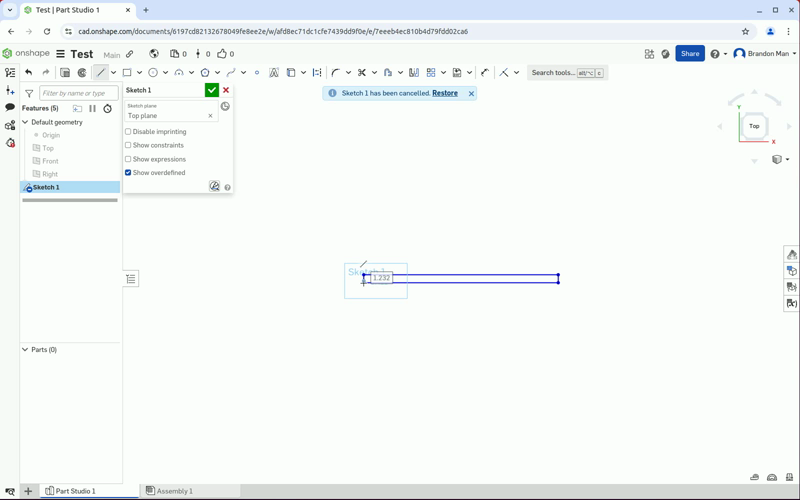
scroll(6)
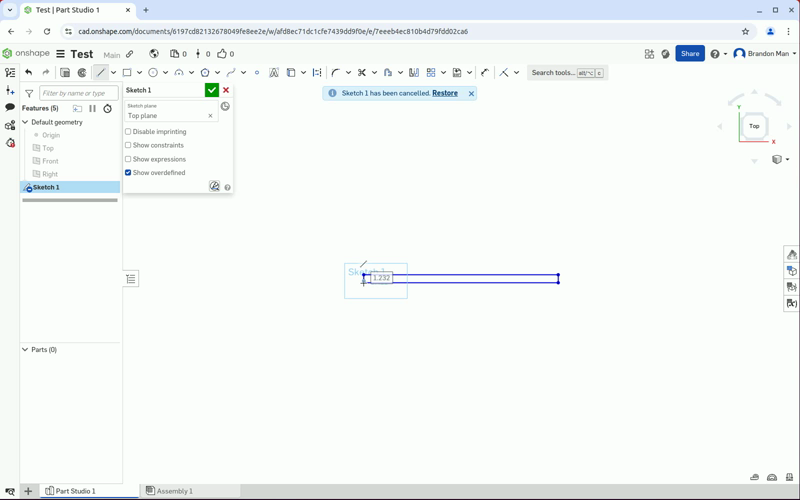
scroll(6)
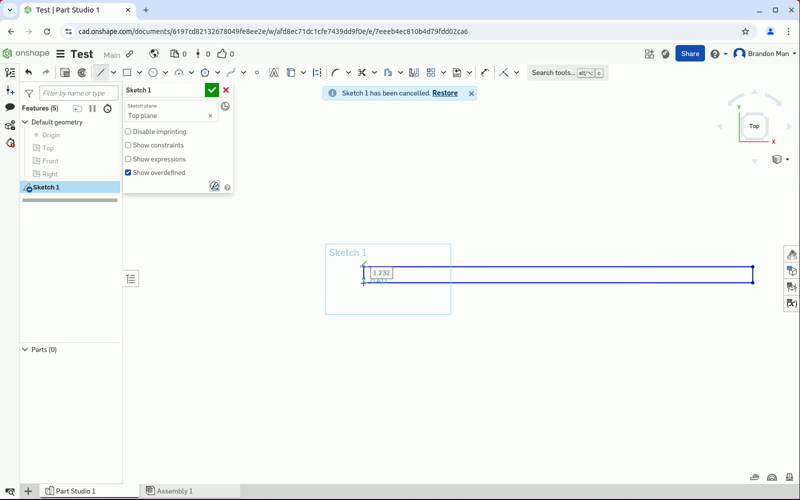
scroll(6)
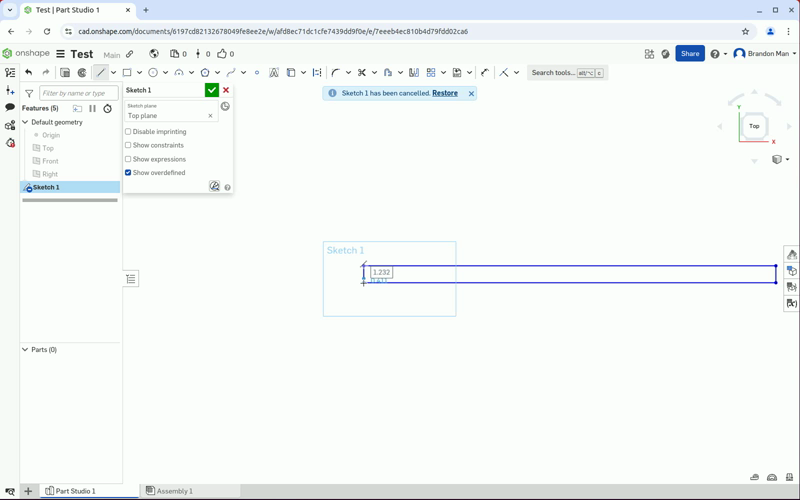
scroll(6)
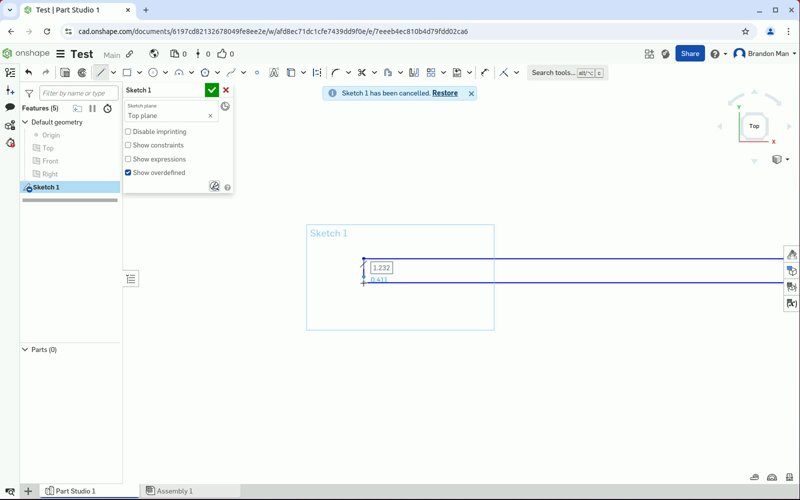
scroll(6)
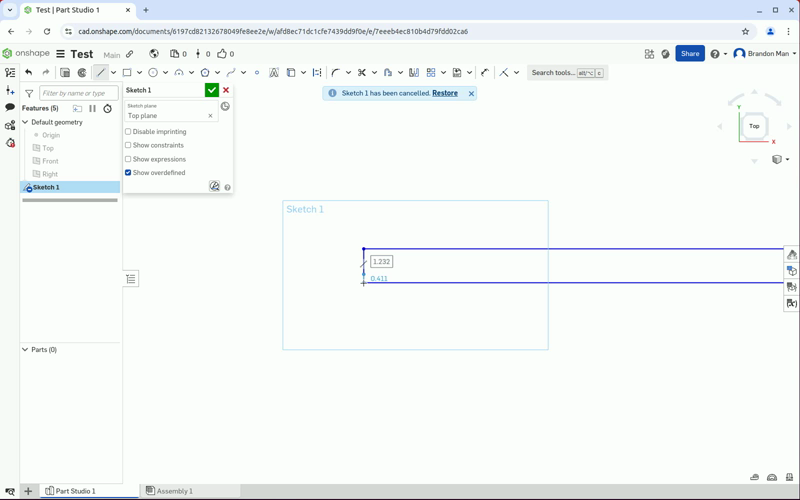
scroll(6)
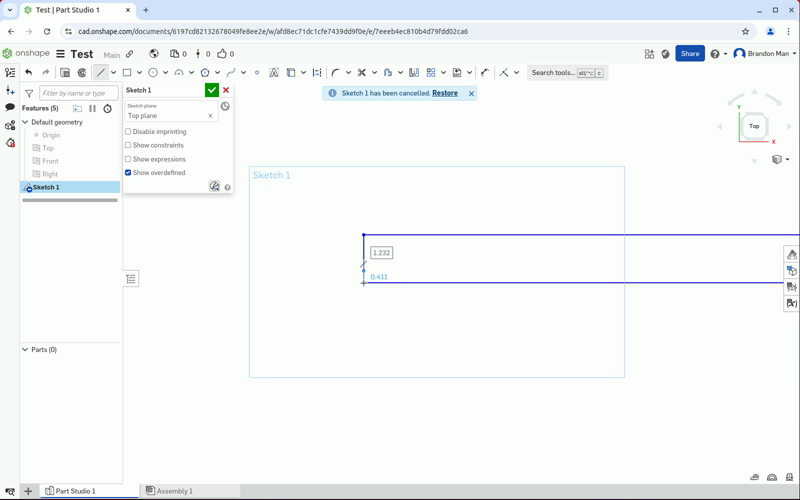
scroll(6)
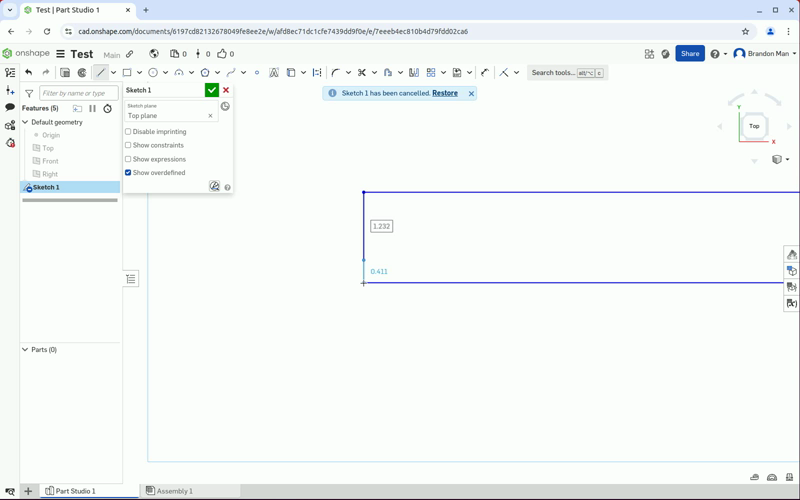
key_up(shift)
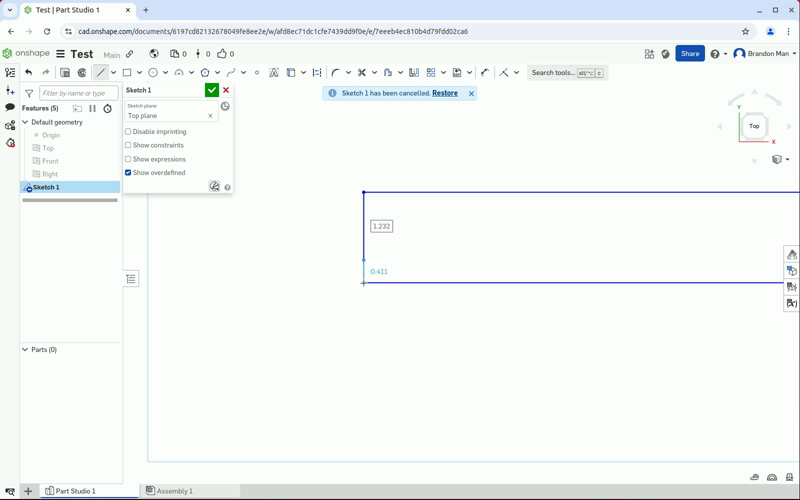
click(363, 282)
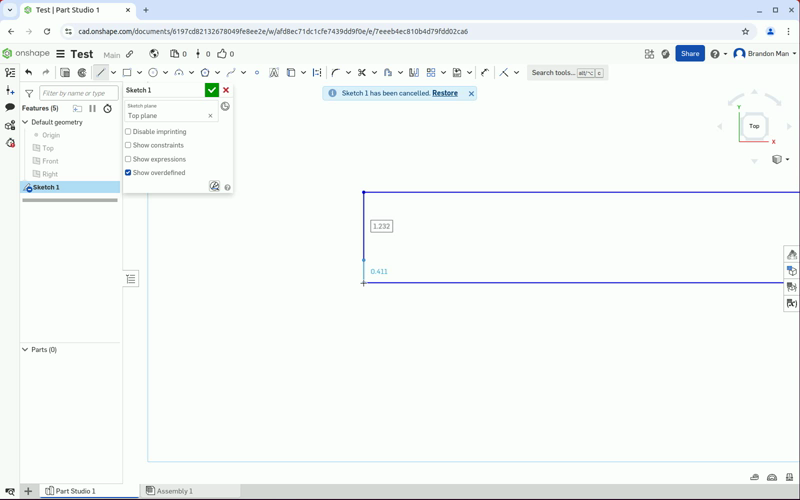
scroll(-6)
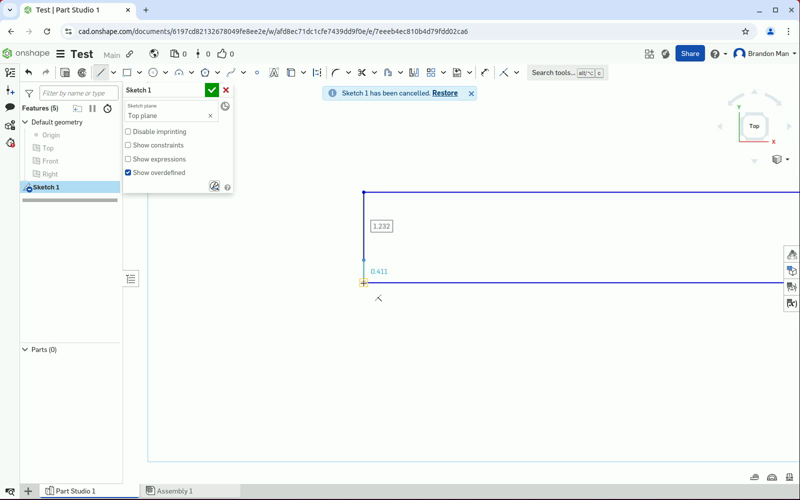
scroll(-6)
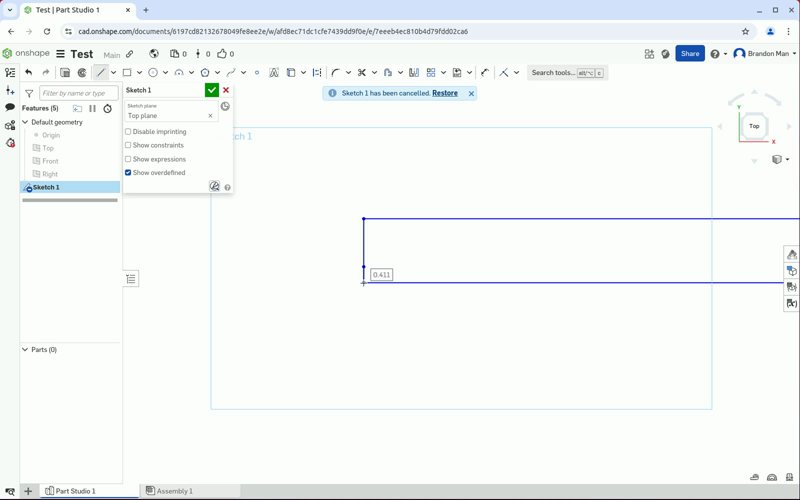
scroll(-6)
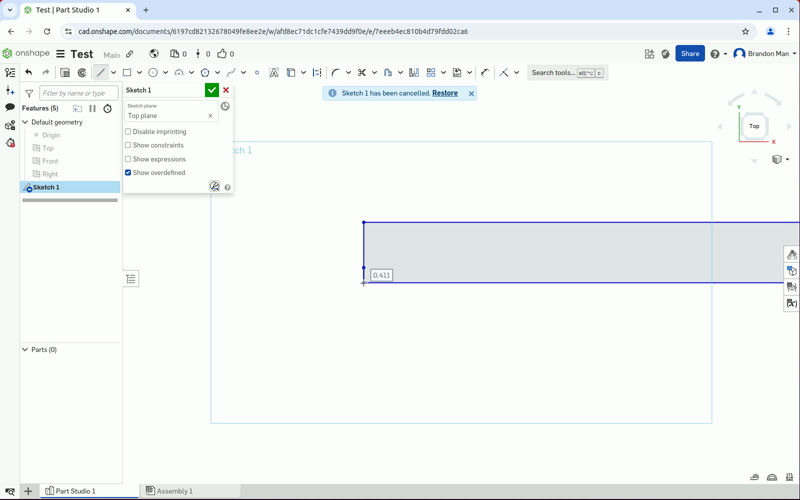
scroll(-6)
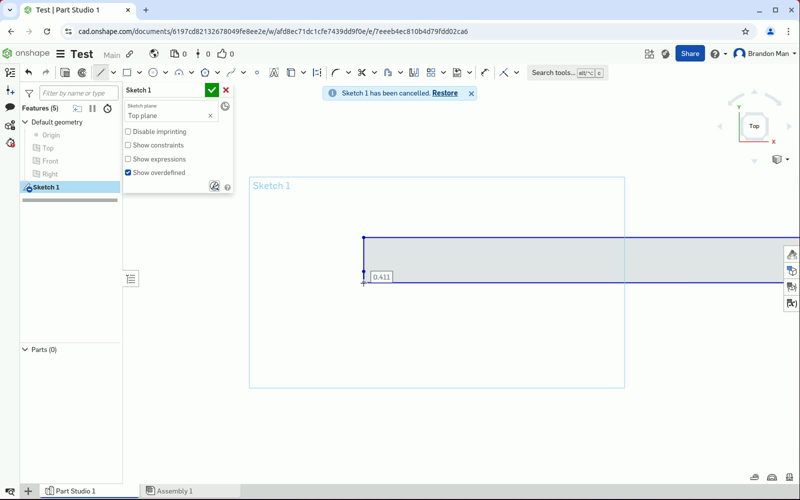
scroll(-6)
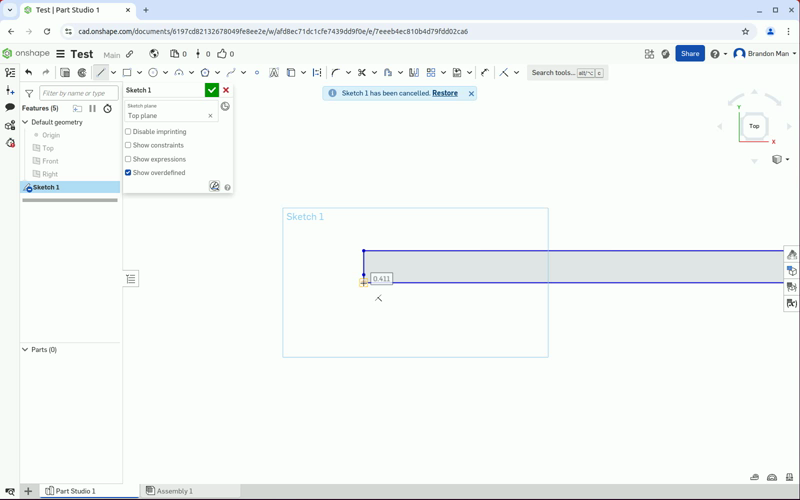
scroll(-6)
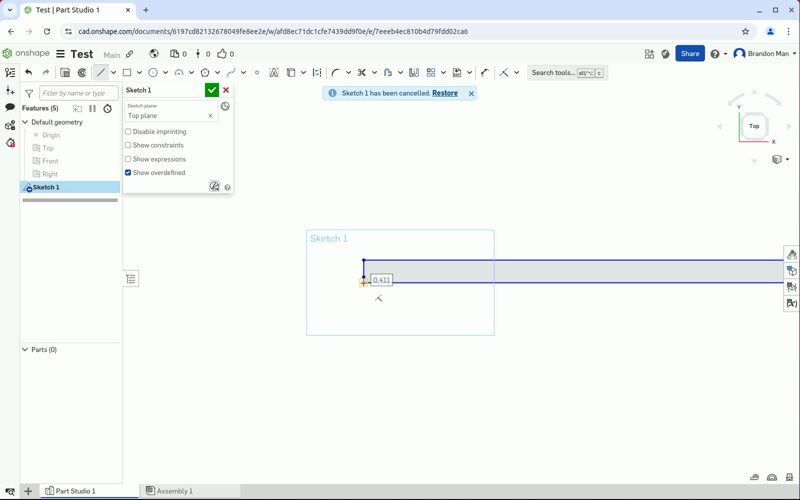
scroll(-6)
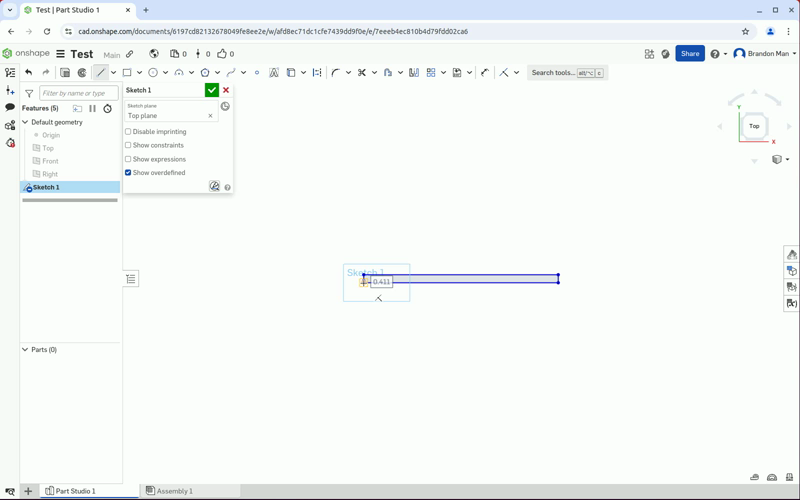
key(esc)
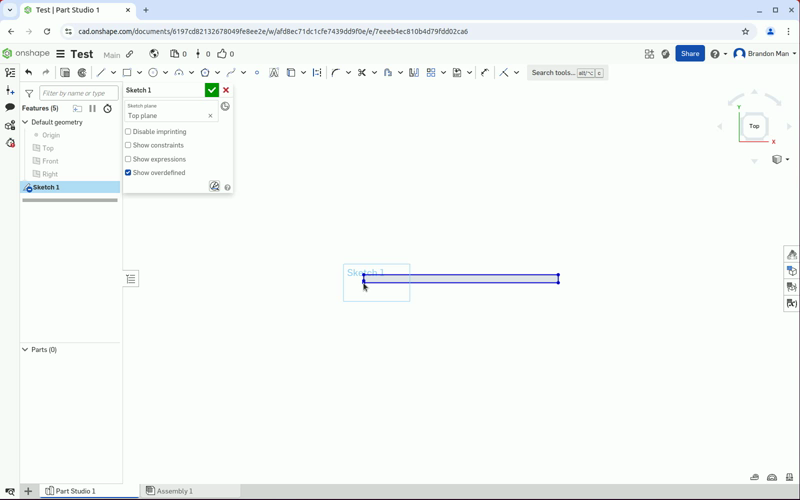
mouse_move(506, 280)
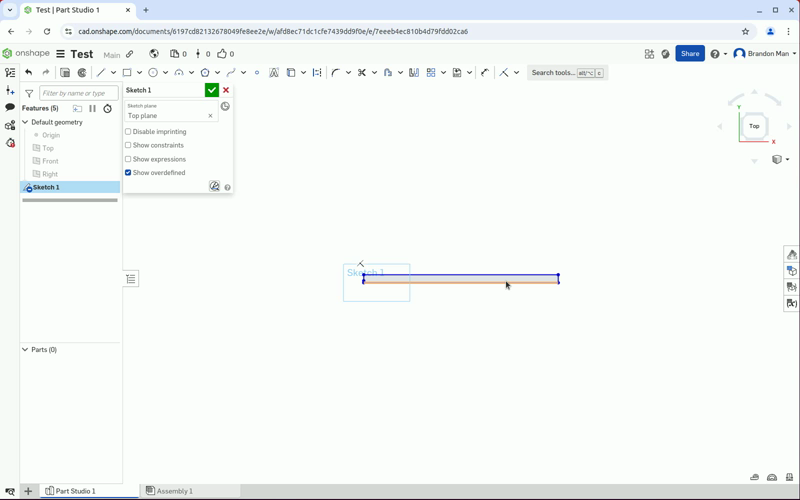
scroll(6)
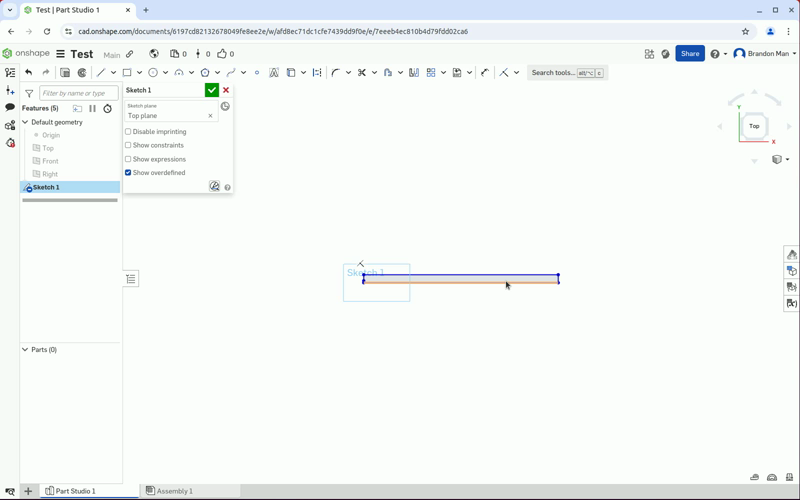
scroll(6)
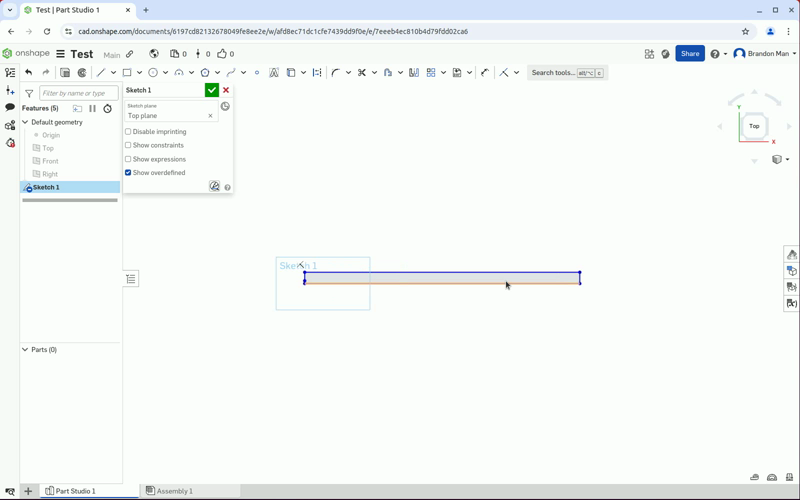
scroll(6)
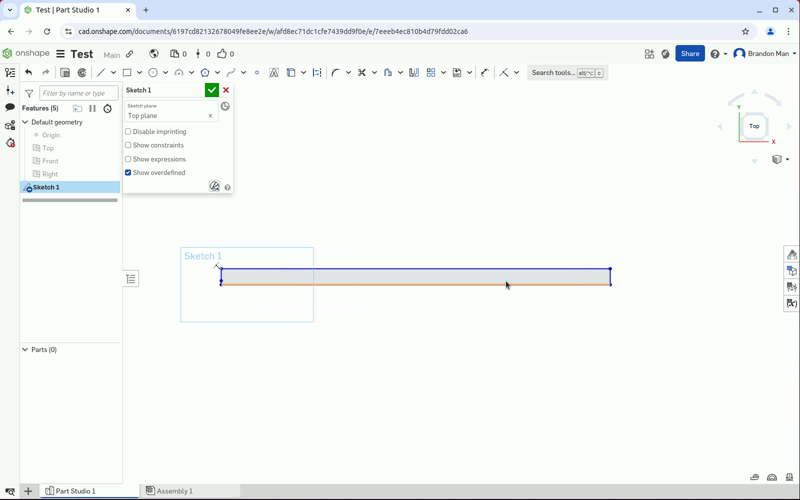
scroll(6)
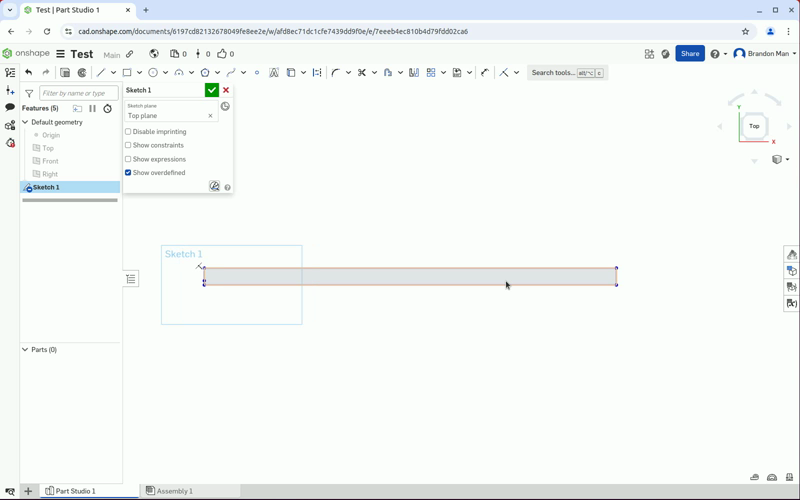
scroll(6)
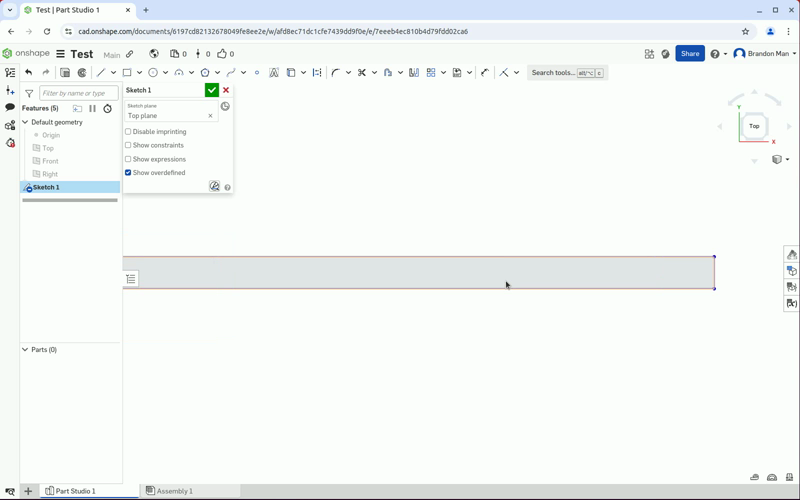
scroll(6)
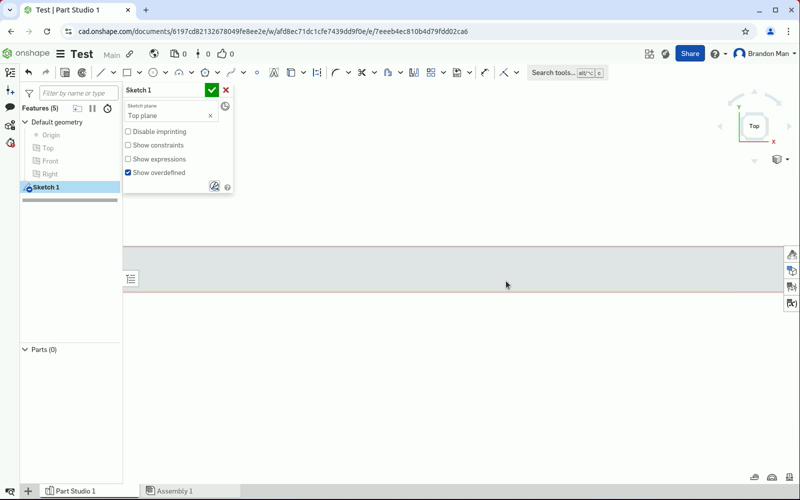
scroll(6)
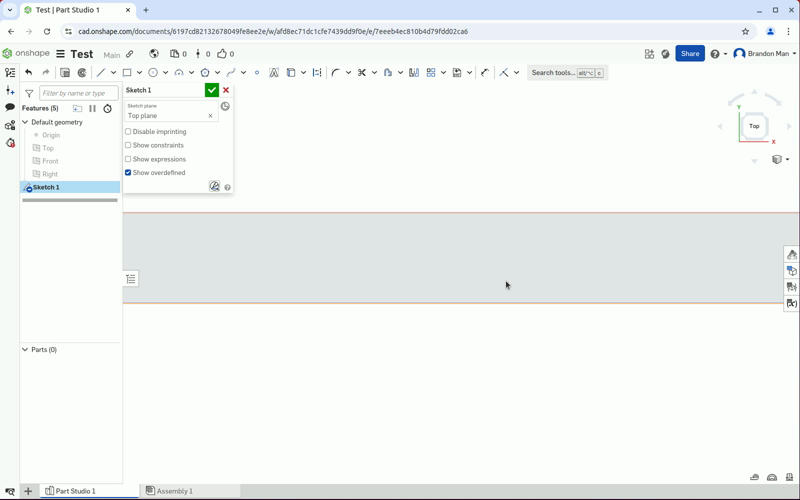
click(506, 280)
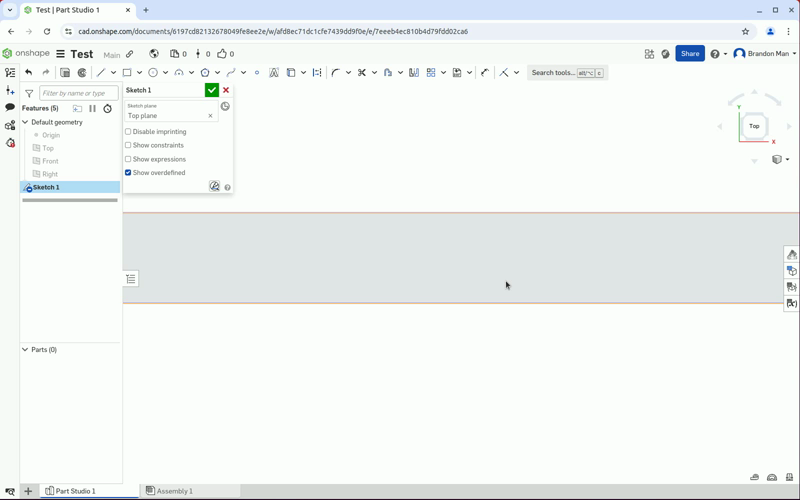
scroll(-6)
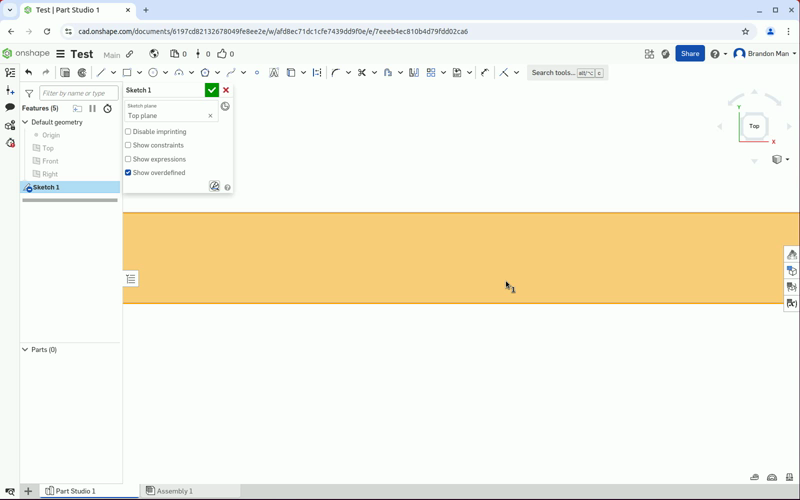
scroll(-6)
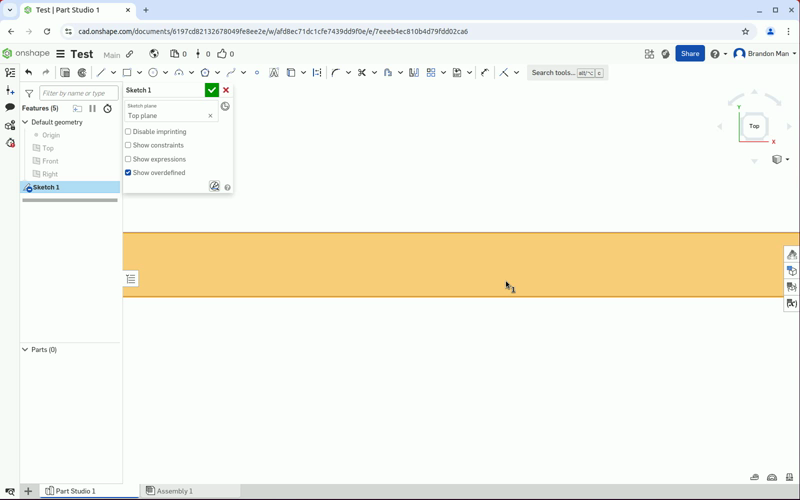
scroll(-6)
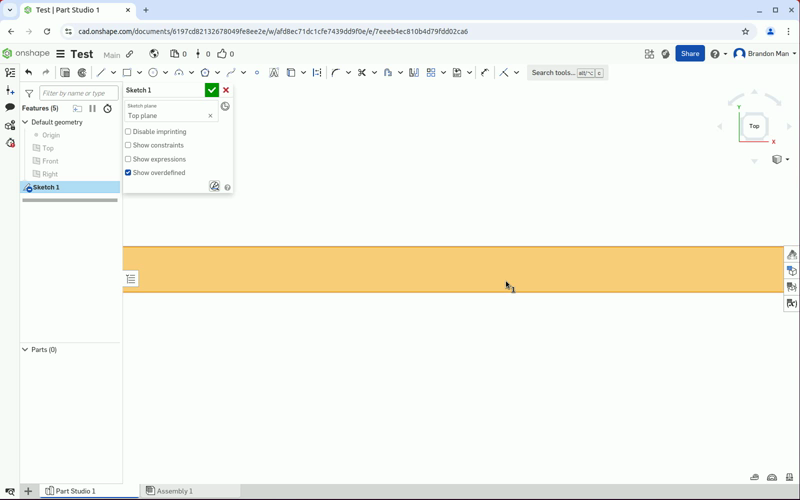
scroll(-6)
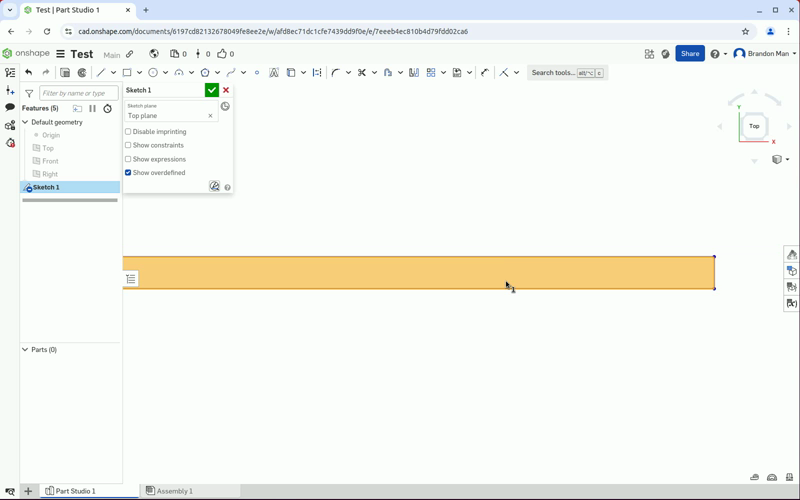
scroll(-6)
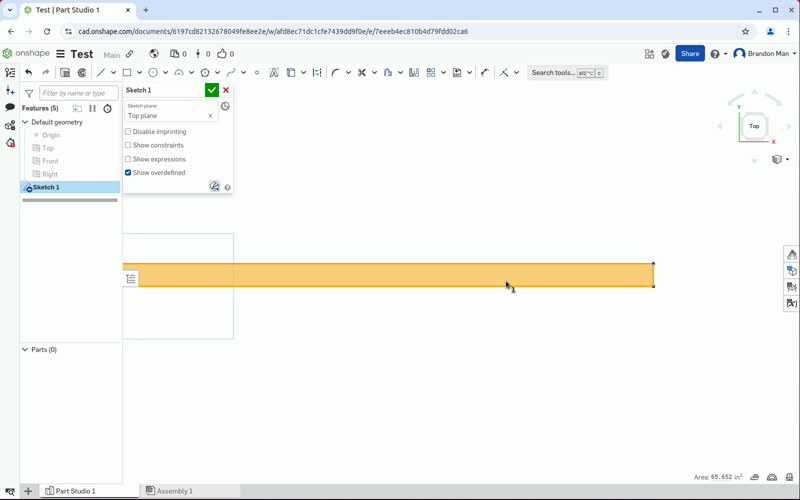
scroll(-6)
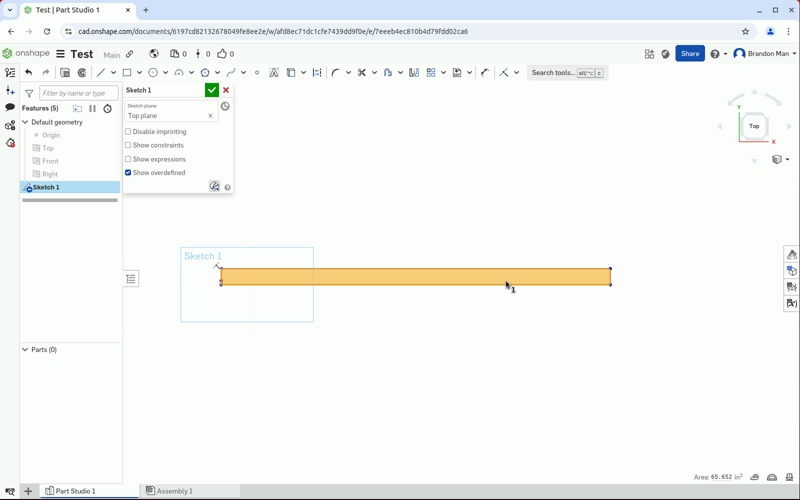
scroll(-6)
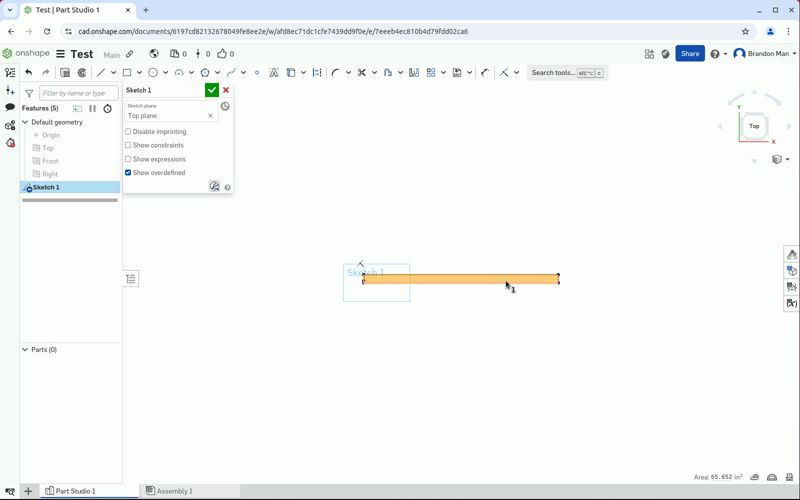
mouse_move(73, 352)
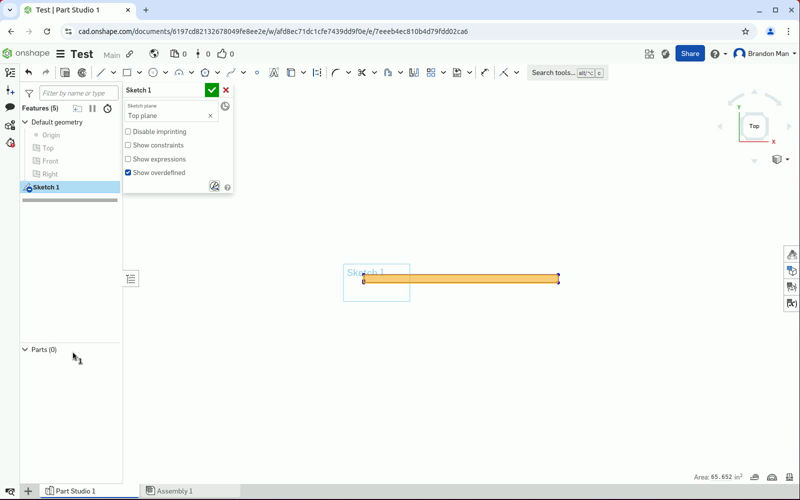
key(shift+y)
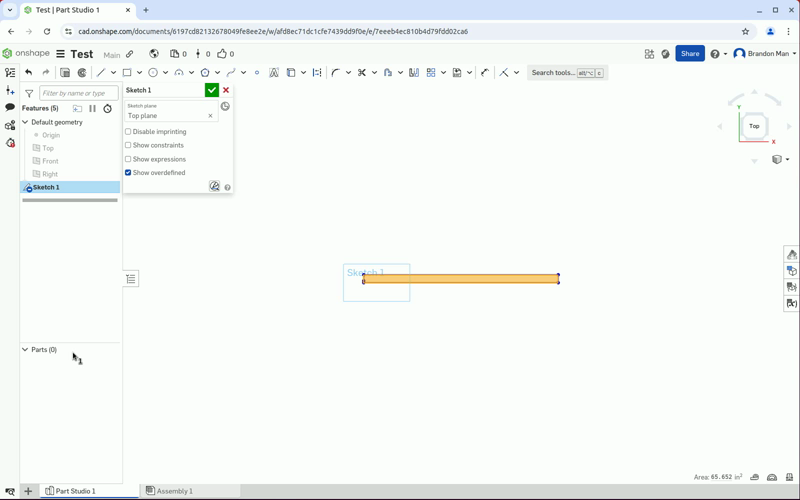
key(shift+e)
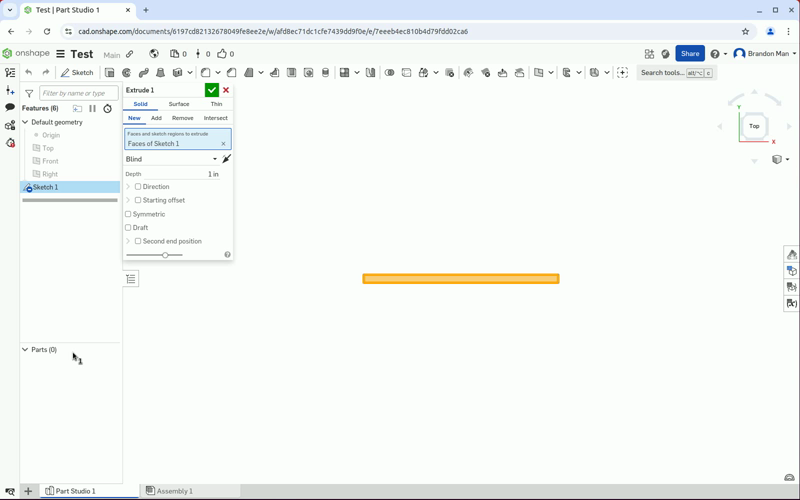
mouse_move(143, 106)
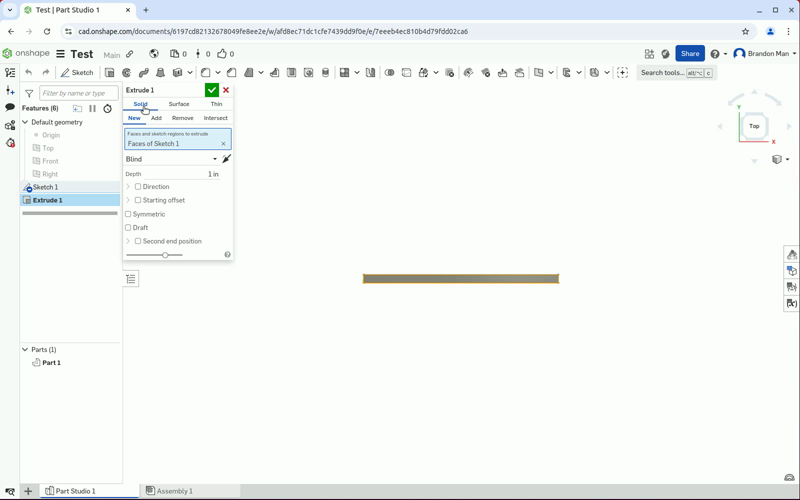
click(143, 106)
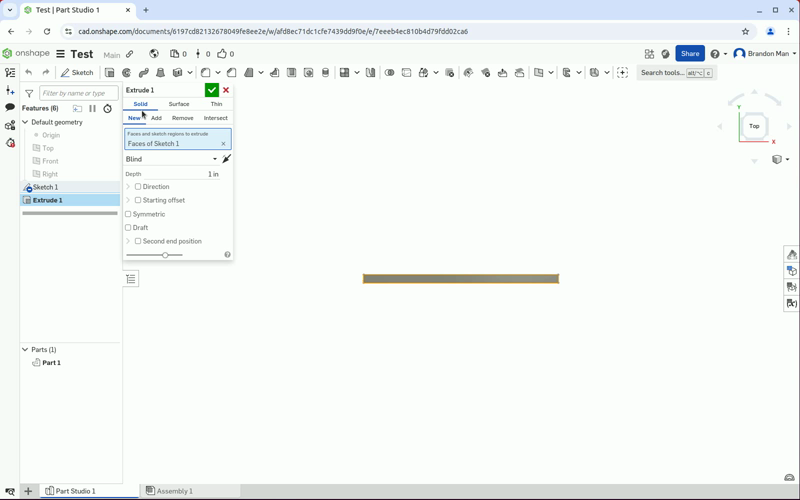
mouse_move(137, 120)
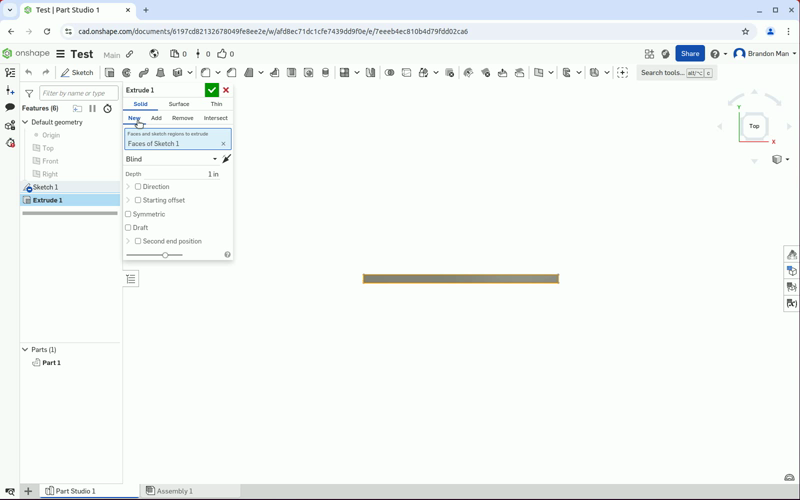
click(137, 120)
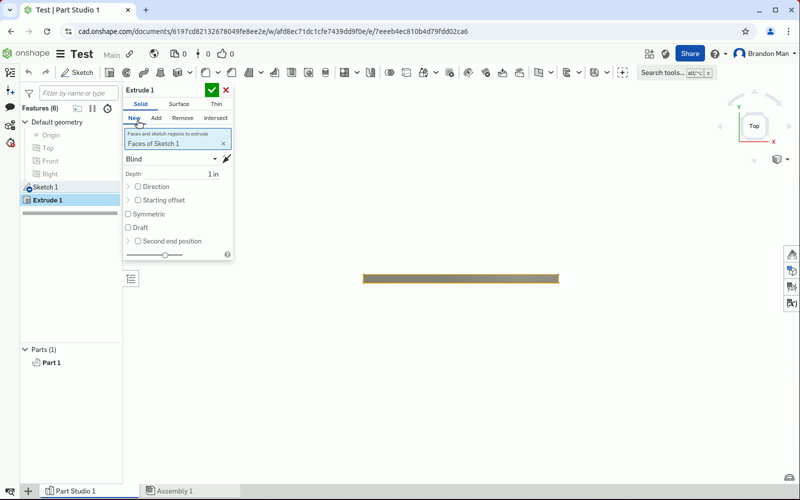
key(tab, 4)
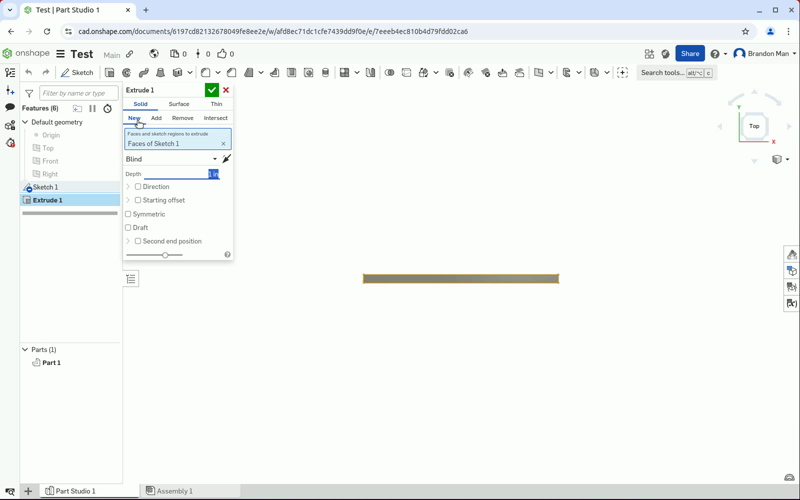
text(2.888)
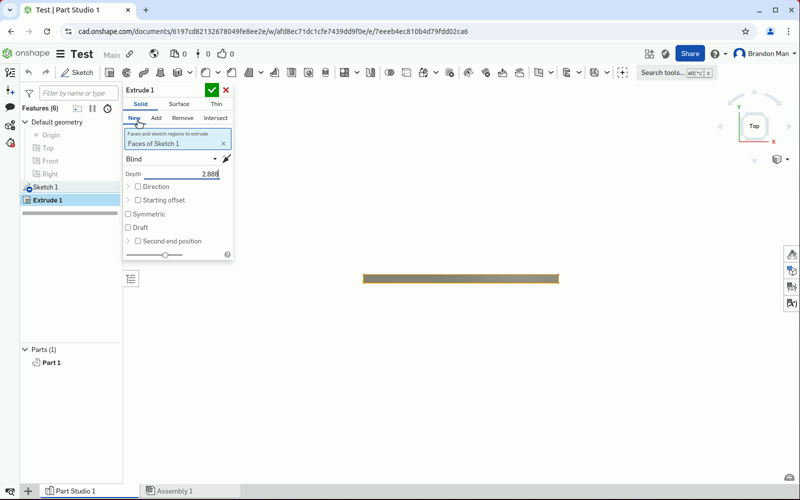
key(tab, 3)
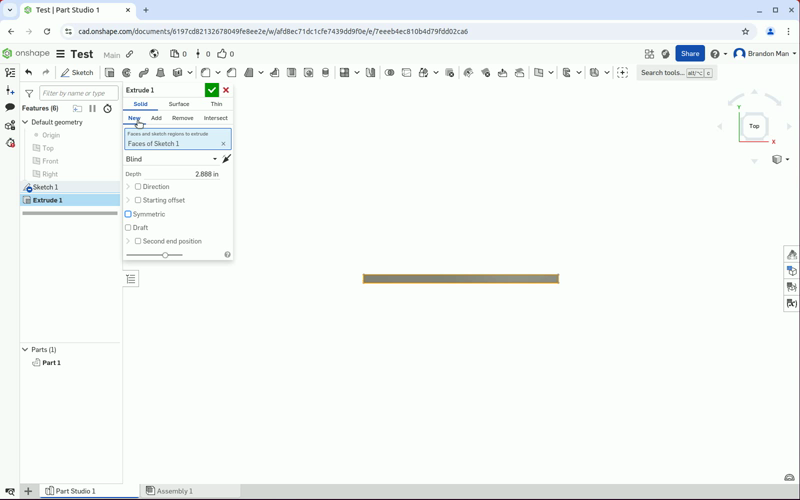
key(space)
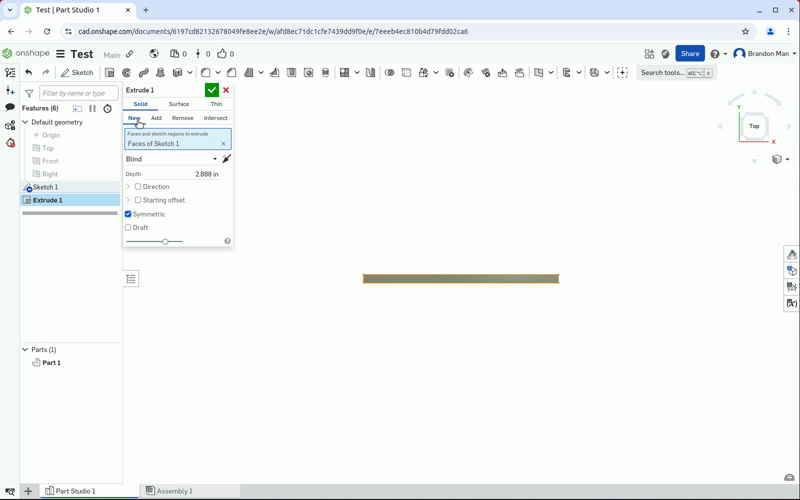
key(enter)
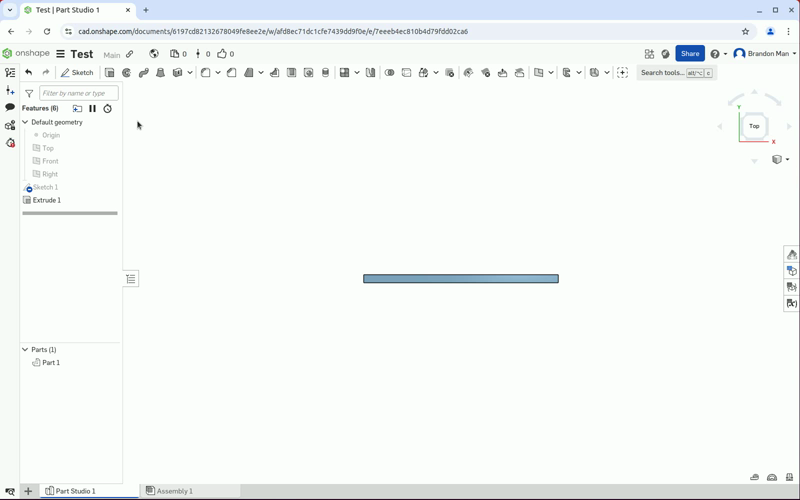
key(shift+h)
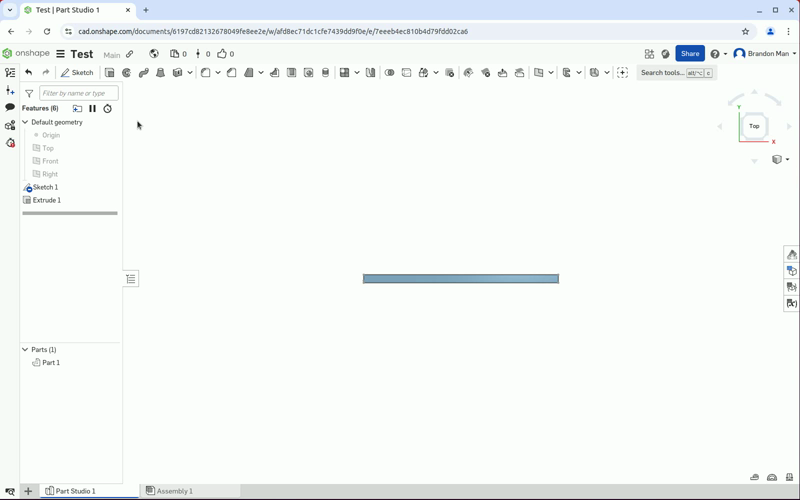
key(shift+h)
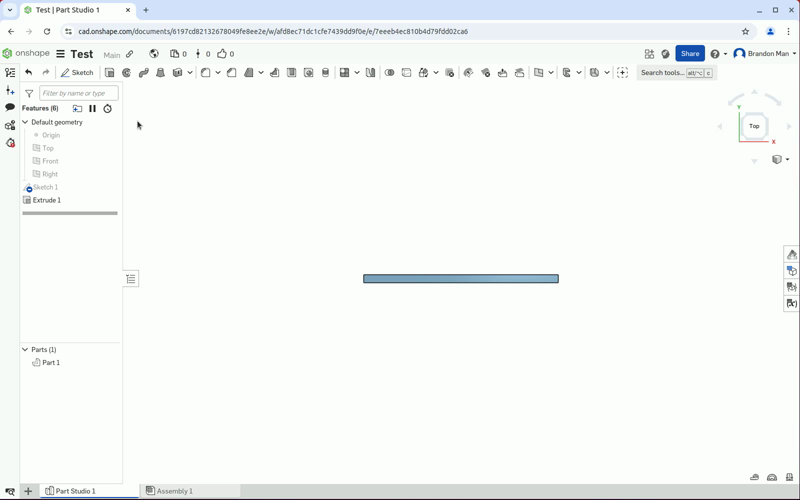
mouse_move(73, 189)
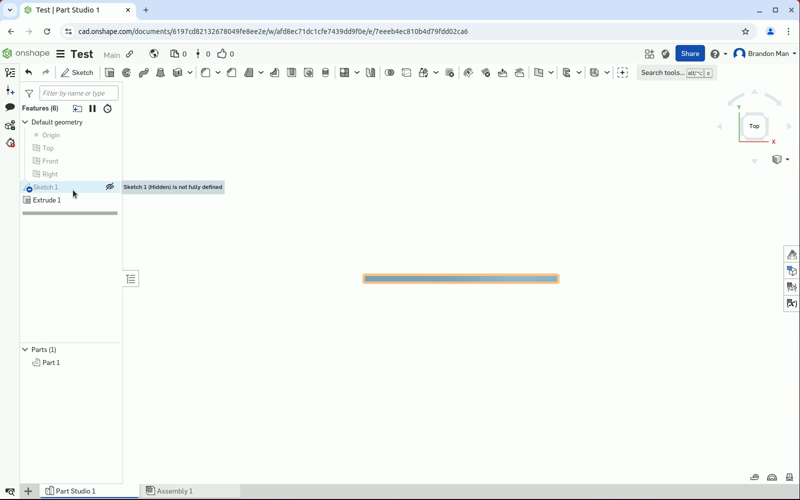
click(73, 189)
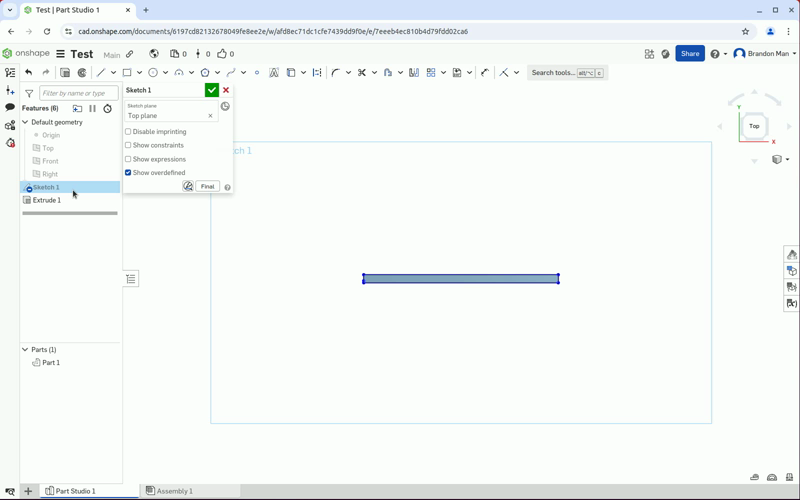
mouse_move(229, 92)
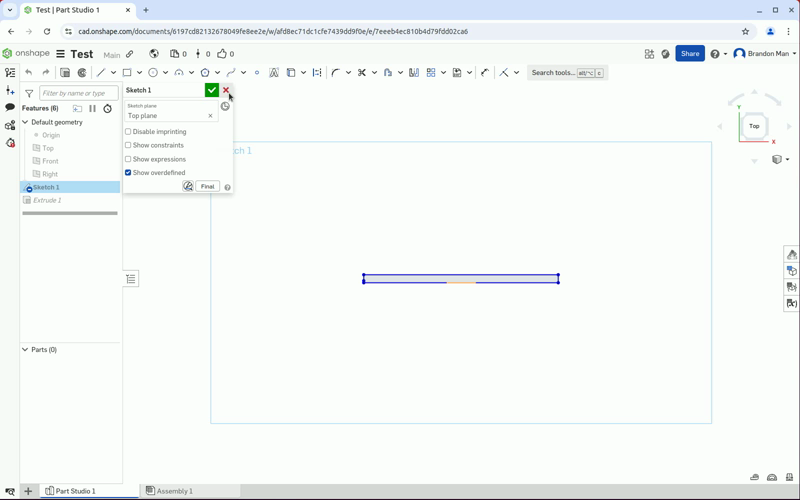
click(229, 92)
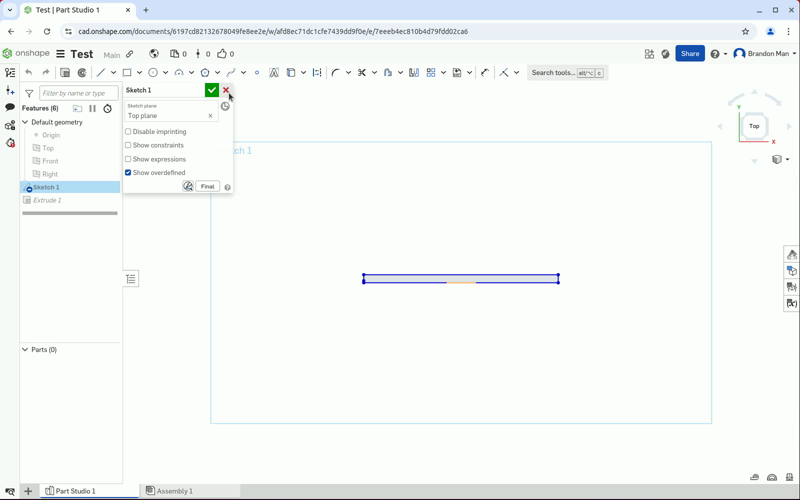
key(shift+s)
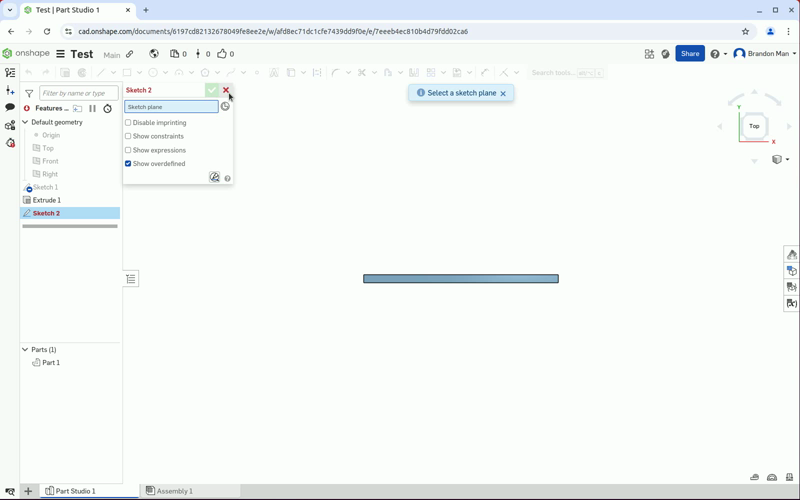
mouse_move(73, 150)
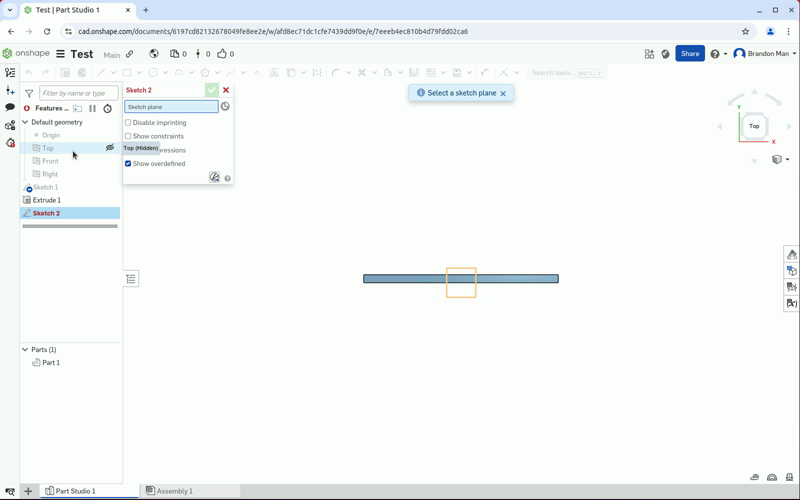
click(73, 150)
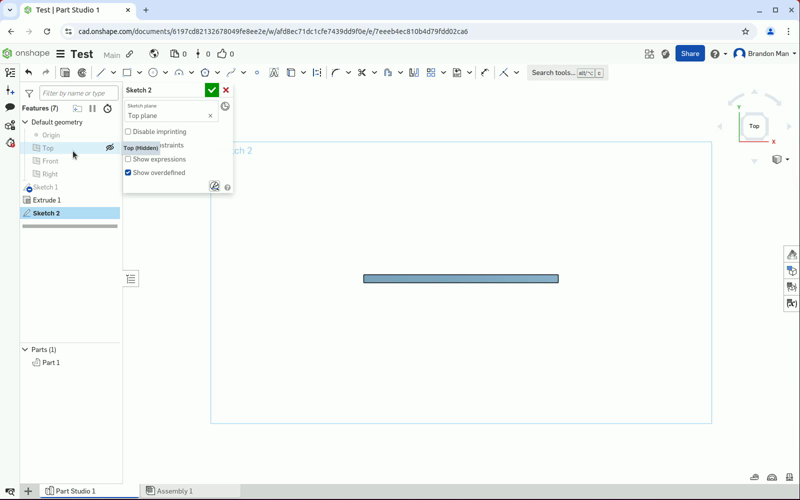
mouse_move(73, 352)
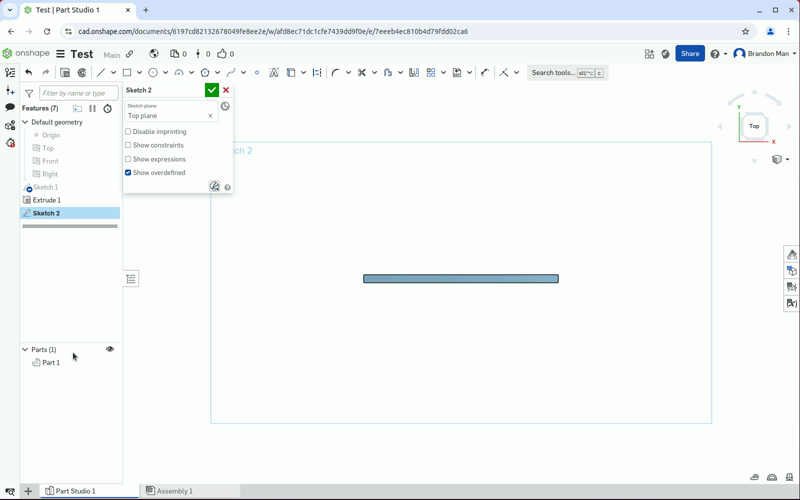
key(y)
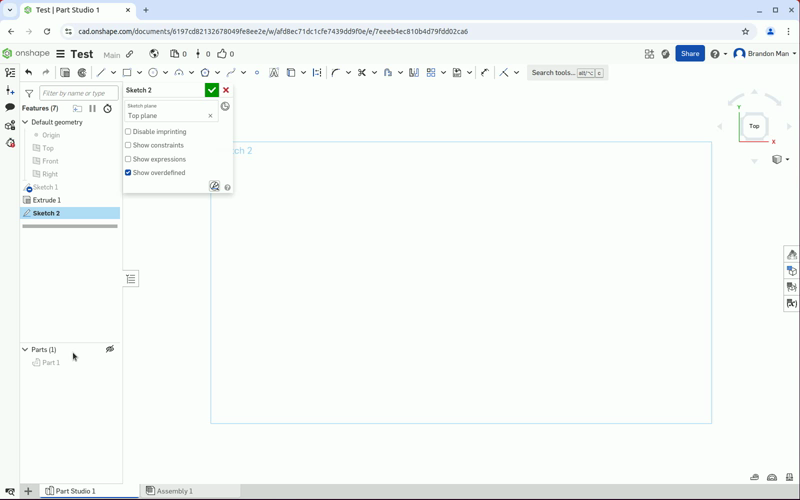
key(l)
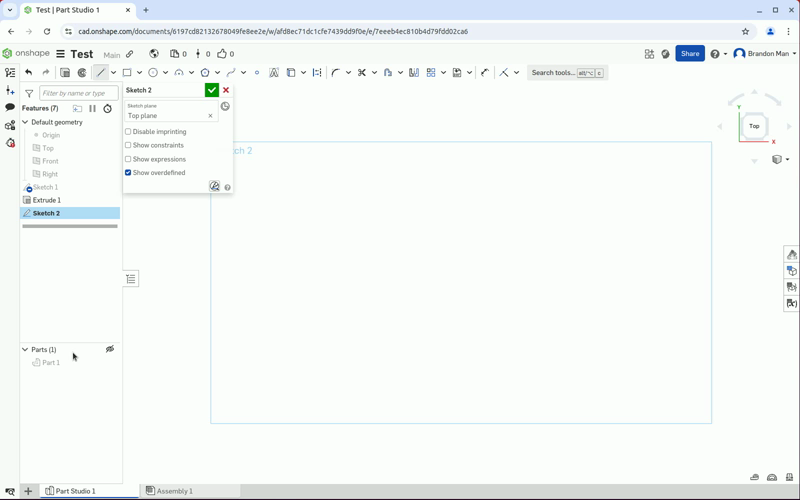
key_down(shift)
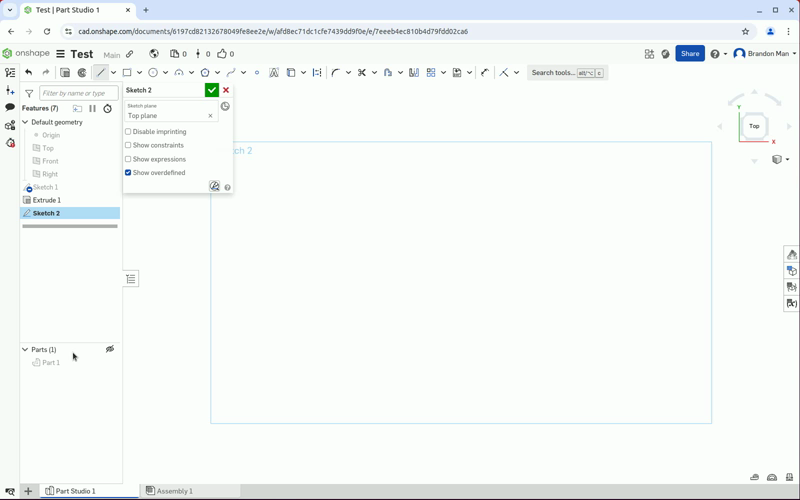
mouse_move(363, 290)
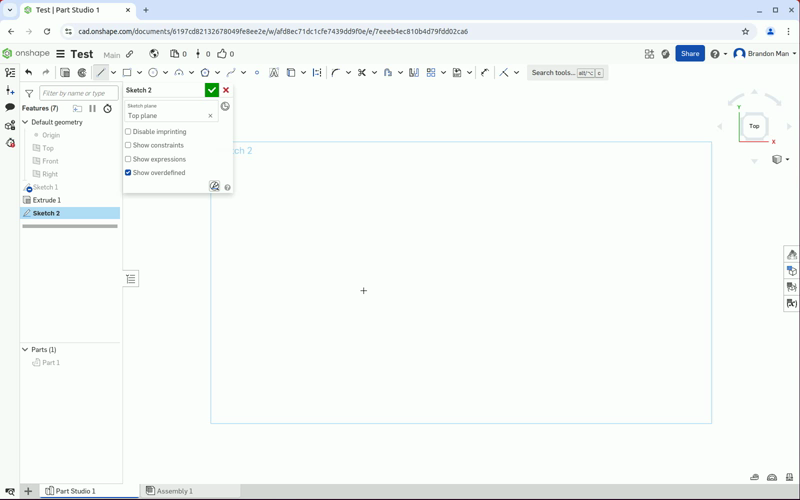
click(363, 290)
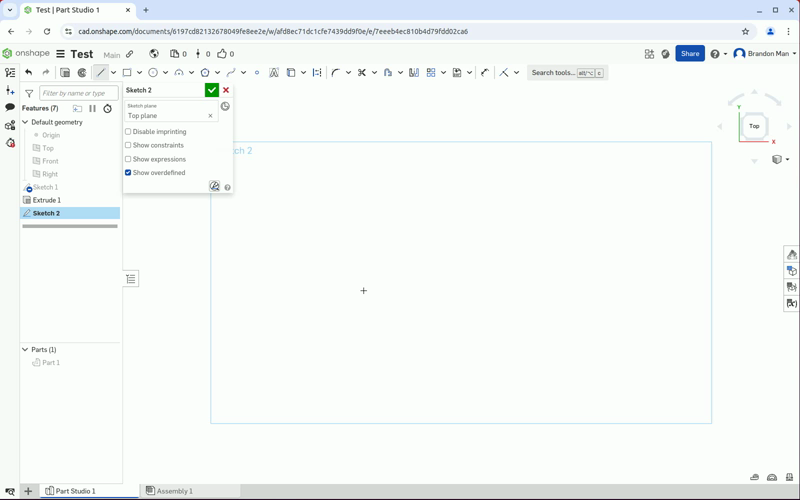
key_up(shift)
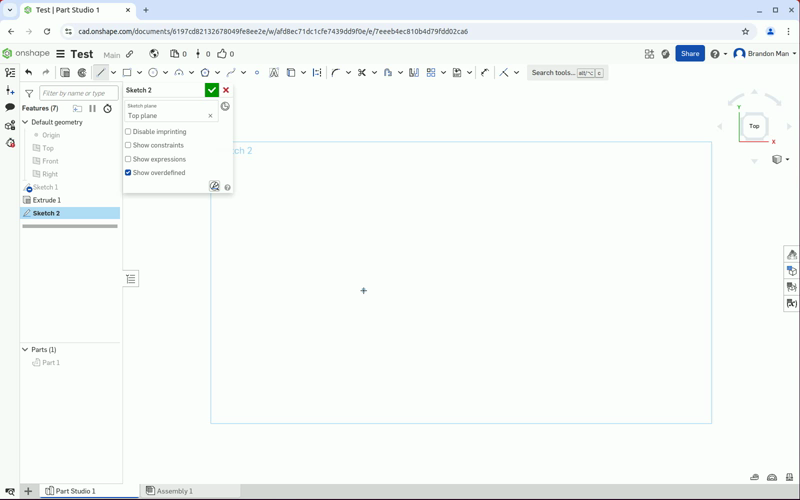
key_down(shift)
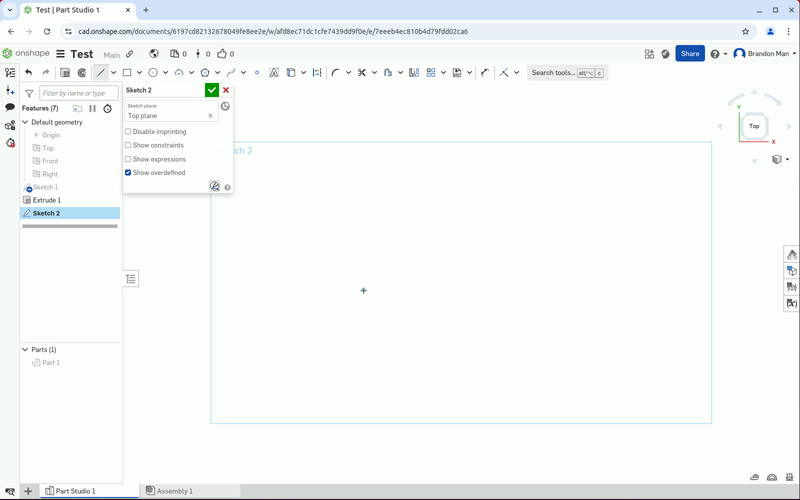
mouse_move(558, 290)
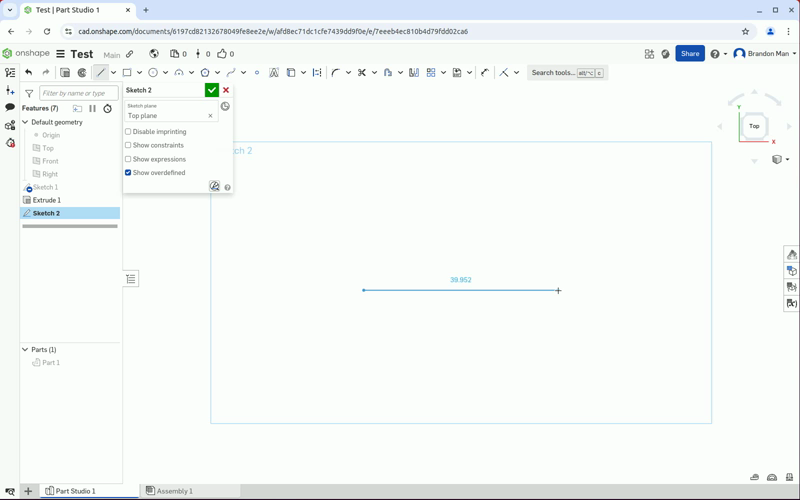
click(558, 290)
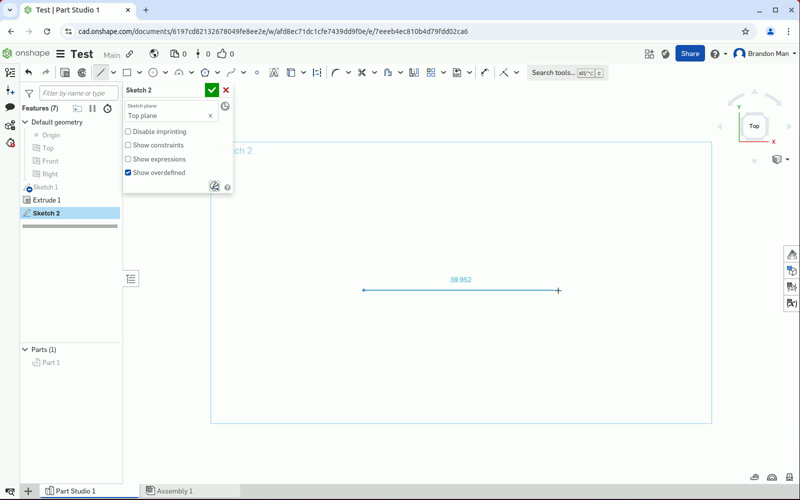
key_up(shift)
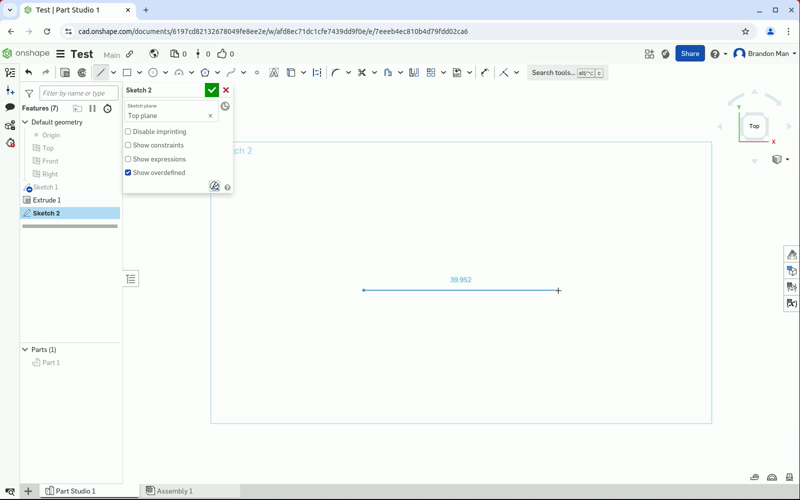
key_down(shift)
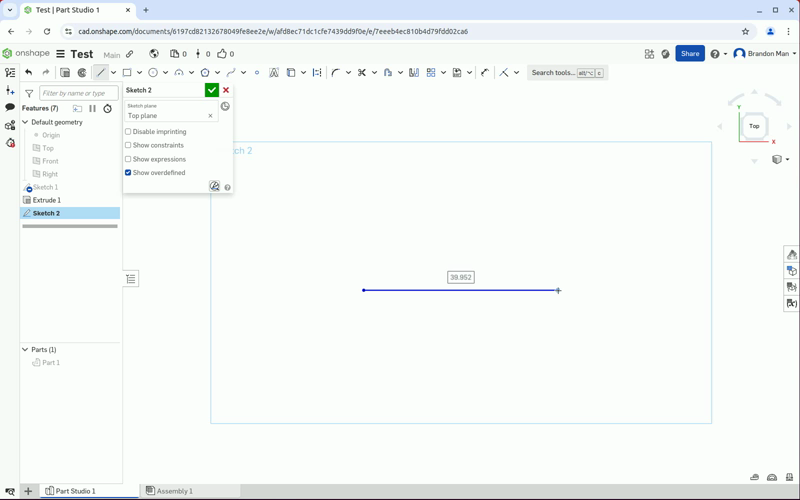
mouse_move(588, 290)
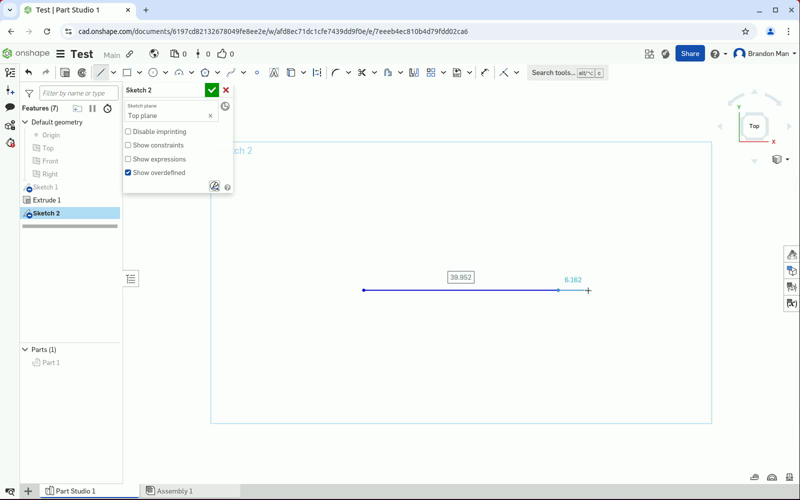
mouse_move(558, 281)
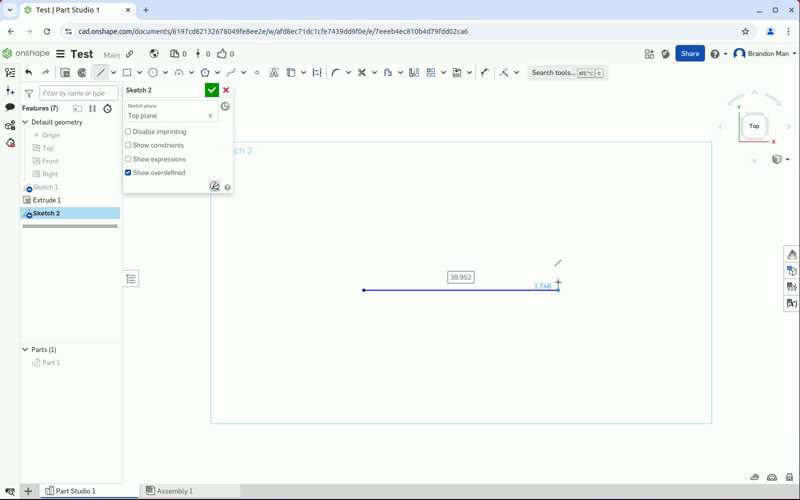
click(558, 281)
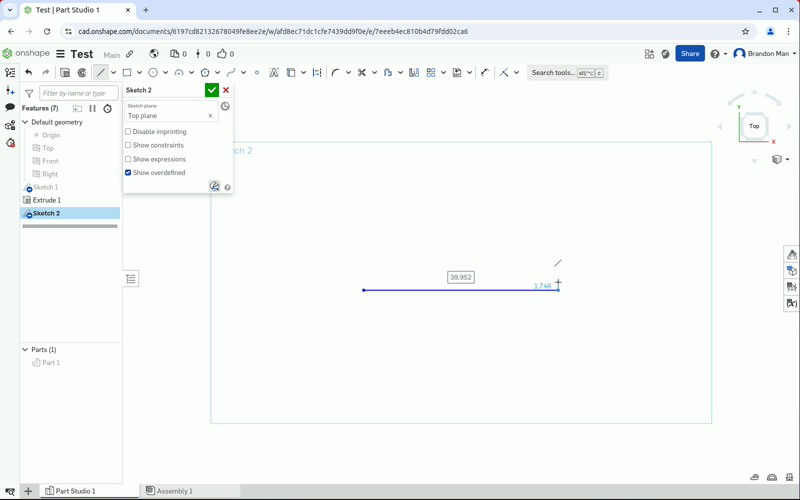
key_up(shift)
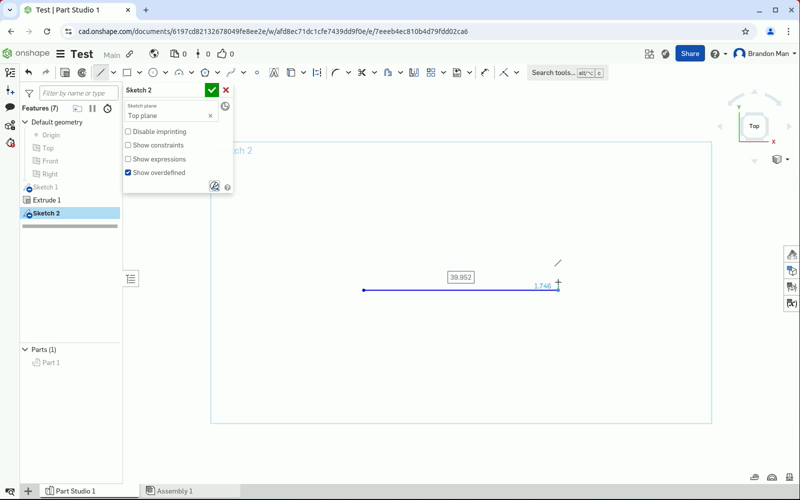
key_down(shift)
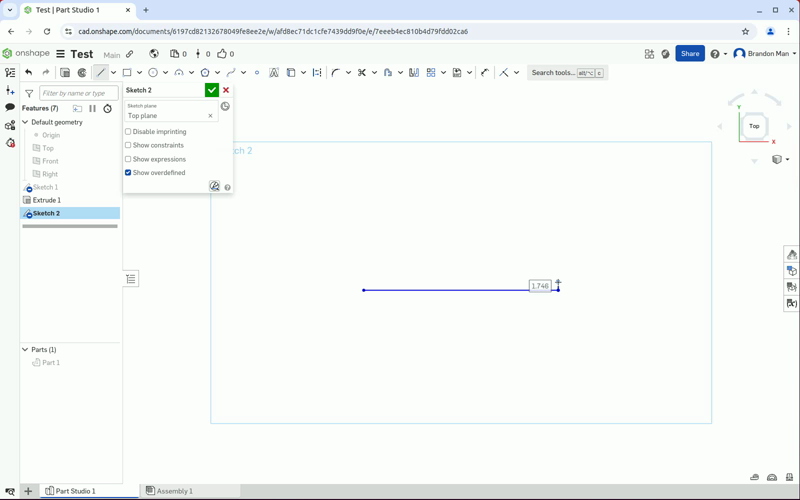
mouse_move(363, 281)
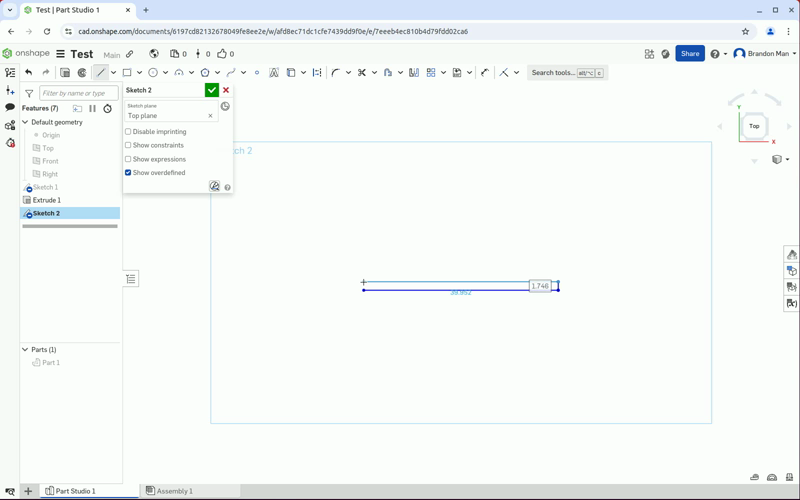
click(363, 281)
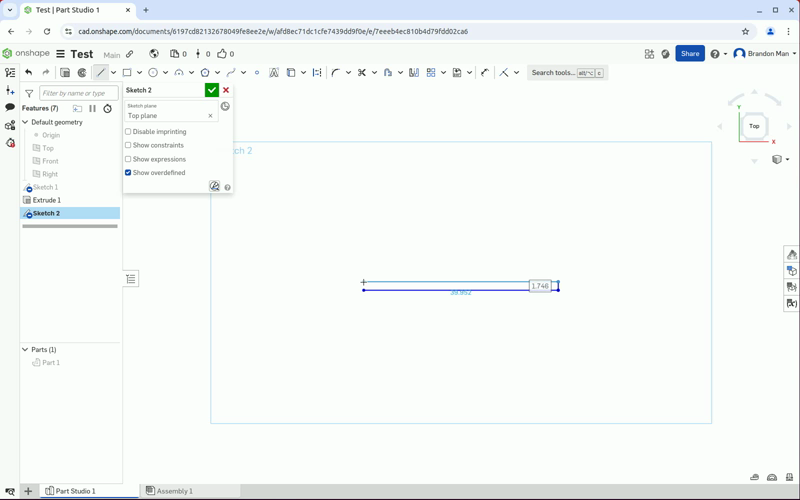
key_up(shift)
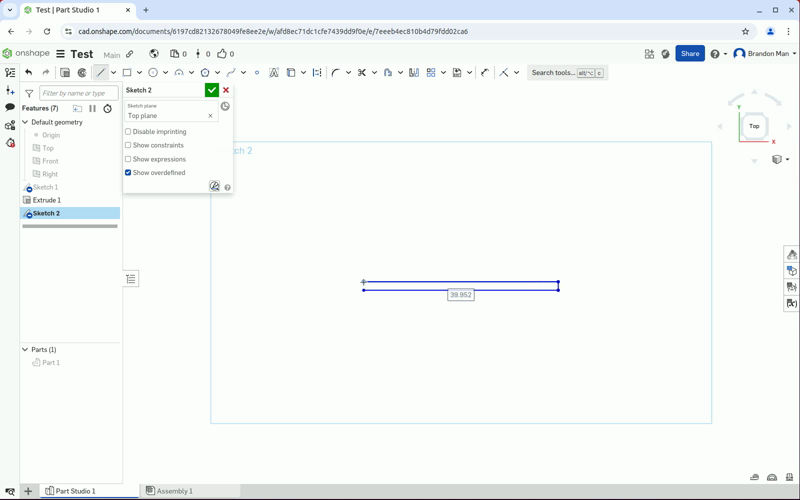
key_down(shift)
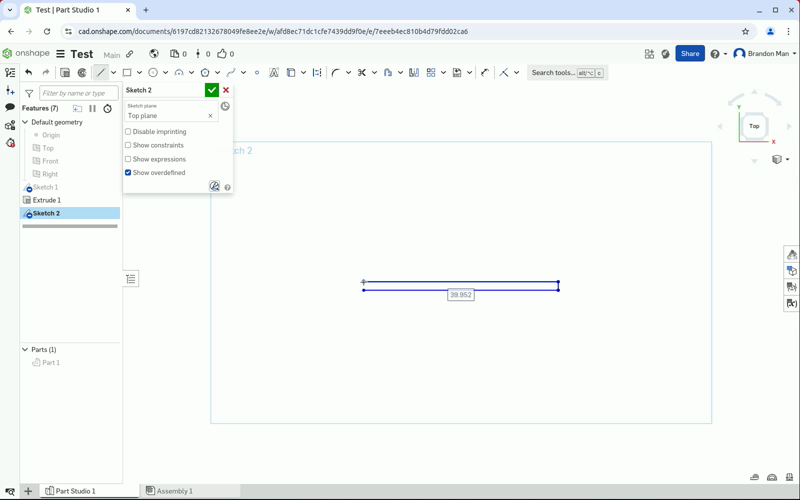
mouse_move(393, 281)
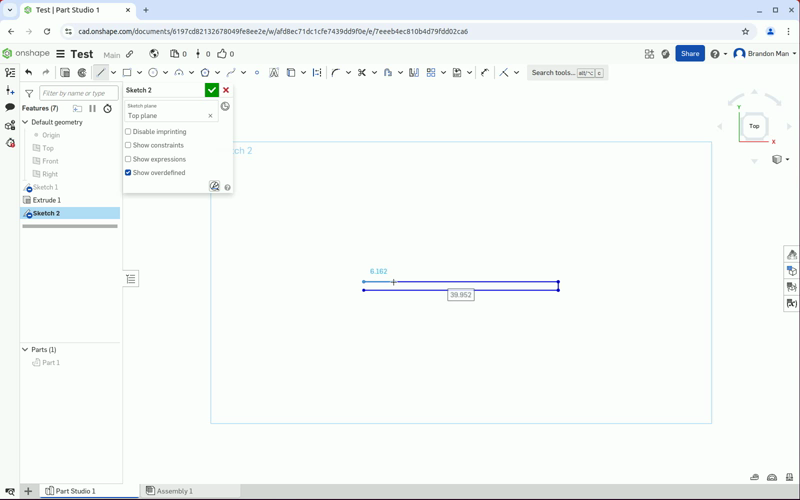
mouse_move(363, 285)
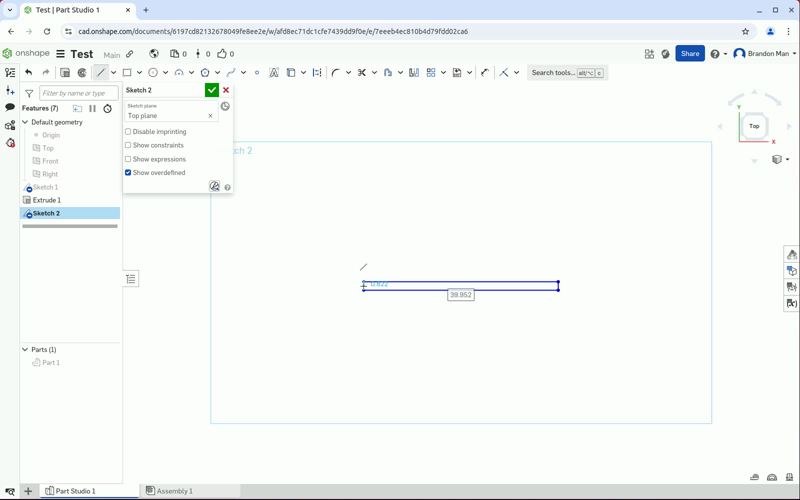
scroll(6)
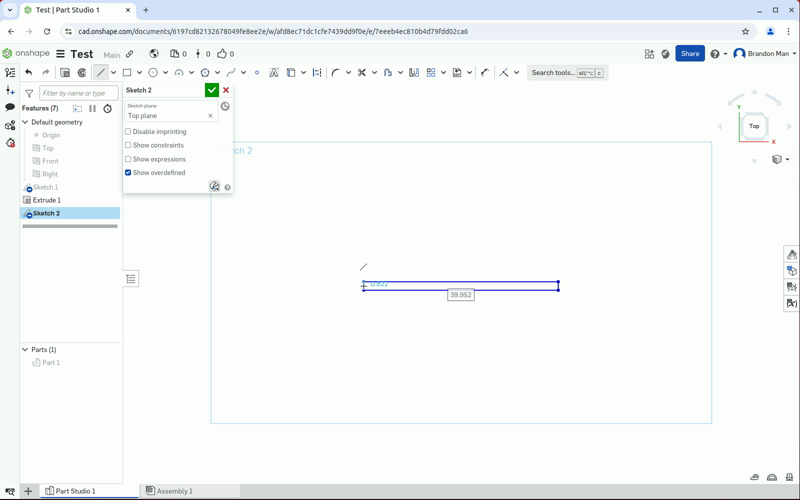
scroll(6)
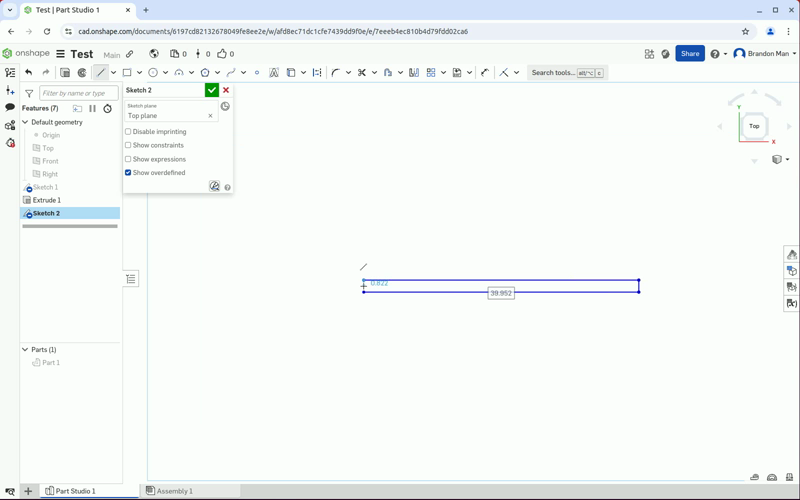
scroll(6)
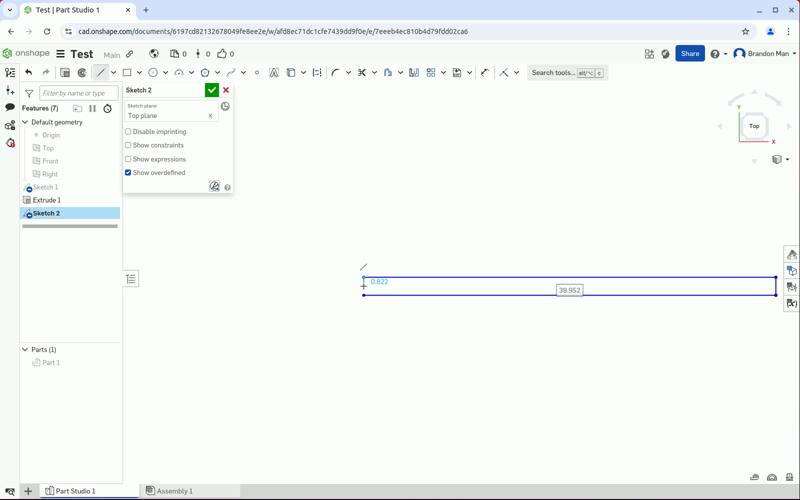
scroll(6)
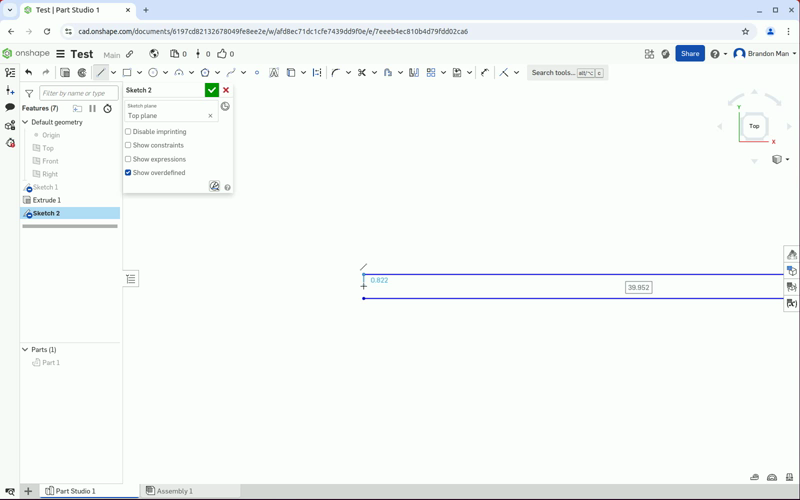
scroll(6)
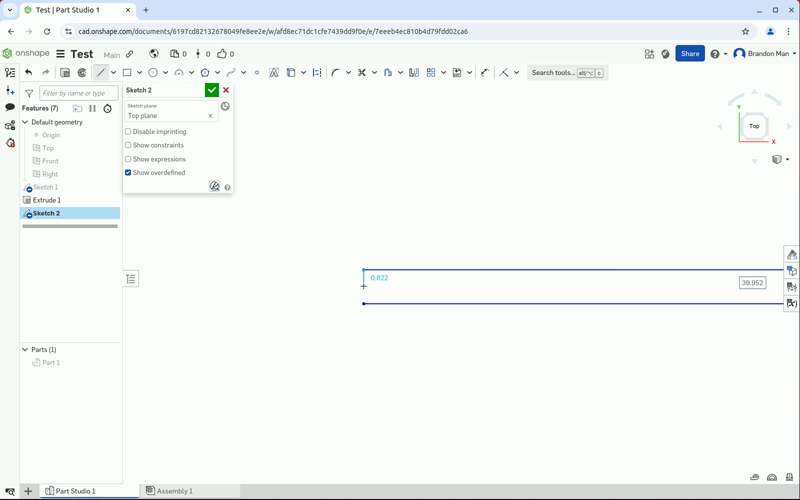
scroll(6)
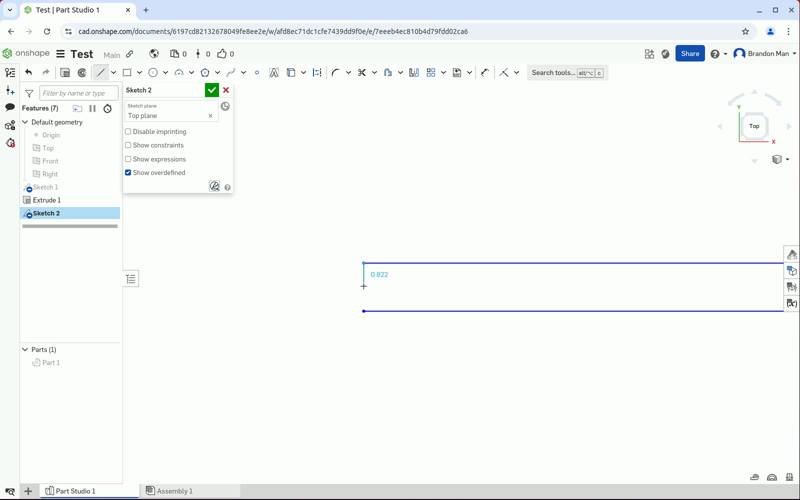
scroll(6)
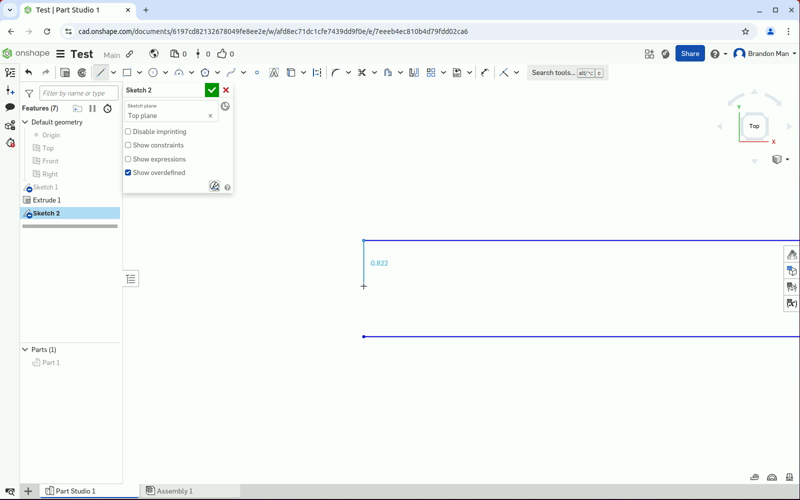
click(363, 285)
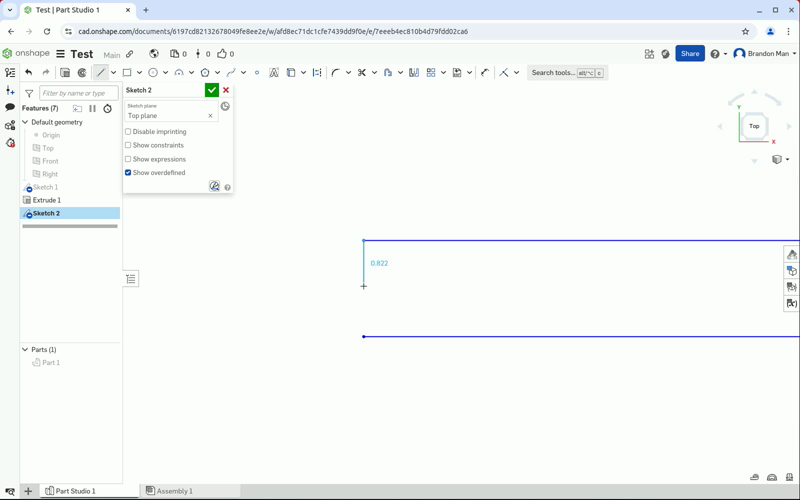
scroll(-6)
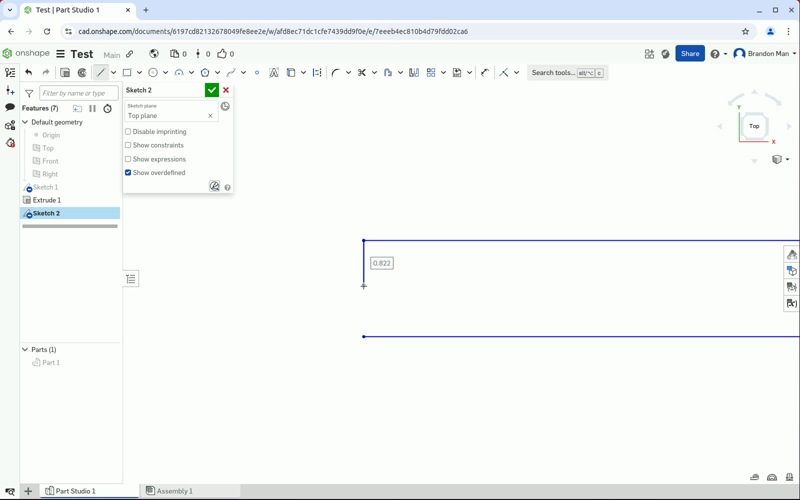
scroll(-6)
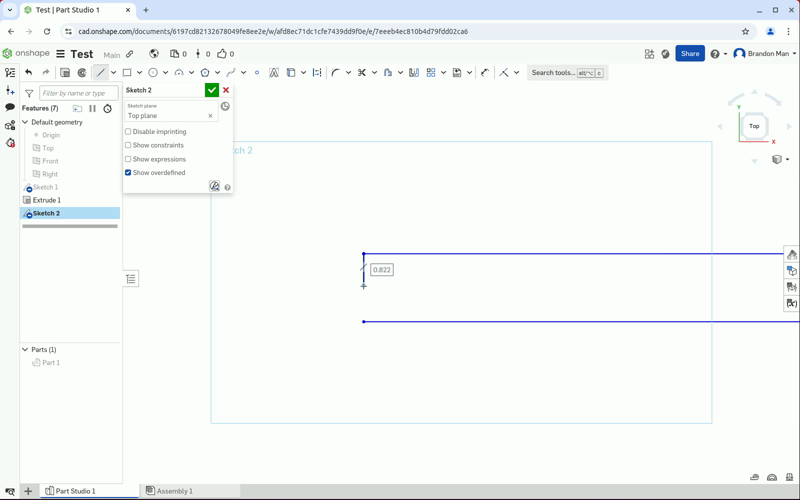
scroll(-6)
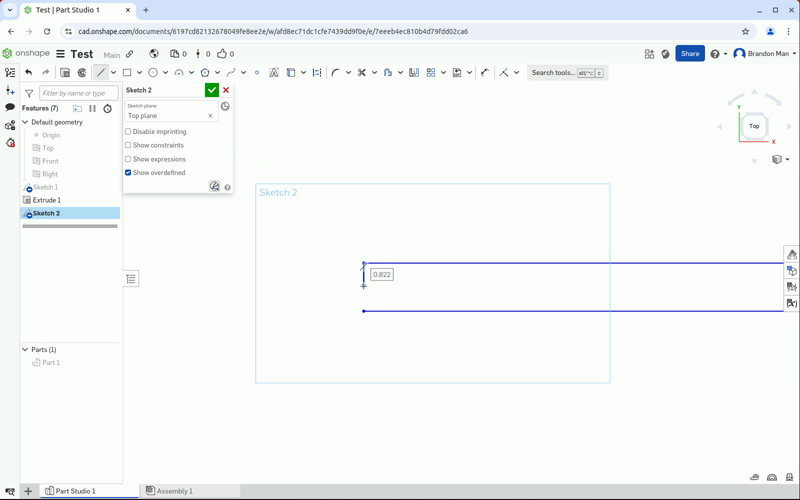
scroll(-6)
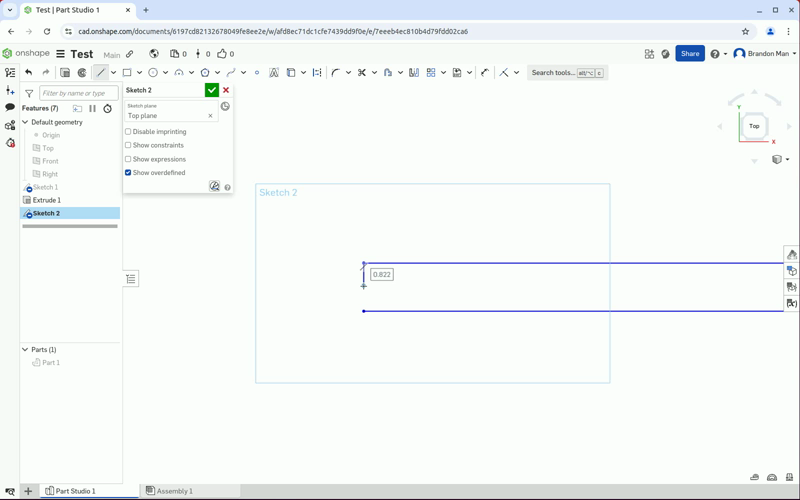
scroll(-6)
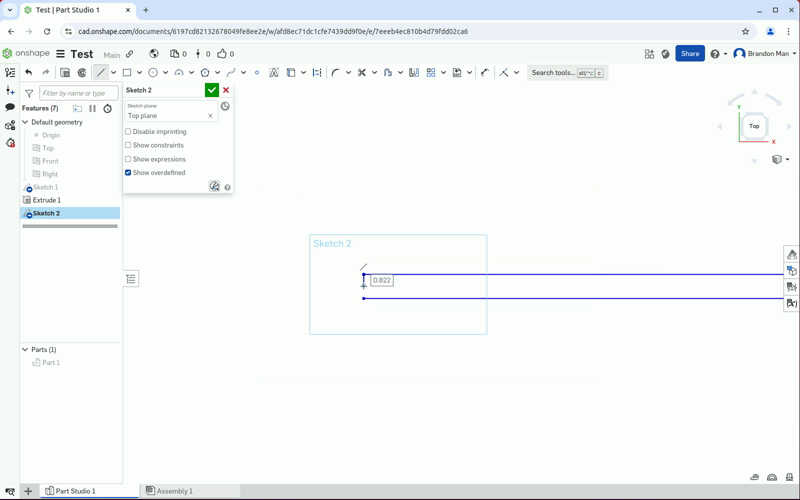
scroll(-6)
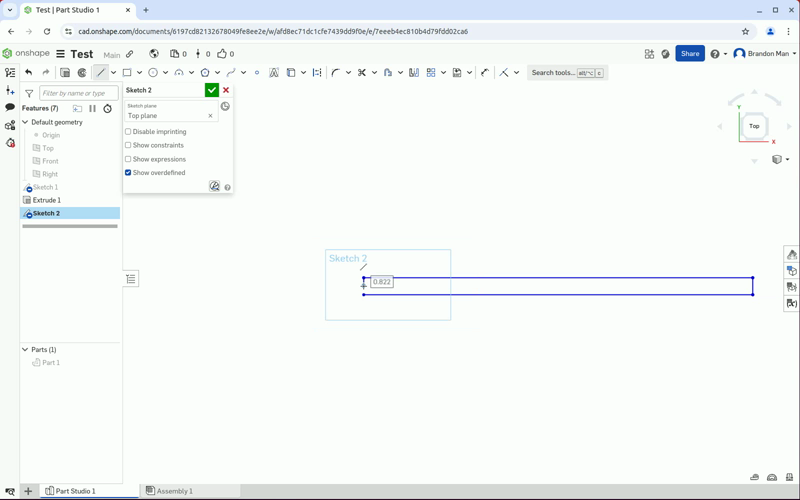
scroll(-6)
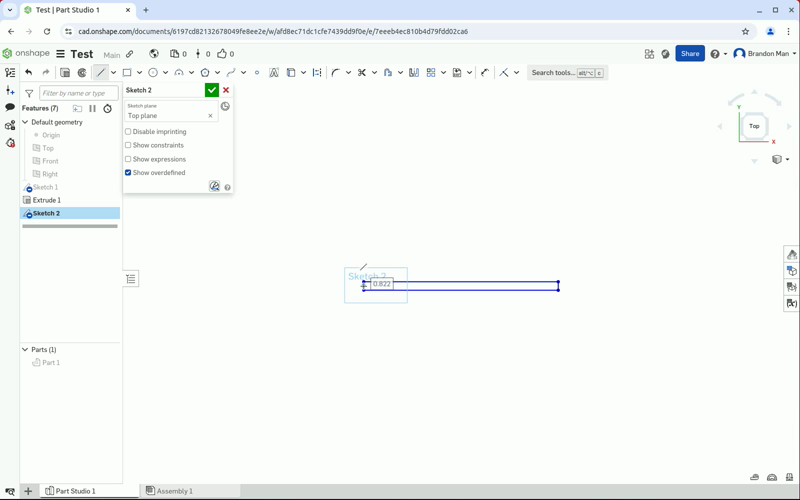
key_up(shift)
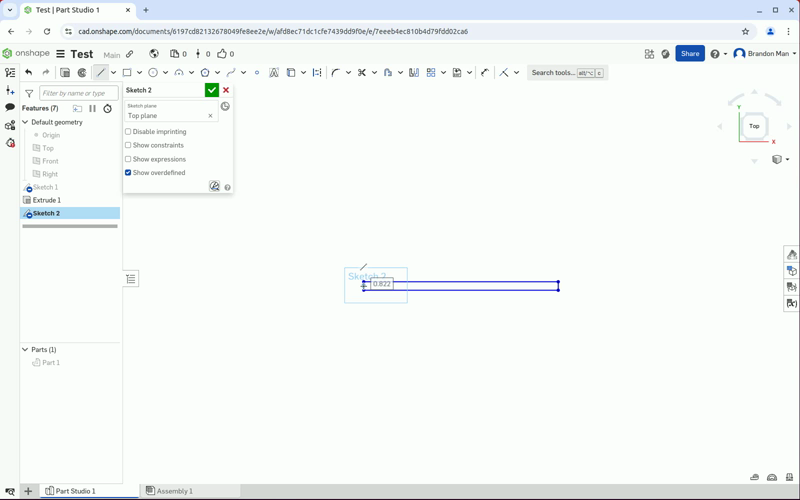
mouse_move(393, 285)
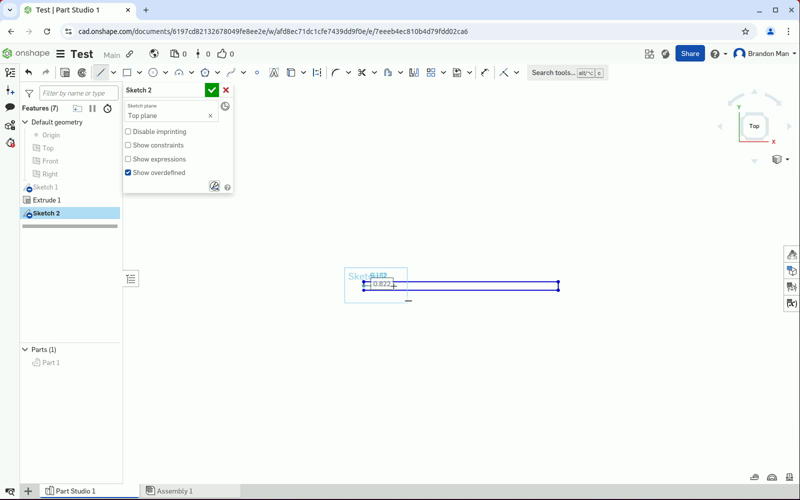
key_down(shift)
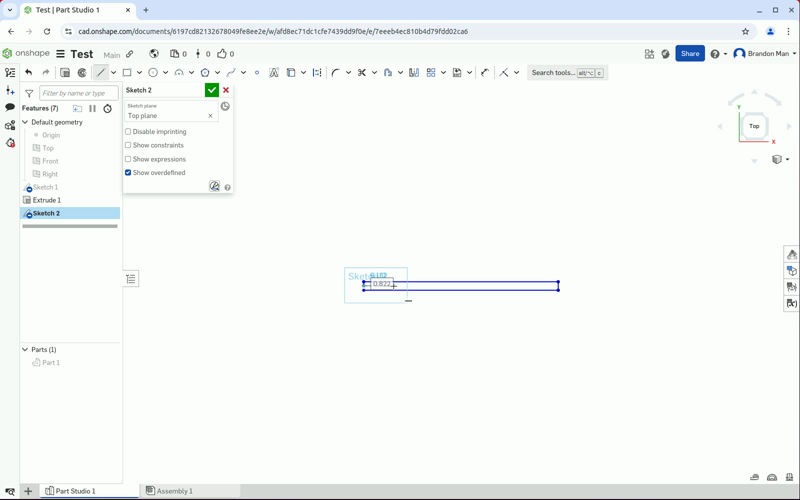
mouse_move(363, 290)
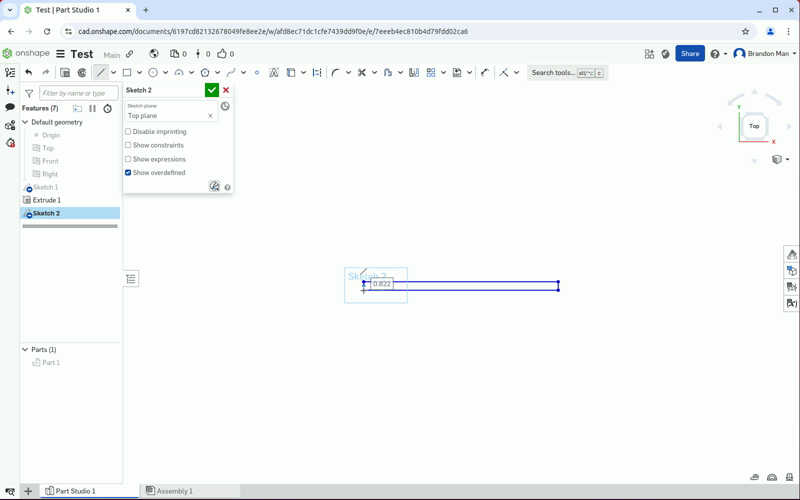
scroll(6)
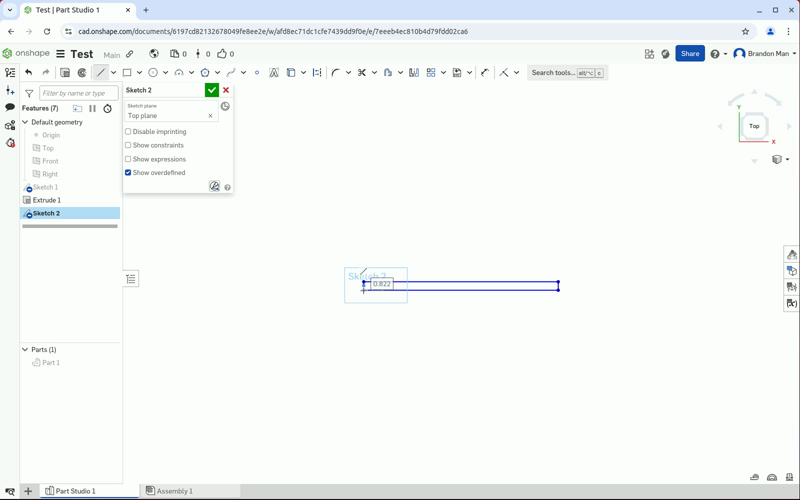
scroll(6)
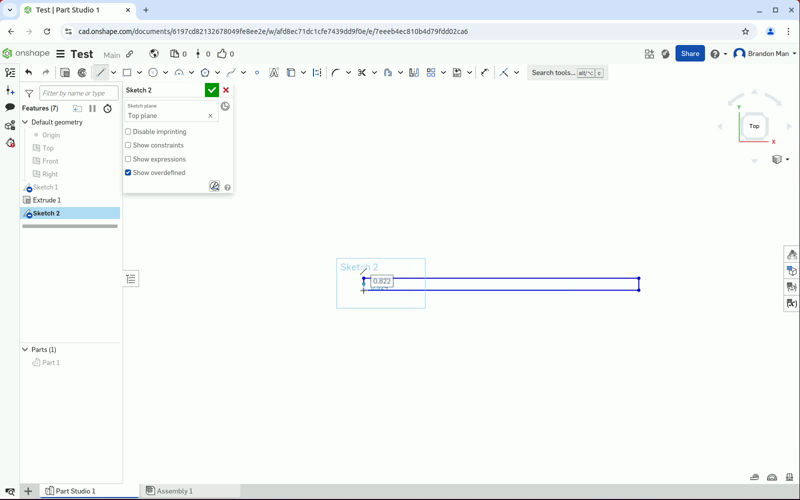
scroll(6)
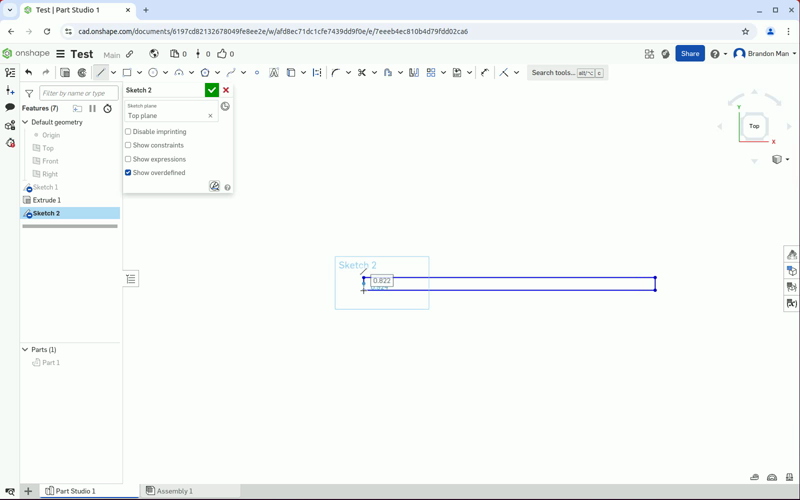
scroll(6)
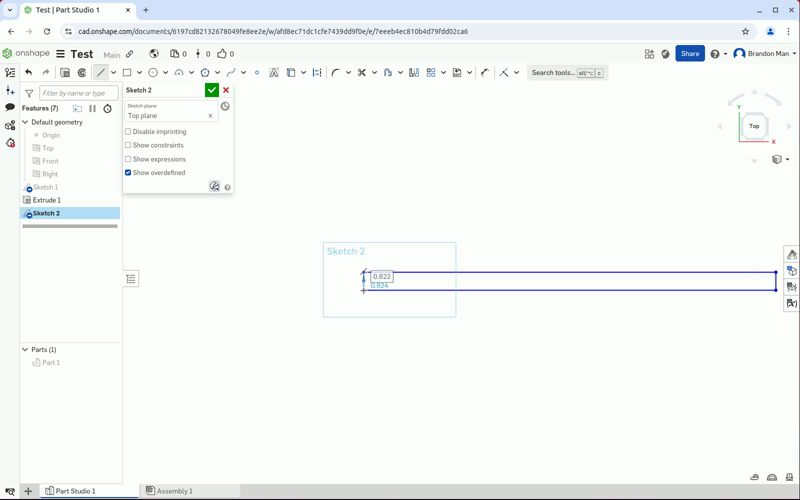
scroll(6)
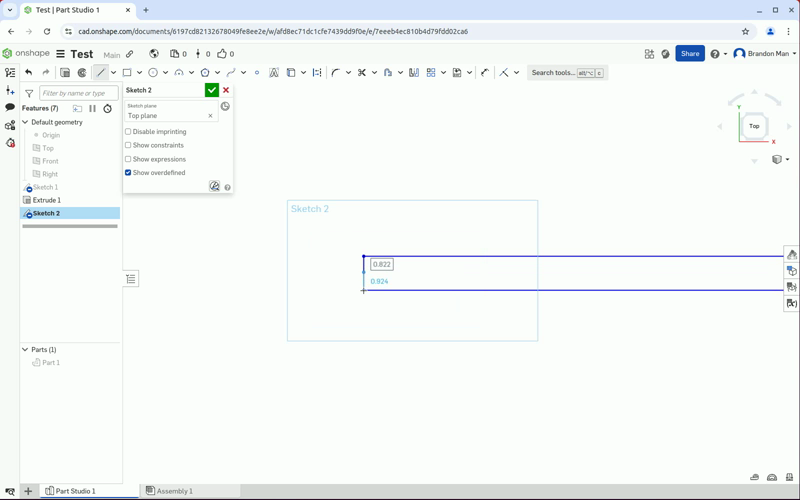
scroll(6)
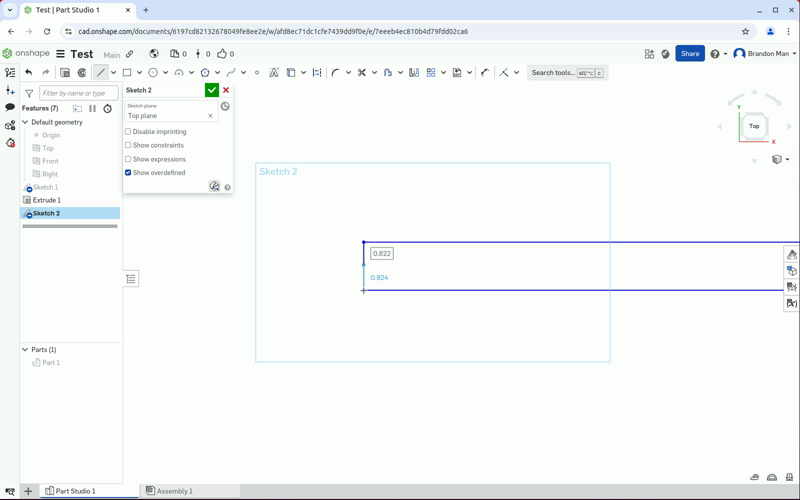
scroll(6)
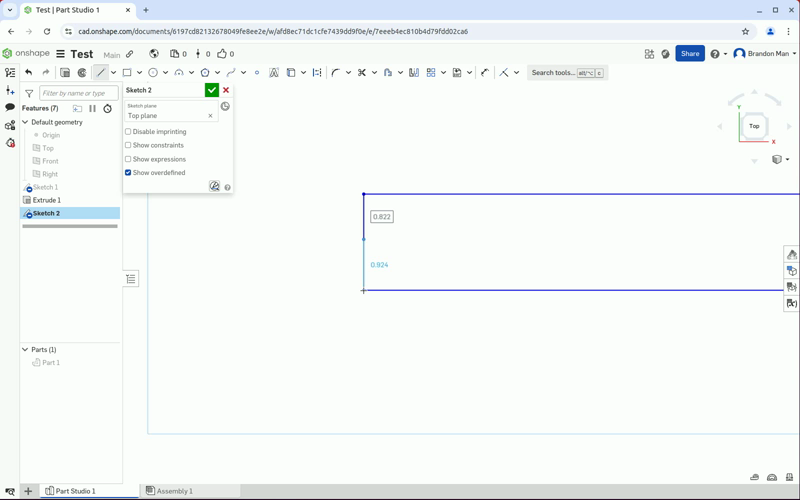
key_up(shift)
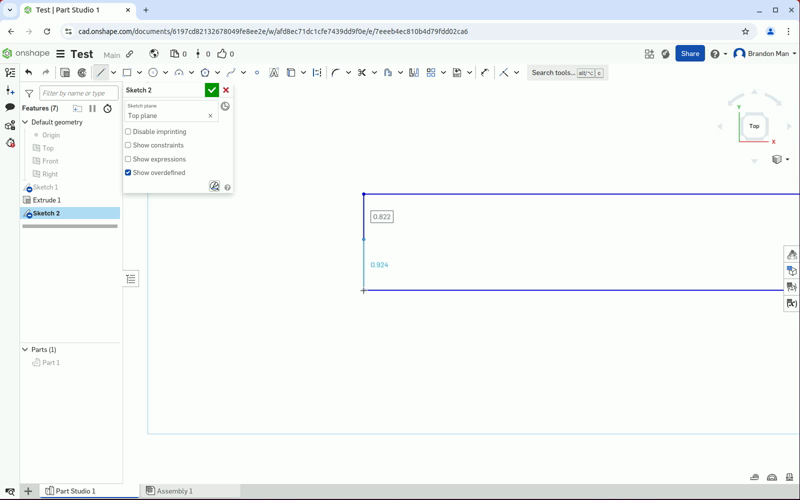
click(363, 290)
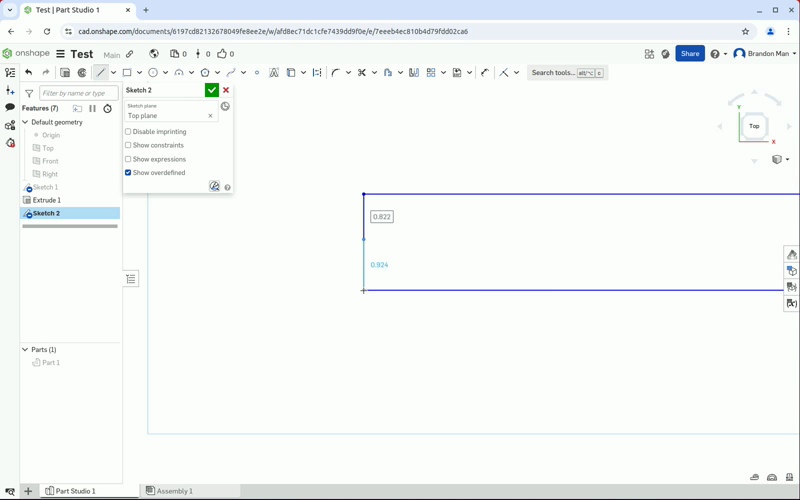
scroll(-6)
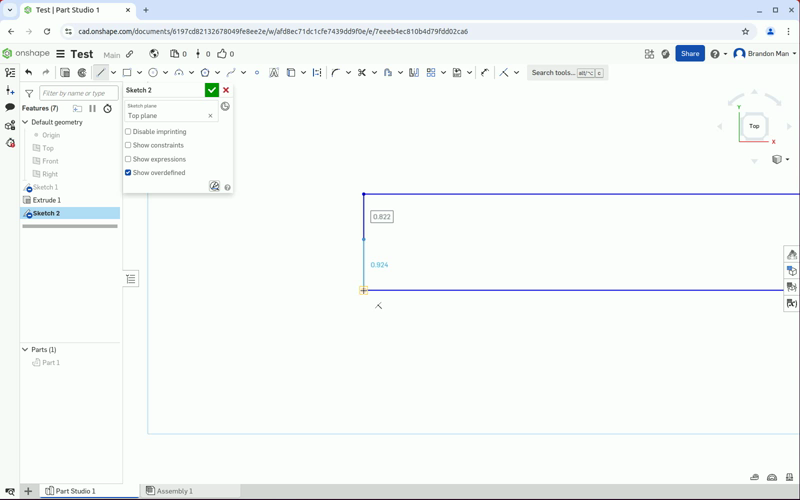
scroll(-6)
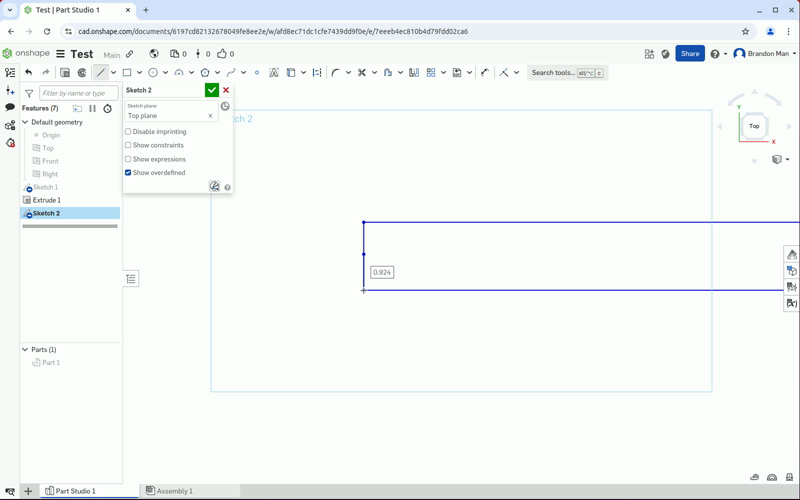
scroll(-6)
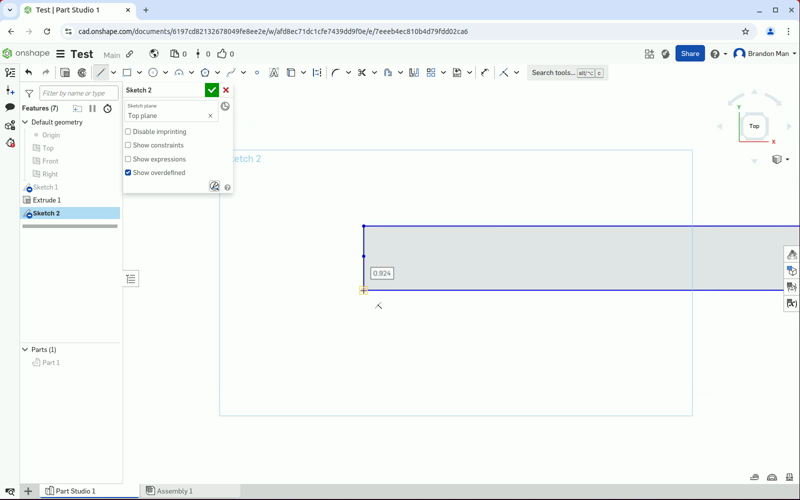
scroll(-6)
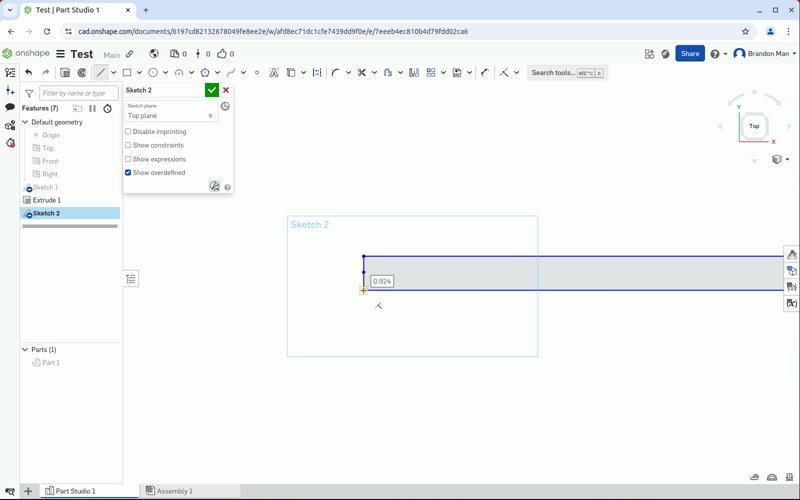
scroll(-6)
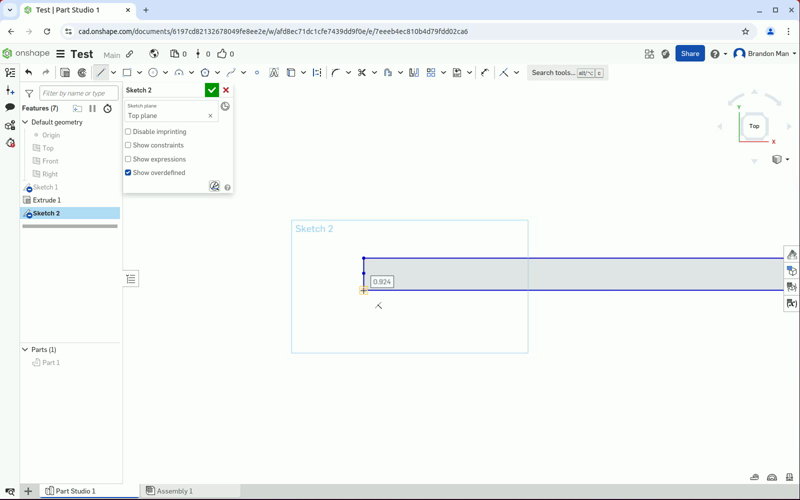
scroll(-6)
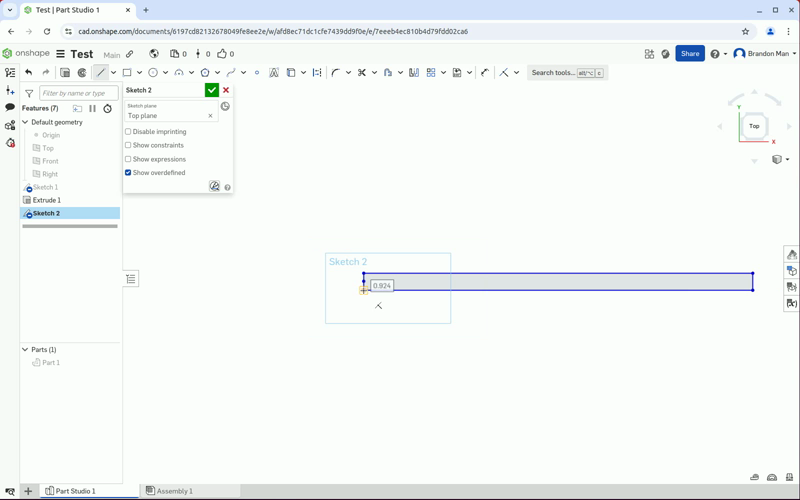
scroll(-6)
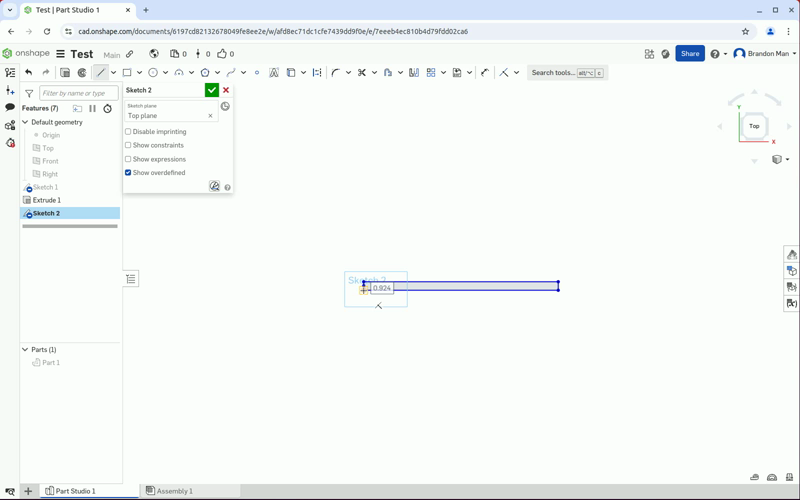
key(esc)
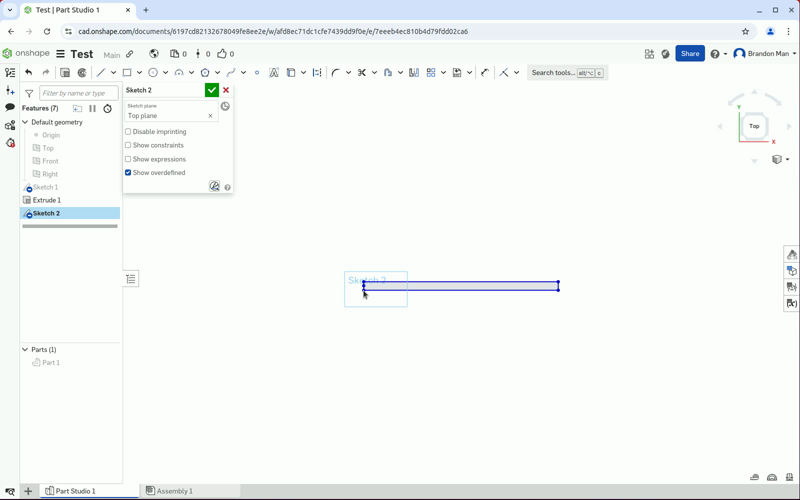
mouse_move(481, 287)
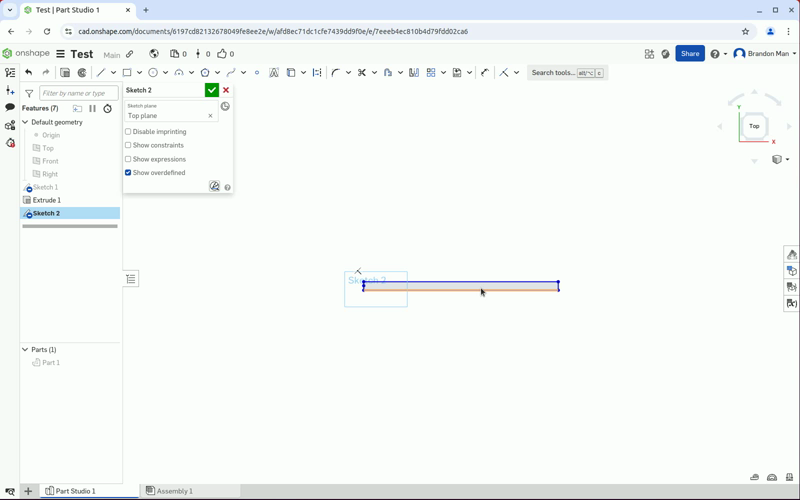
scroll(6)
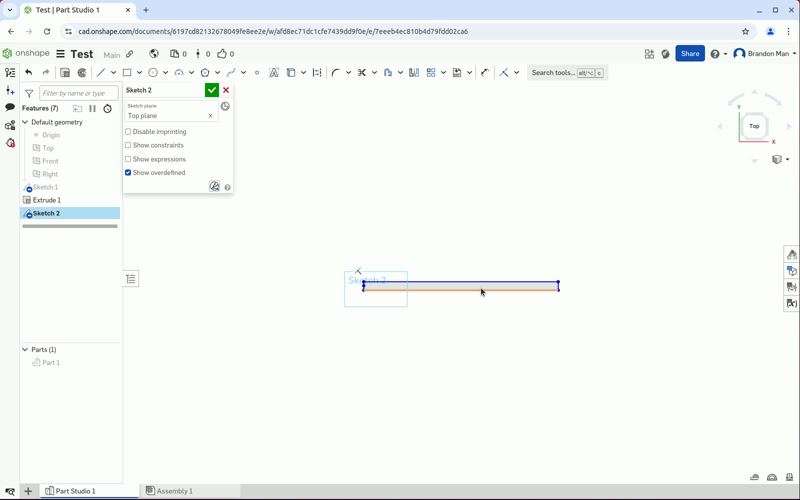
scroll(6)
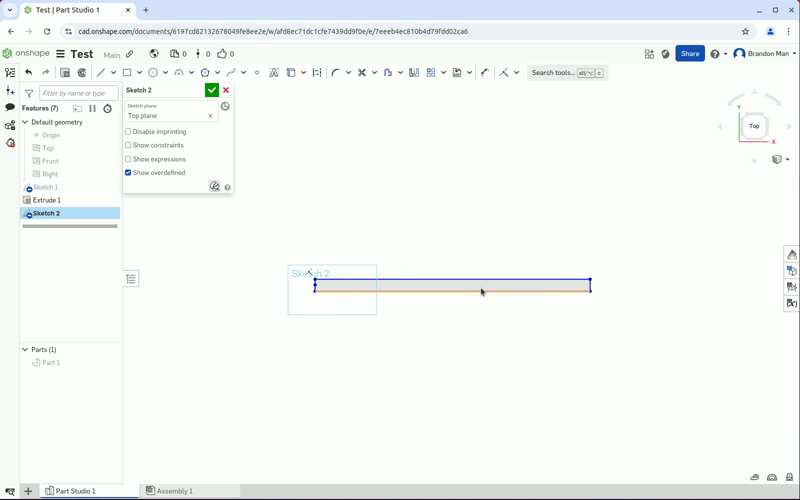
scroll(6)
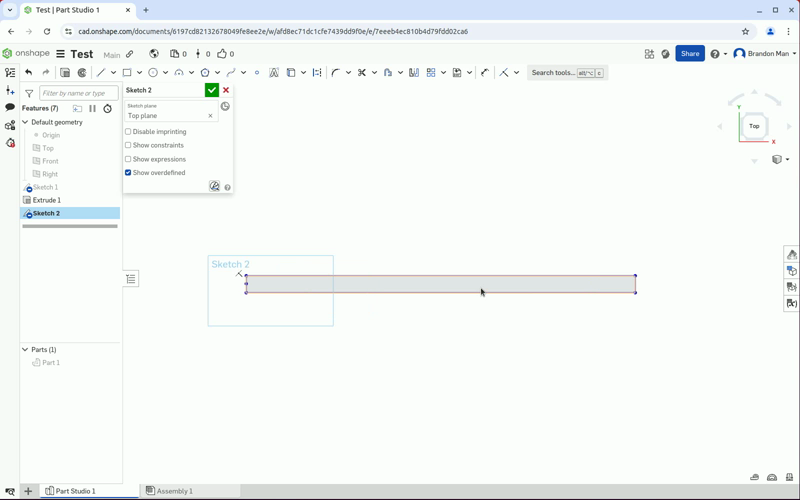
scroll(6)
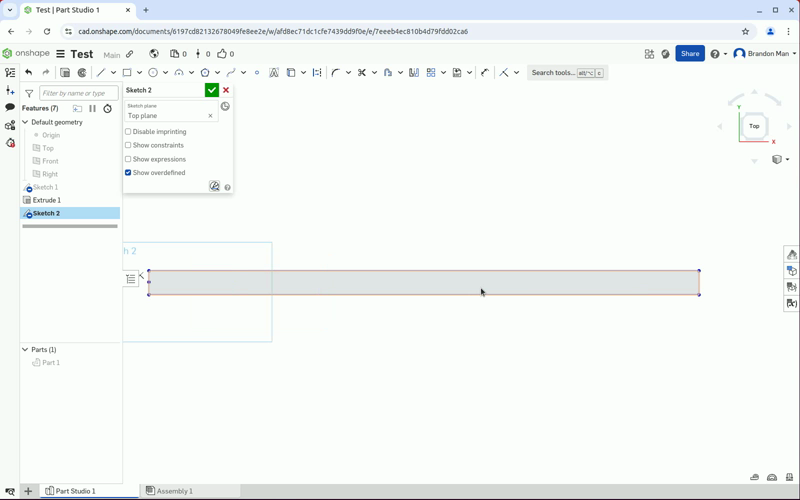
scroll(6)
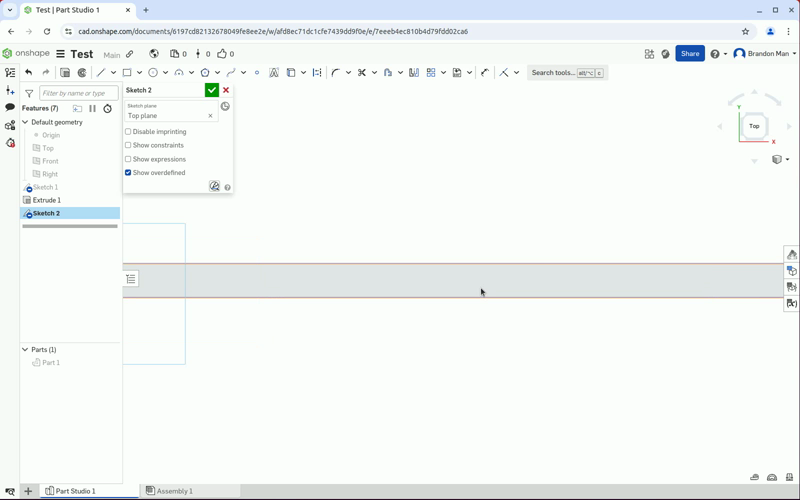
scroll(6)
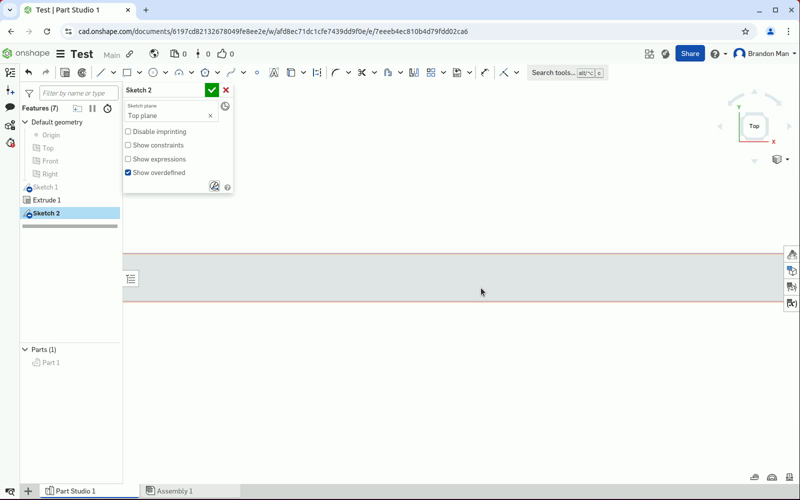
scroll(6)
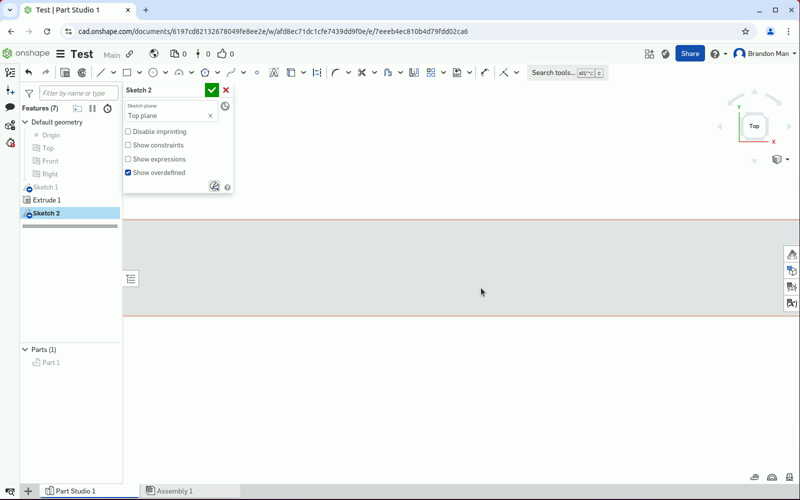
click(481, 287)
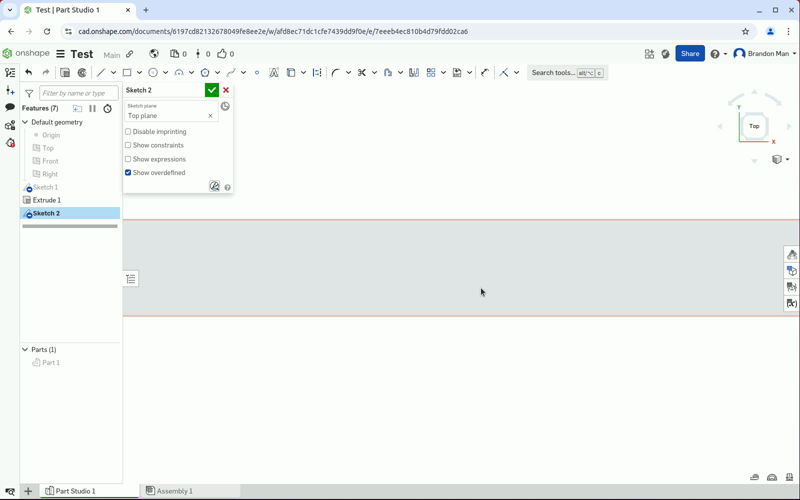
scroll(-6)
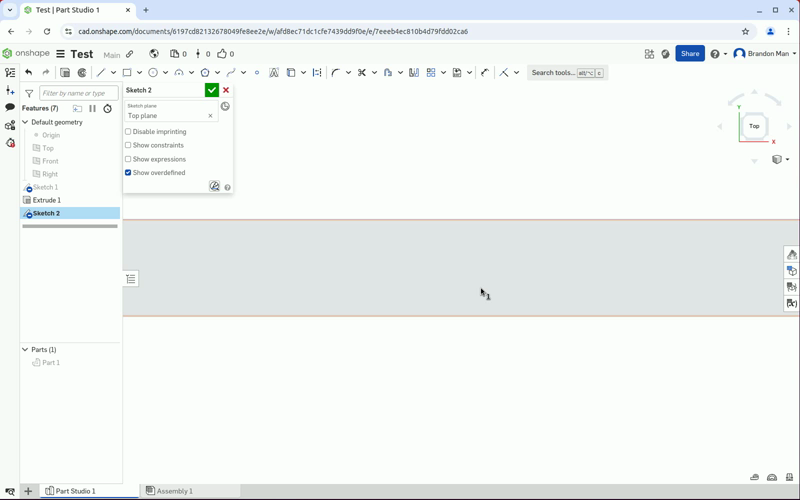
scroll(-6)
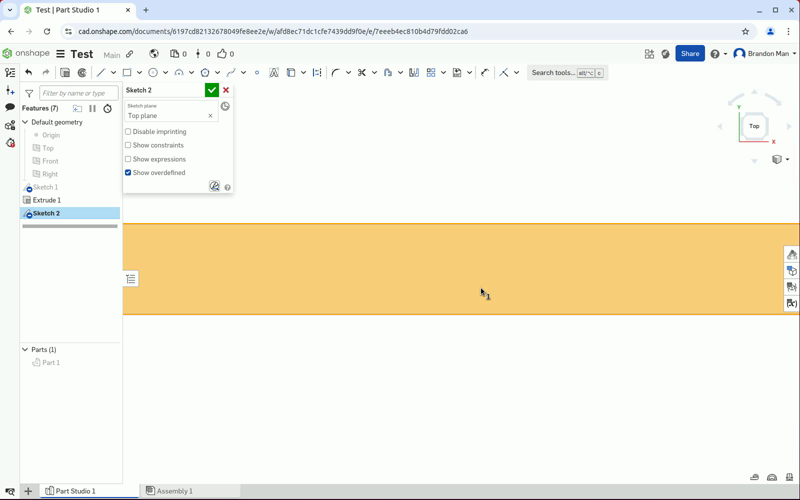
scroll(-6)
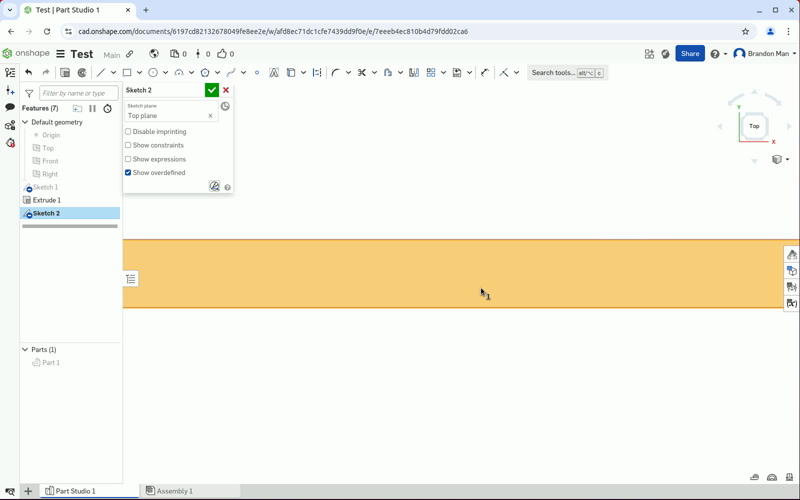
scroll(-6)
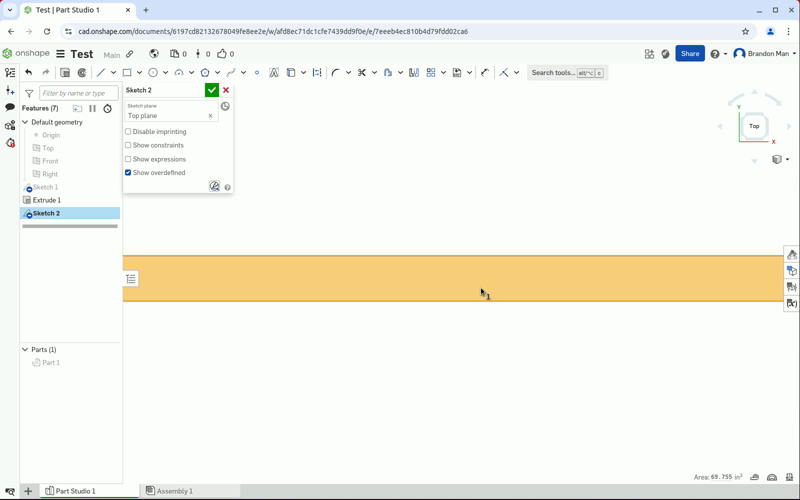
scroll(-6)
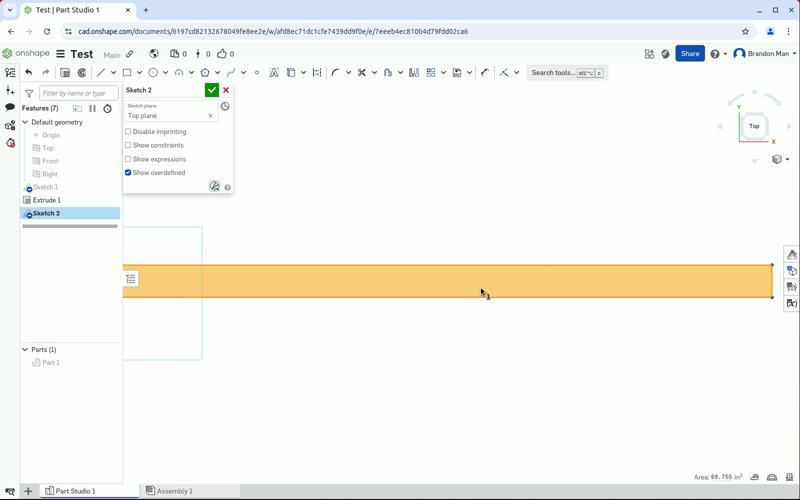
scroll(-6)
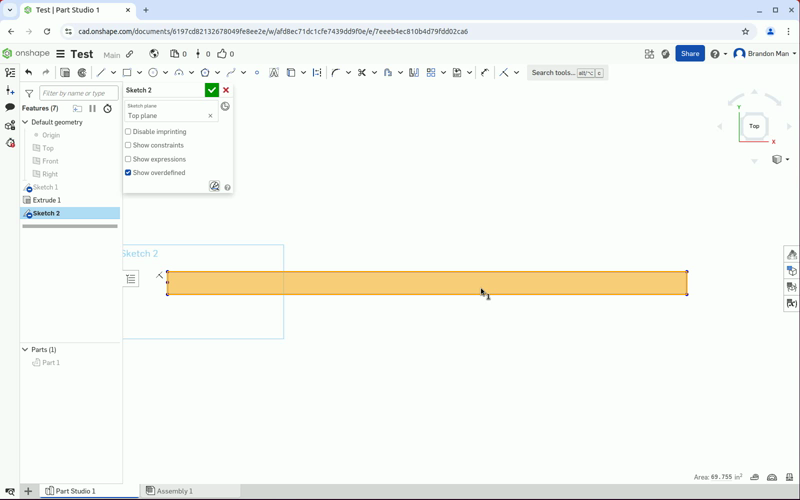
scroll(-6)
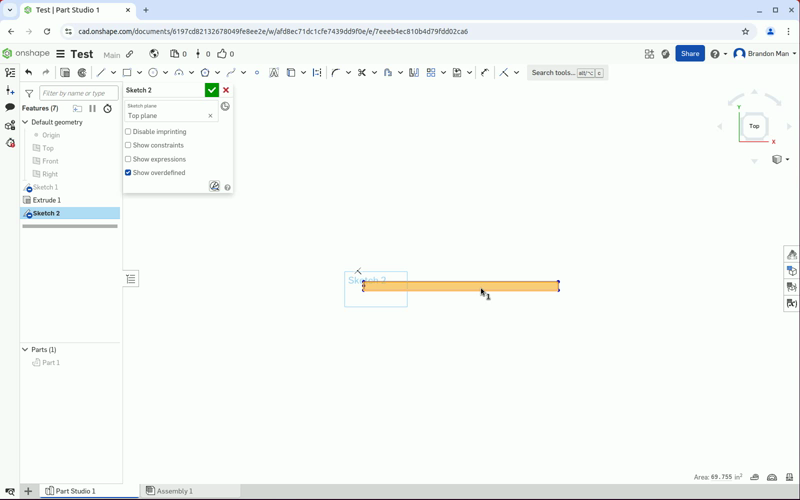
mouse_move(73, 352)
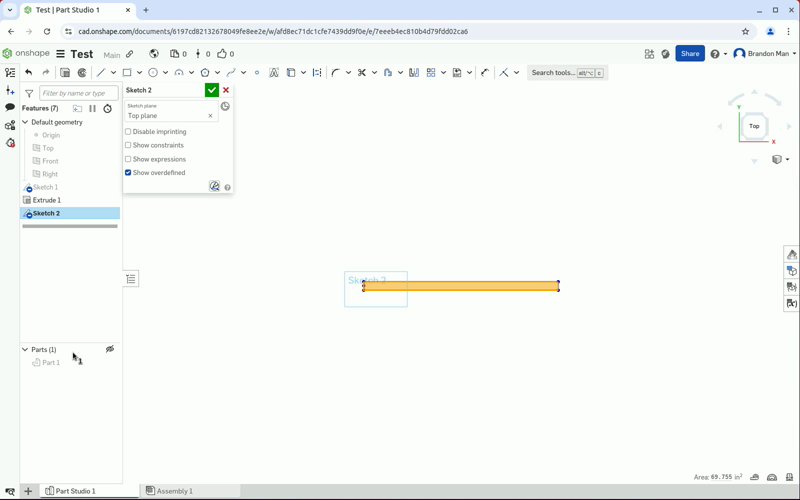
key(shift+y)
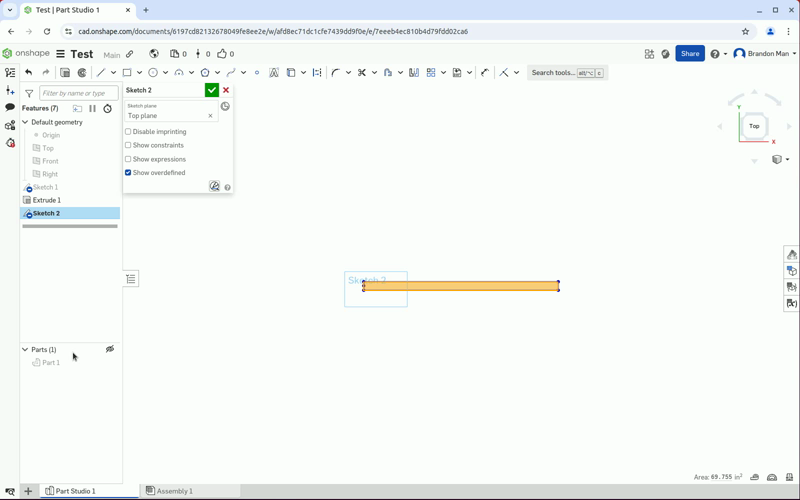
key(shift+e)
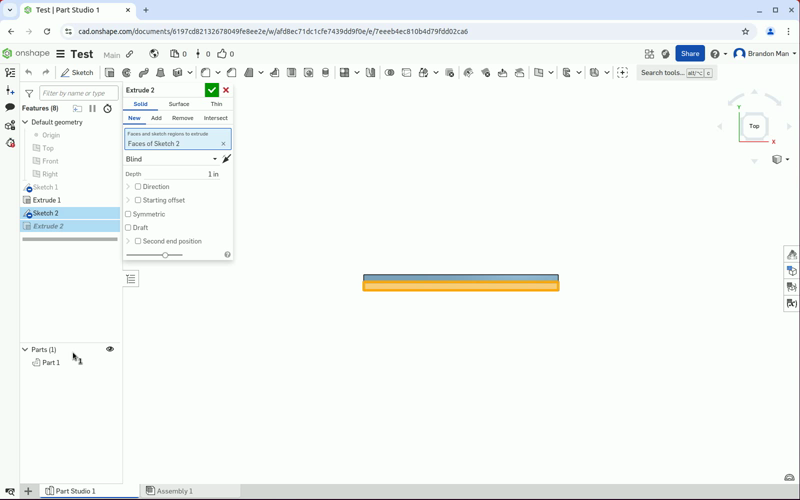
mouse_move(143, 106)
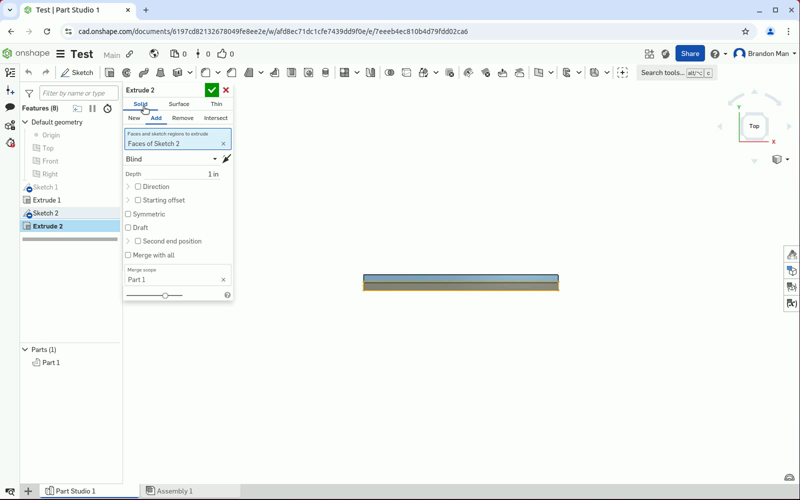
click(143, 106)
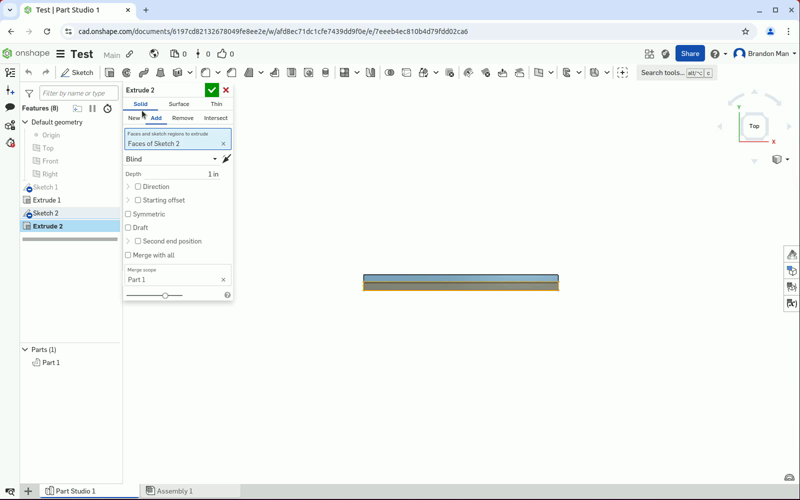
mouse_move(137, 120)
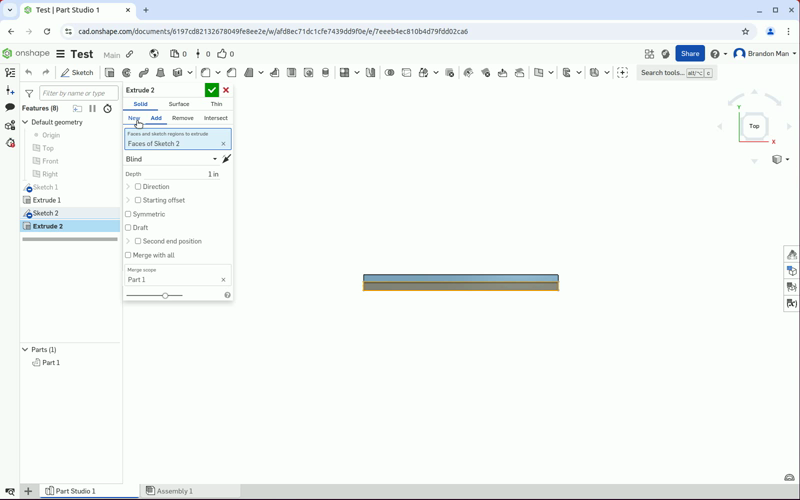
click(137, 120)
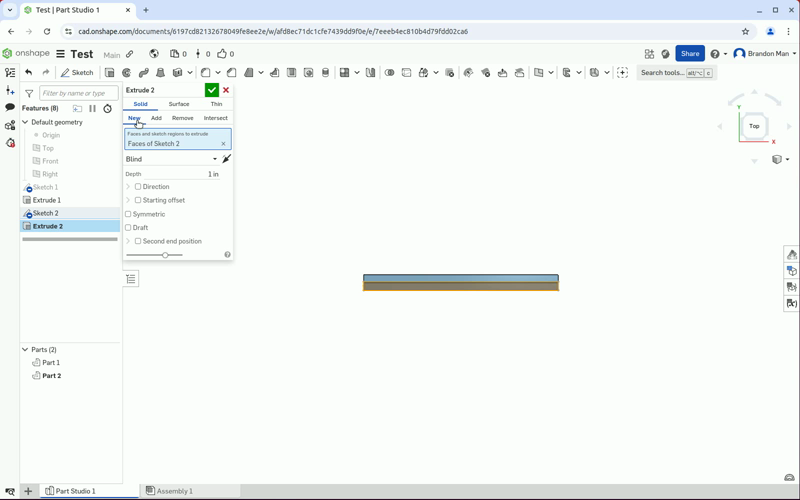
key(tab, 4)
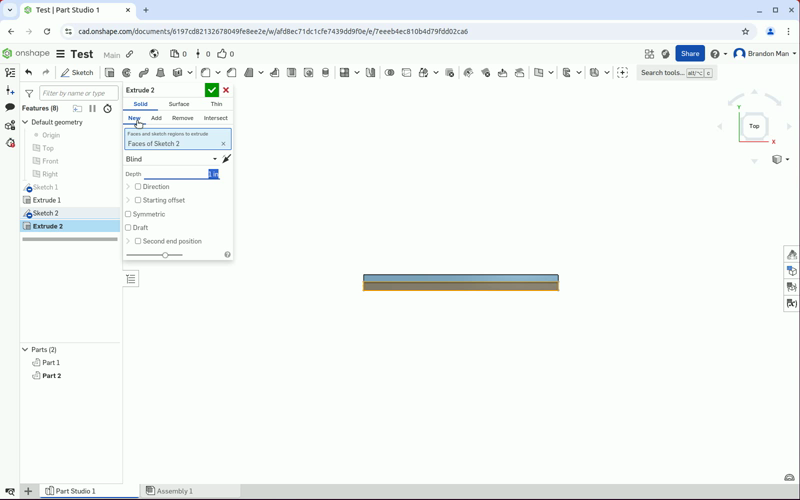
text(2.888)
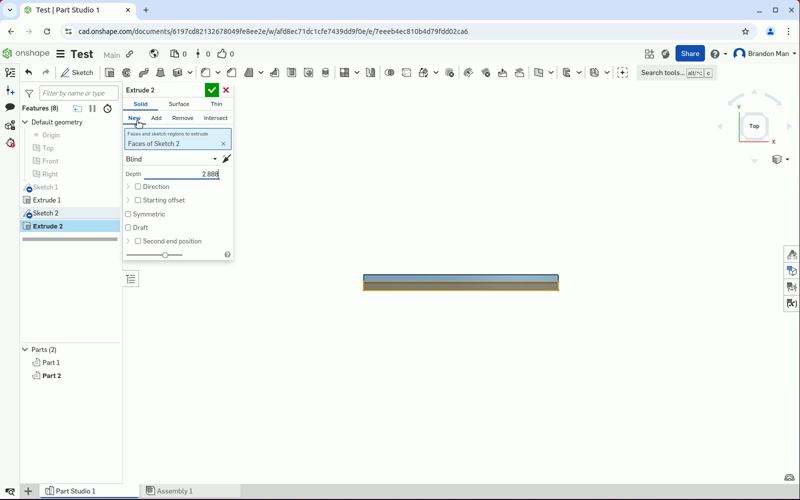
key(tab, 3)
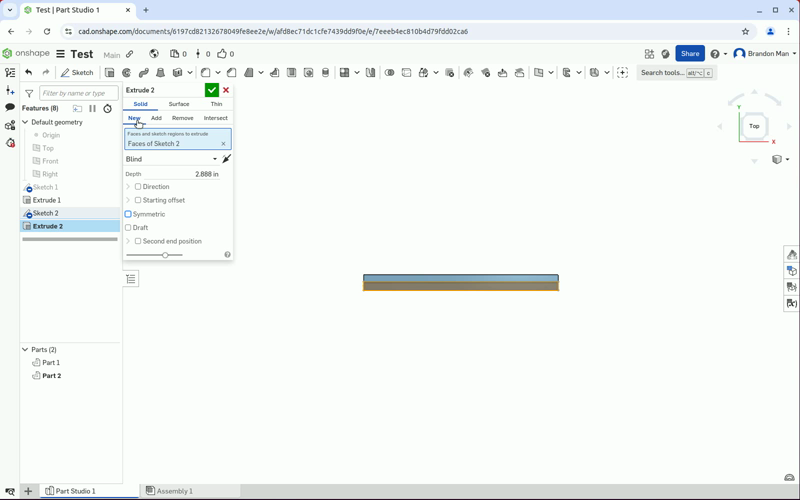
key(space)
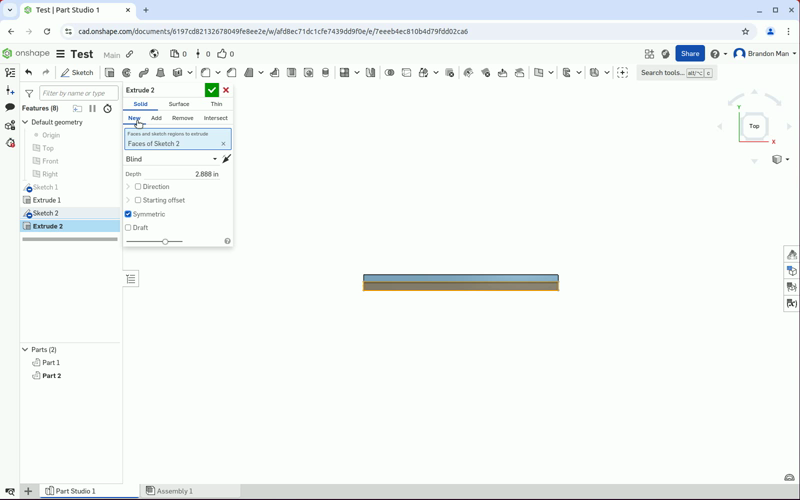
key(enter)
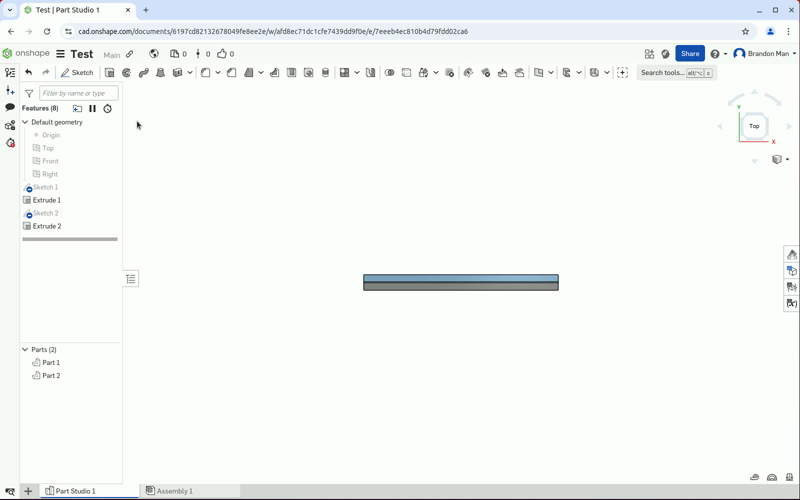
key(shift+h)
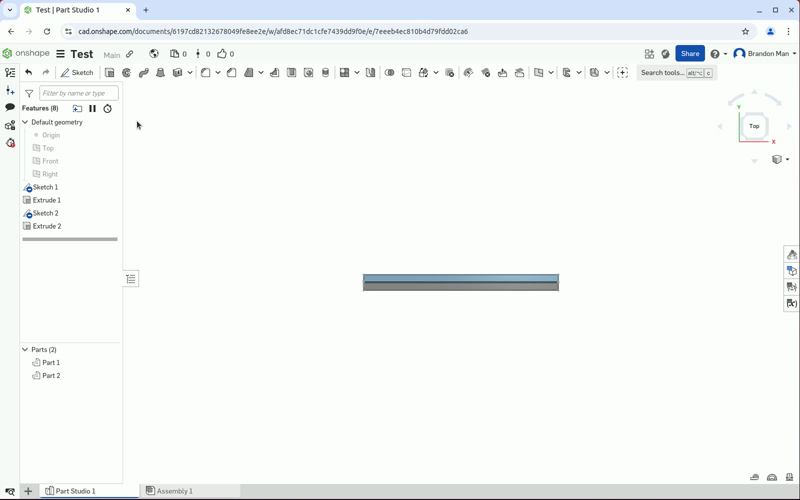
key(shift+h)
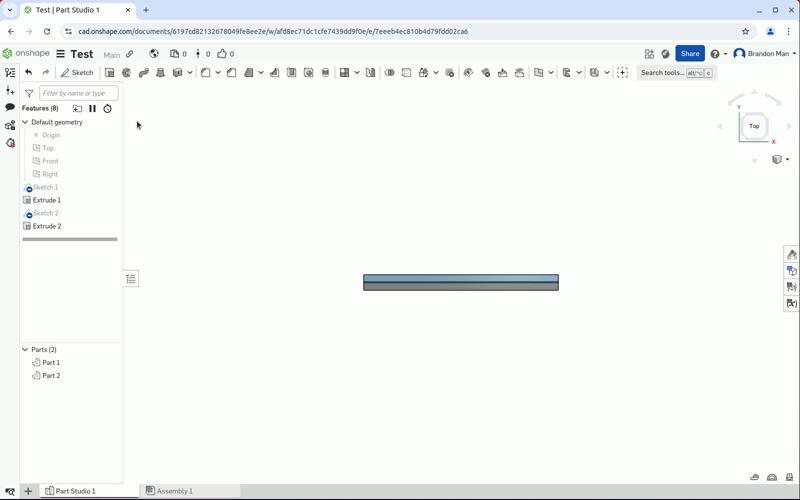
mouse_move(73, 189)
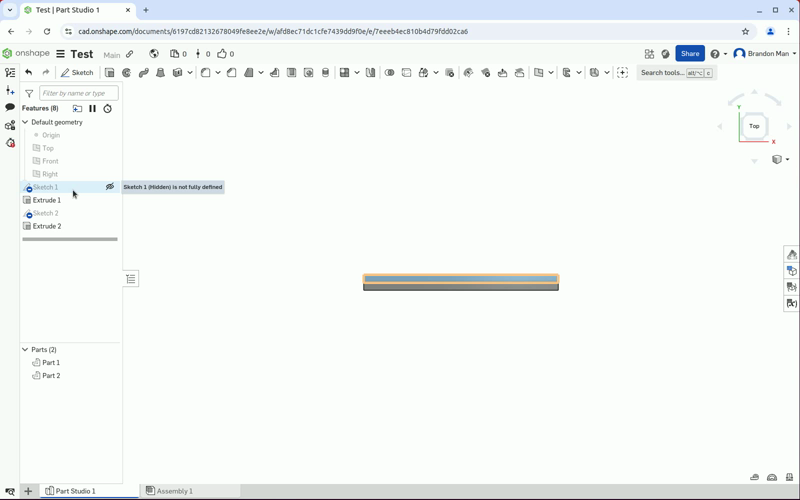
click(73, 189)
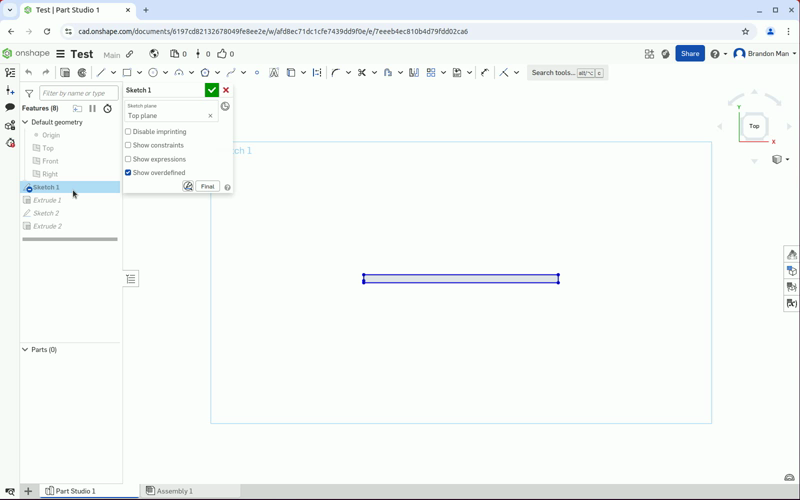
mouse_move(229, 92)
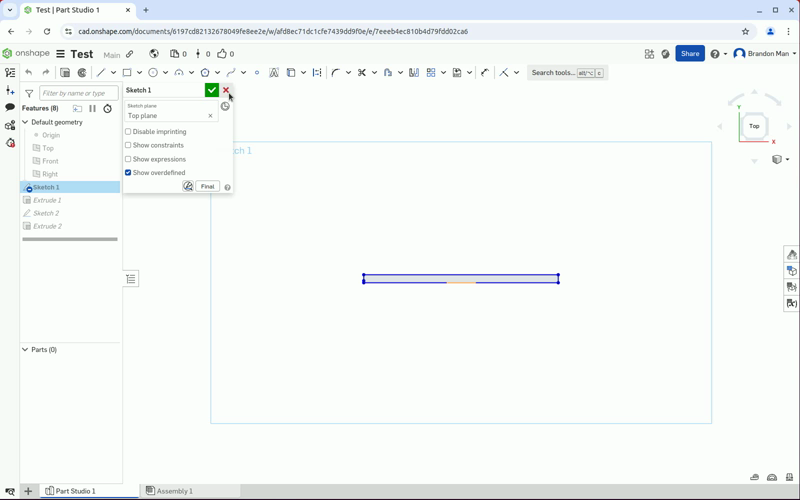
click(229, 92)
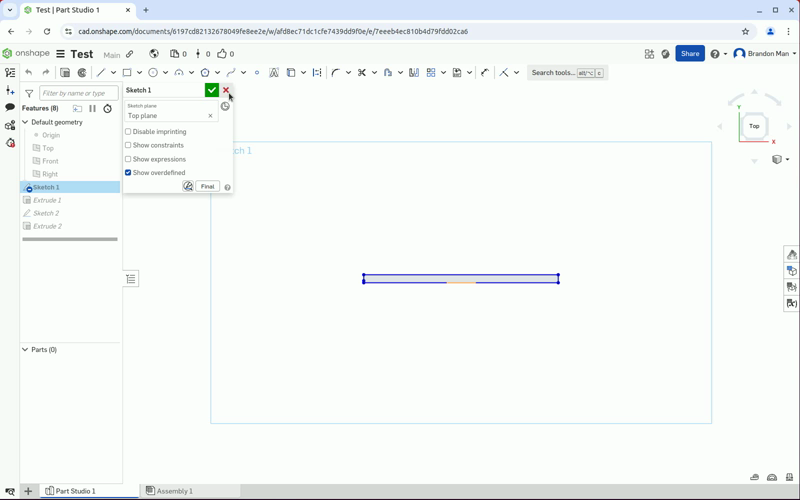
key(shift+s)
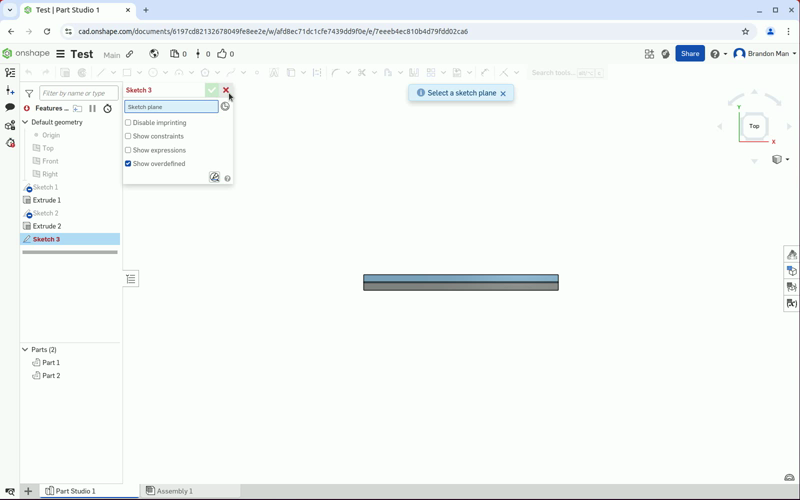
mouse_move(73, 150)
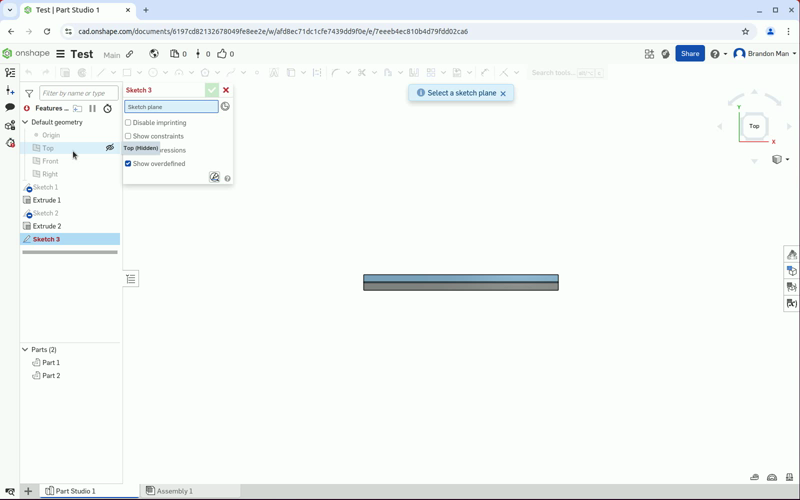
click(73, 150)
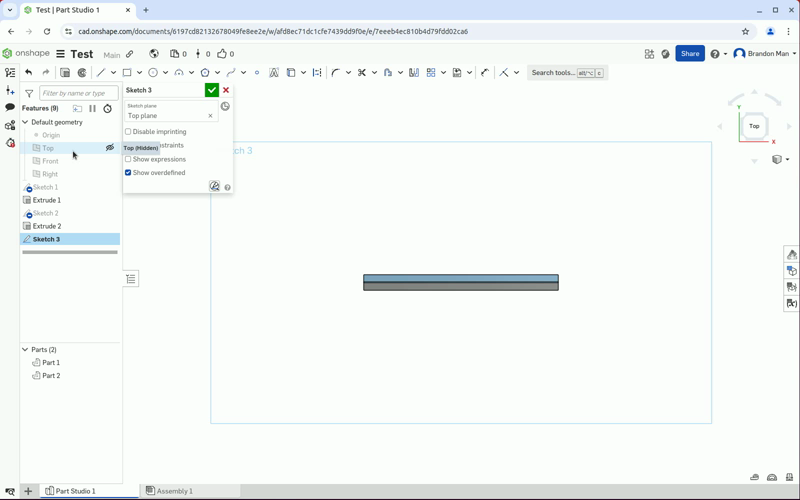
mouse_move(73, 352)
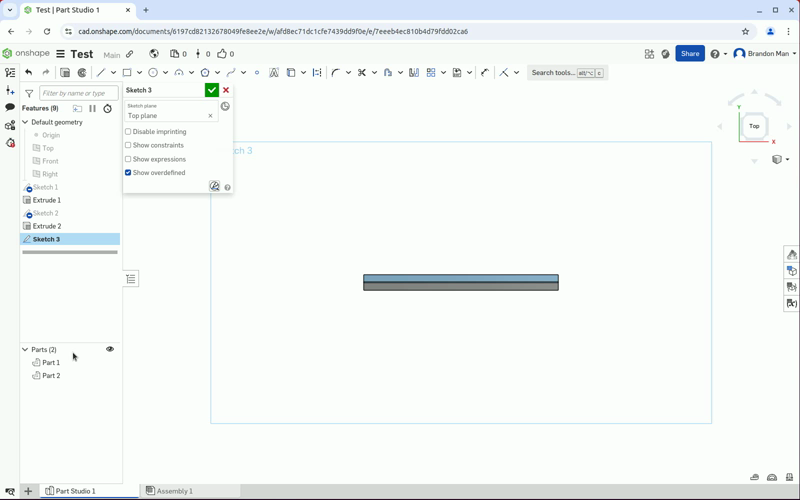
key(y)
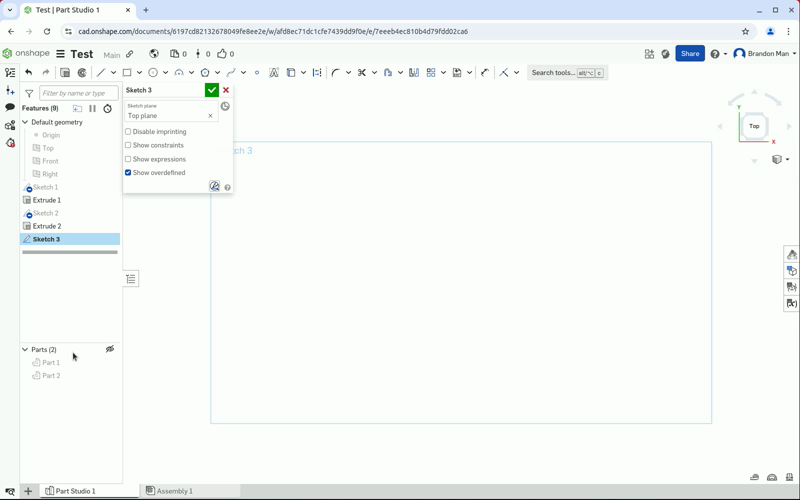
key(l)
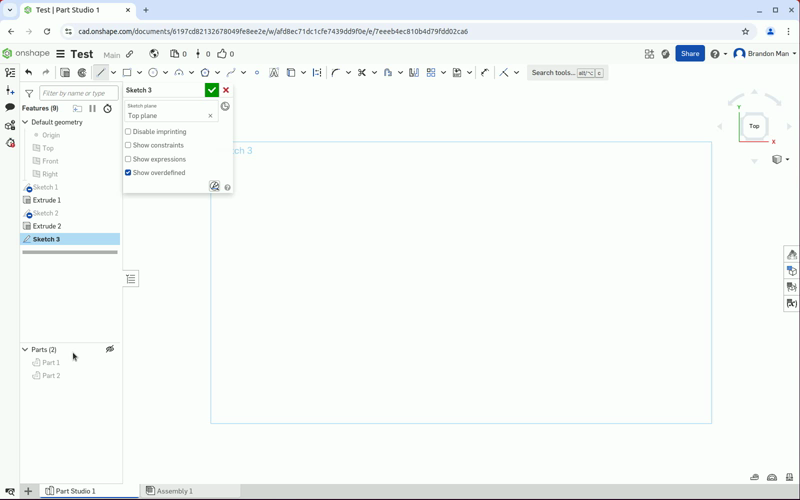
key_down(shift)
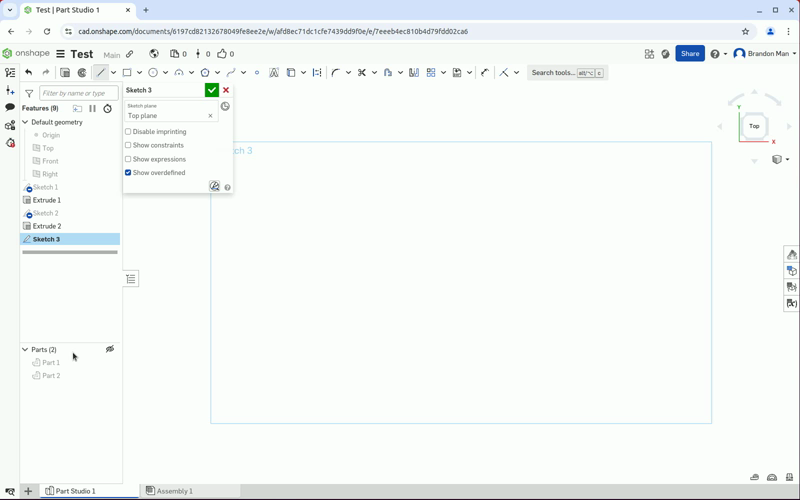
mouse_move(348, 282)
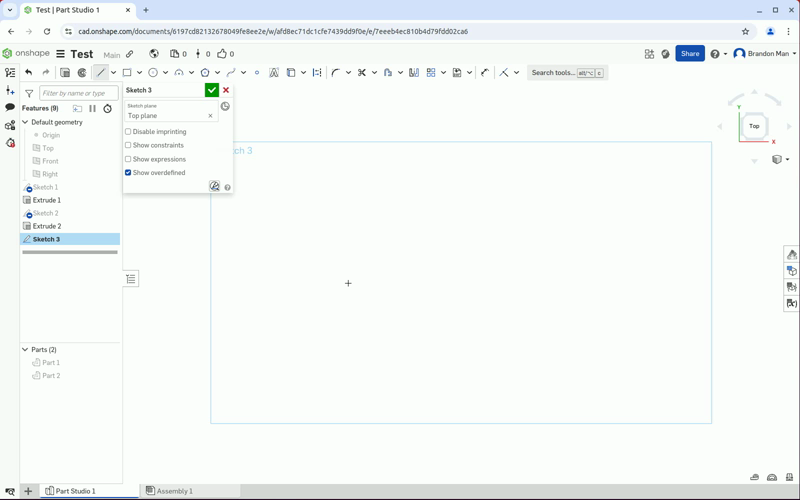
click(348, 282)
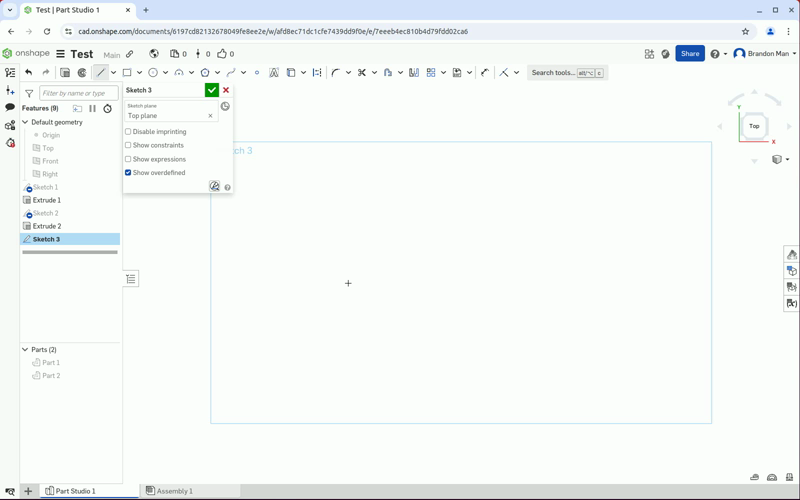
key_up(shift)
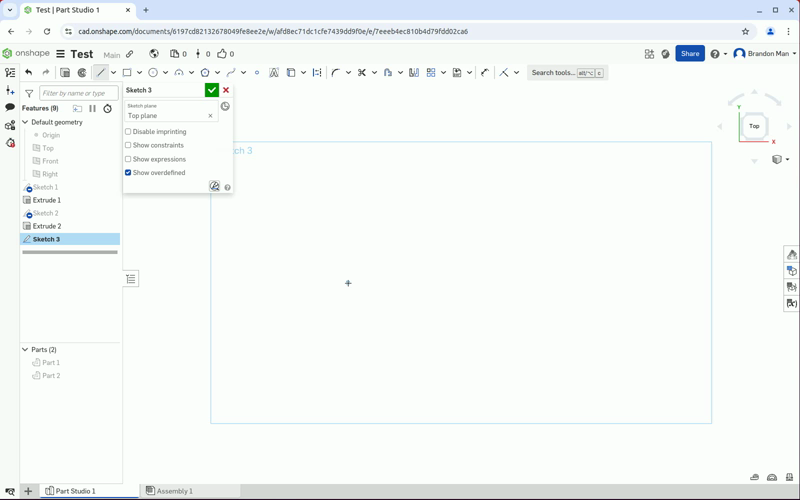
key_down(shift)
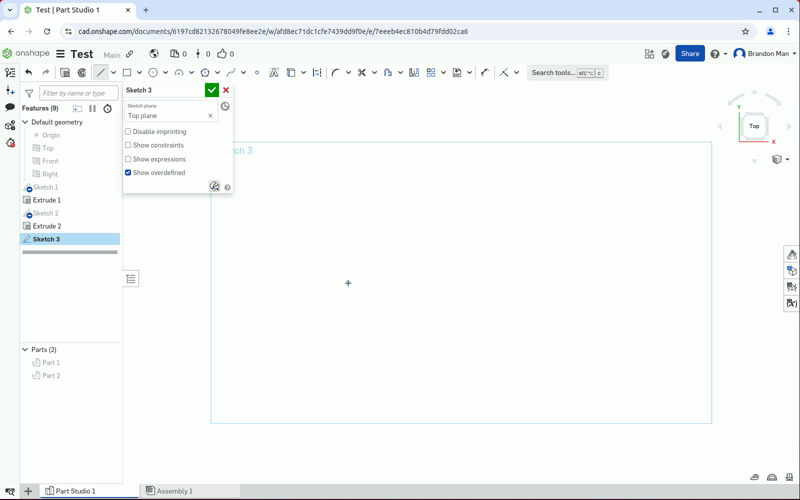
mouse_move(378, 282)
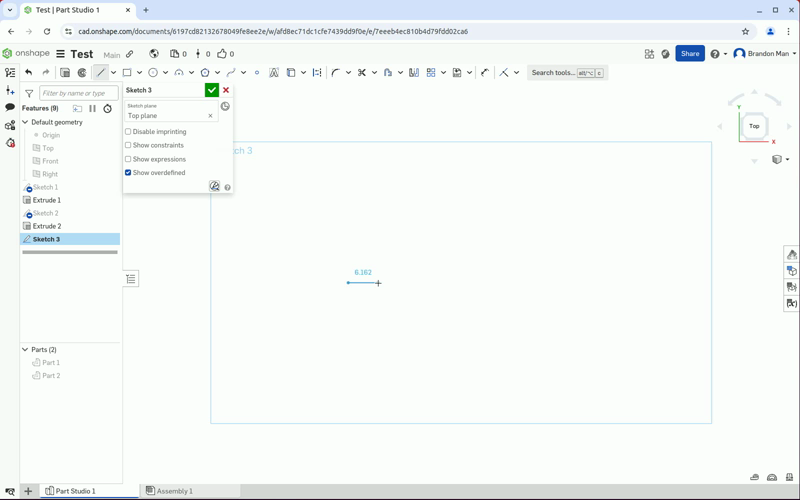
mouse_move(364, 282)
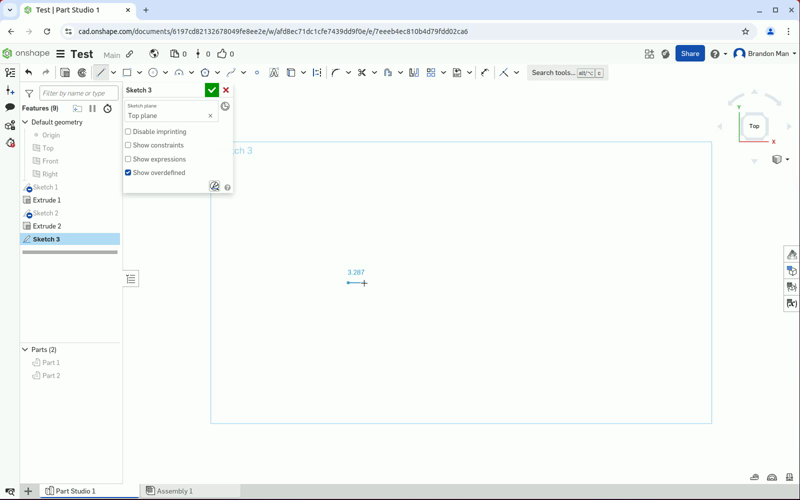
click(364, 282)
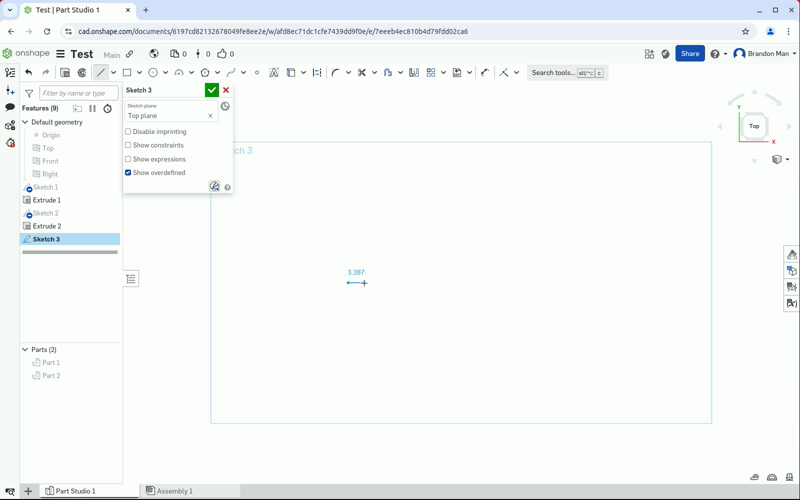
key_up(shift)
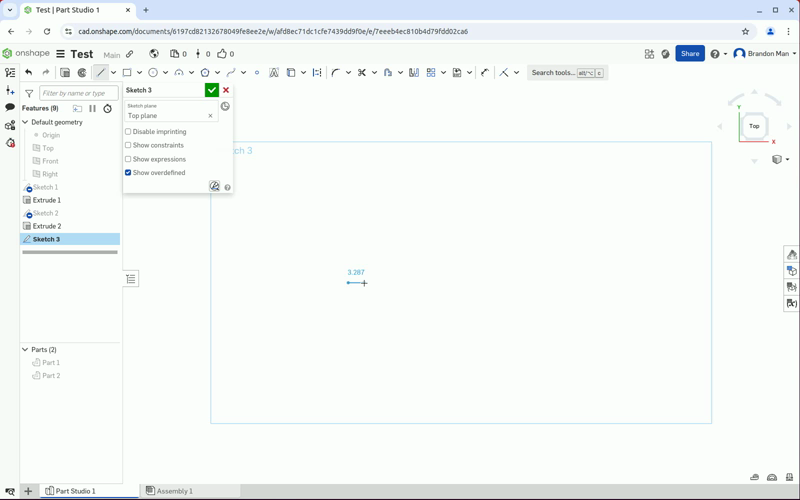
key_down(shift)
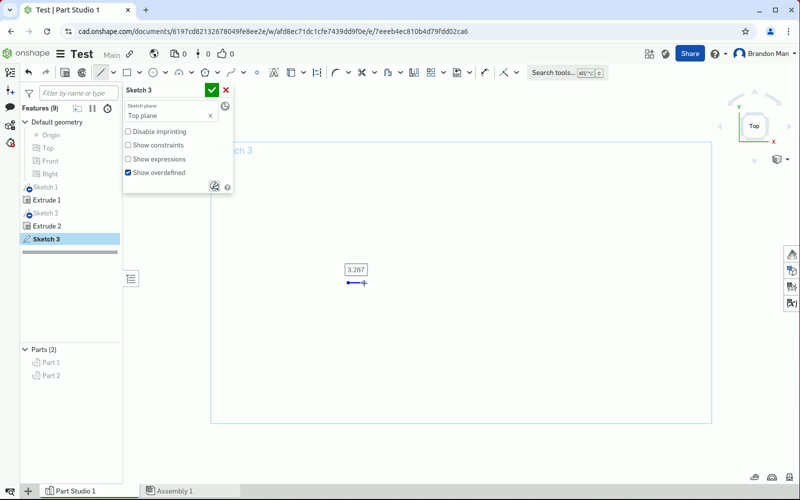
mouse_move(394, 282)
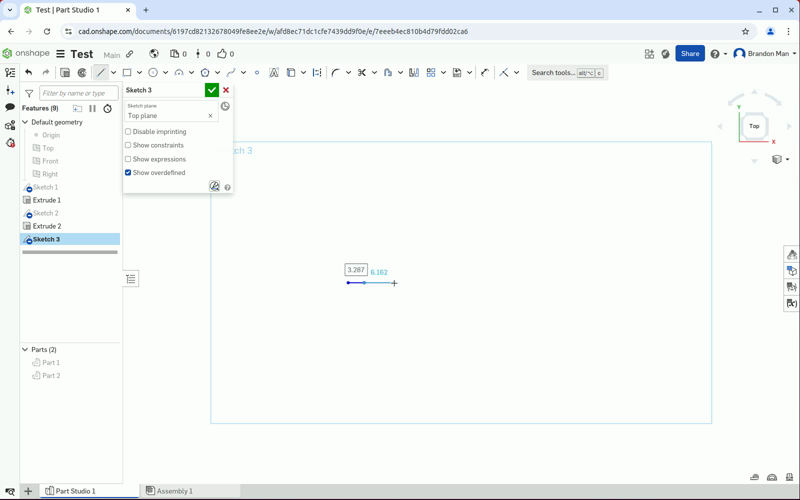
mouse_move(364, 280)
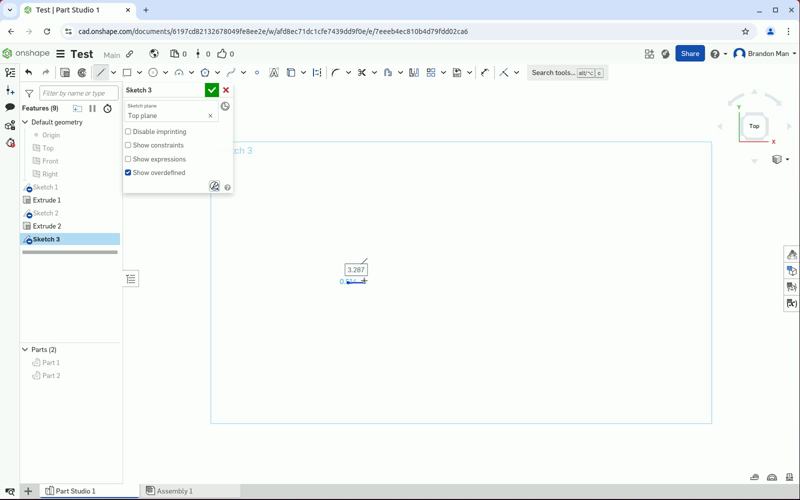
scroll(6)
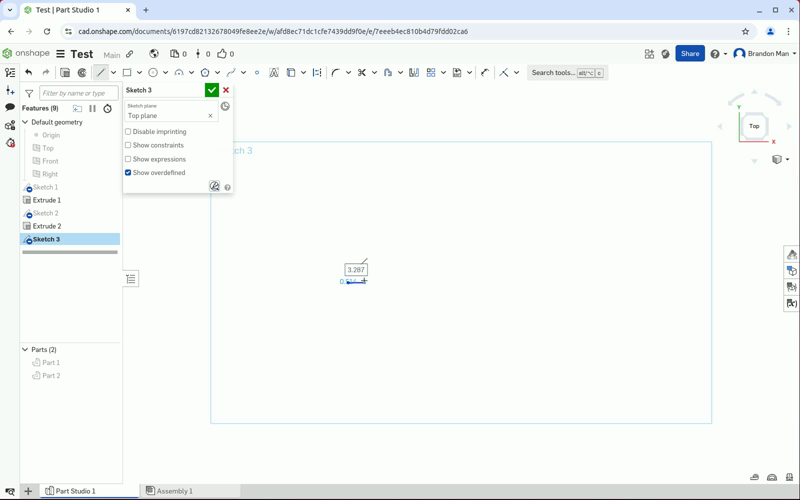
scroll(6)
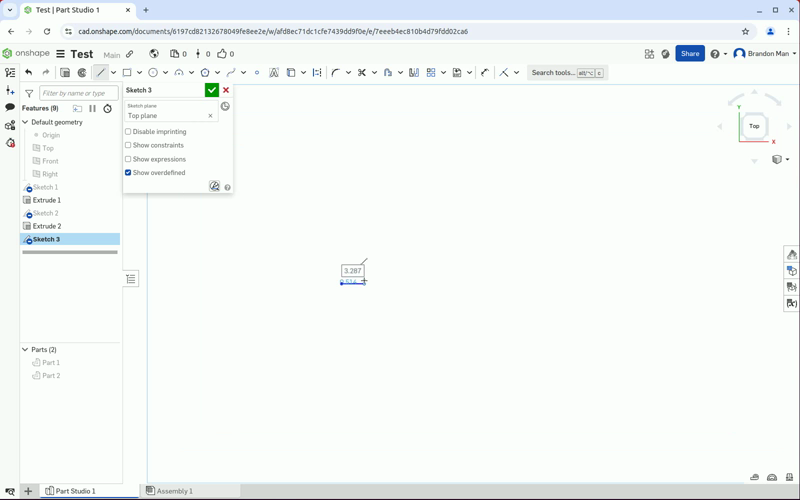
scroll(6)
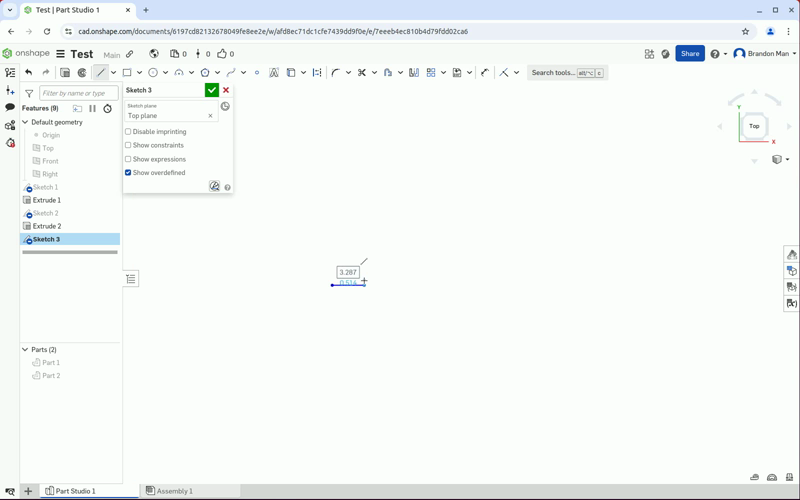
scroll(6)
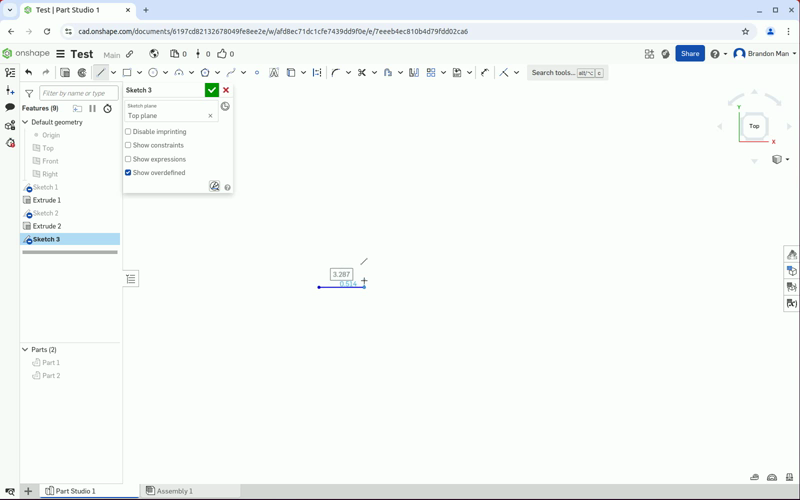
scroll(6)
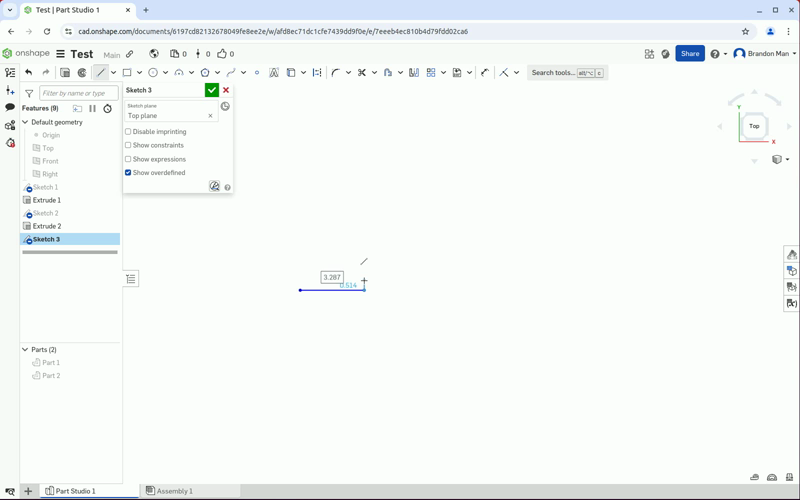
scroll(6)
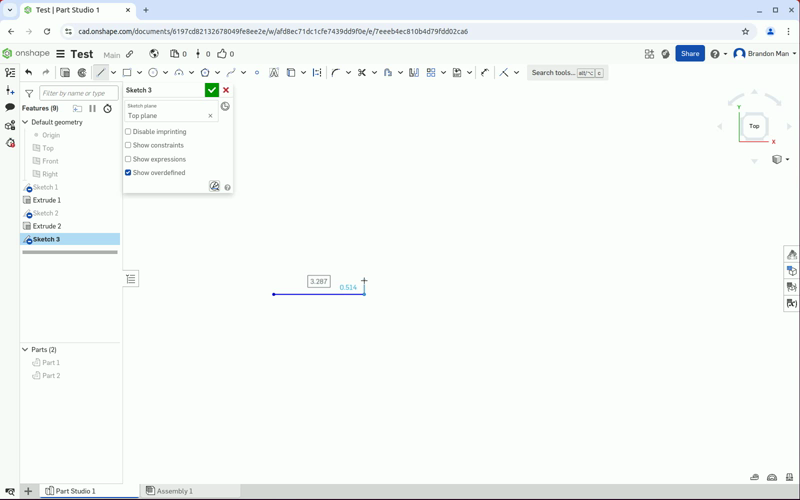
scroll(6)
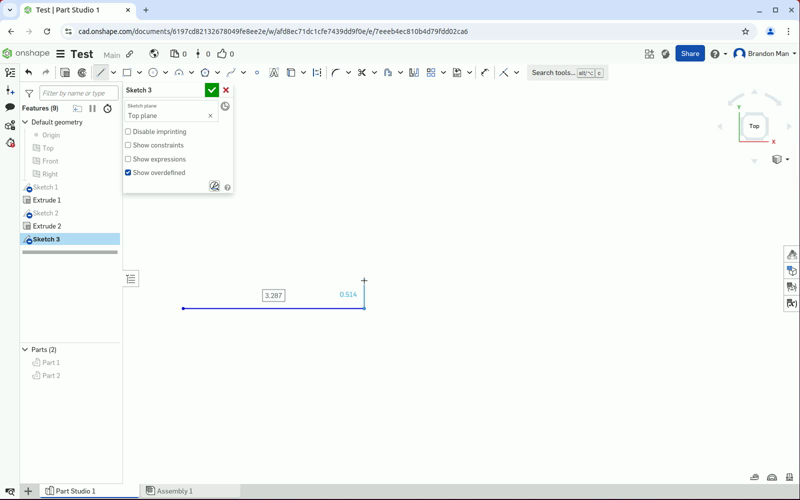
click(364, 280)
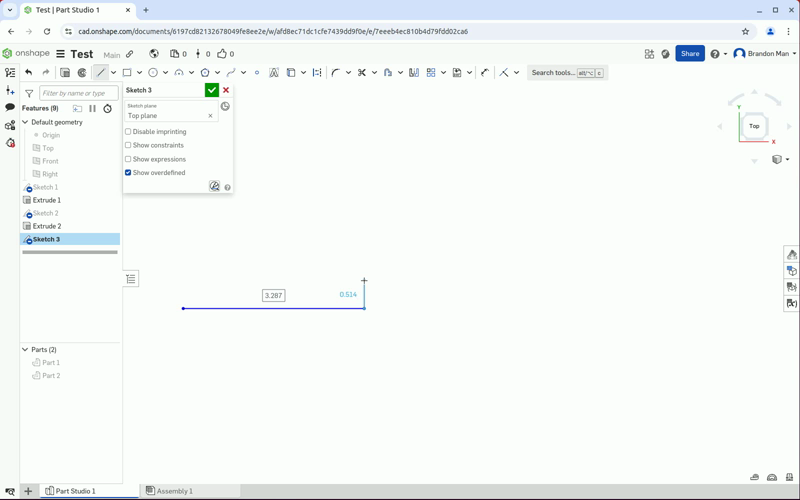
scroll(-6)
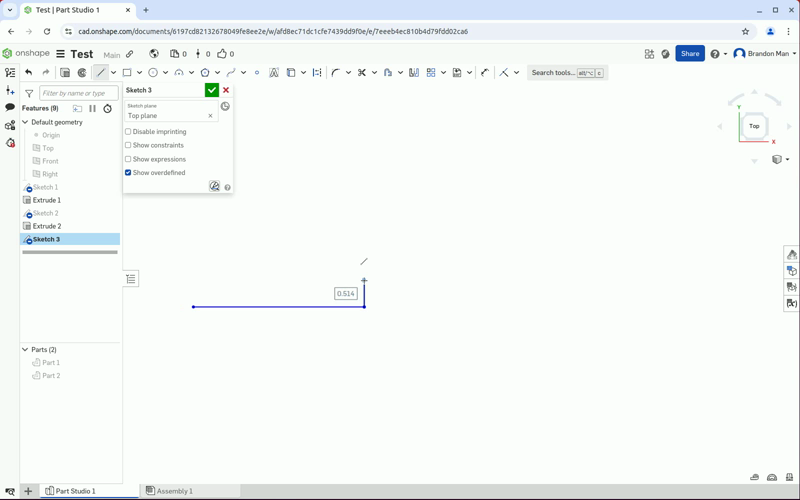
scroll(-6)
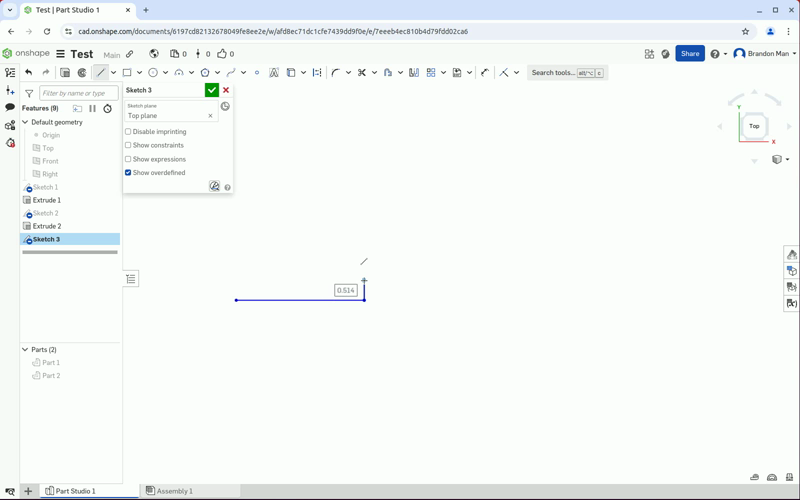
scroll(-6)
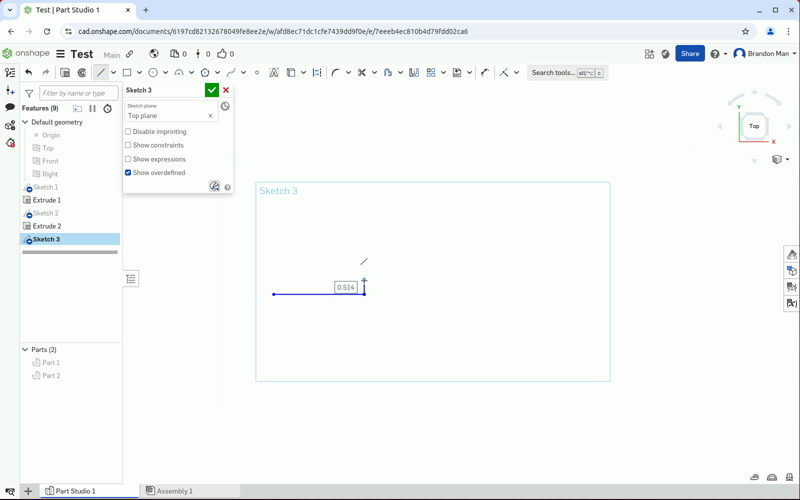
scroll(-6)
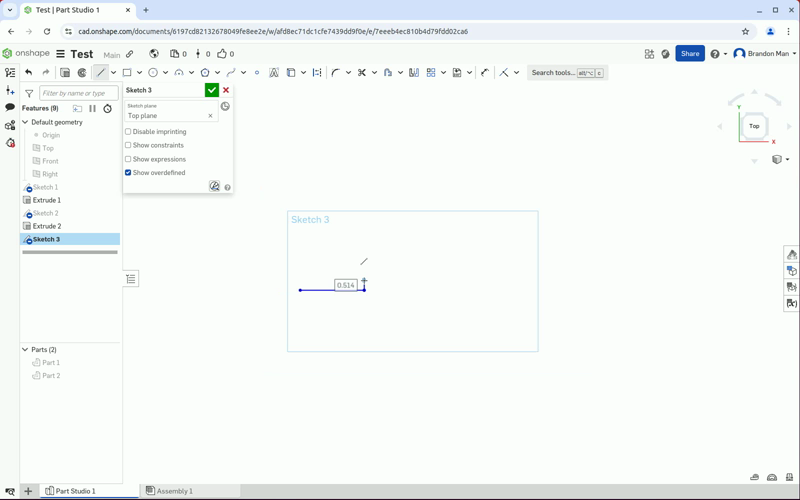
scroll(-6)
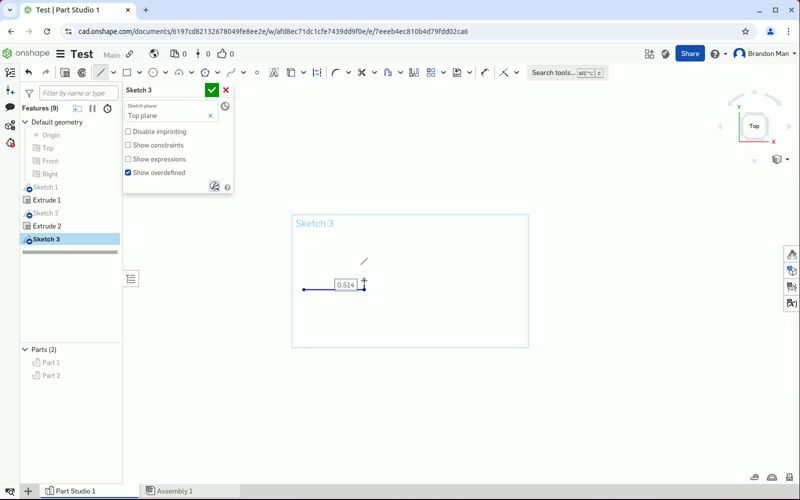
scroll(-6)
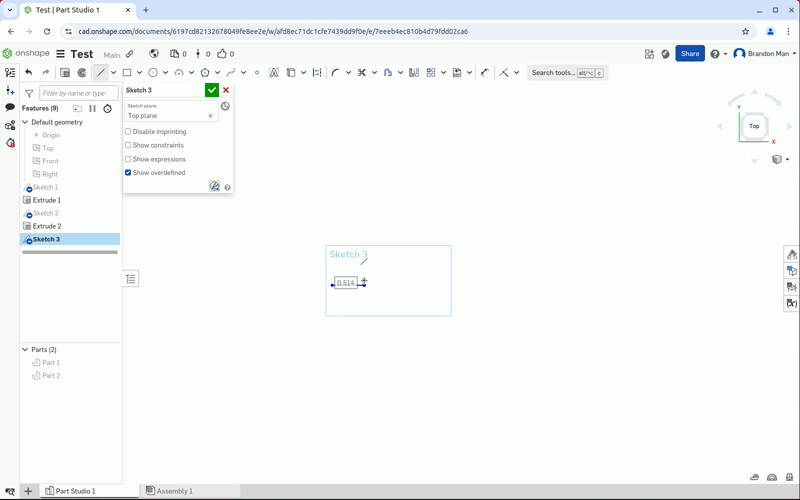
scroll(-6)
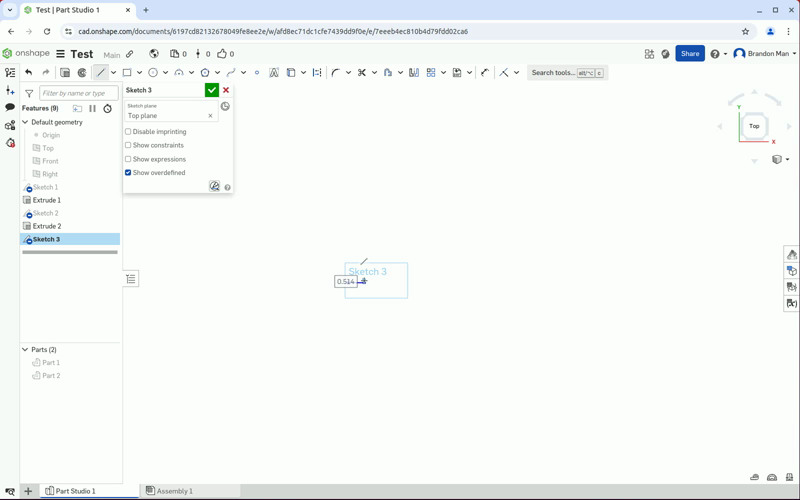
key_up(shift)
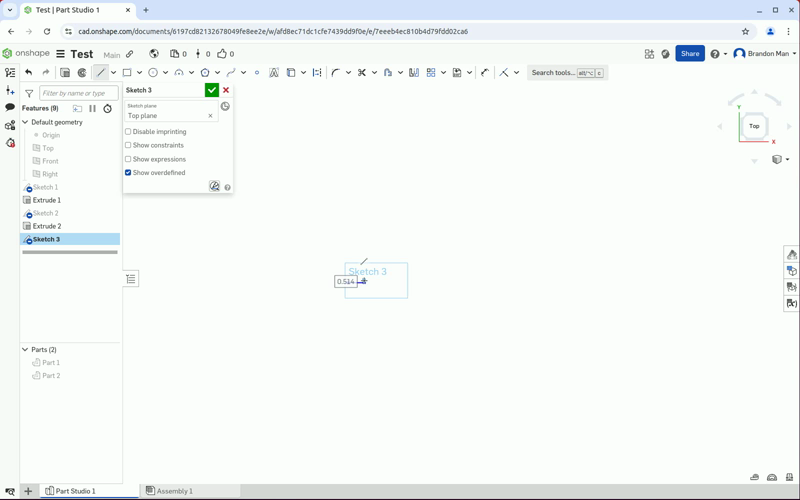
key_down(shift)
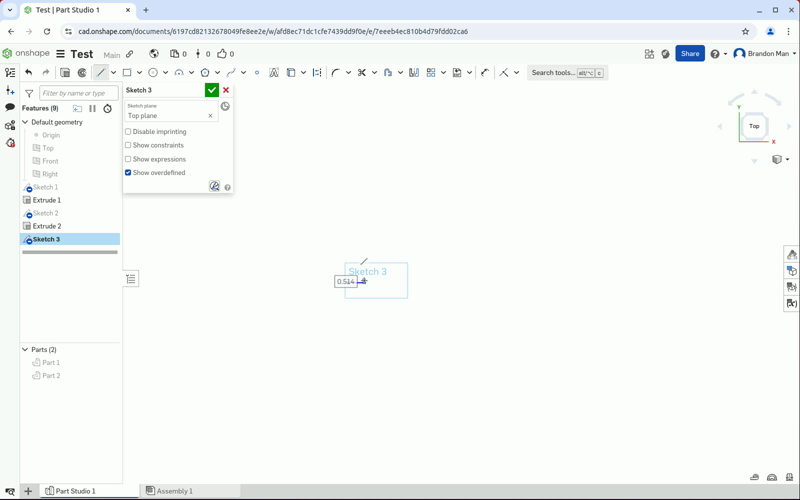
mouse_move(394, 280)
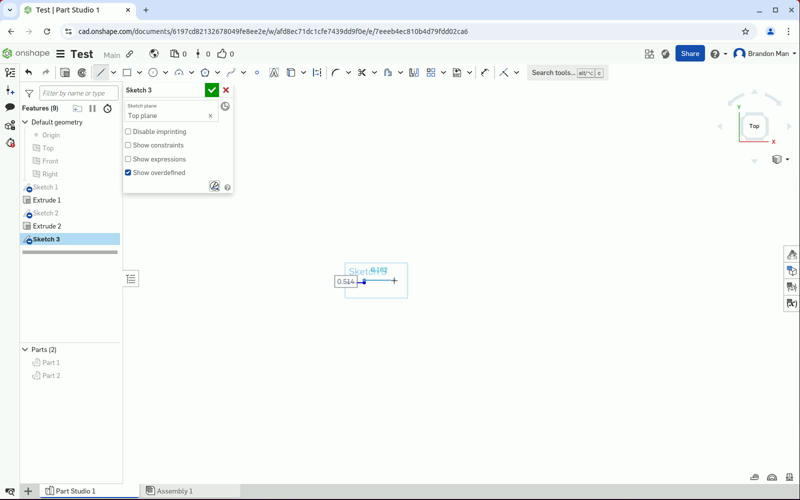
mouse_move(348, 280)
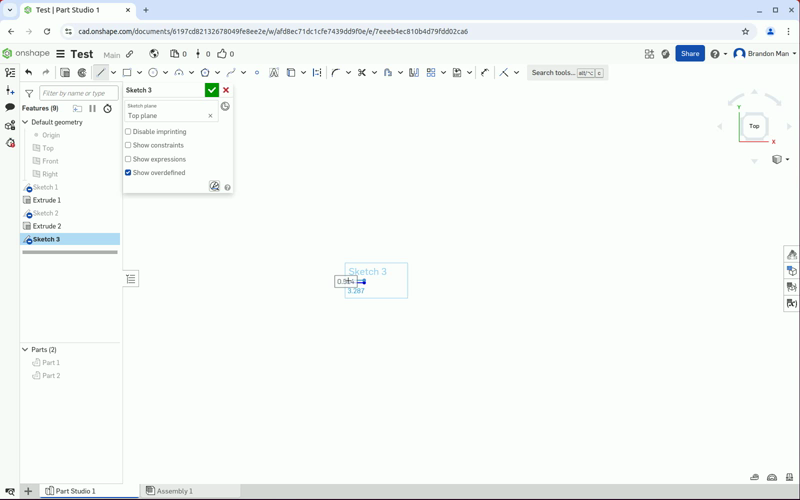
scroll(6)
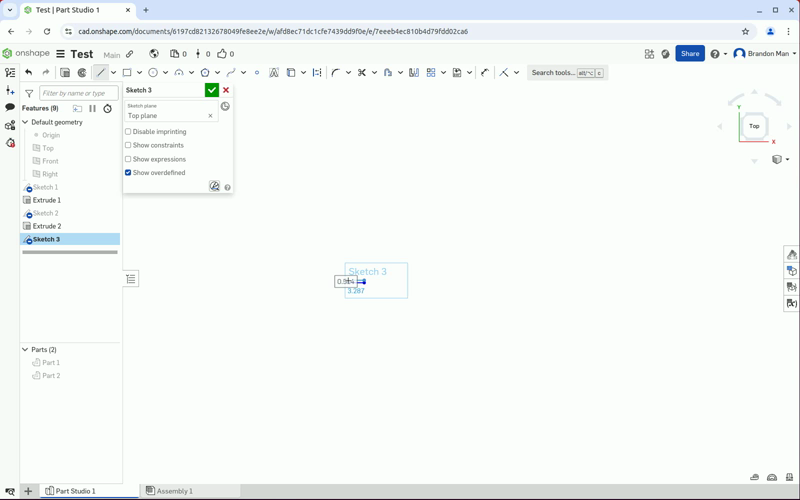
scroll(6)
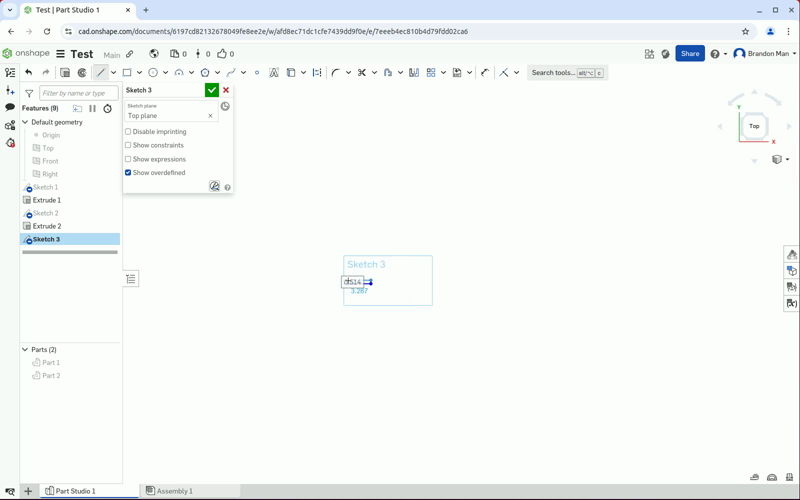
scroll(6)
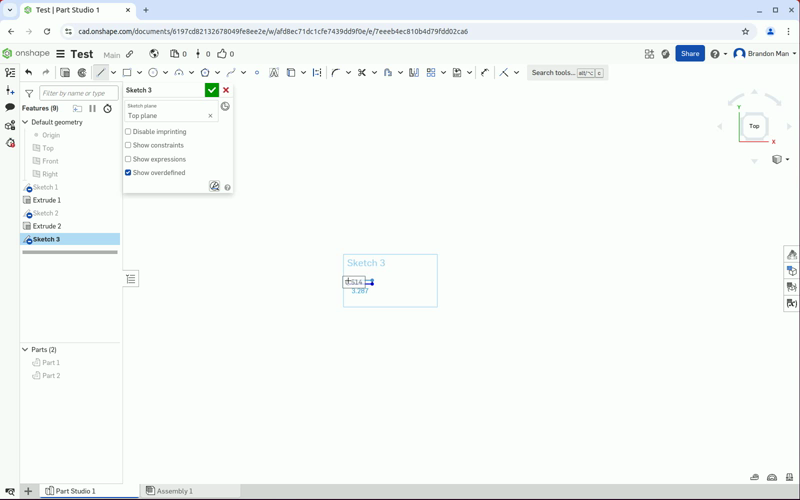
scroll(6)
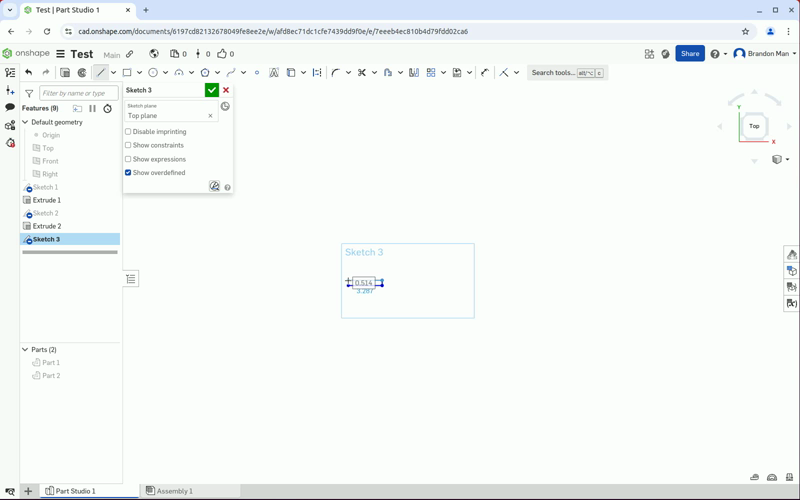
scroll(6)
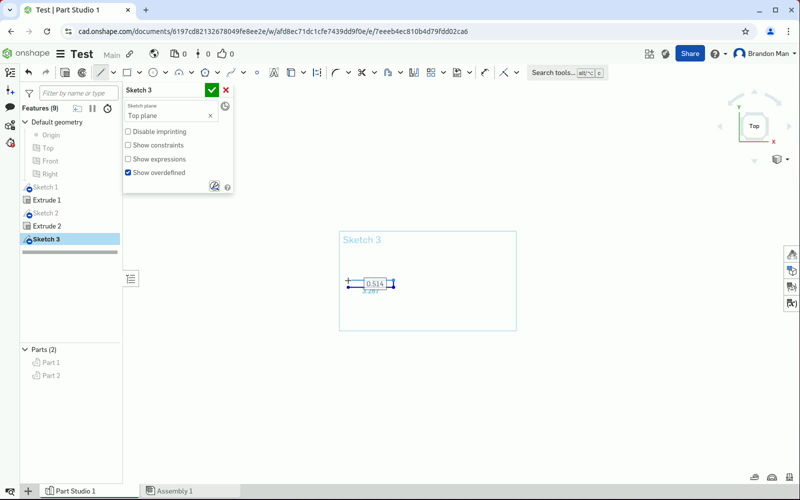
scroll(6)
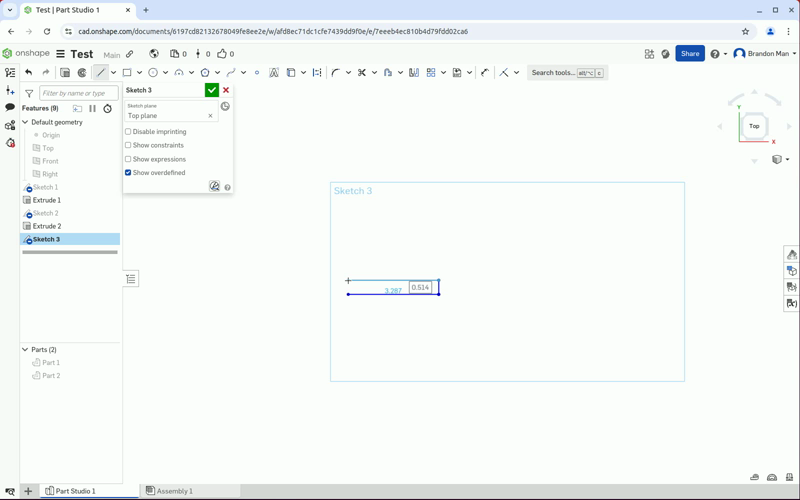
scroll(6)
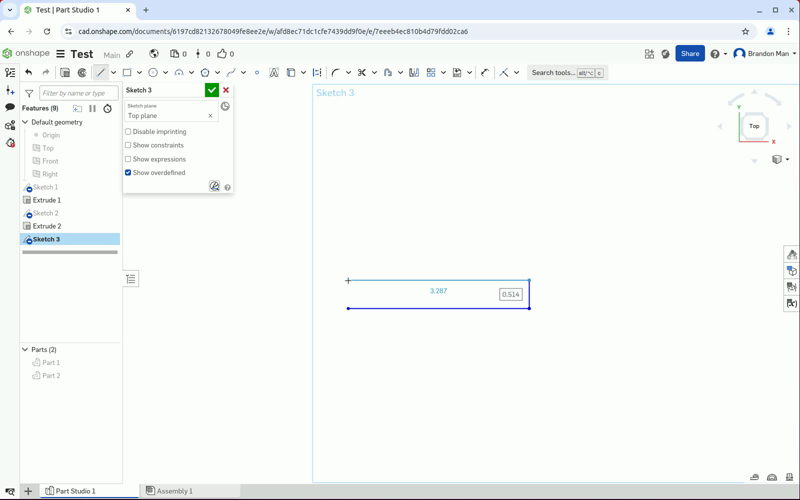
click(348, 280)
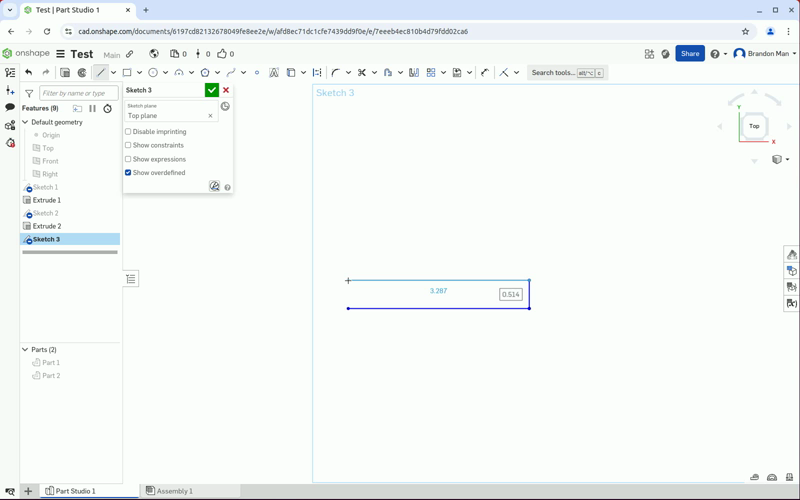
scroll(-6)
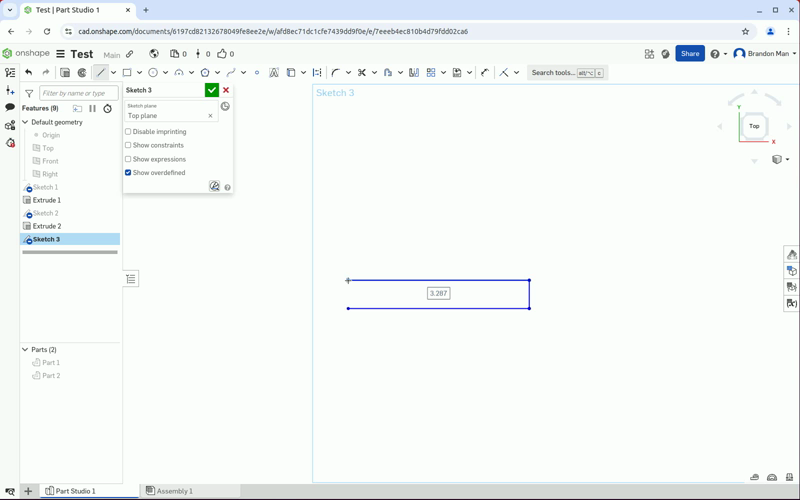
scroll(-6)
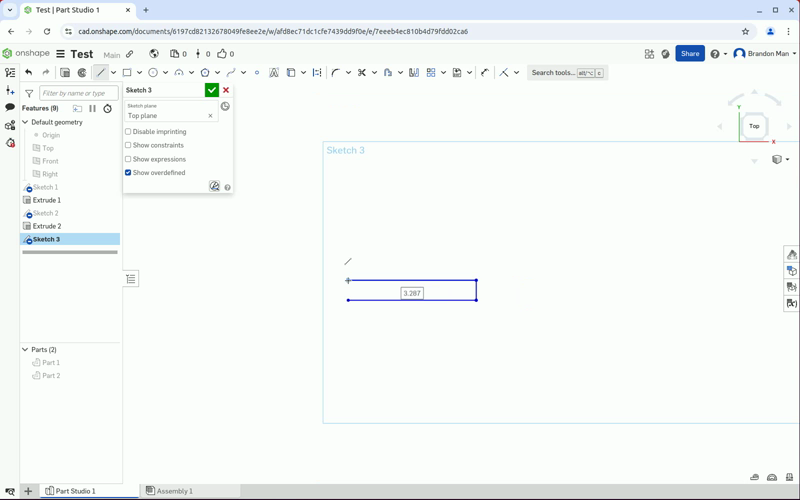
scroll(-6)
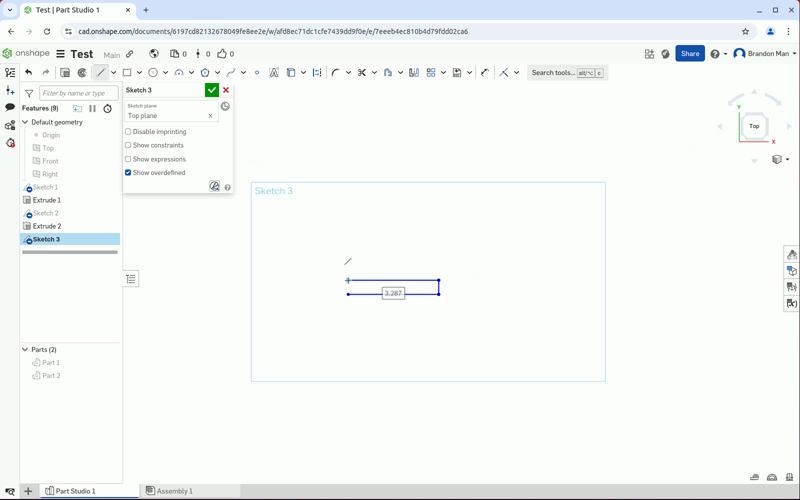
scroll(-6)
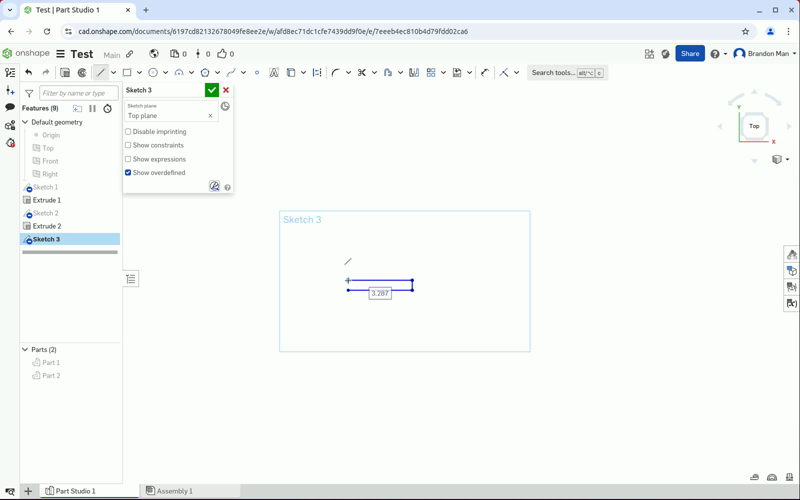
scroll(-6)
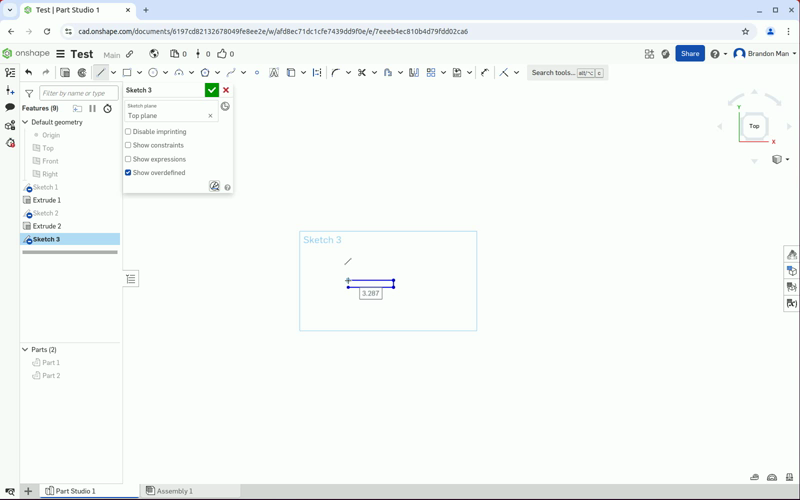
scroll(-6)
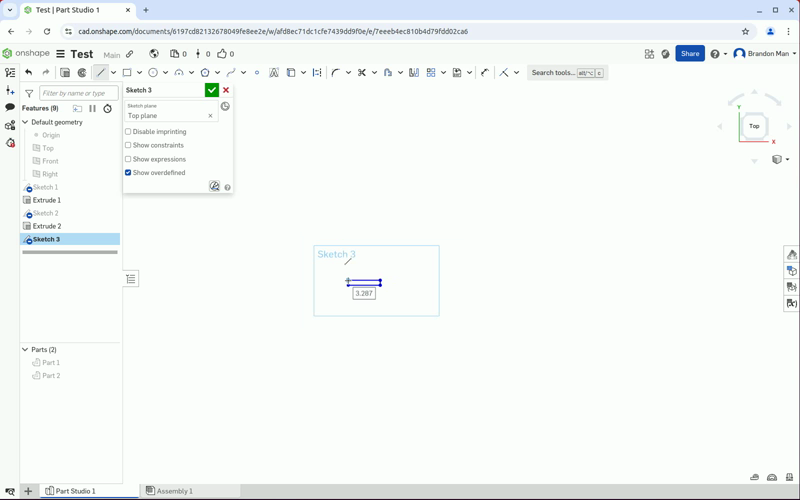
scroll(-6)
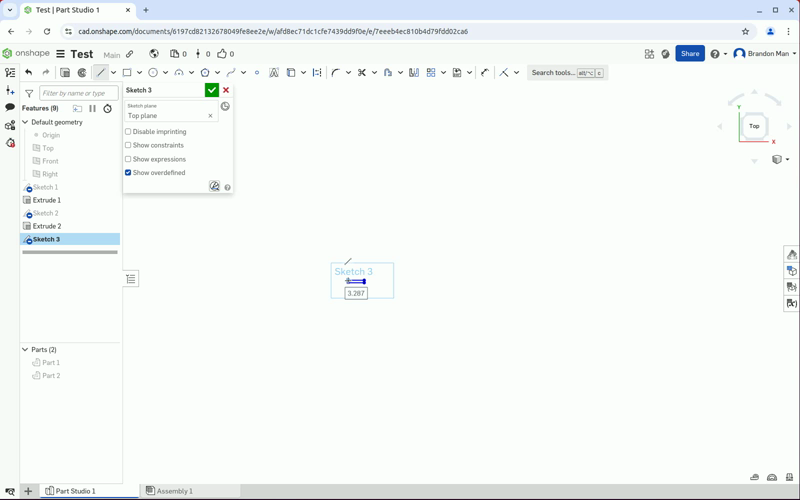
key_up(shift)
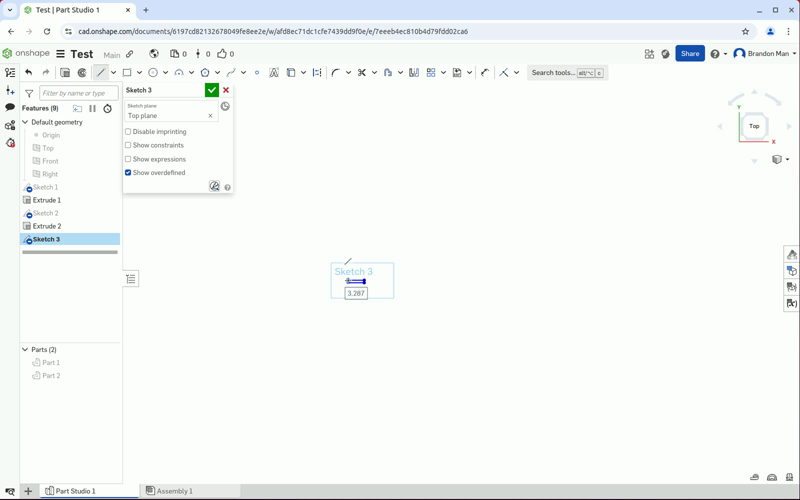
mouse_move(378, 280)
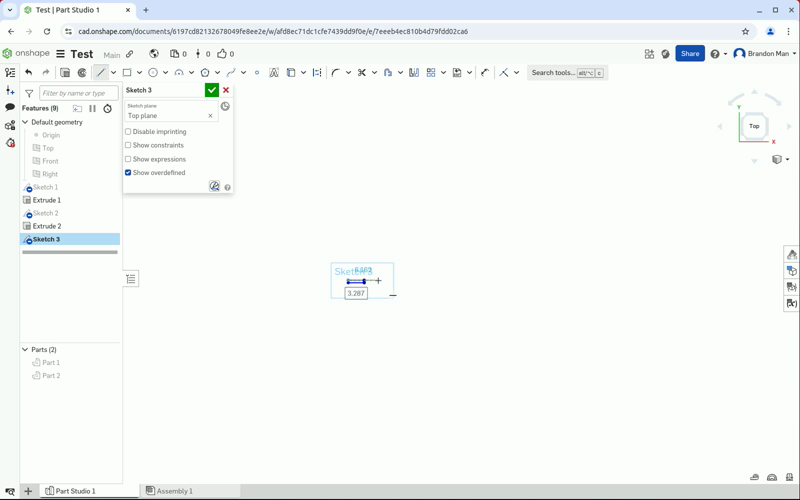
key_down(shift)
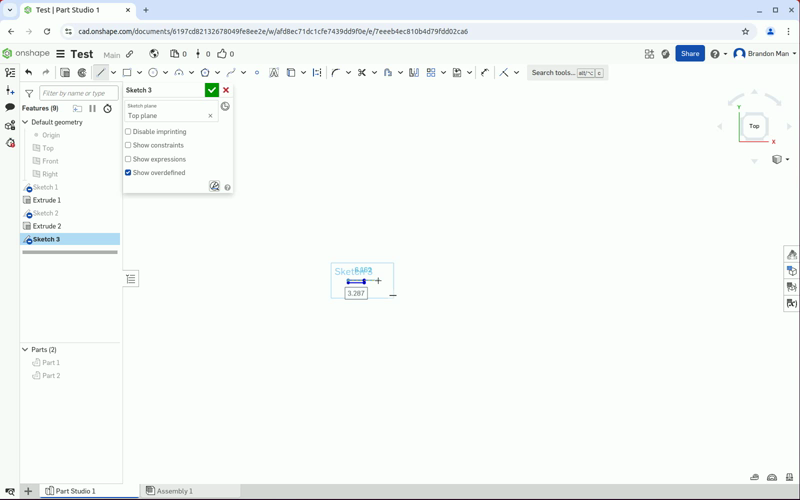
mouse_move(348, 282)
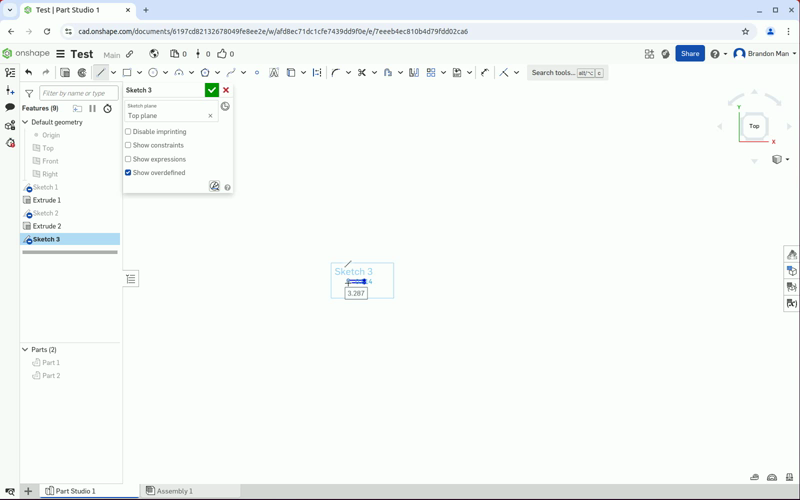
scroll(6)
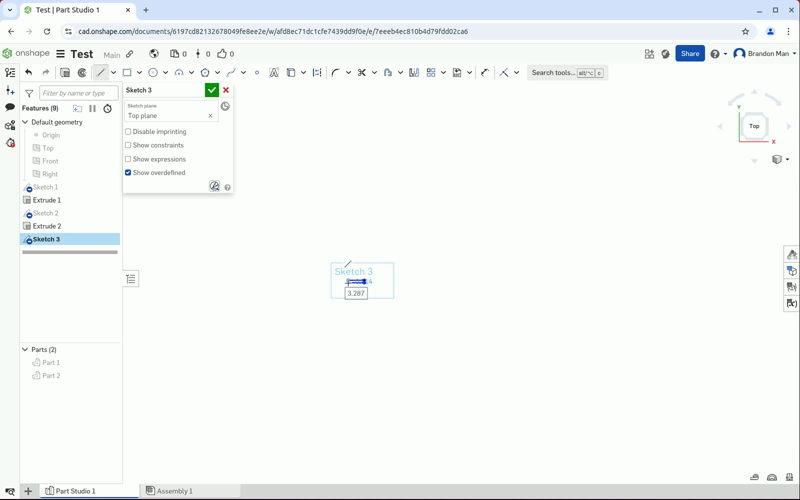
scroll(6)
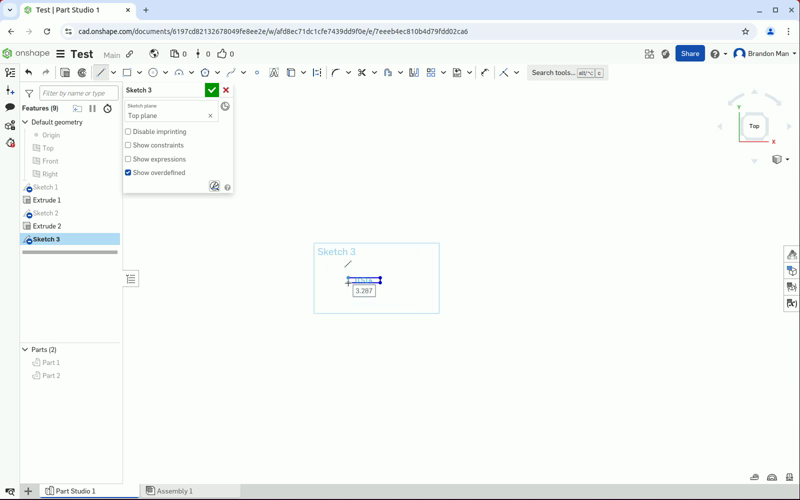
scroll(6)
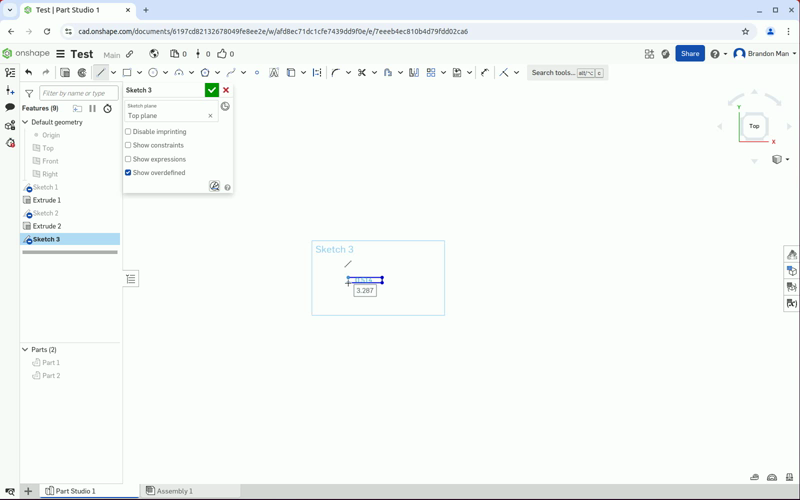
scroll(6)
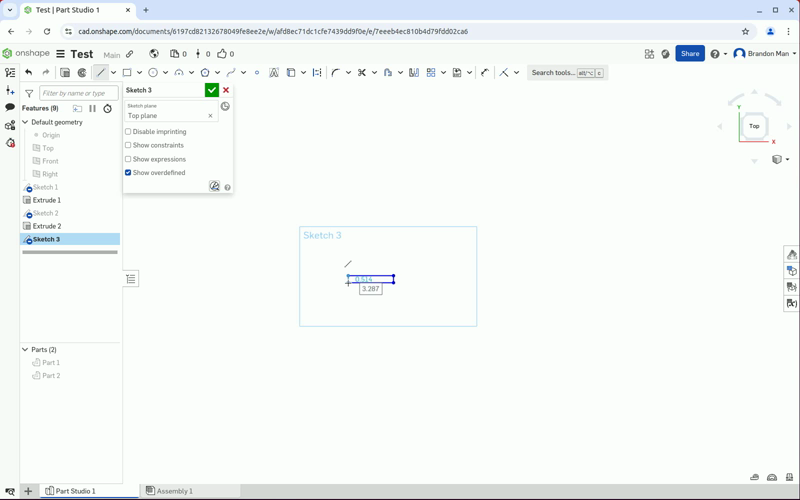
scroll(6)
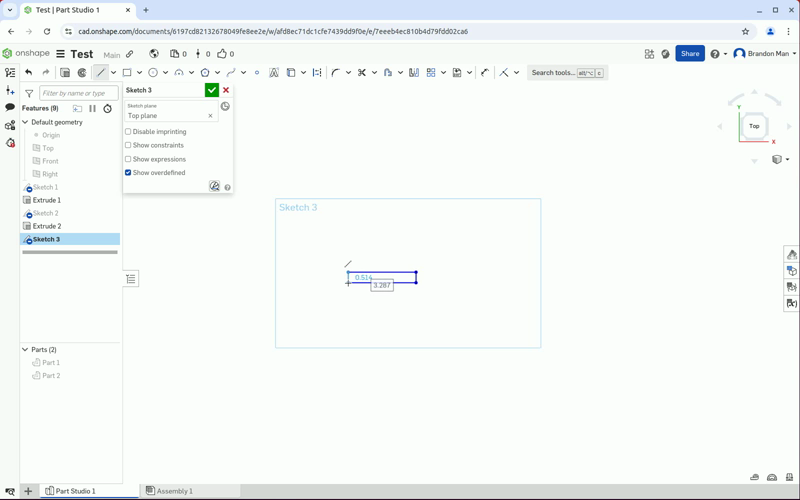
scroll(6)
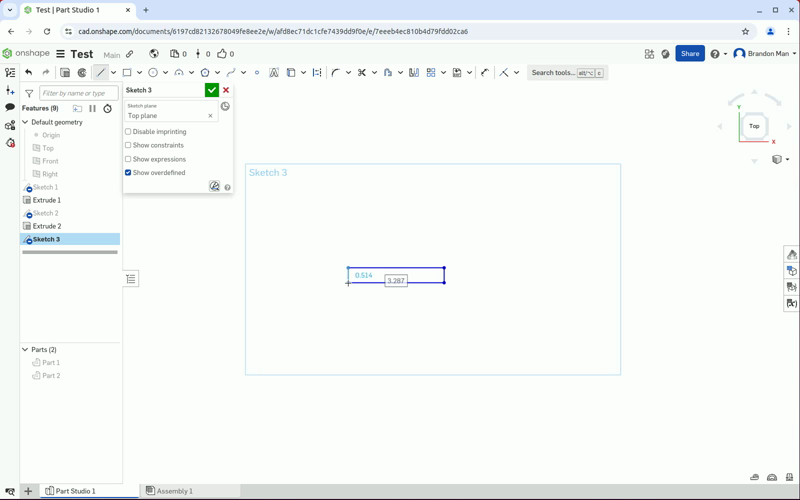
scroll(6)
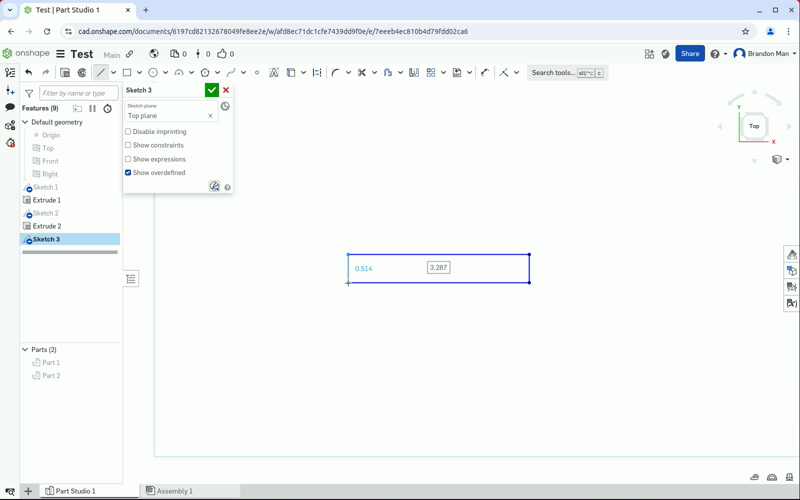
key_up(shift)
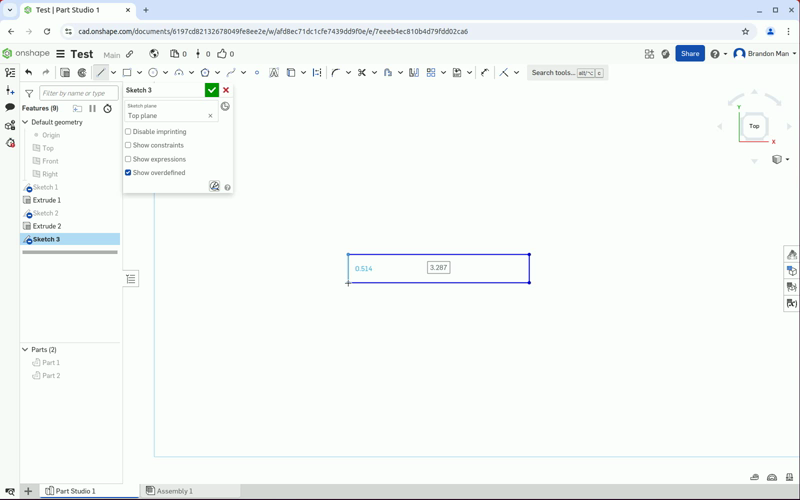
click(348, 282)
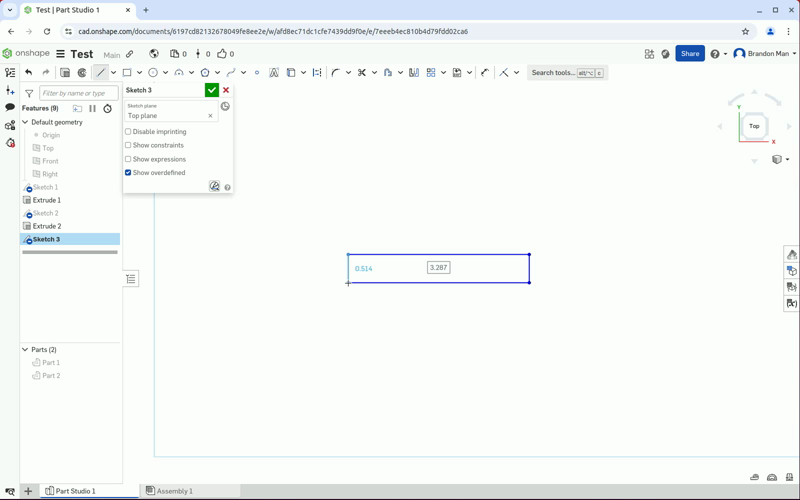
scroll(-6)
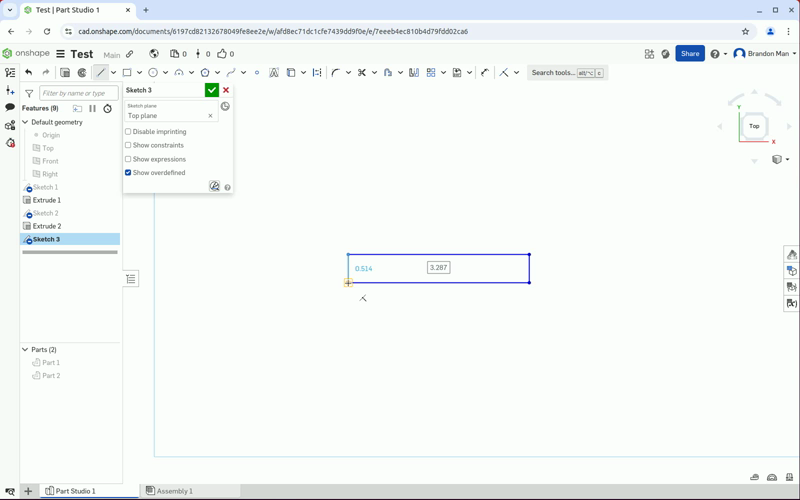
scroll(-6)
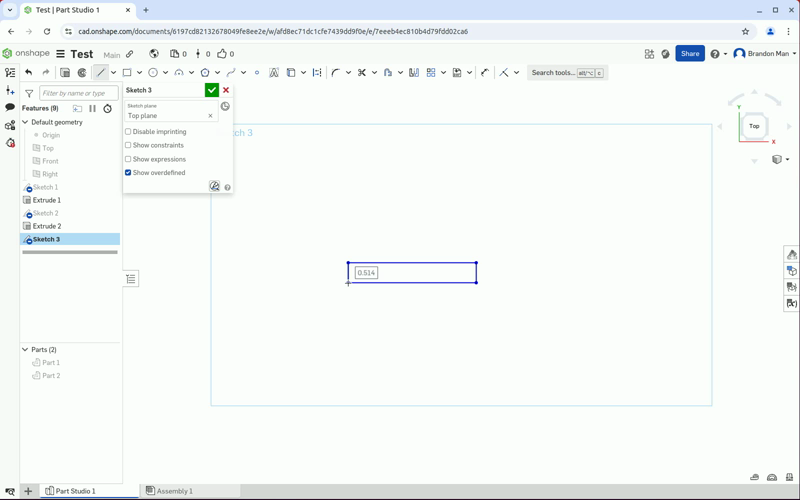
scroll(-6)
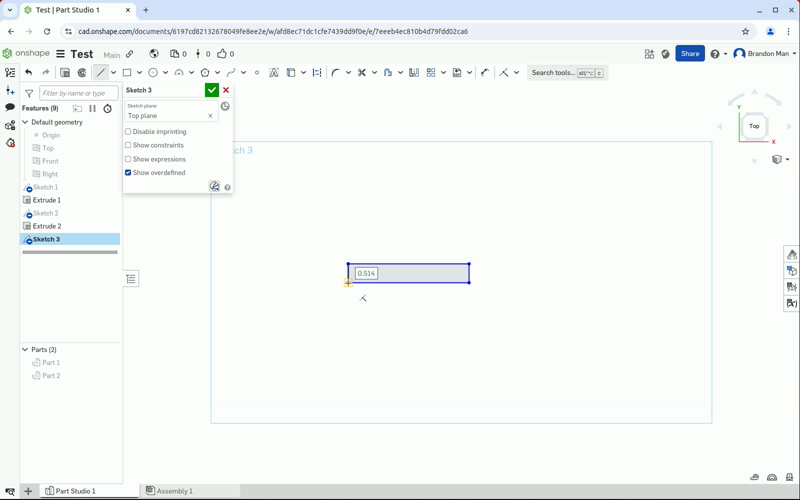
scroll(-6)
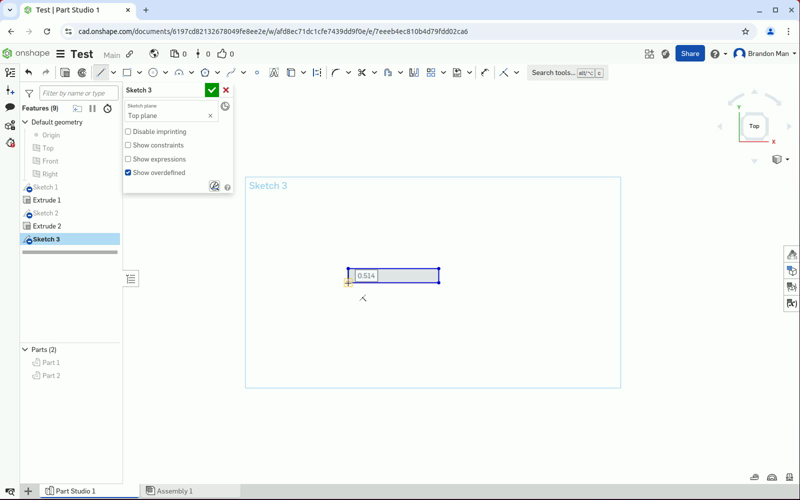
scroll(-6)
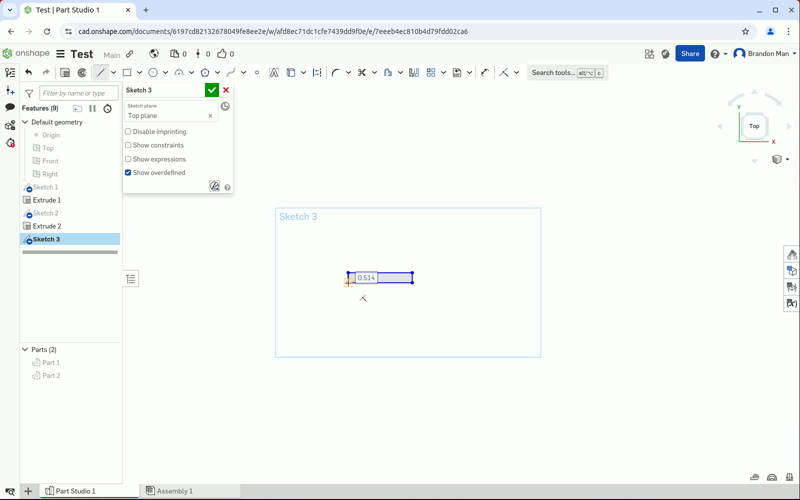
scroll(-6)
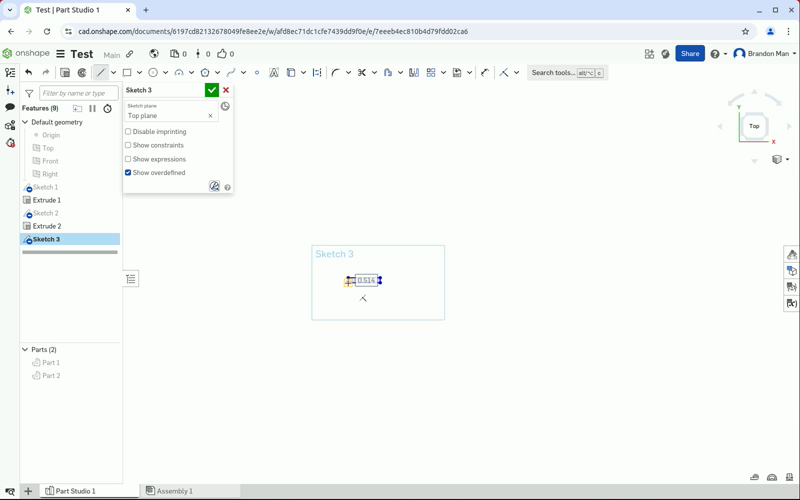
scroll(-6)
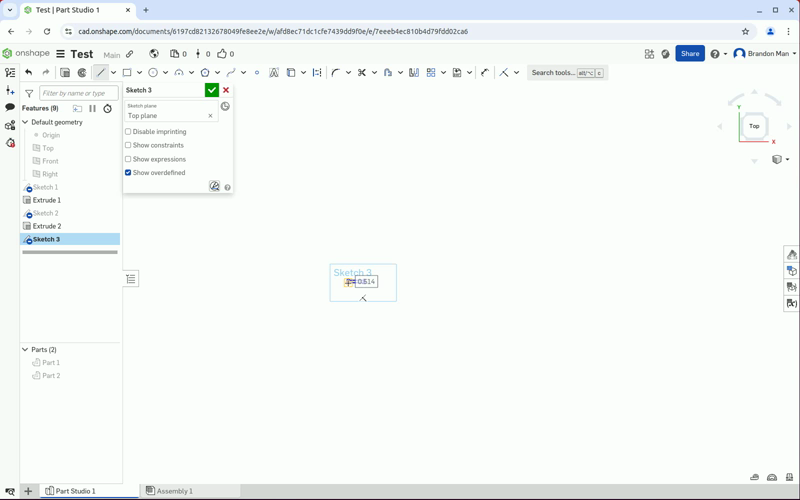
key(esc)
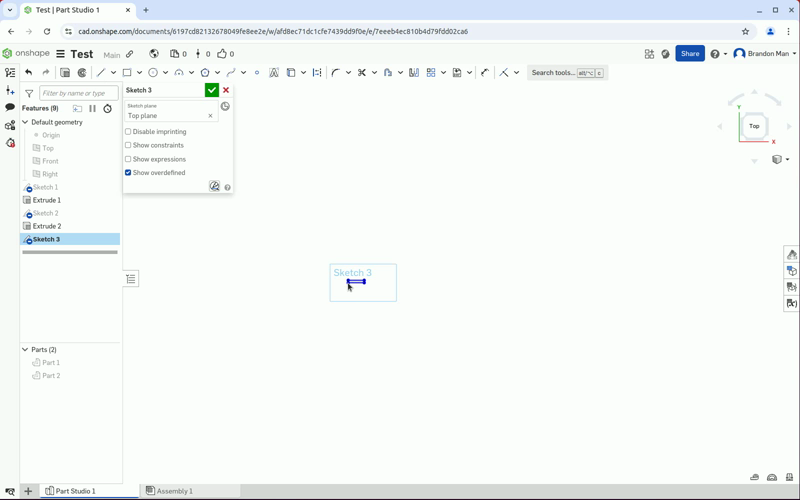
mouse_move(348, 280)
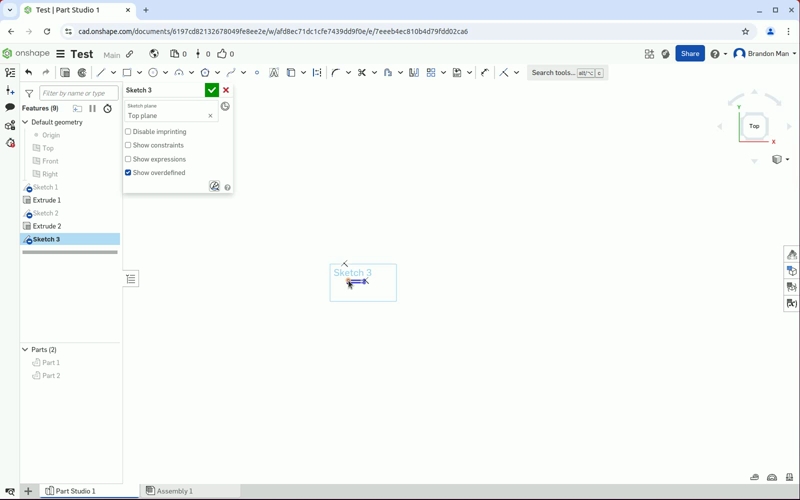
scroll(6)
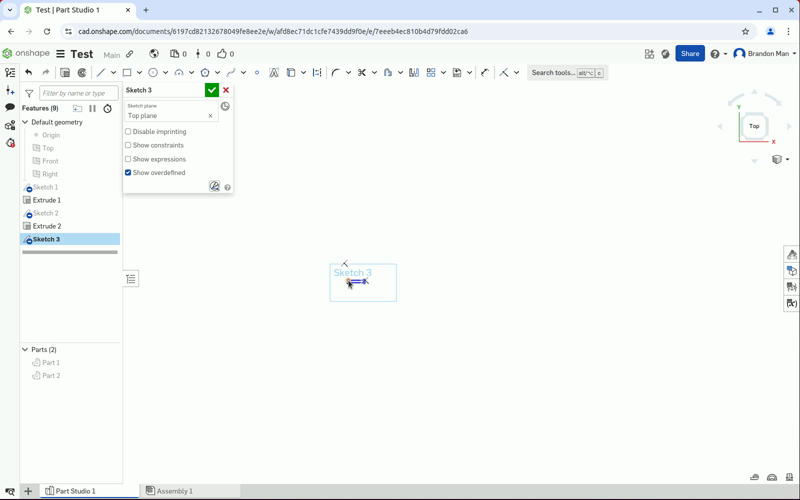
scroll(6)
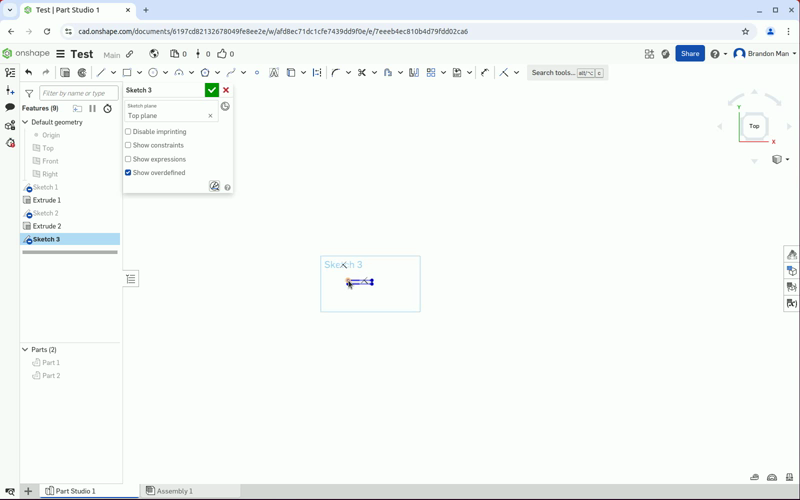
scroll(6)
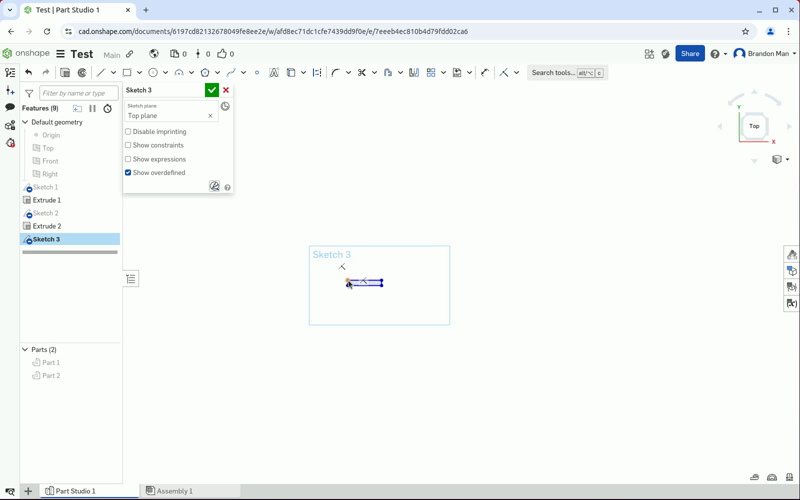
scroll(6)
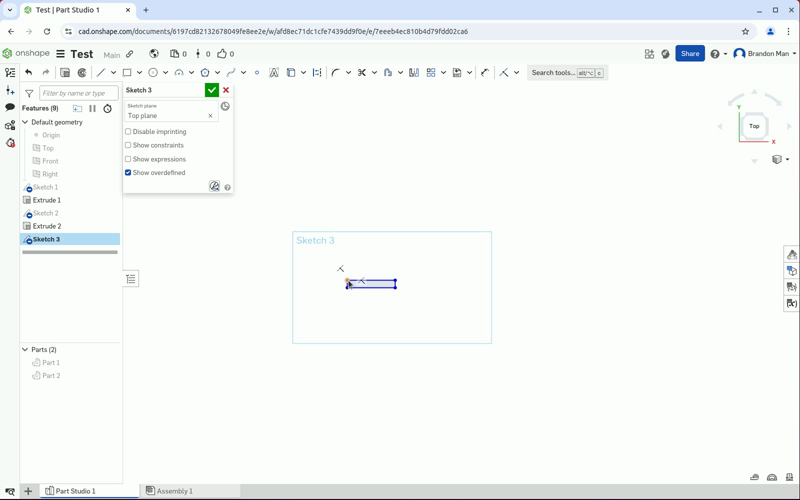
scroll(6)
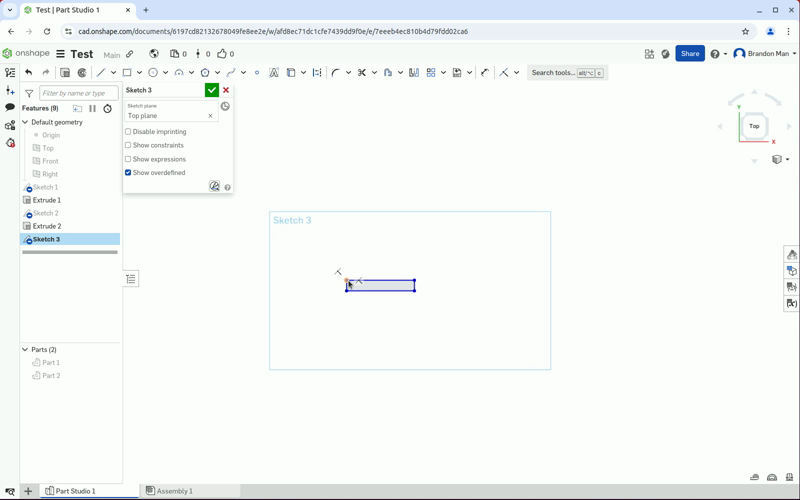
scroll(6)
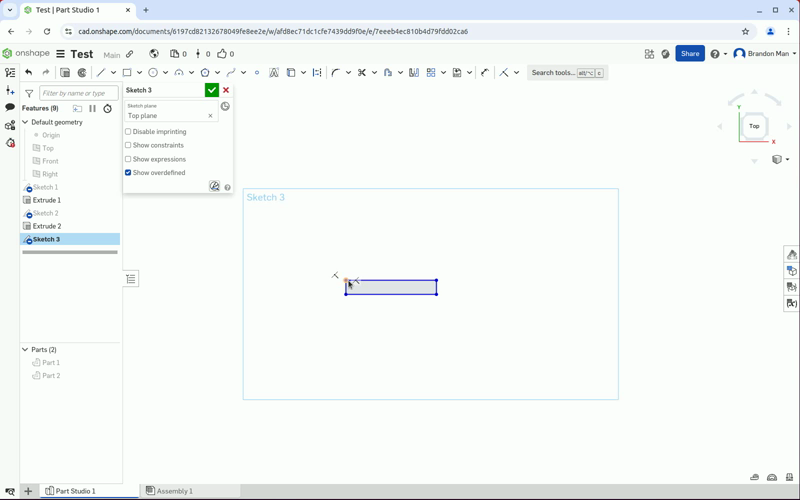
scroll(6)
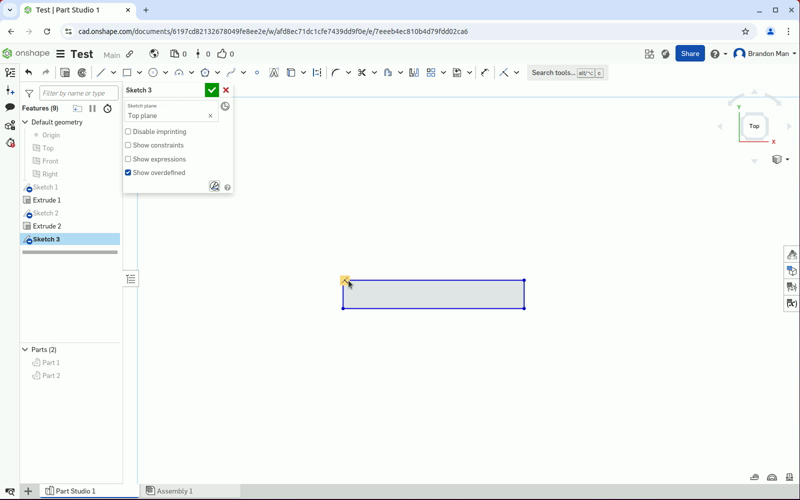
click(348, 280)
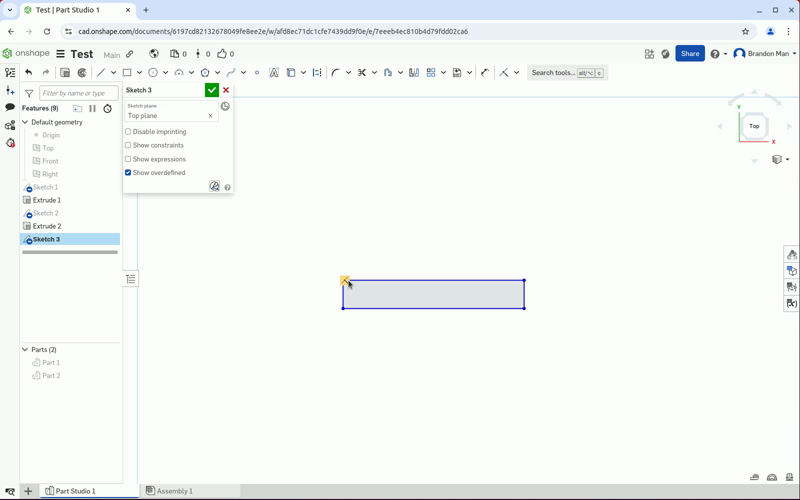
scroll(-6)
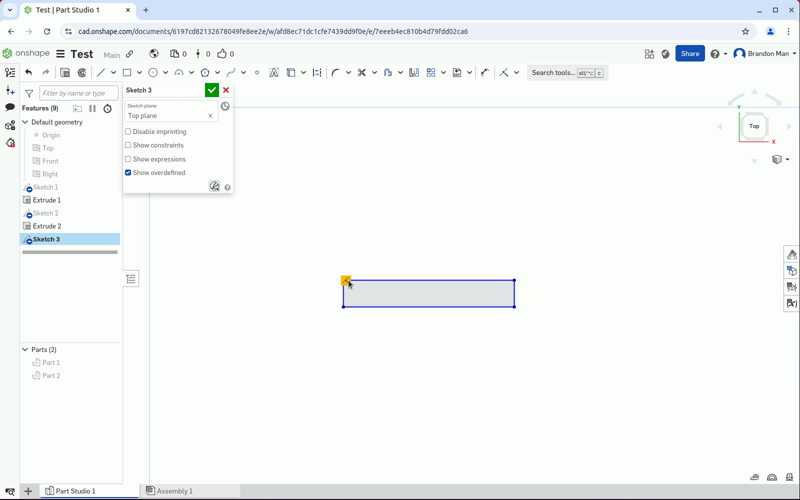
scroll(-6)
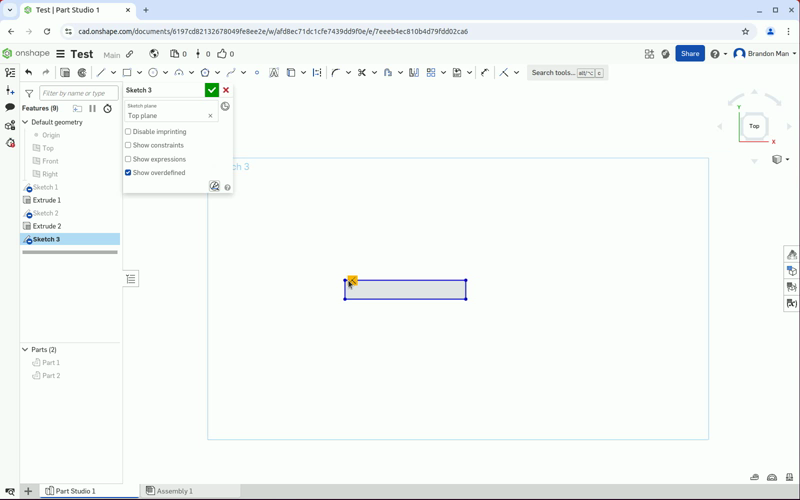
scroll(-6)
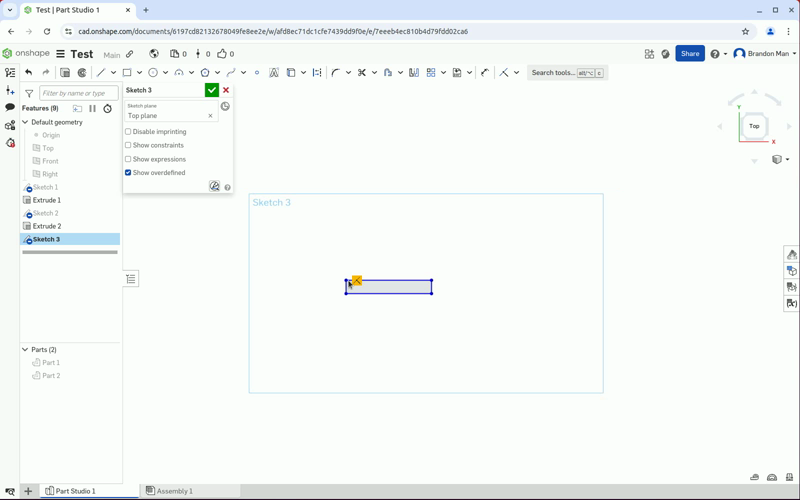
scroll(-6)
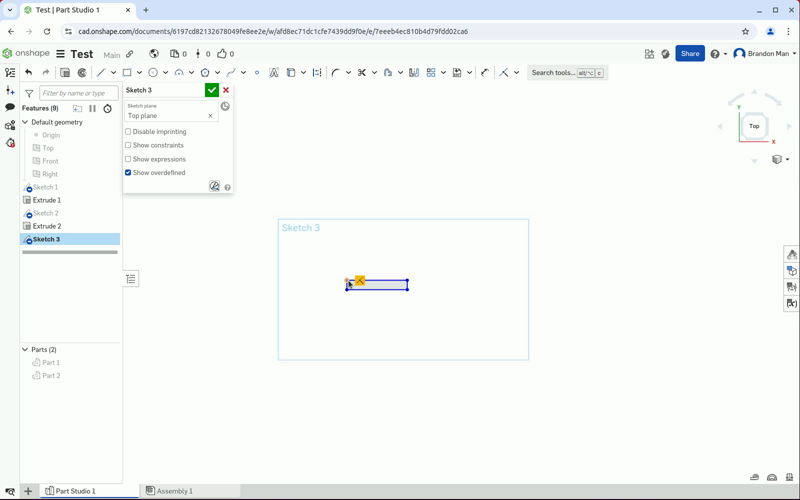
scroll(-6)
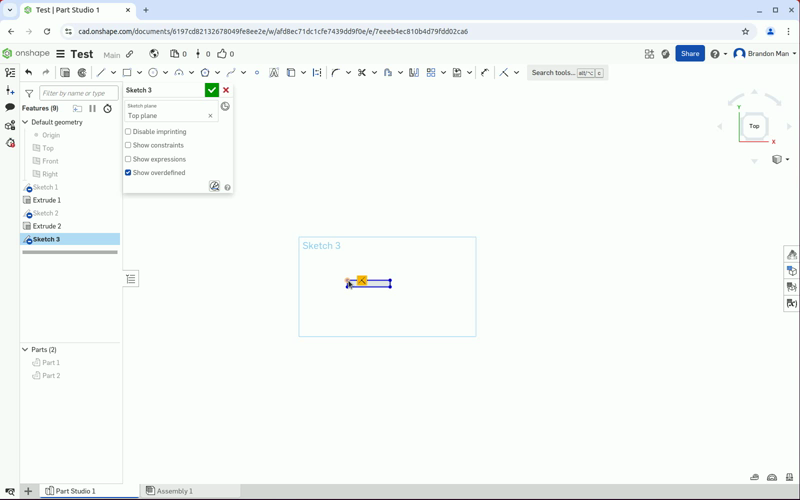
scroll(-6)
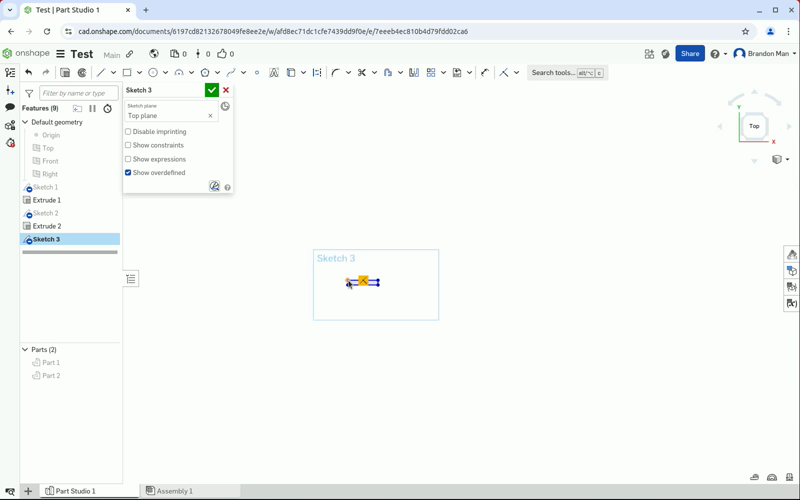
scroll(-6)
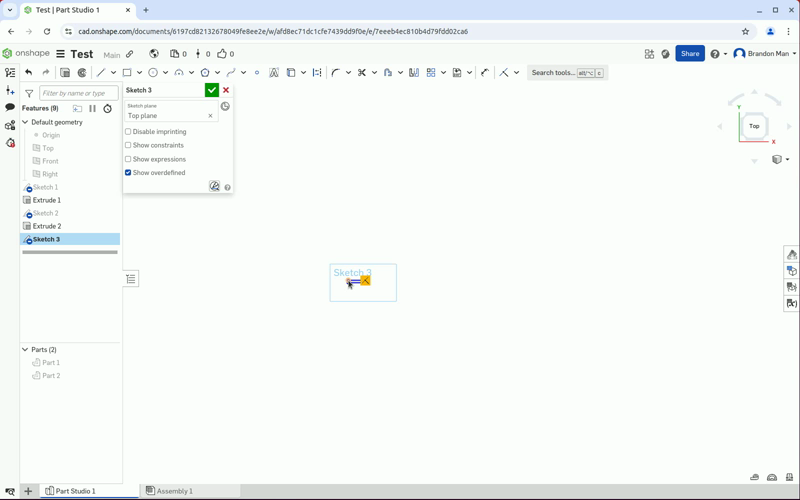
mouse_move(73, 352)
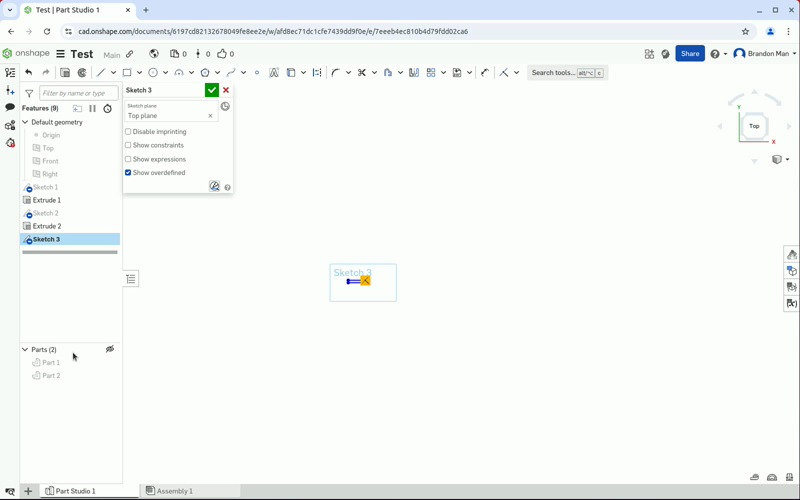
key(shift+y)
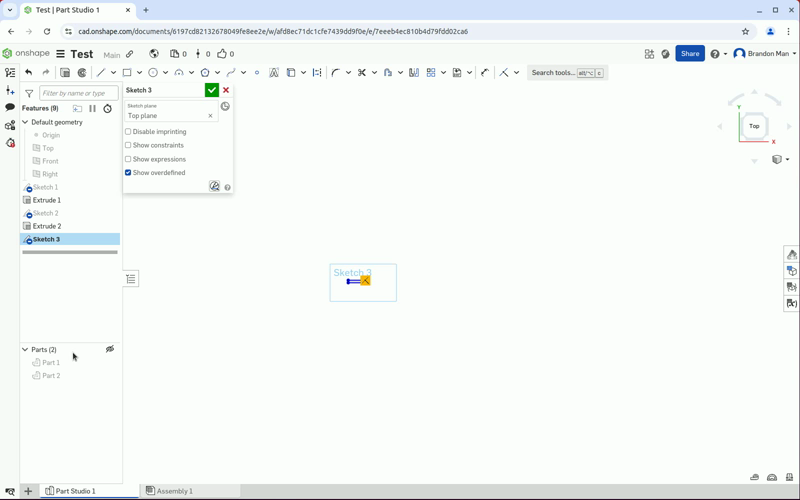
key(shift+e)
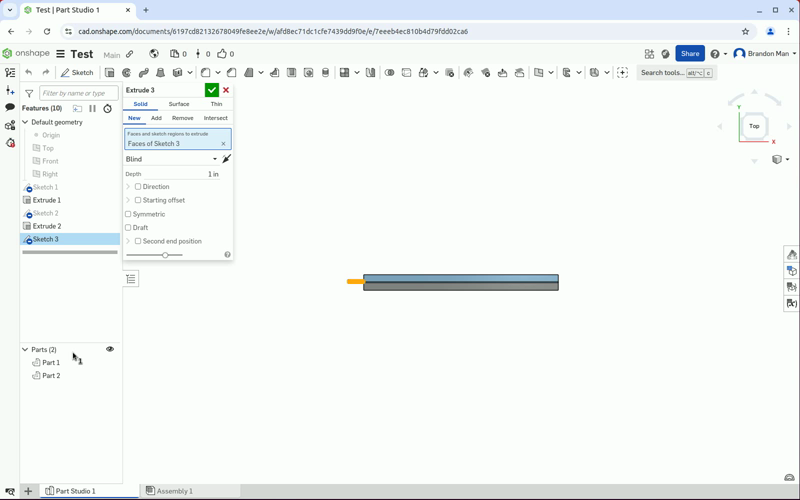
mouse_move(143, 106)
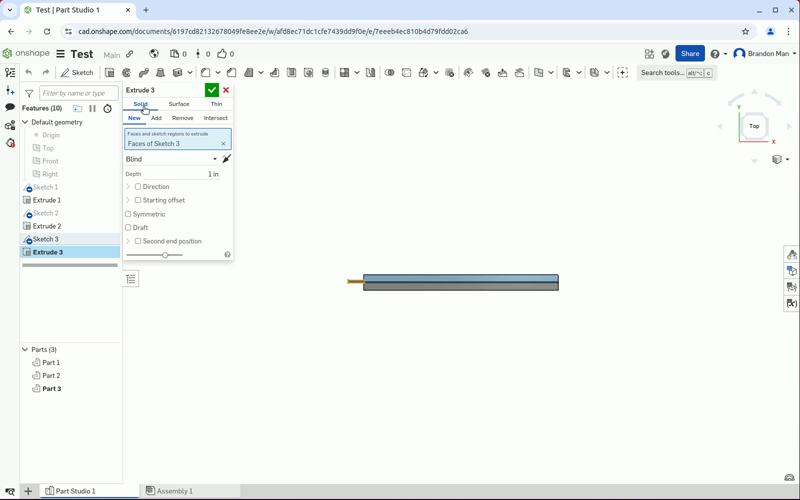
click(143, 106)
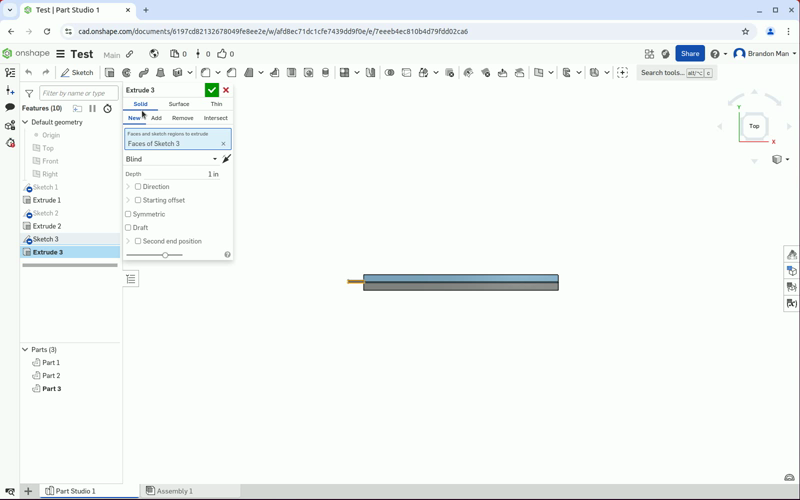
mouse_move(137, 120)
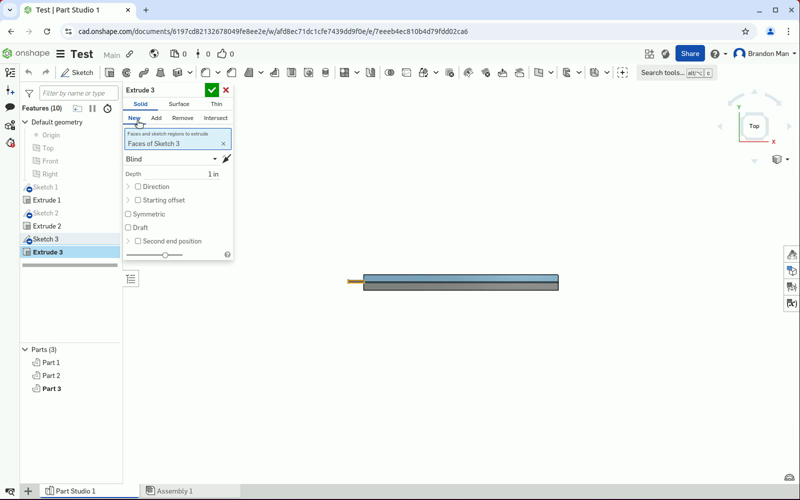
click(137, 120)
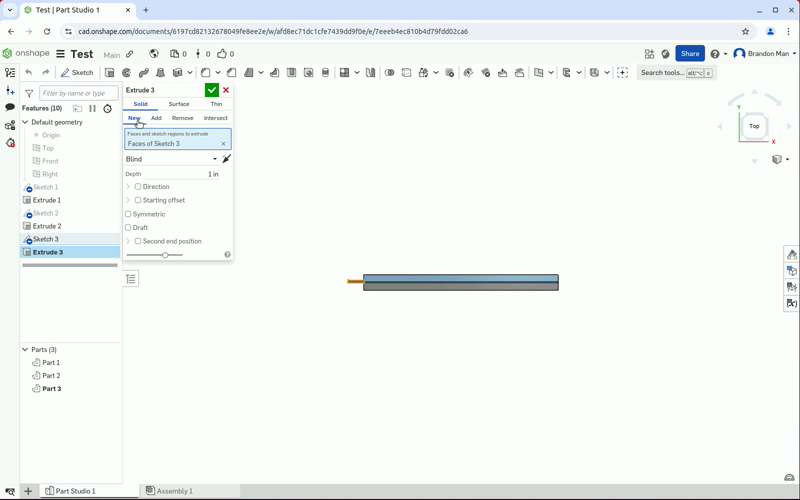
key(tab, 4)
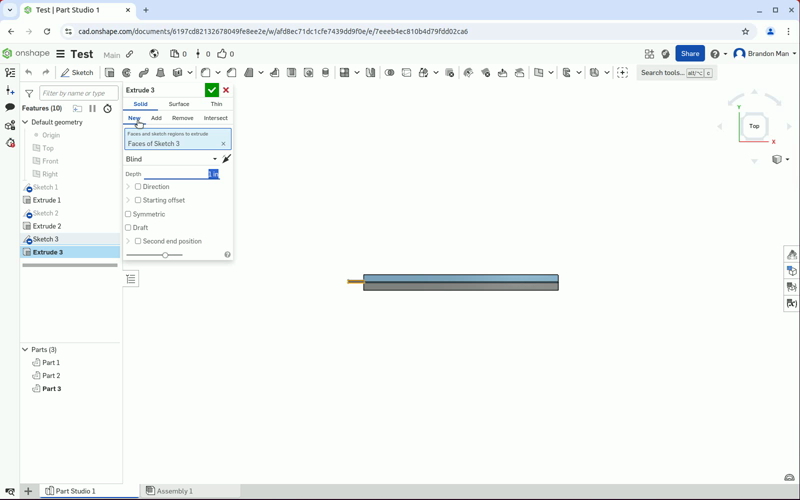
text(2.888)
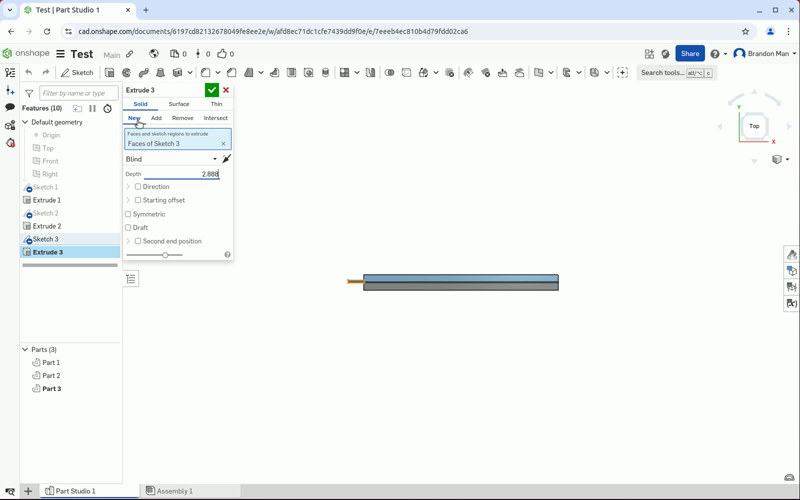
key(tab, 3)
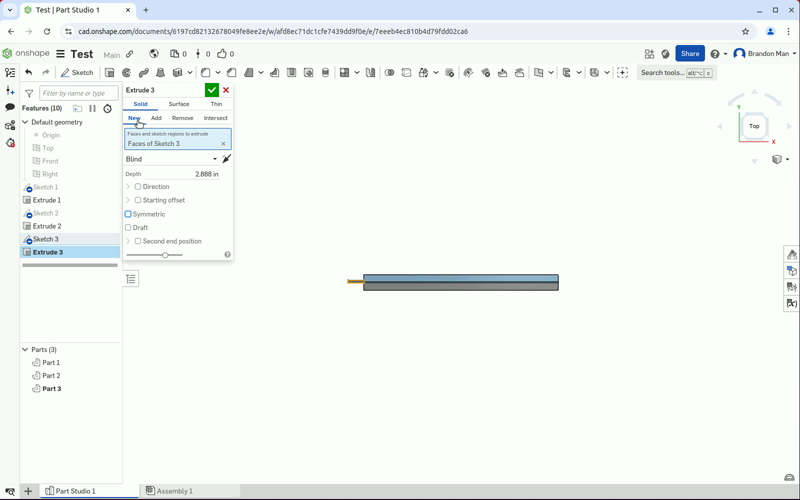
key(space)
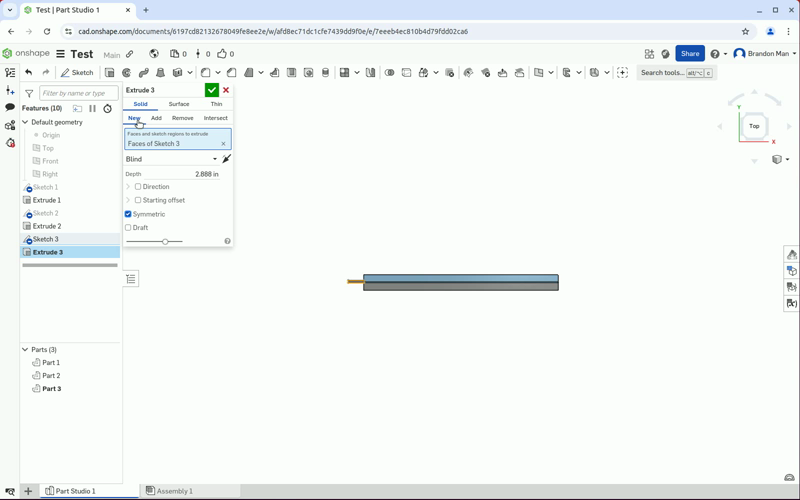
key(enter)
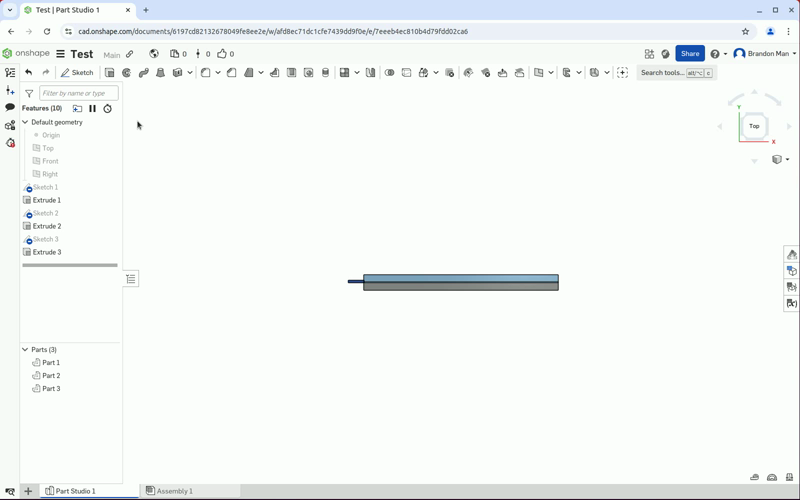
key(shift+h)
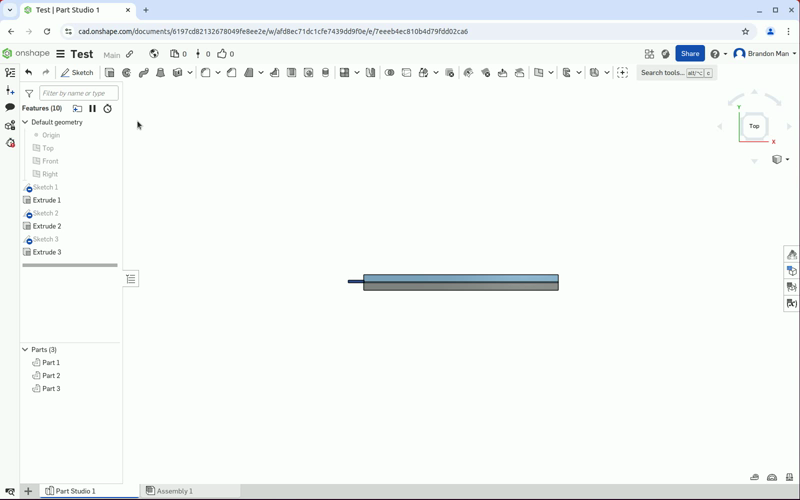
key(shift+h)
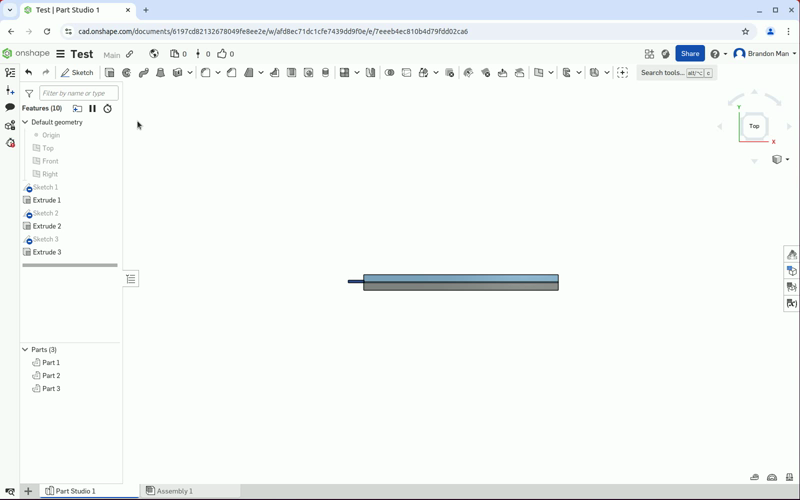
mouse_move(73, 189)
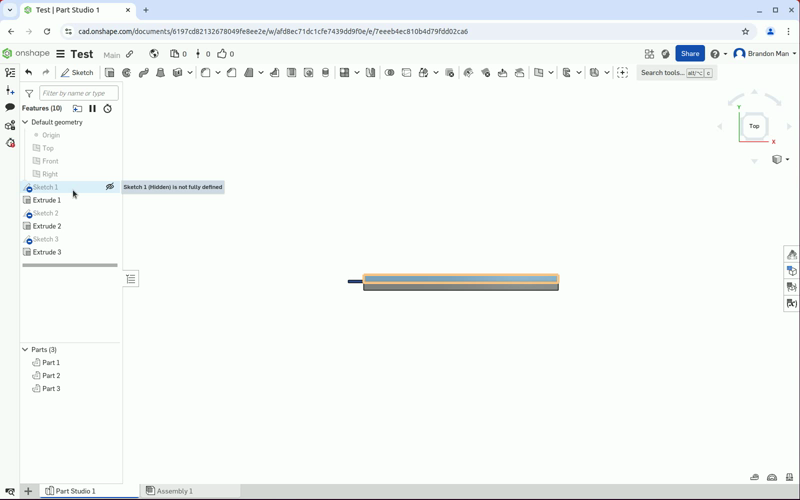
click(73, 189)
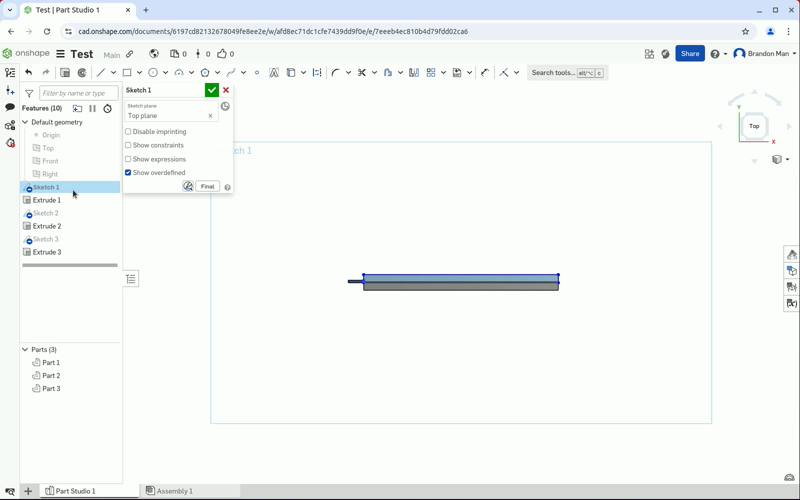
mouse_move(229, 92)
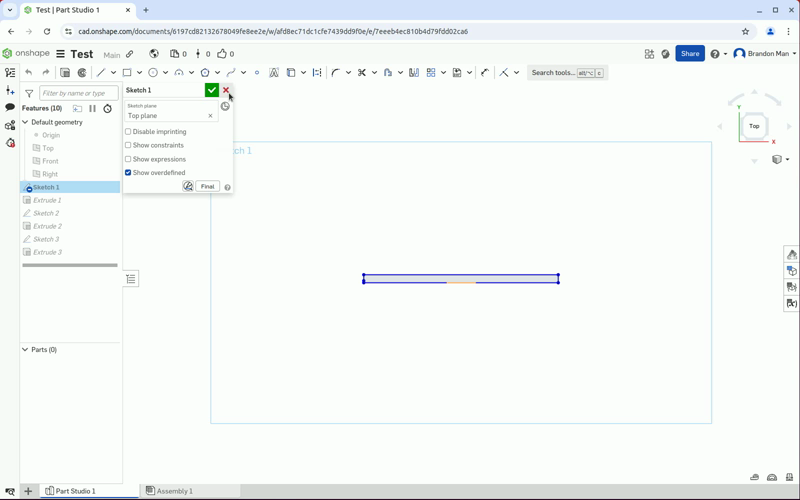
click(229, 92)
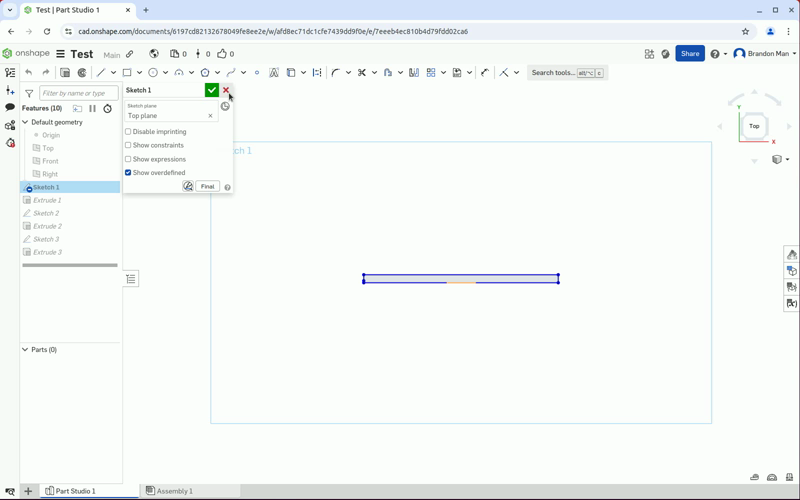
key(shift+s)
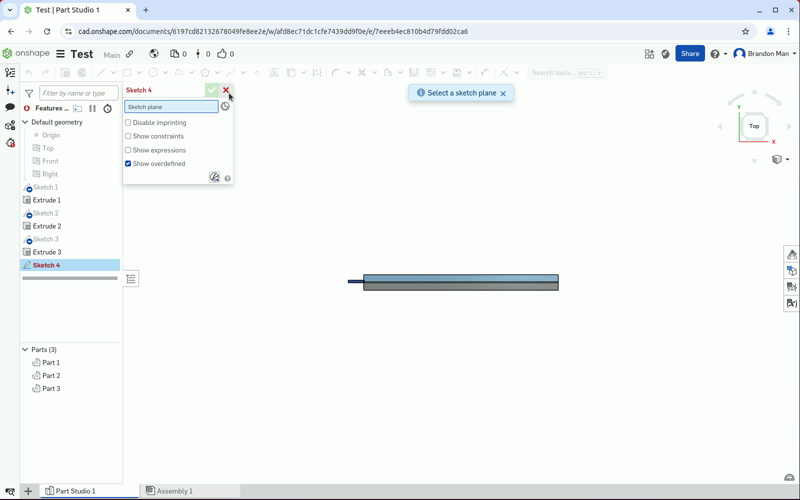
mouse_move(73, 150)
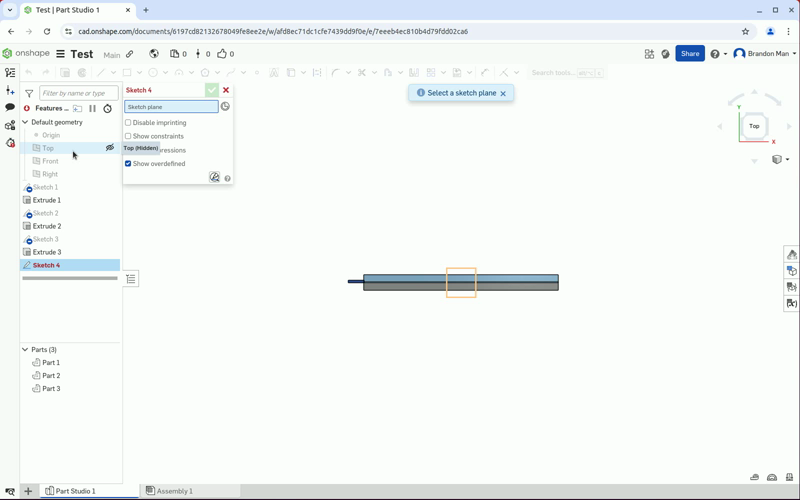
click(73, 150)
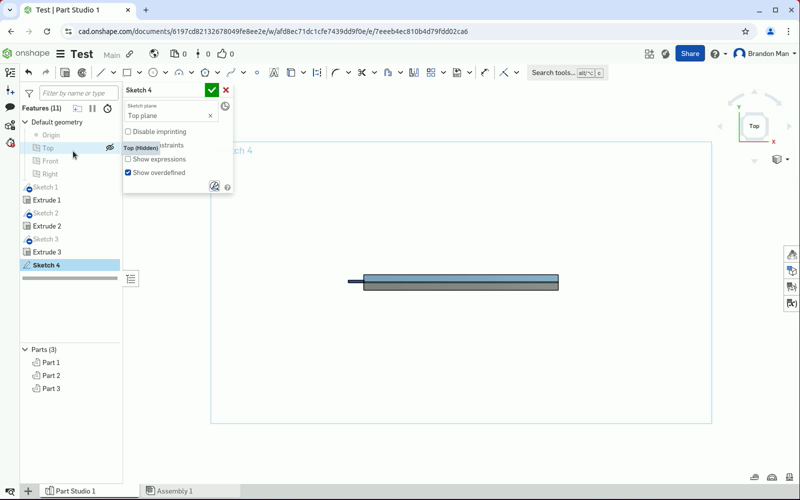
mouse_move(73, 352)
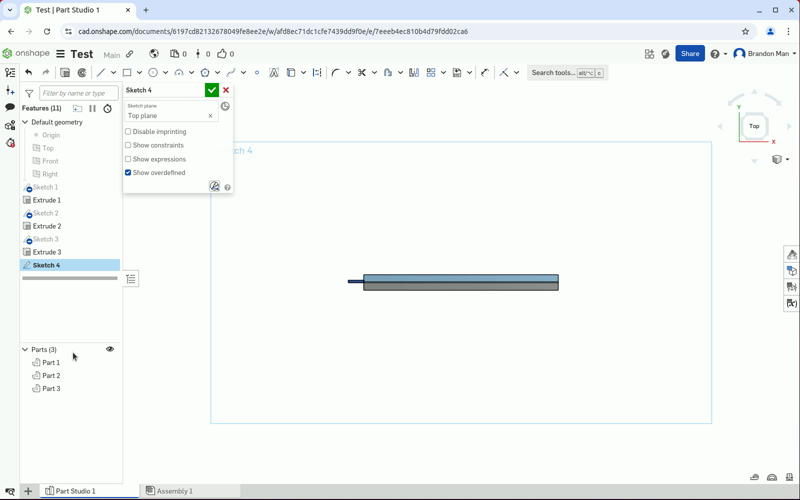
key(y)
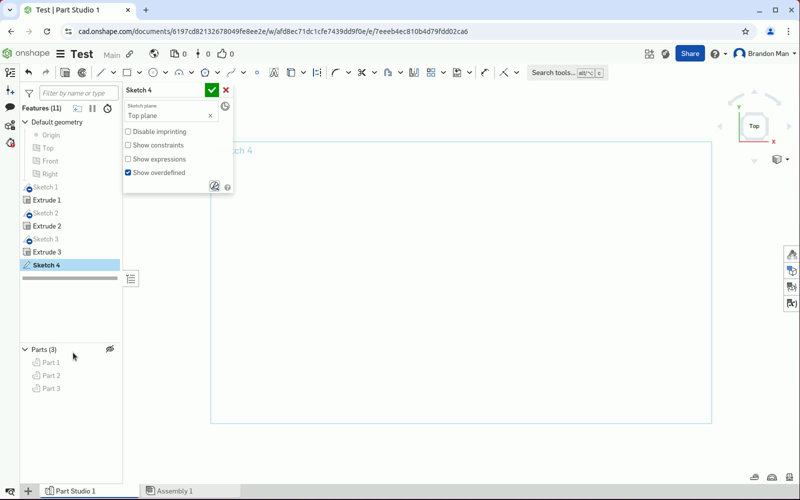
key(l)
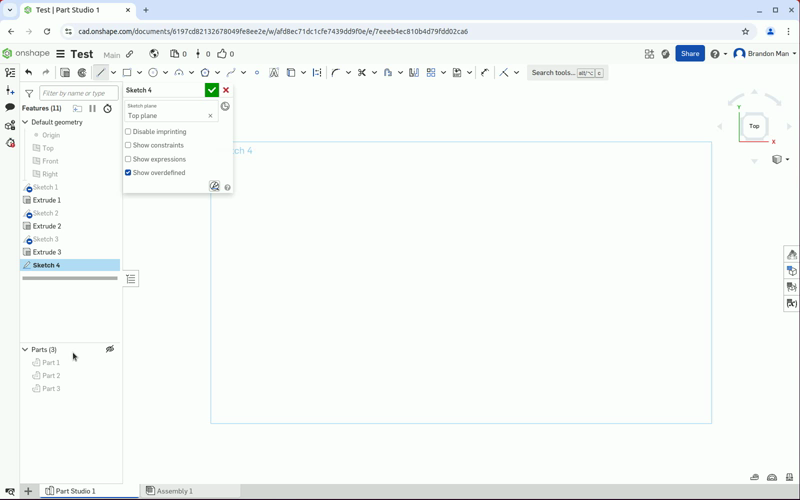
key_down(shift)
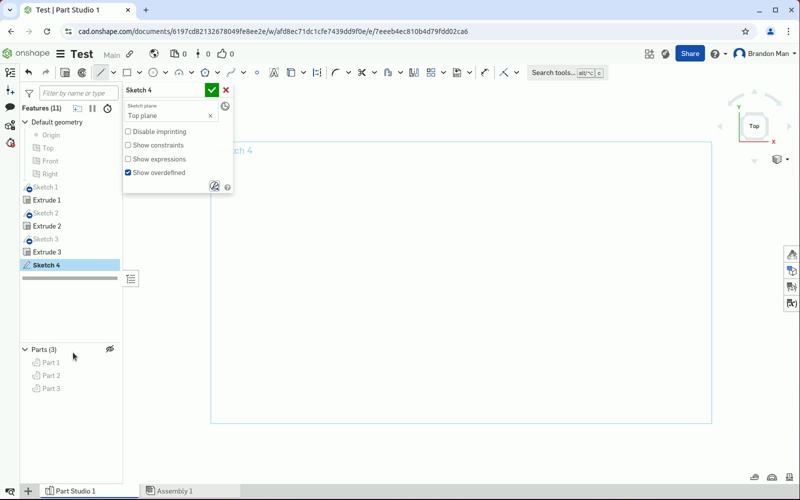
mouse_move(348, 285)
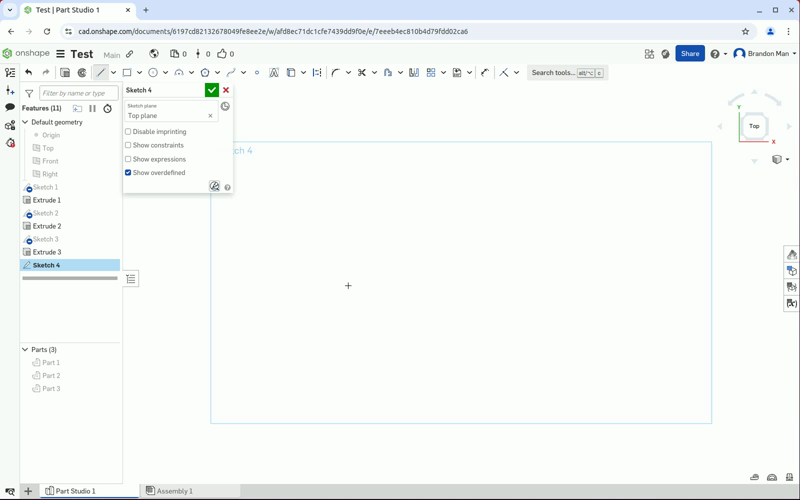
click(348, 285)
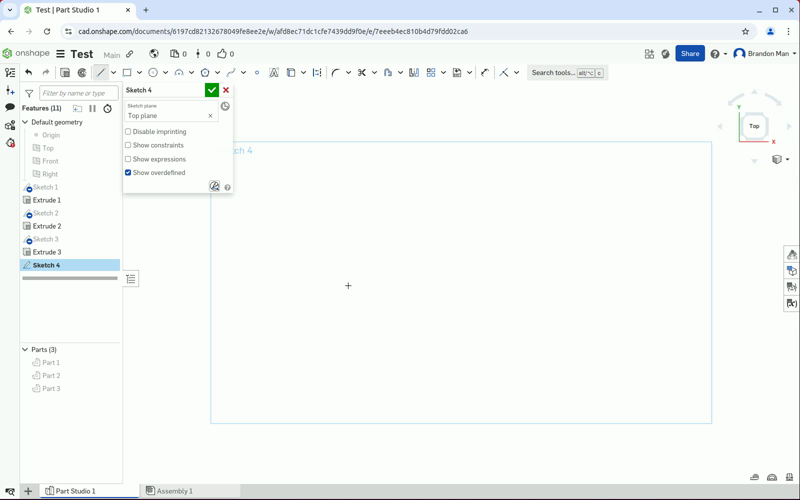
key_up(shift)
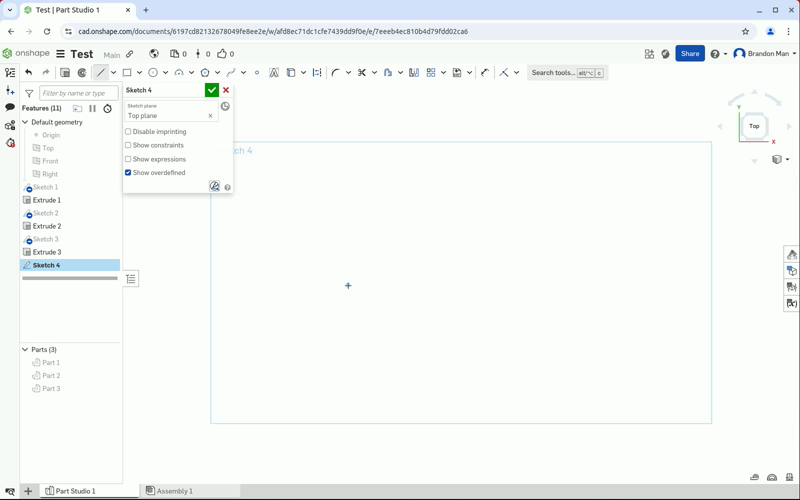
key_down(shift)
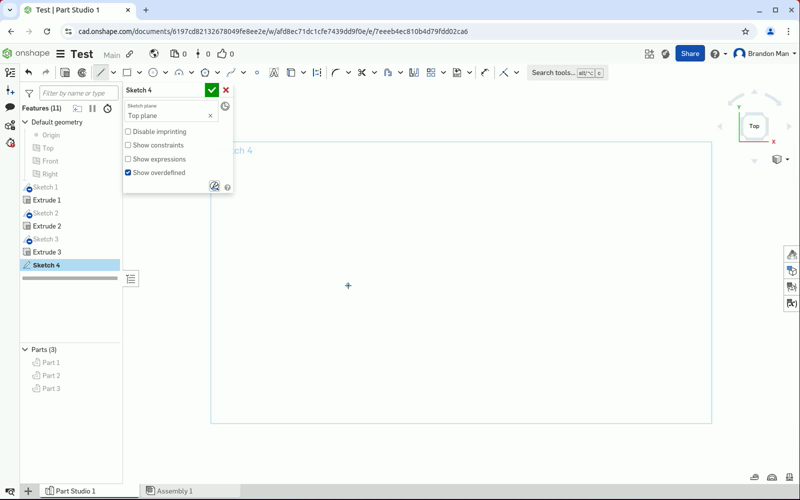
mouse_move(378, 285)
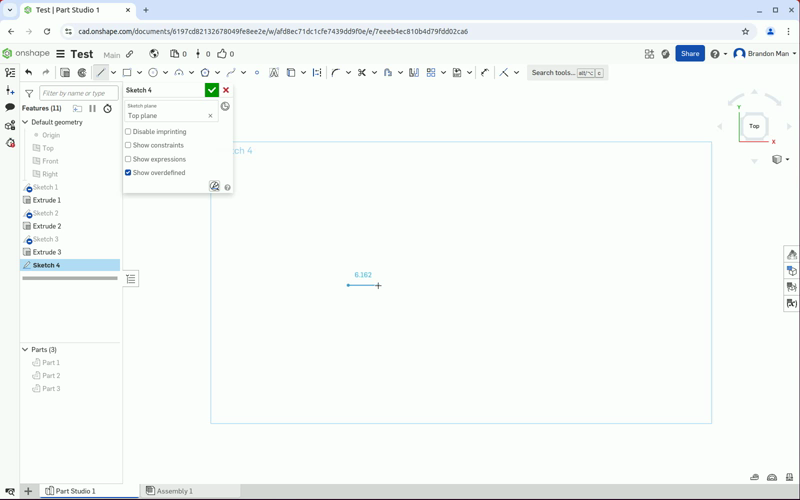
mouse_move(364, 285)
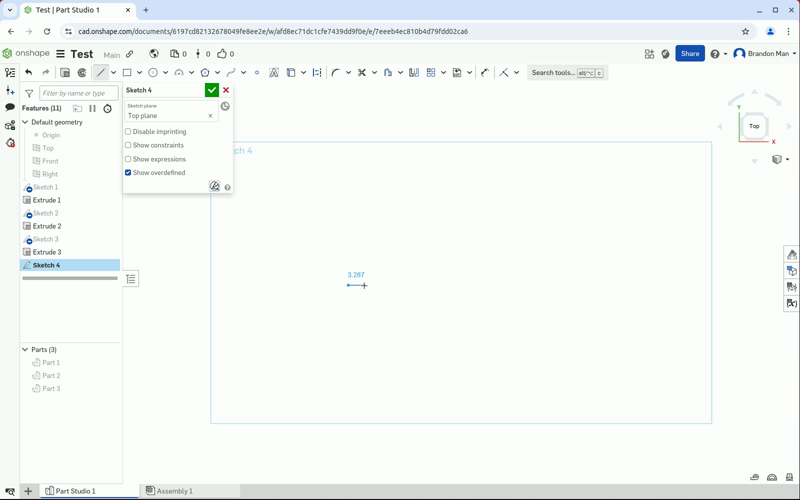
click(364, 285)
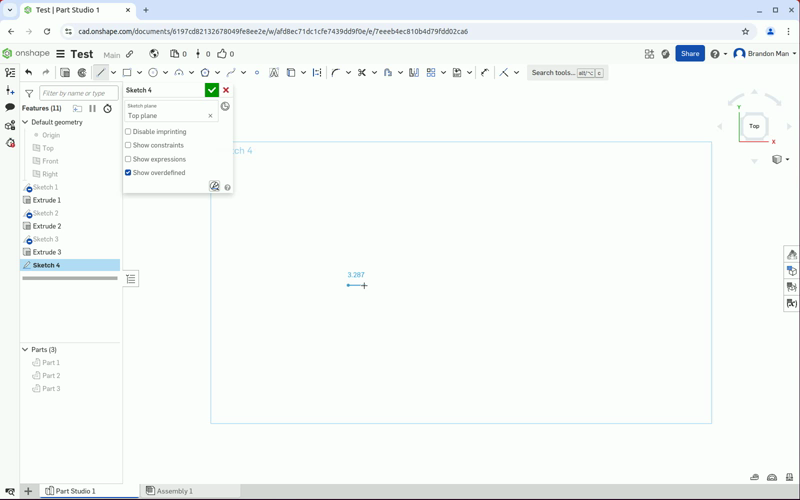
key_up(shift)
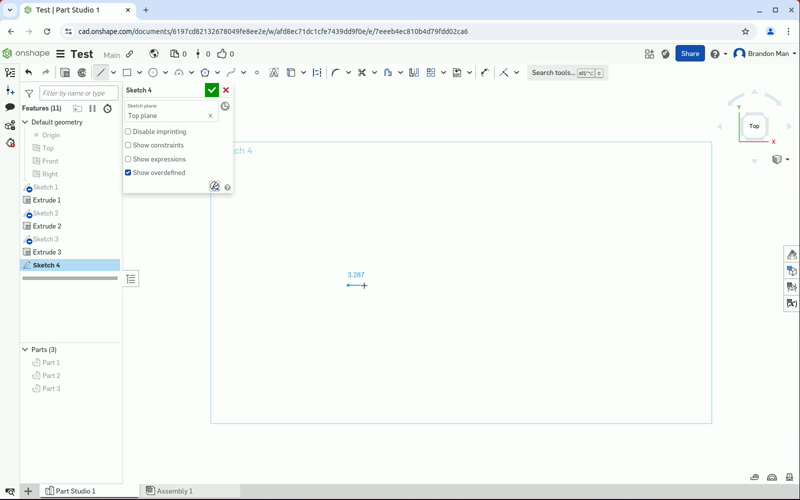
key_down(shift)
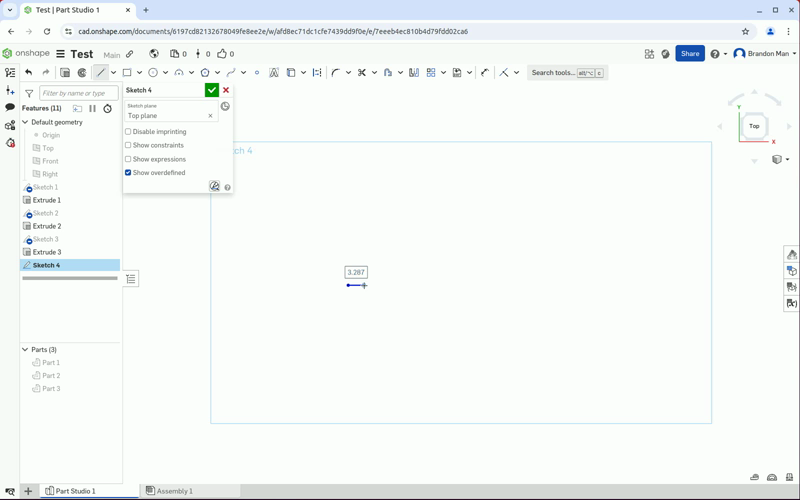
mouse_move(394, 285)
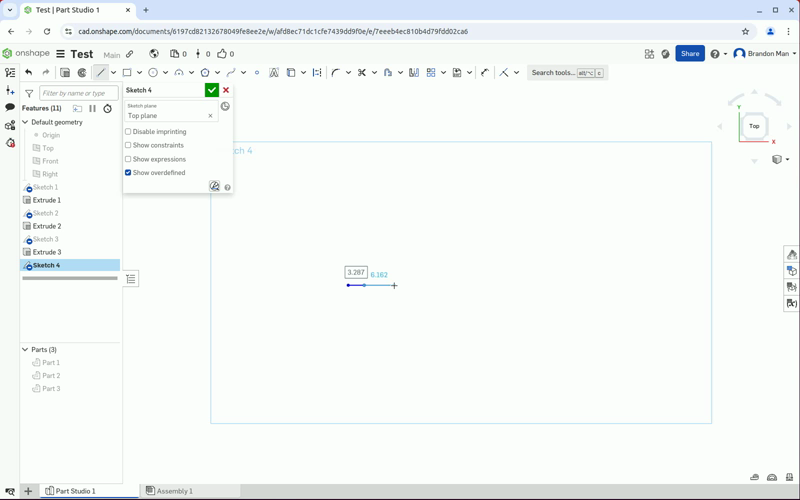
mouse_move(364, 282)
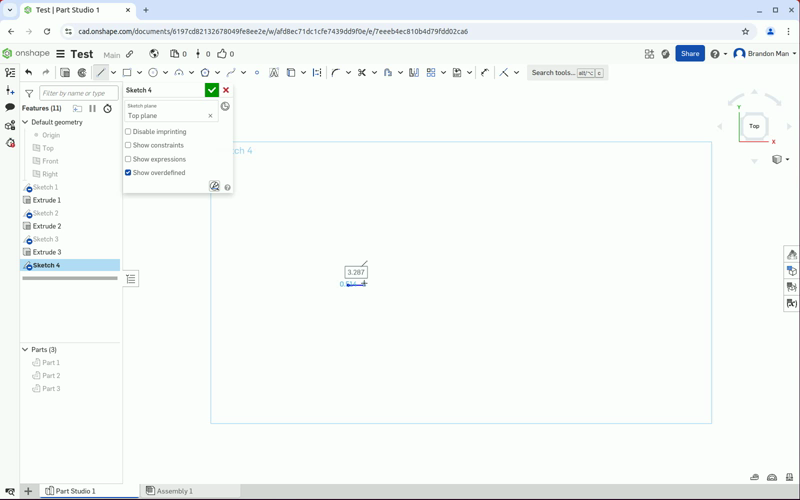
scroll(6)
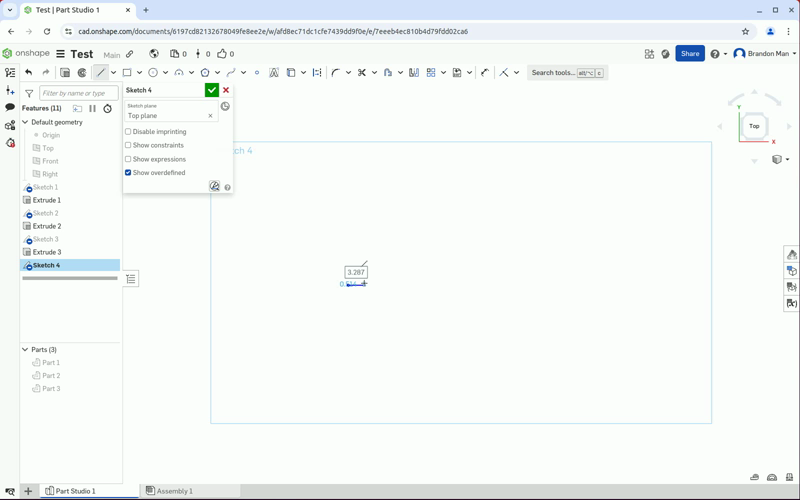
scroll(6)
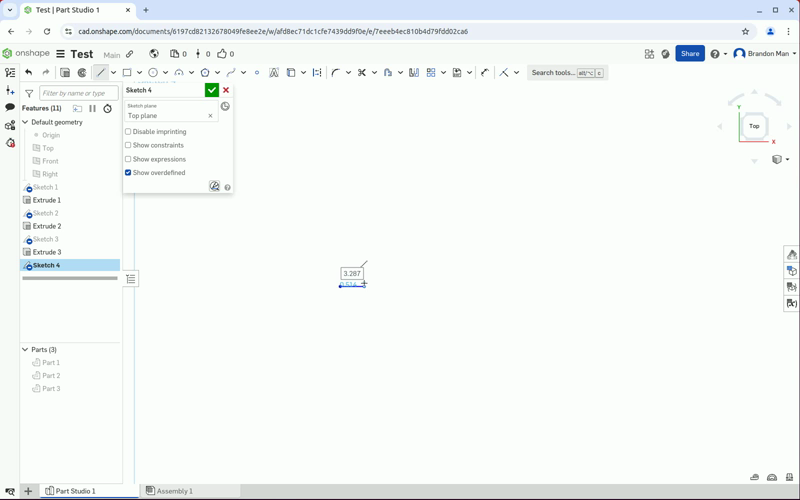
scroll(6)
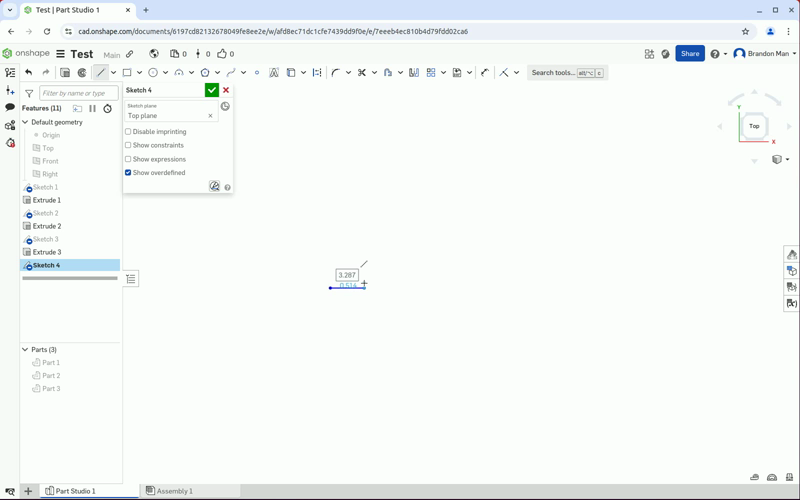
scroll(6)
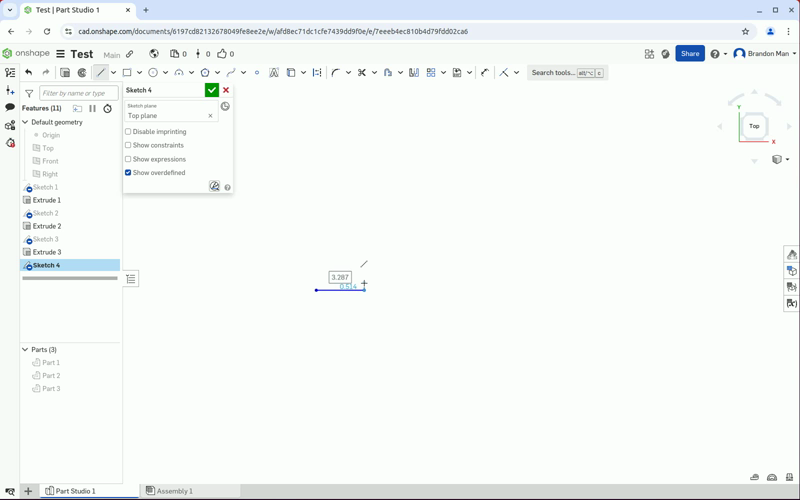
scroll(6)
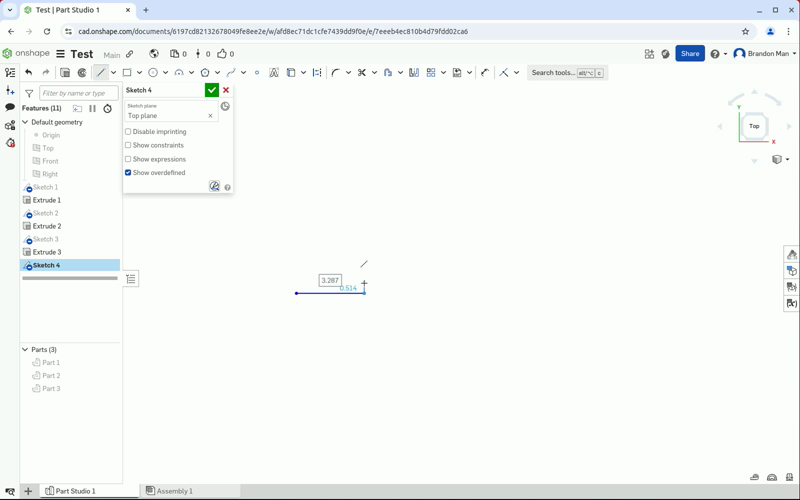
scroll(6)
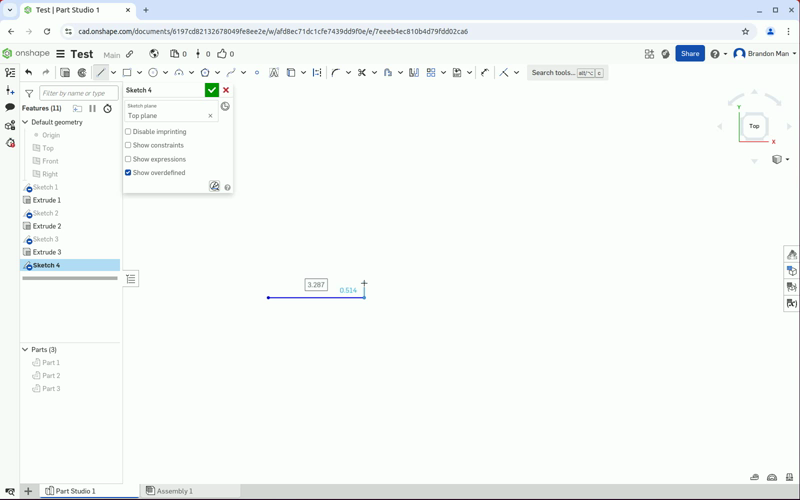
scroll(6)
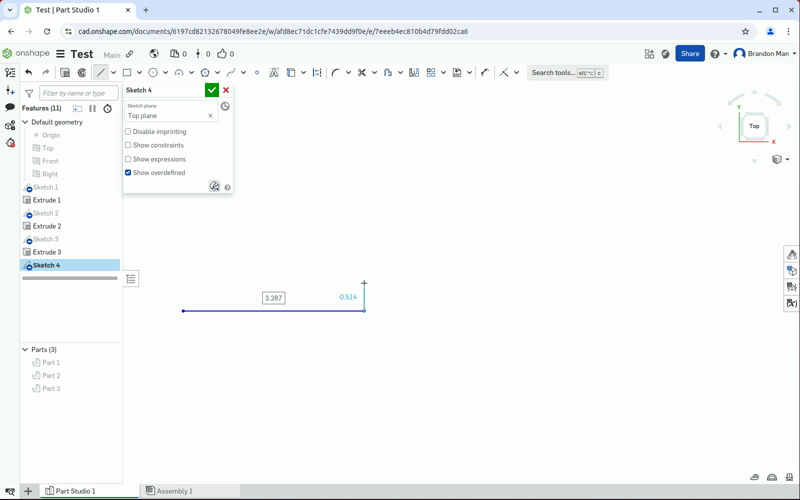
click(364, 282)
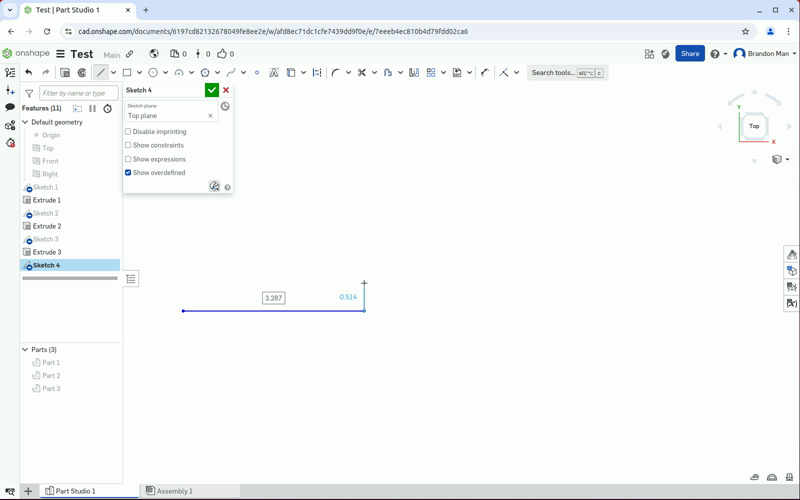
scroll(-6)
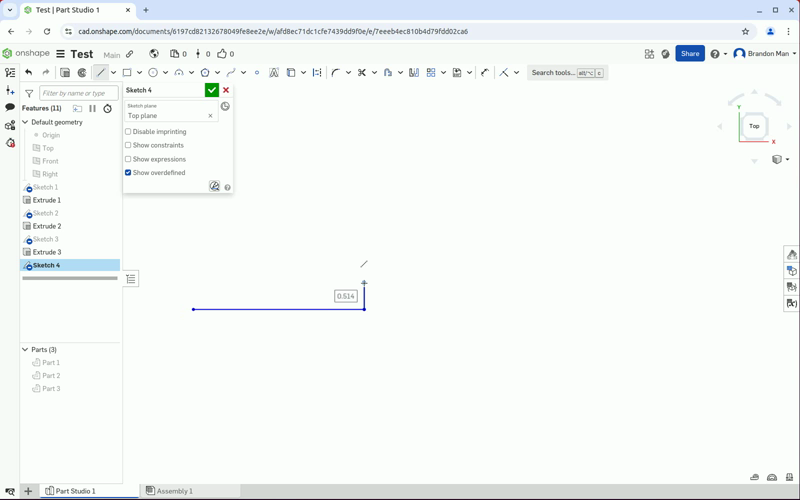
scroll(-6)
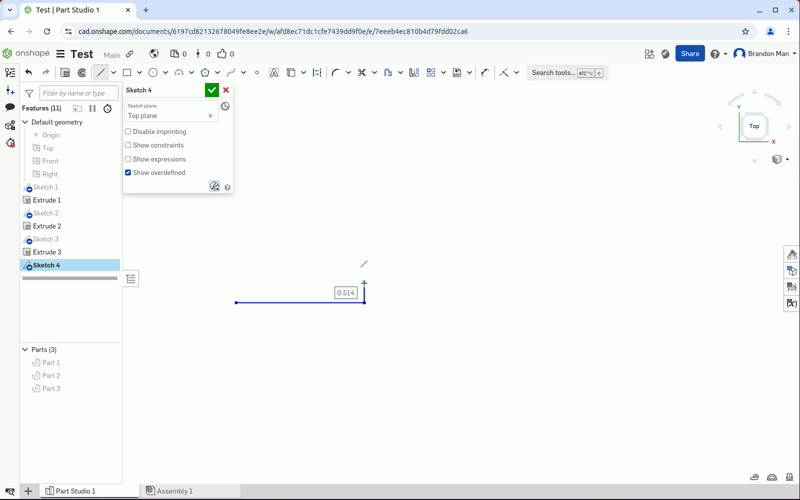
scroll(-6)
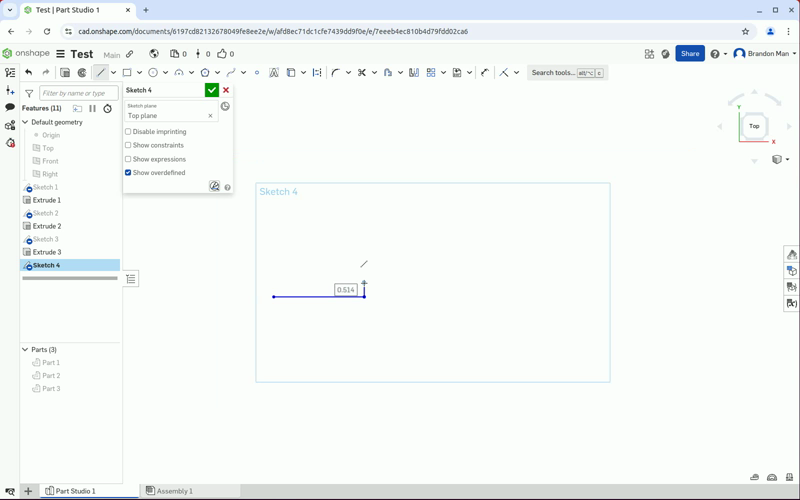
scroll(-6)
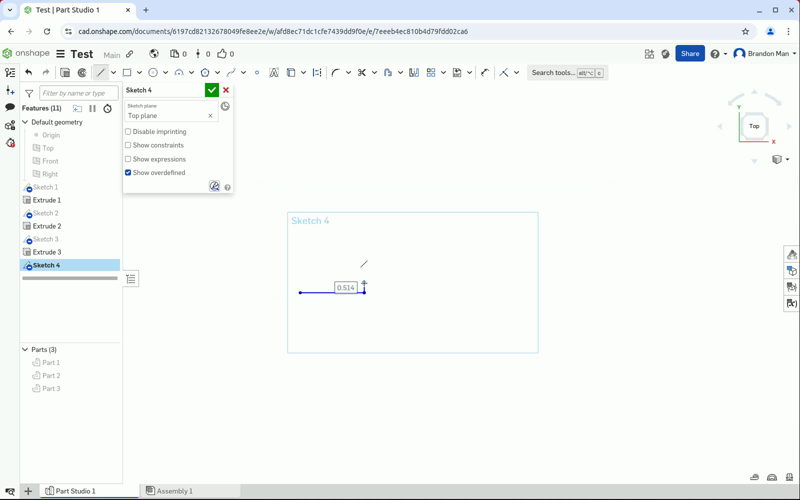
scroll(-6)
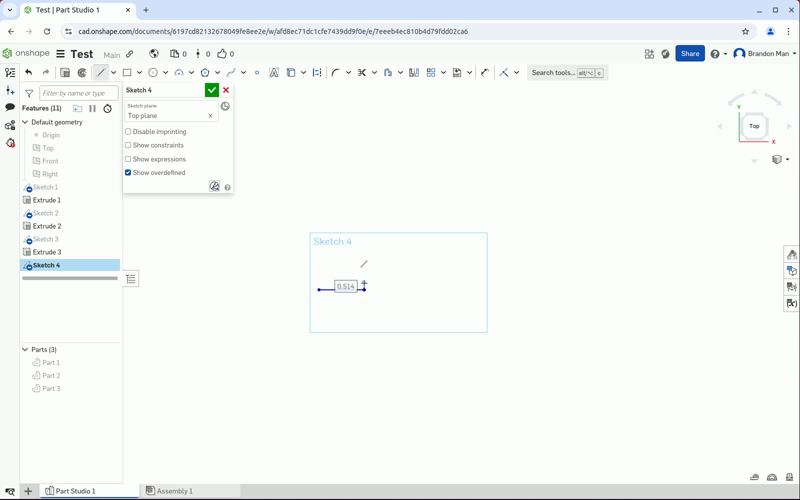
scroll(-6)
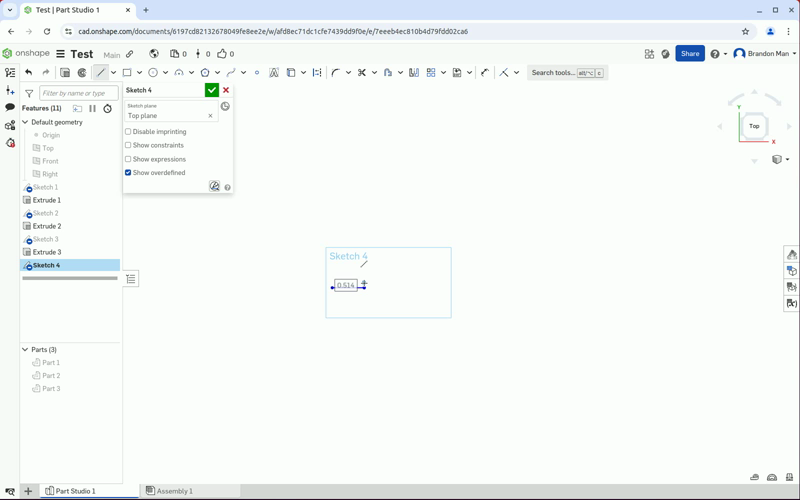
scroll(-6)
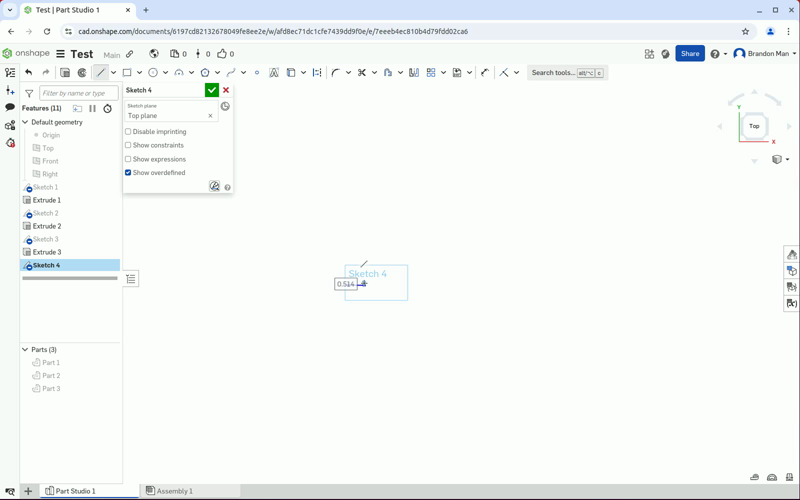
key_up(shift)
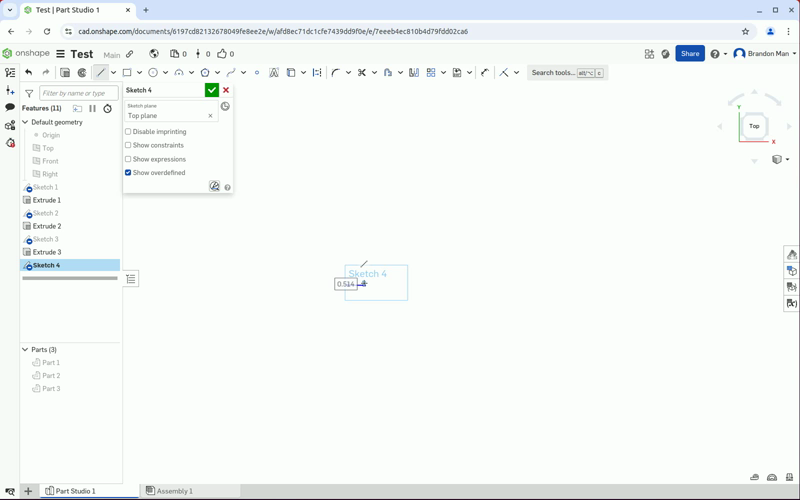
key_down(shift)
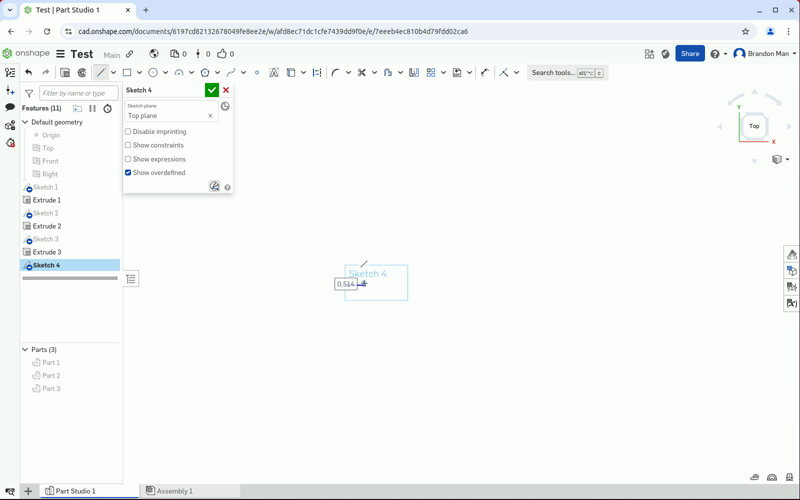
mouse_move(394, 282)
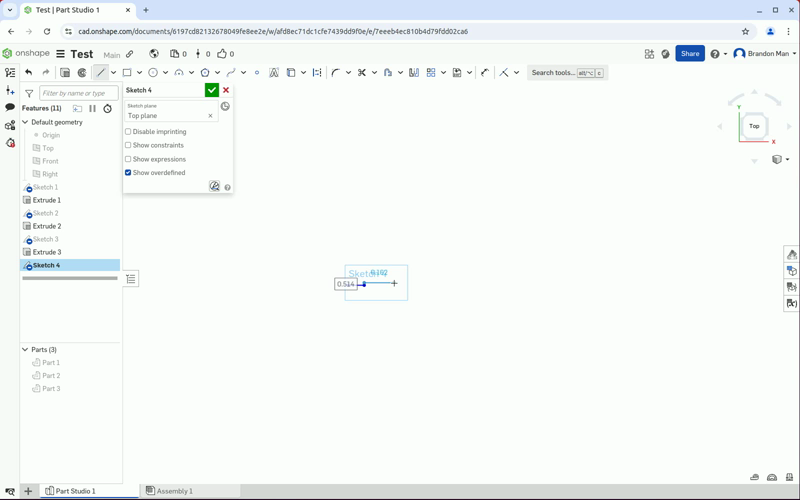
mouse_move(348, 282)
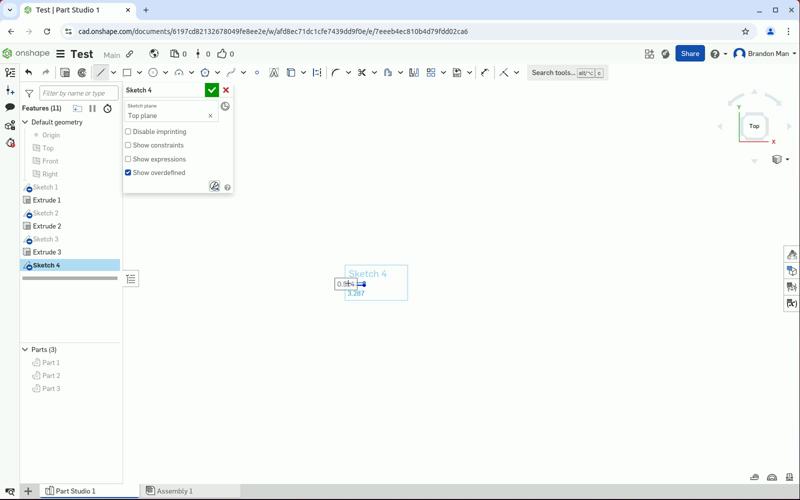
scroll(6)
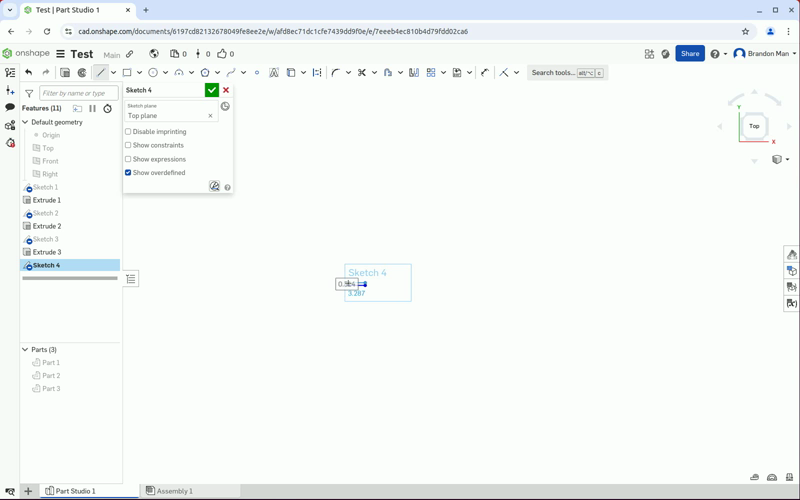
scroll(6)
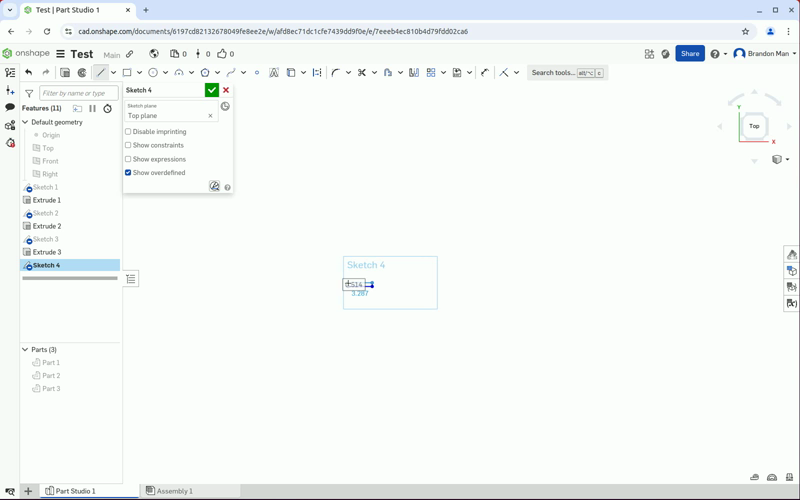
scroll(6)
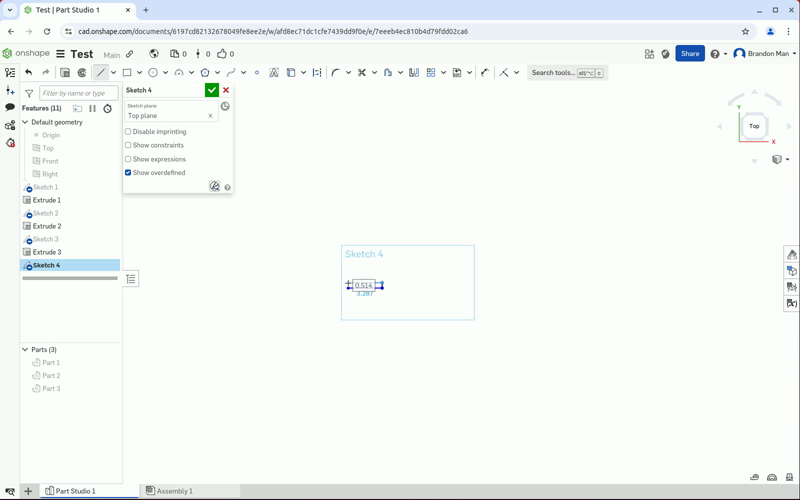
scroll(6)
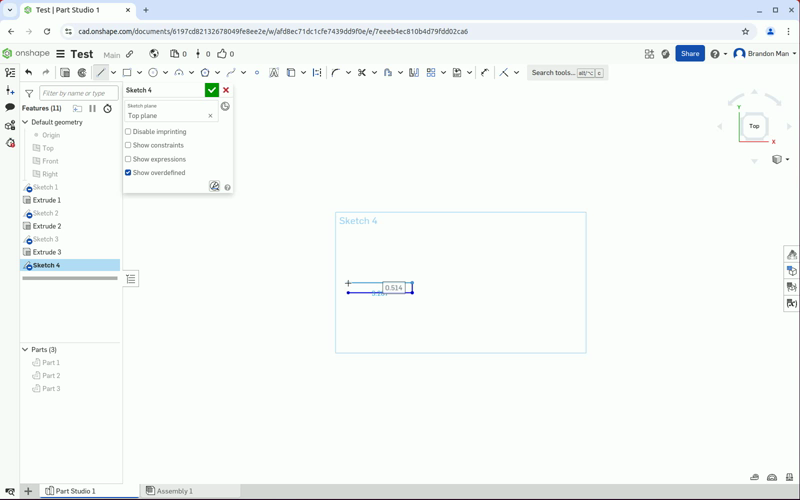
scroll(6)
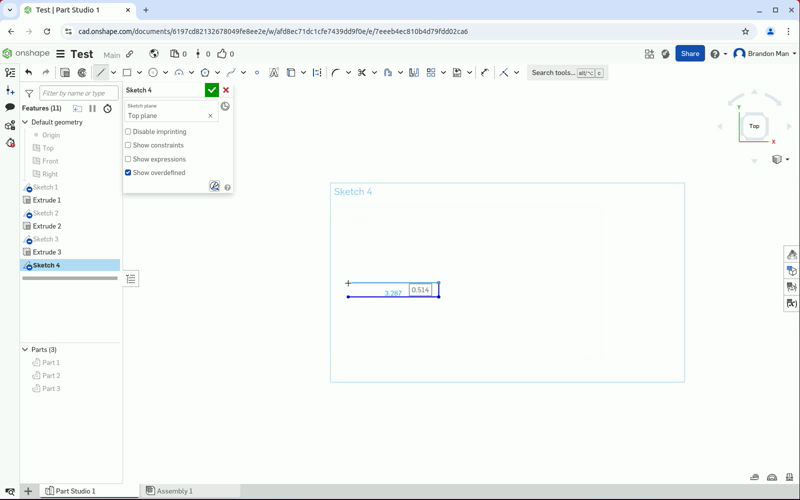
scroll(6)
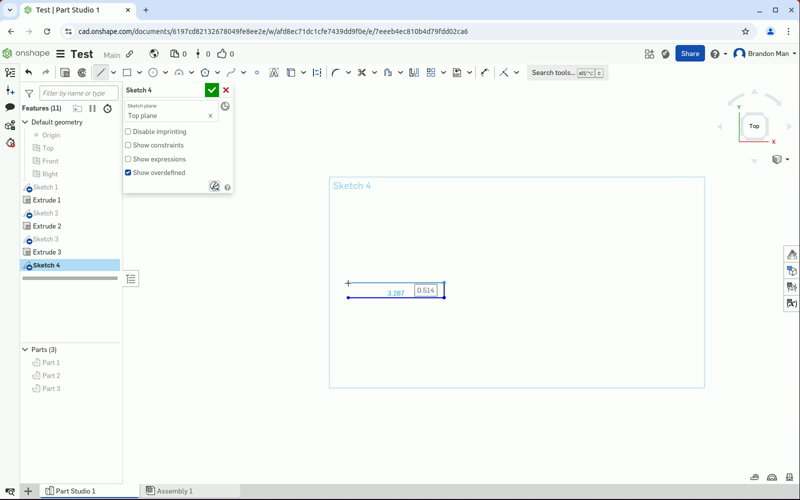
scroll(6)
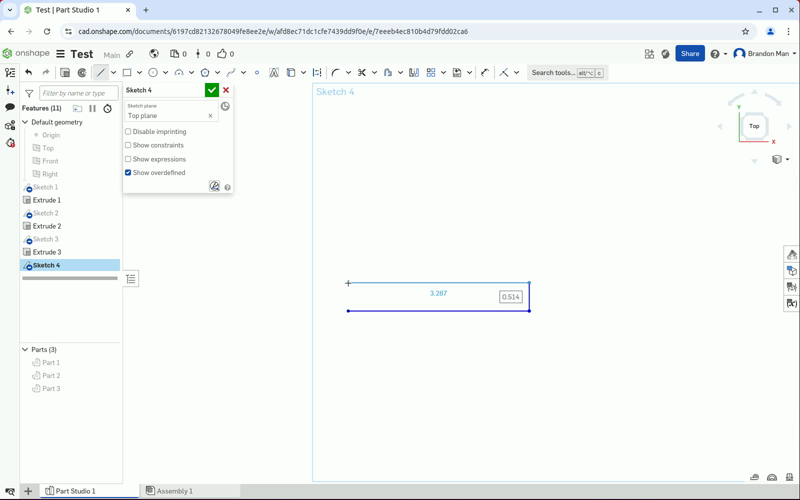
click(348, 282)
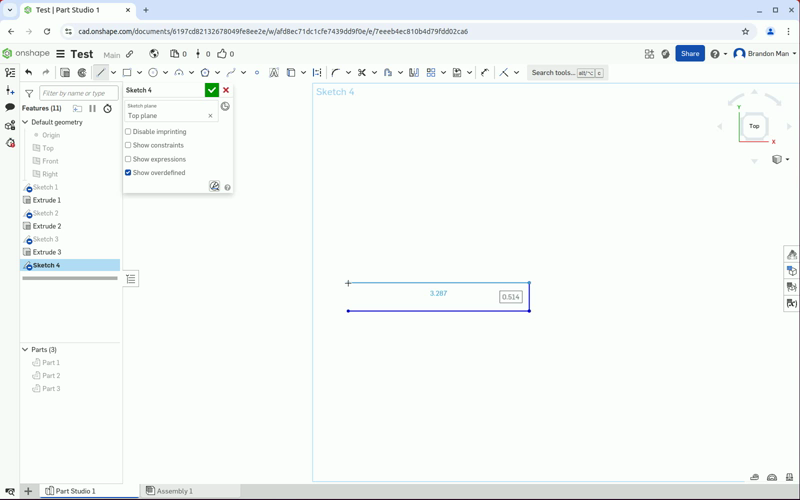
scroll(-6)
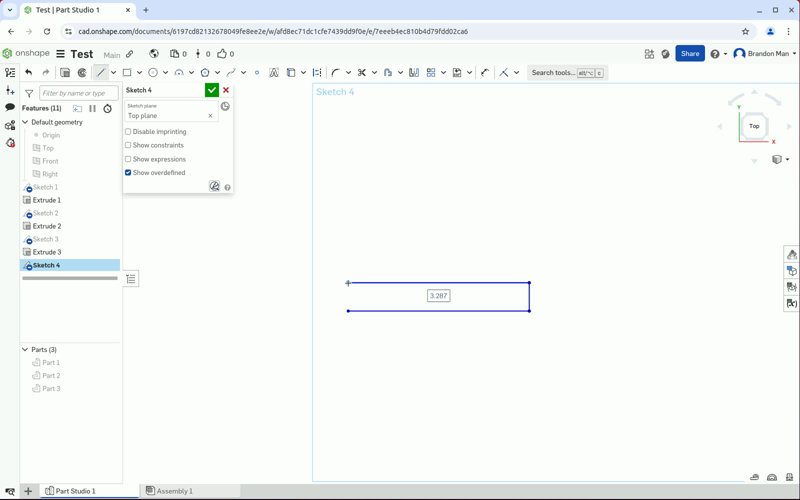
scroll(-6)
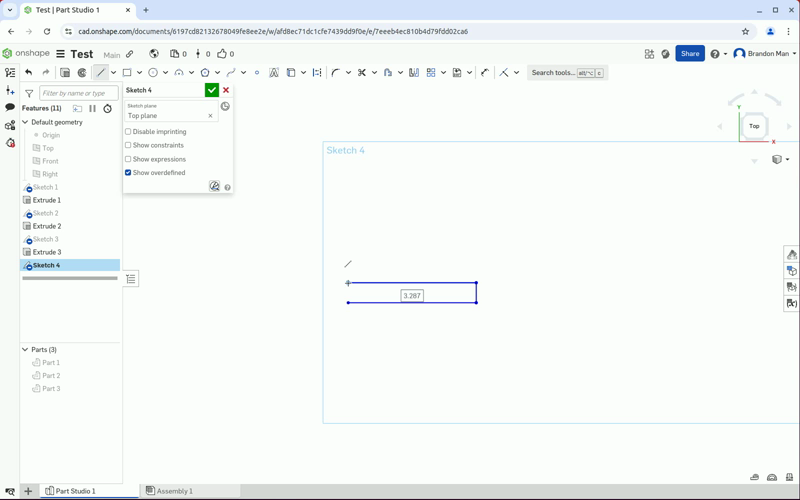
scroll(-6)
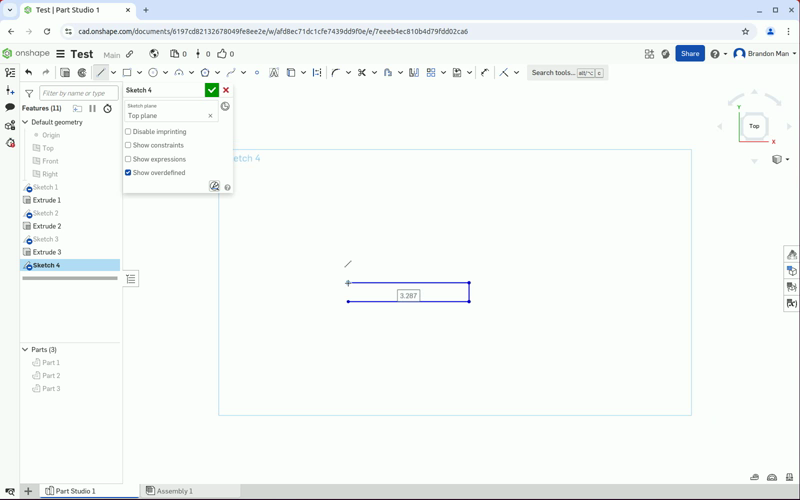
scroll(-6)
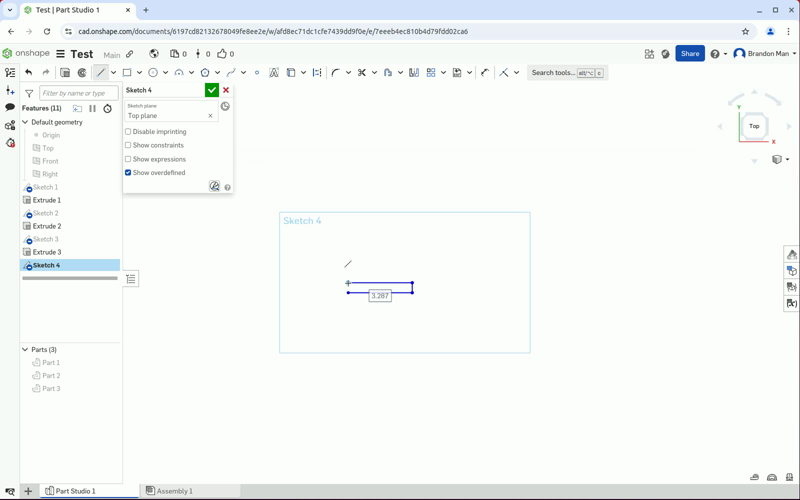
scroll(-6)
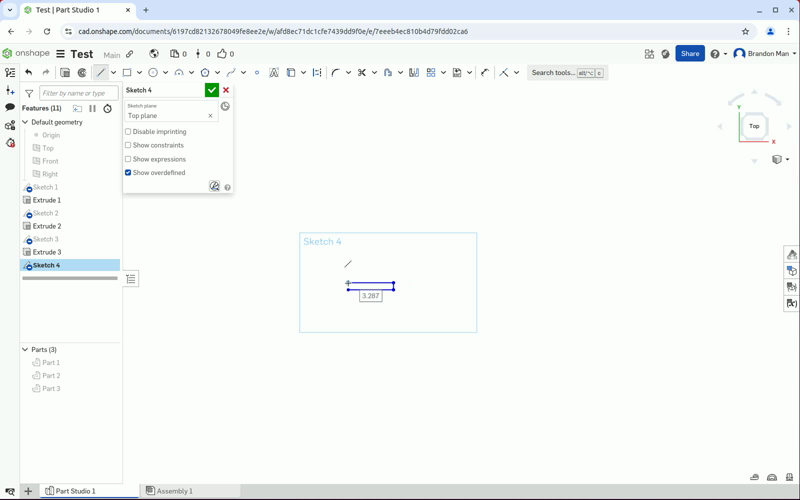
scroll(-6)
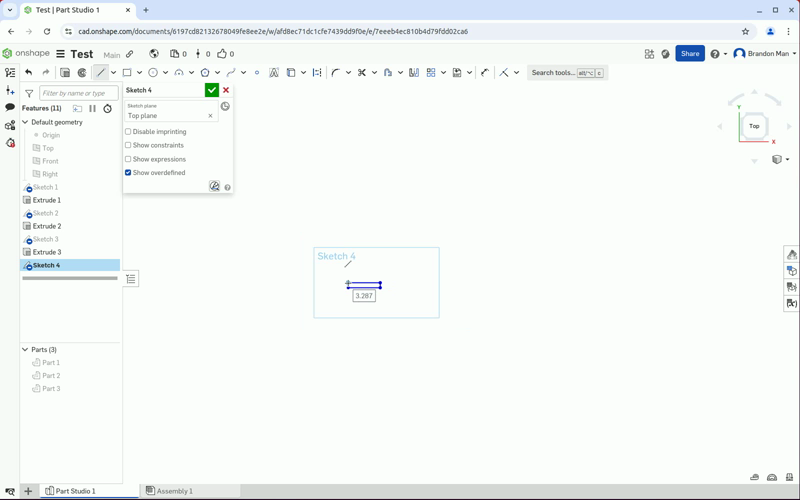
scroll(-6)
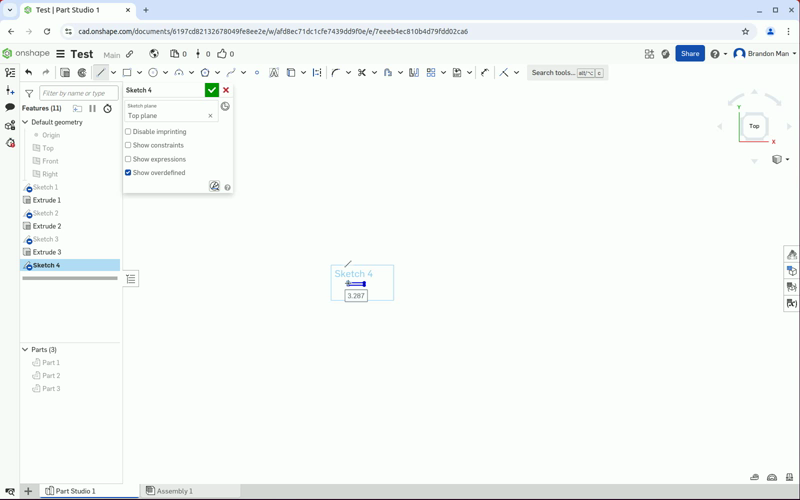
key_up(shift)
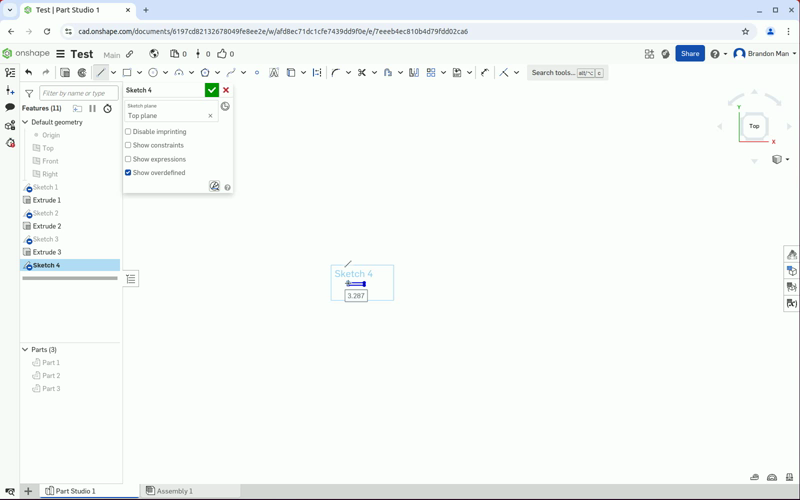
mouse_move(378, 282)
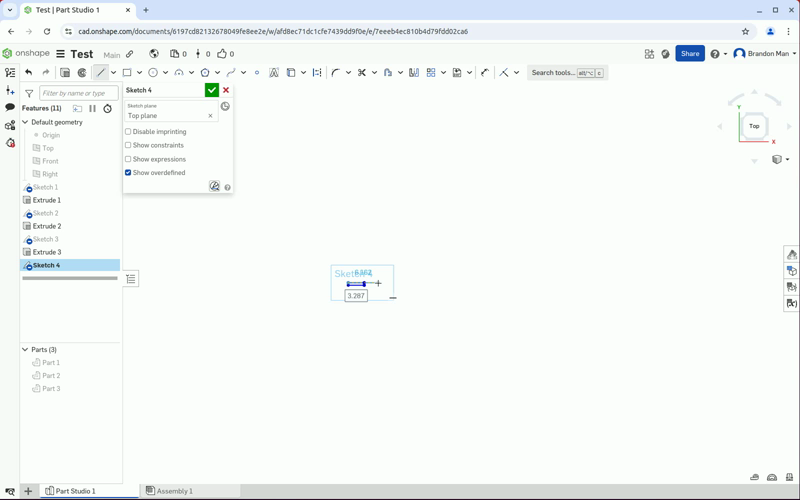
key_down(shift)
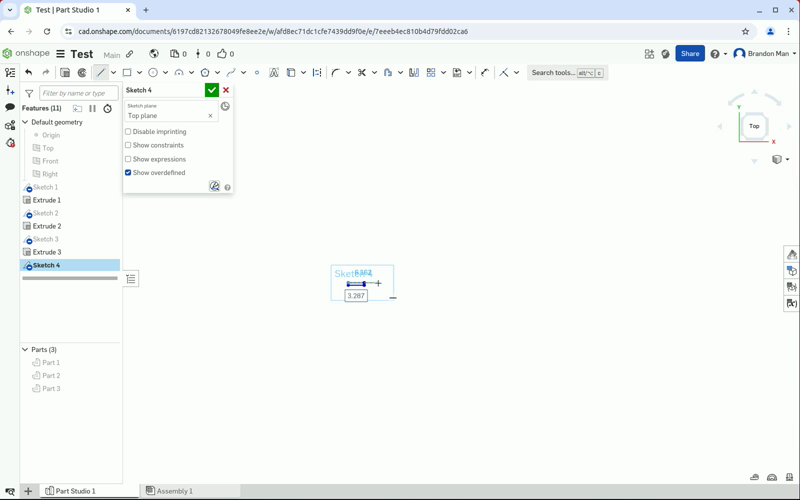
mouse_move(348, 285)
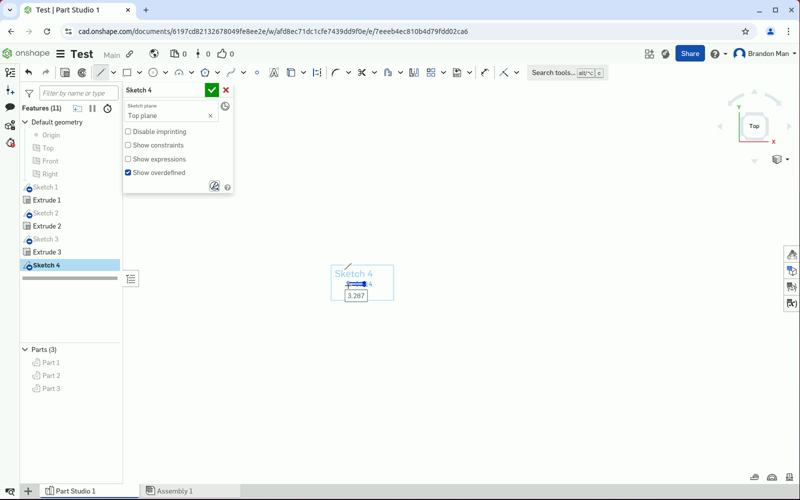
scroll(6)
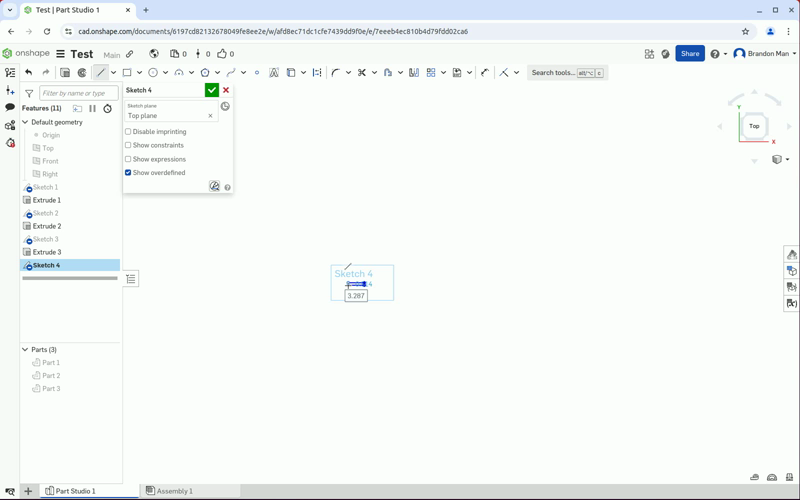
scroll(6)
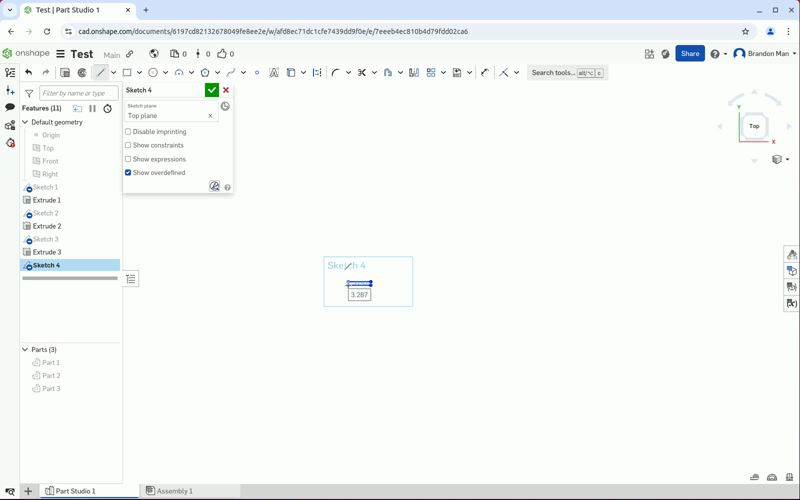
scroll(6)
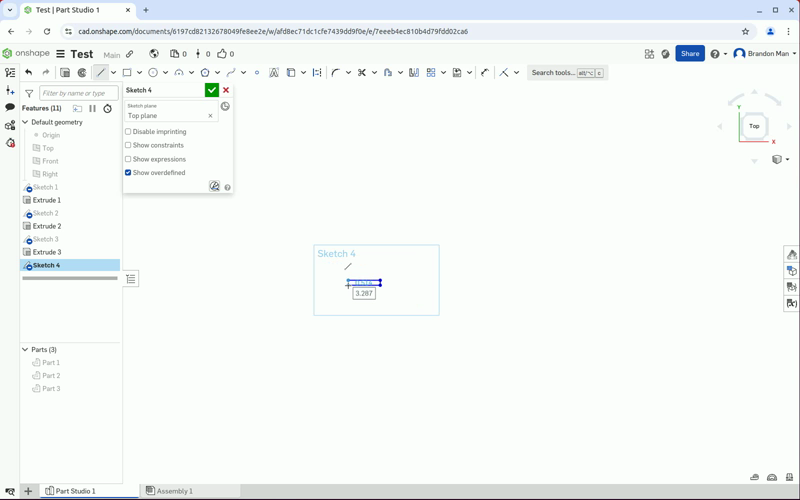
scroll(6)
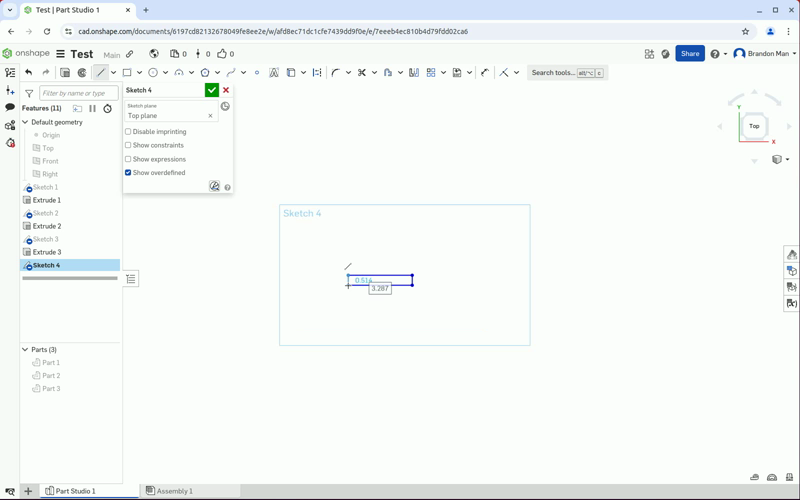
scroll(6)
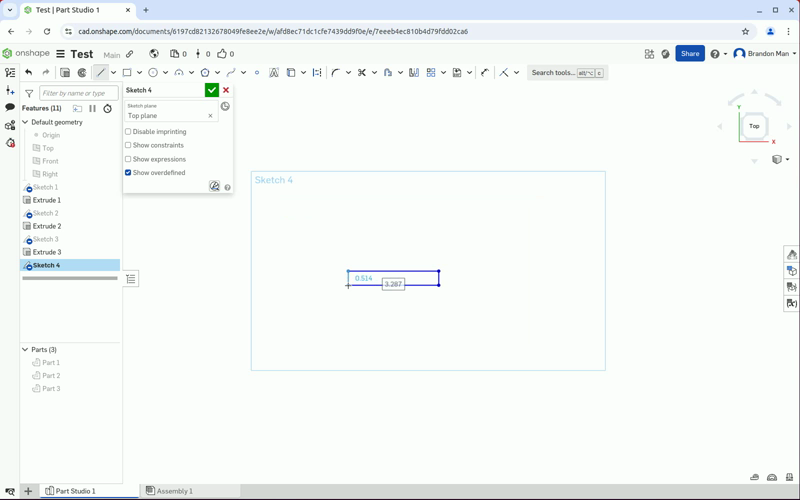
scroll(6)
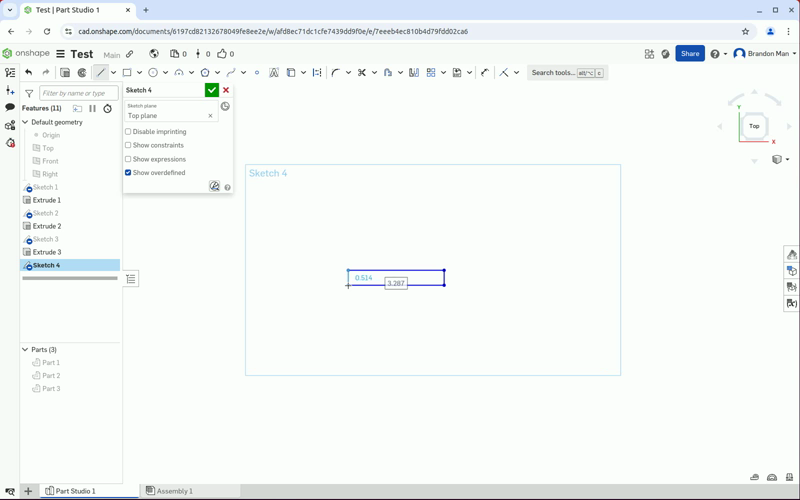
scroll(6)
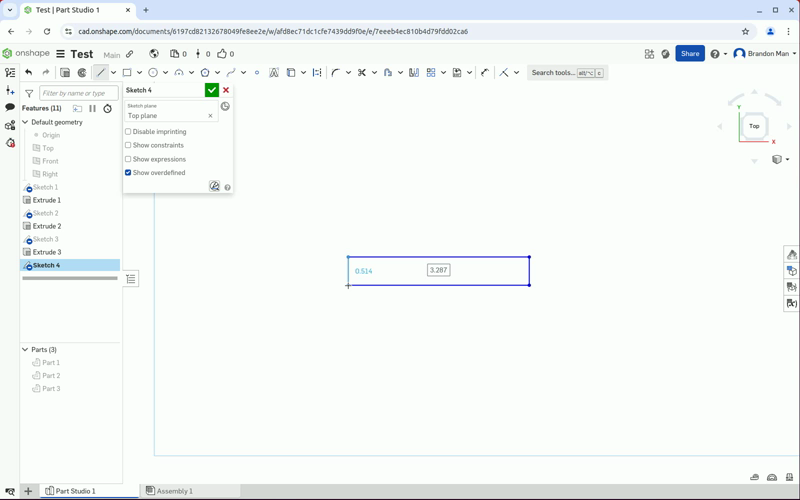
key_up(shift)
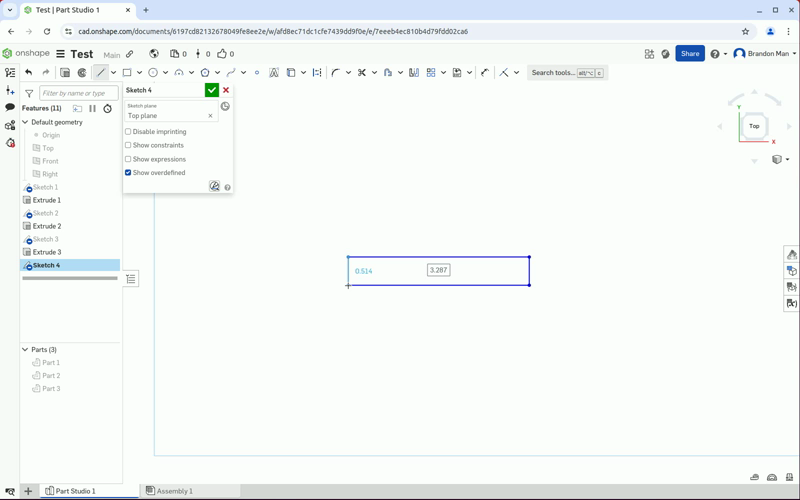
click(348, 285)
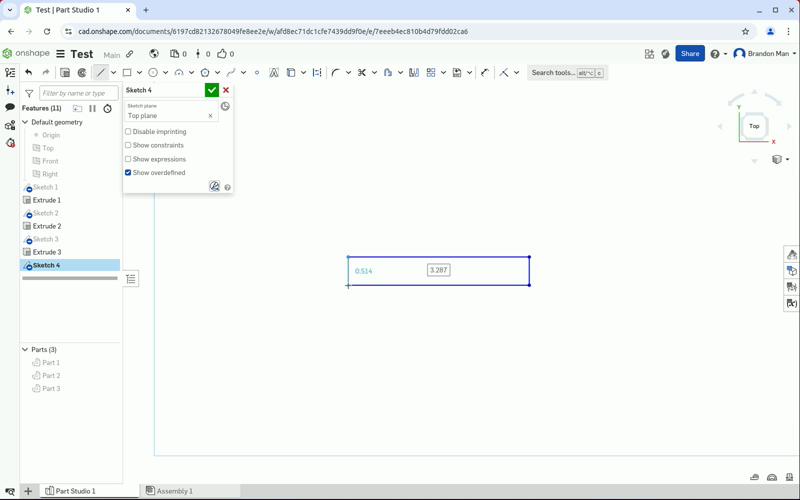
scroll(-6)
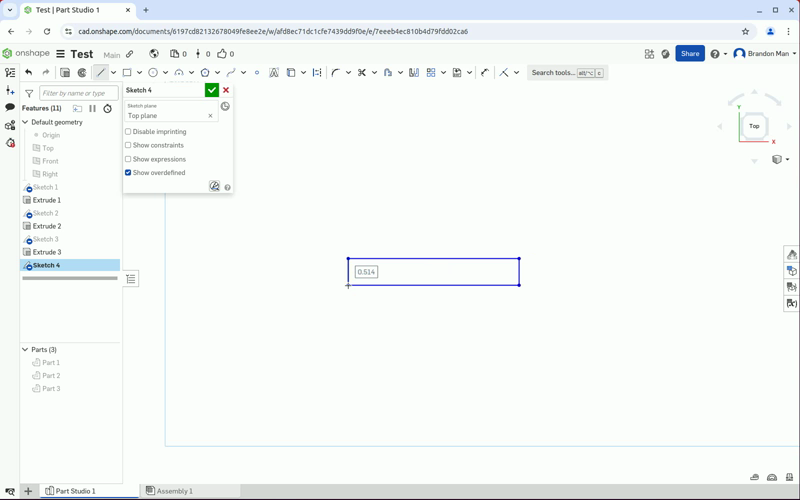
scroll(-6)
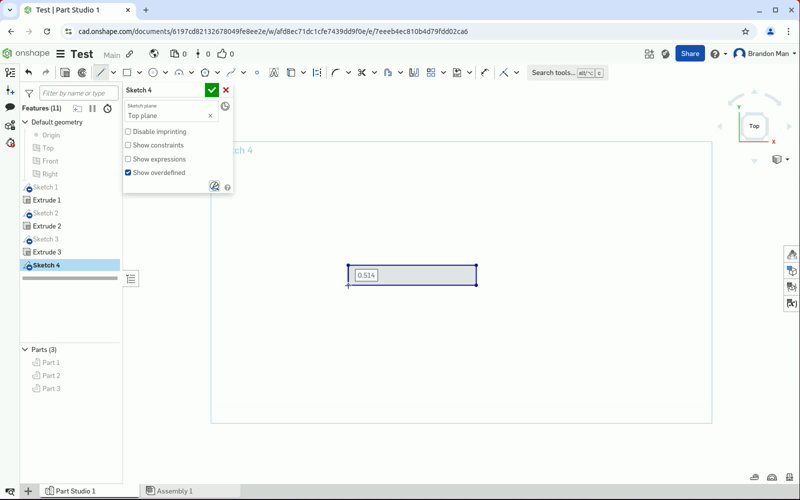
scroll(-6)
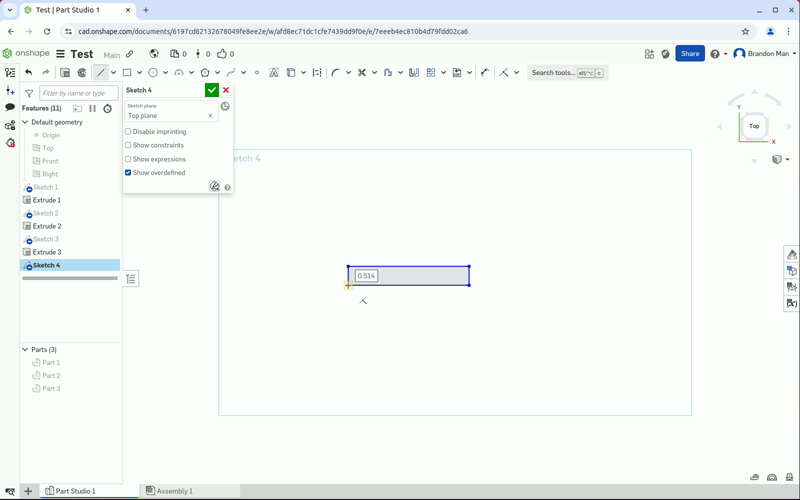
scroll(-6)
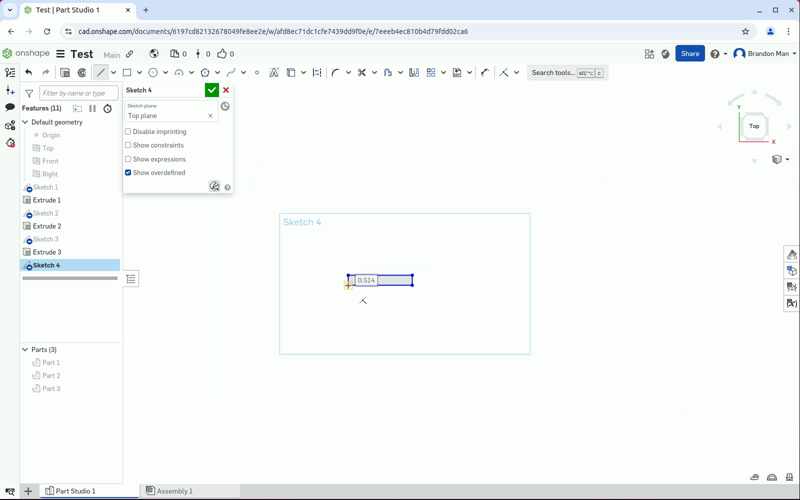
scroll(-6)
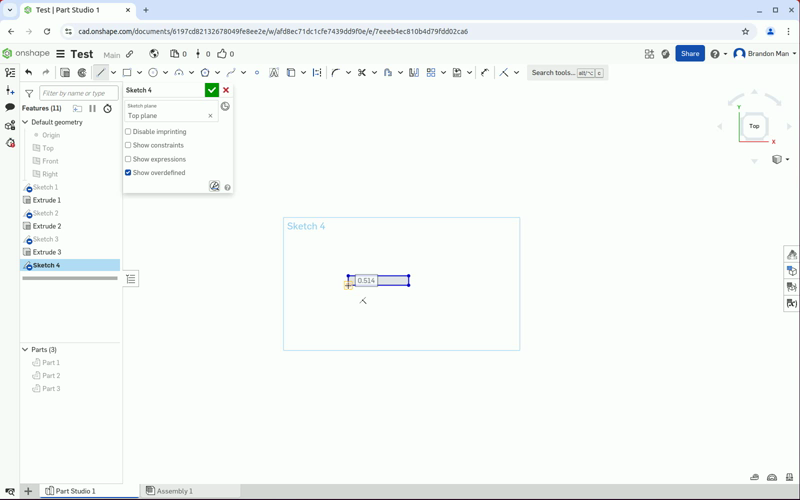
scroll(-6)
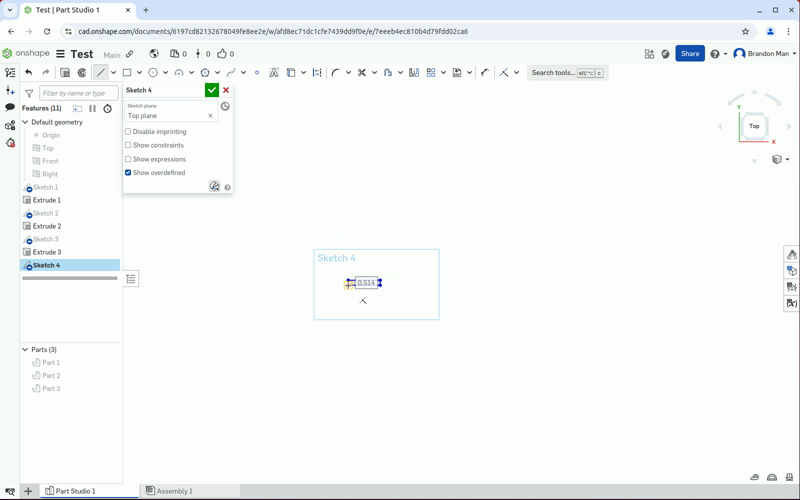
scroll(-6)
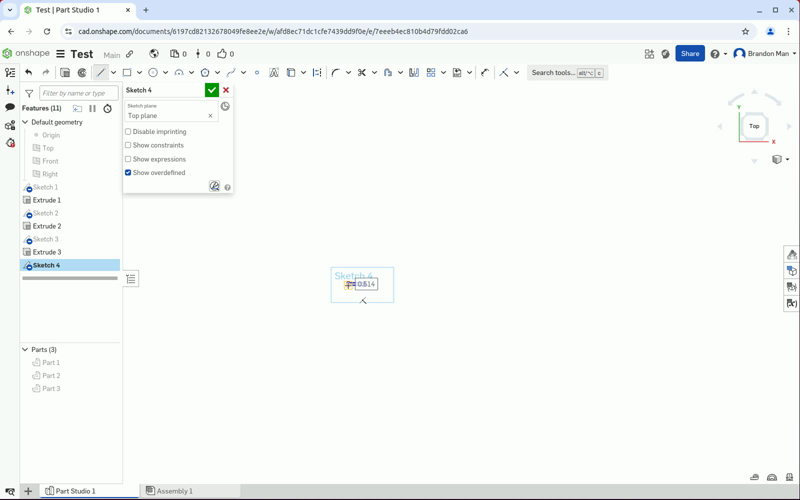
key(esc)
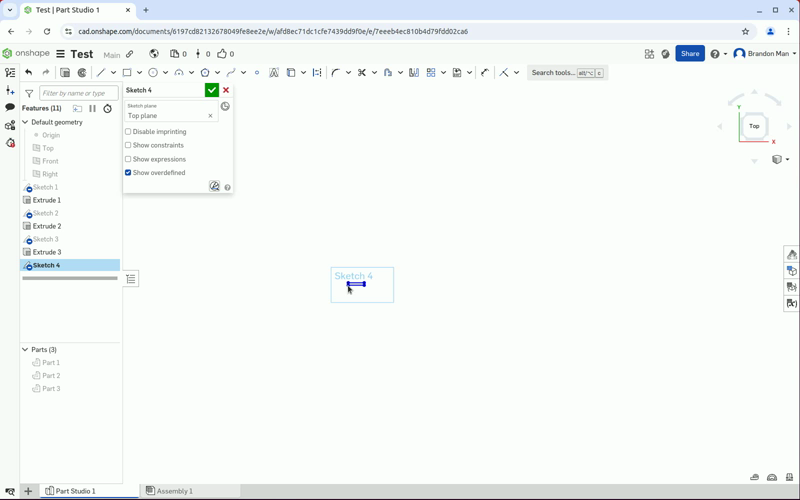
mouse_move(364, 282)
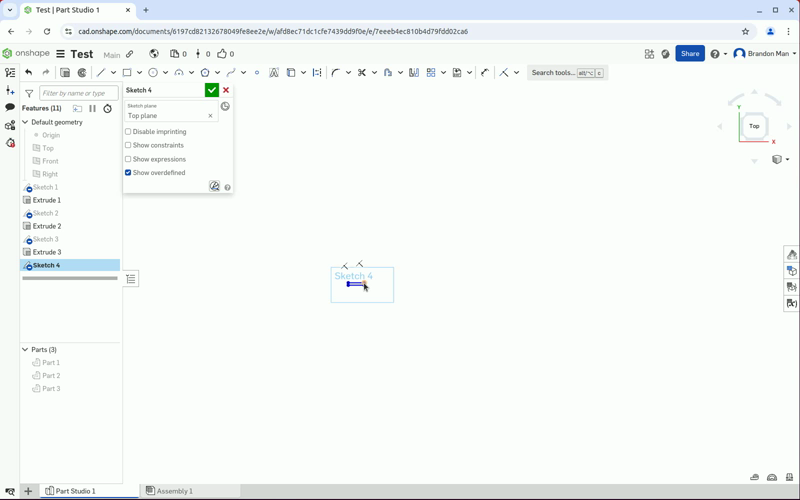
scroll(6)
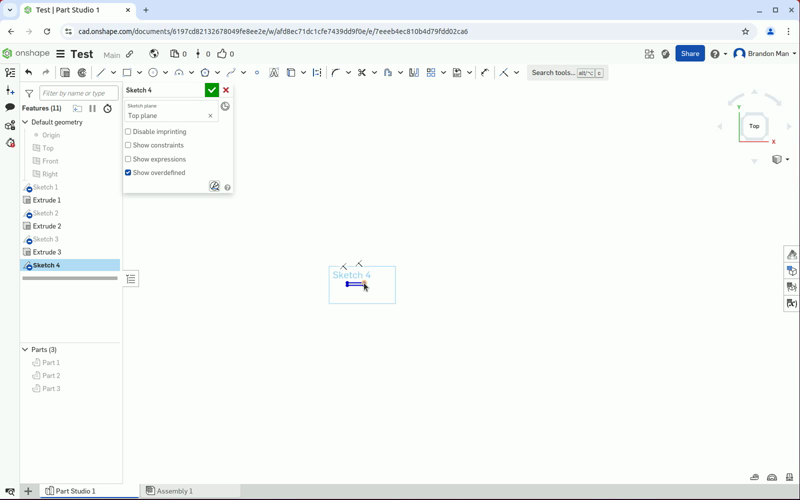
scroll(6)
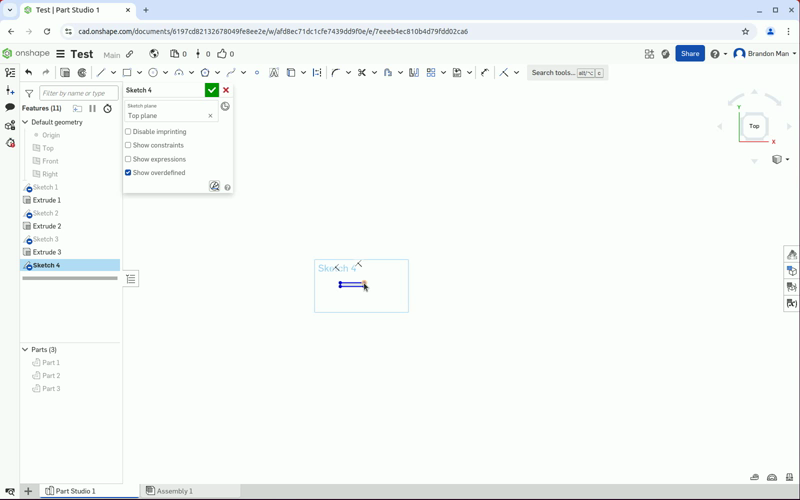
scroll(6)
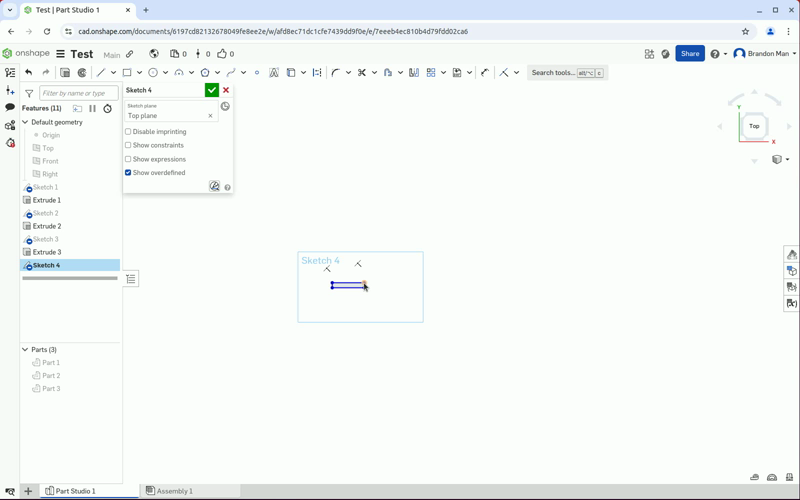
scroll(6)
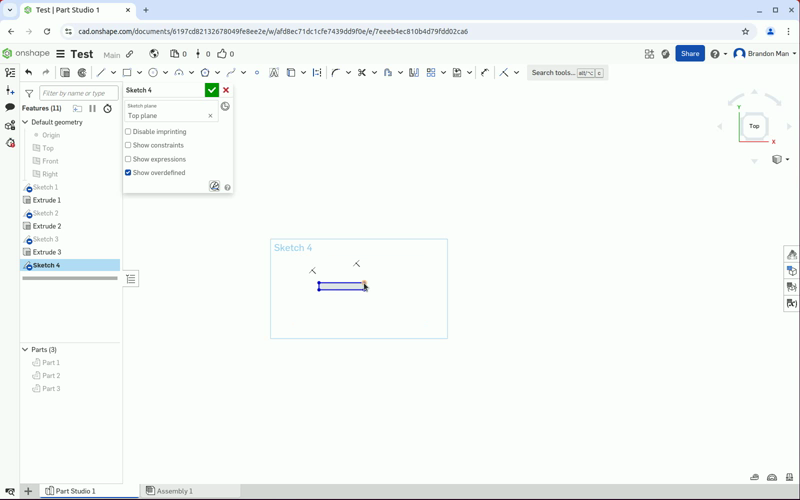
scroll(6)
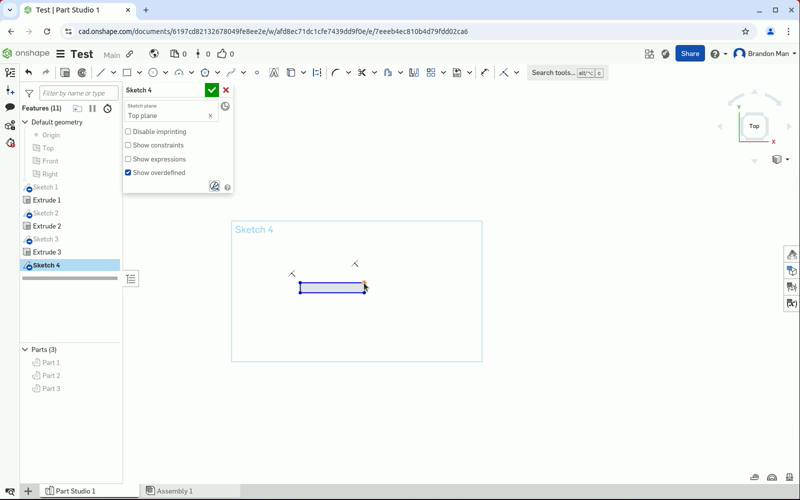
scroll(6)
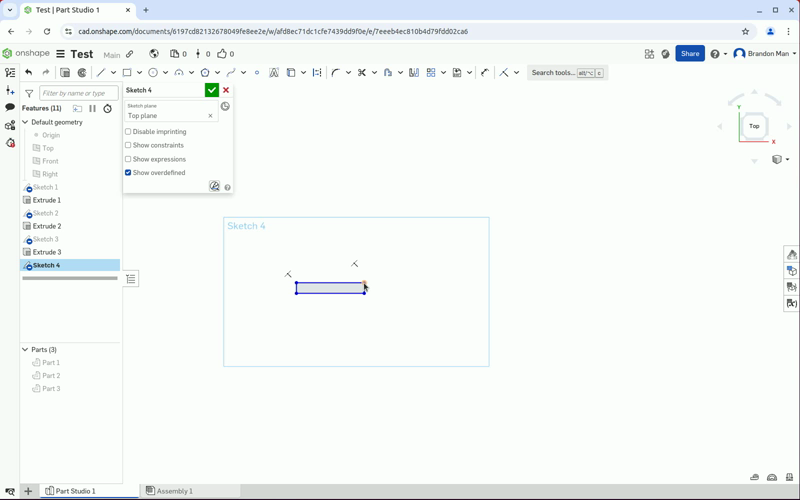
scroll(6)
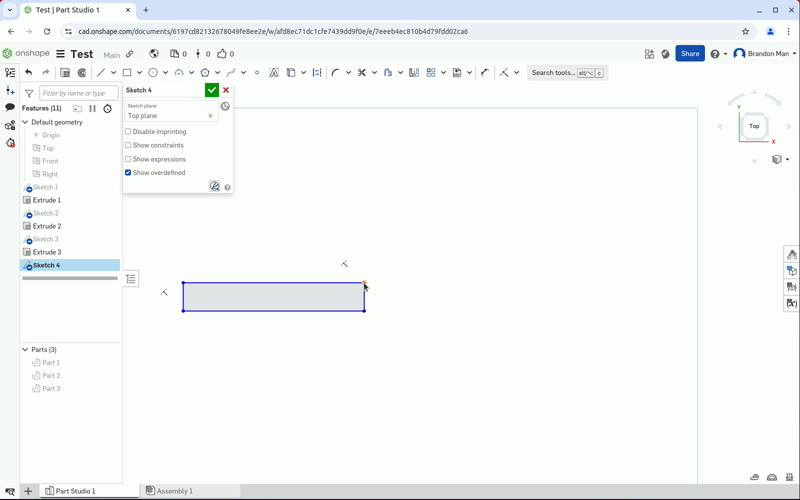
click(364, 282)
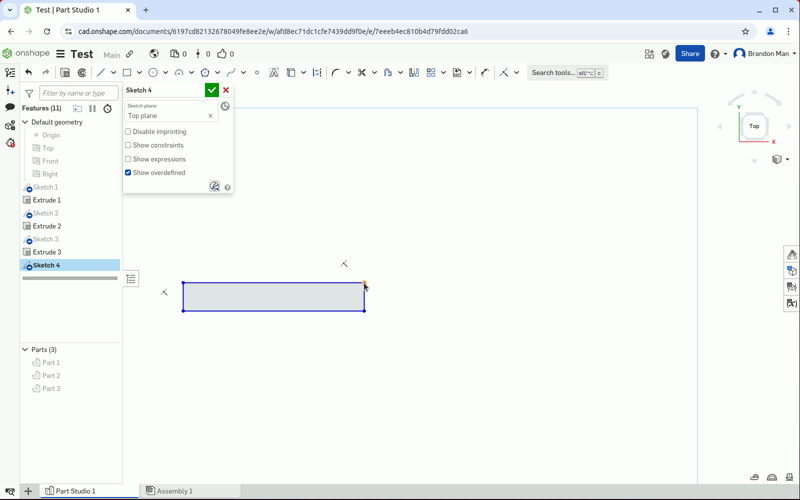
scroll(-6)
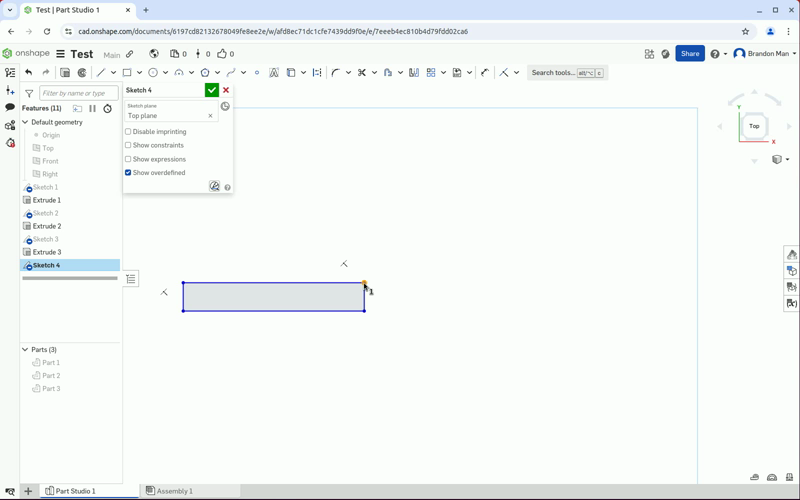
scroll(-6)
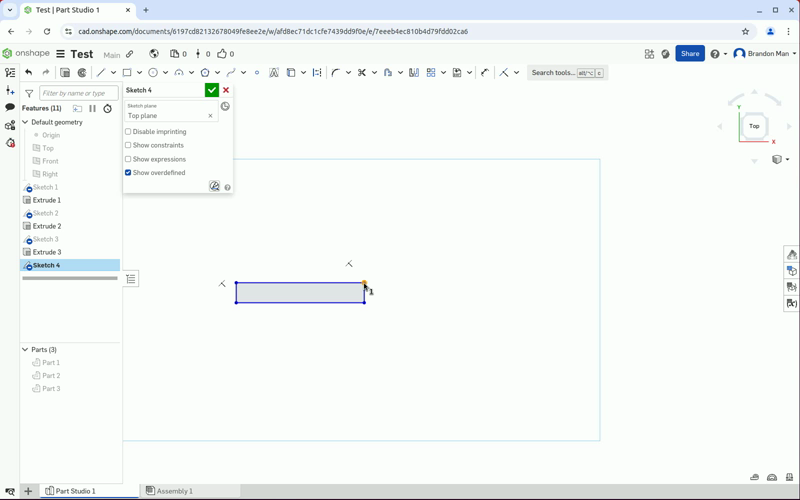
scroll(-6)
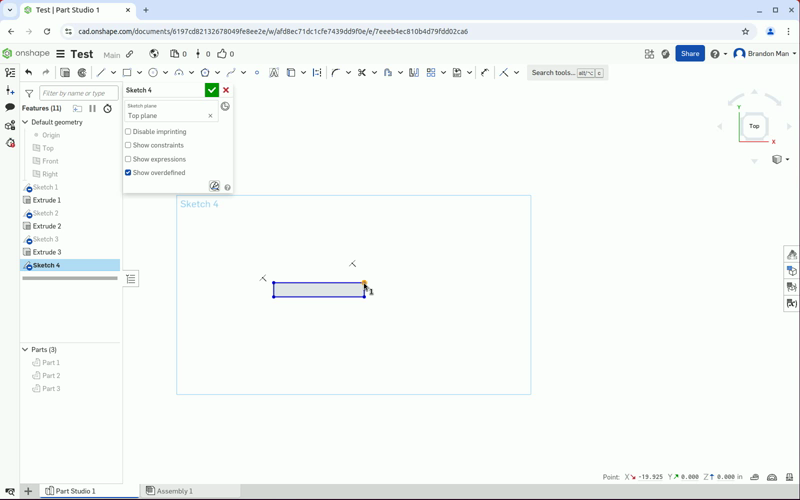
scroll(-6)
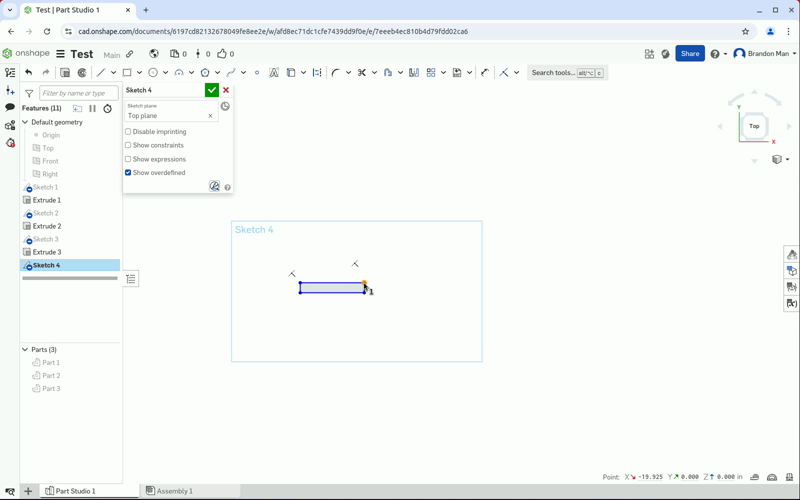
scroll(-6)
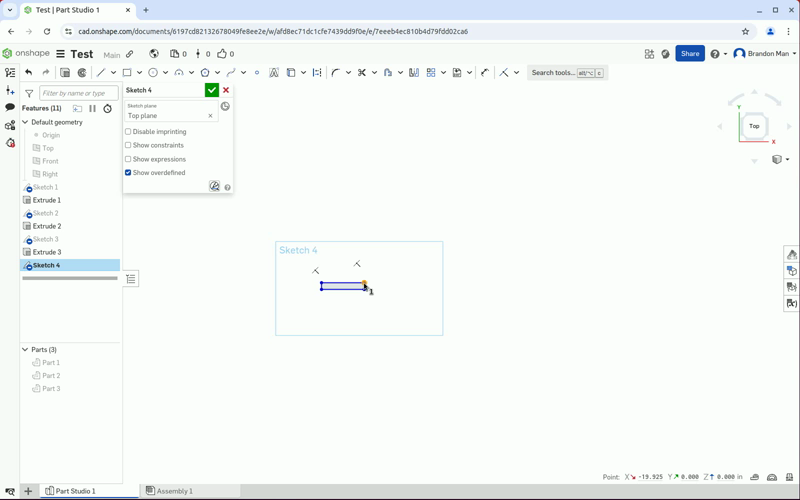
scroll(-6)
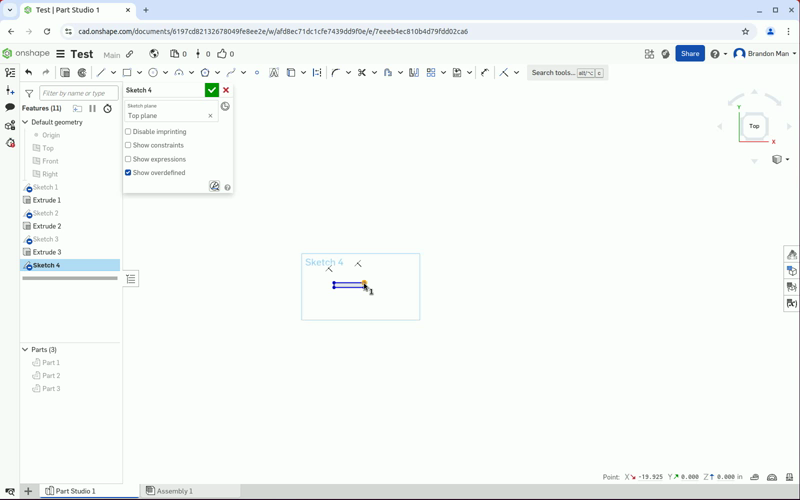
scroll(-6)
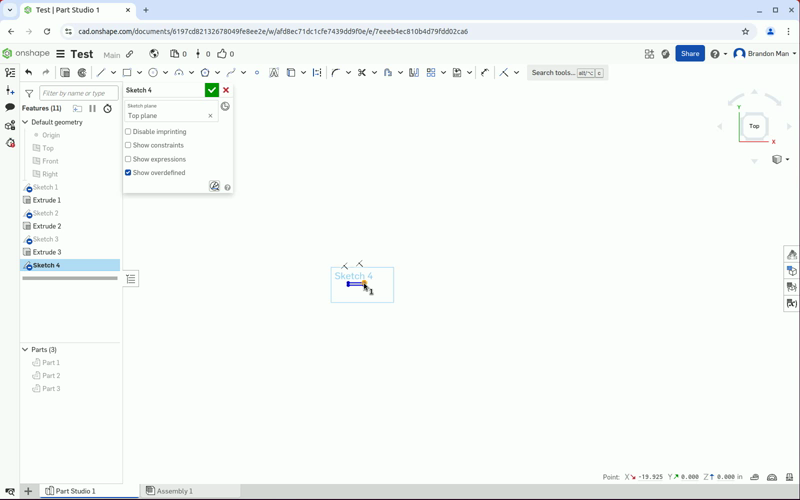
mouse_move(73, 352)
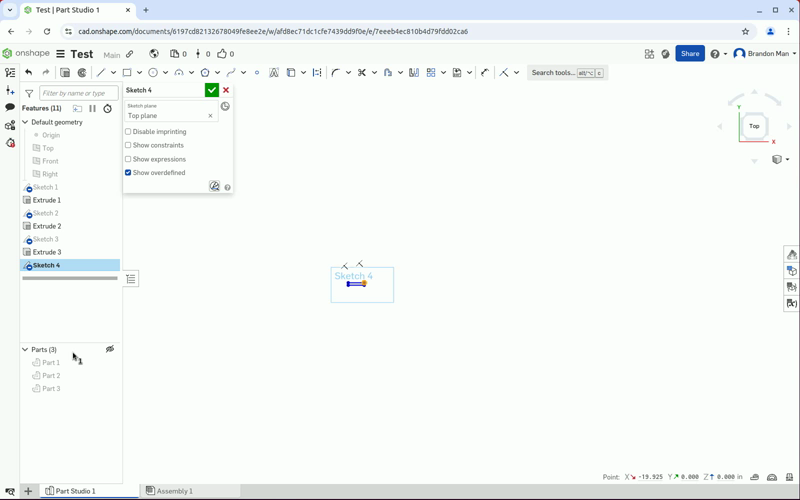
key(shift+y)
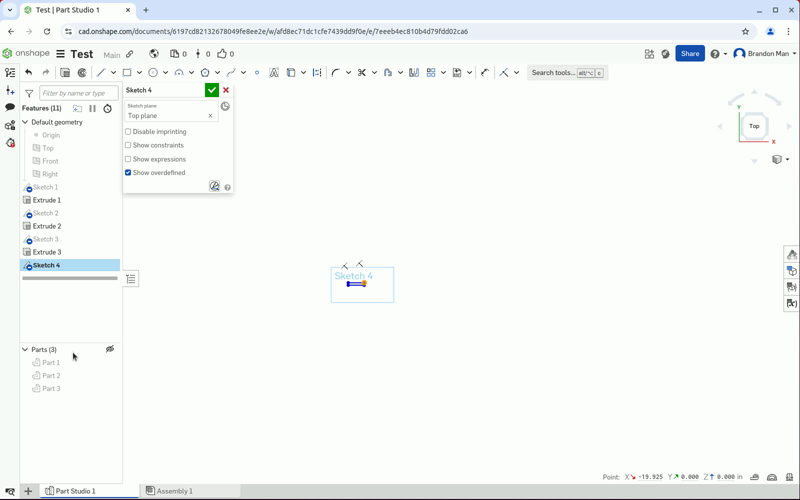
key(shift+e)
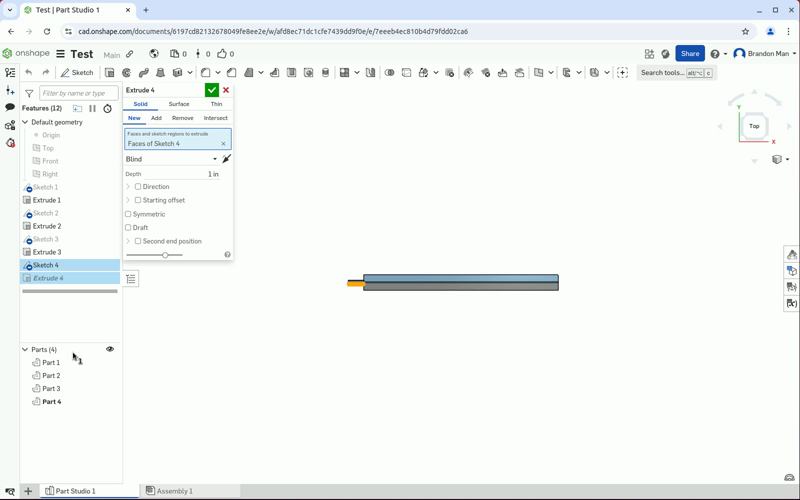
mouse_move(143, 106)
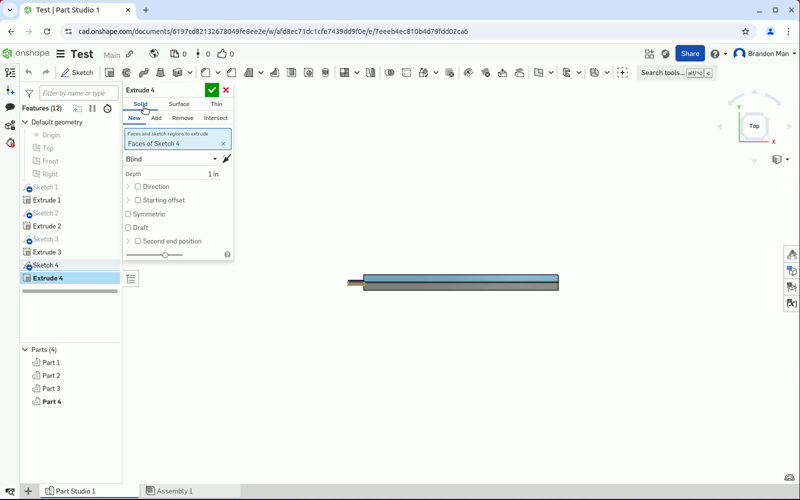
click(143, 106)
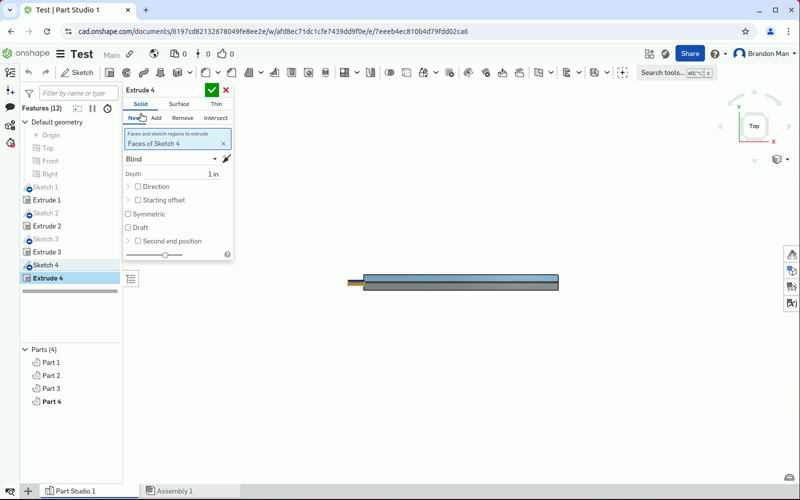
mouse_move(137, 120)
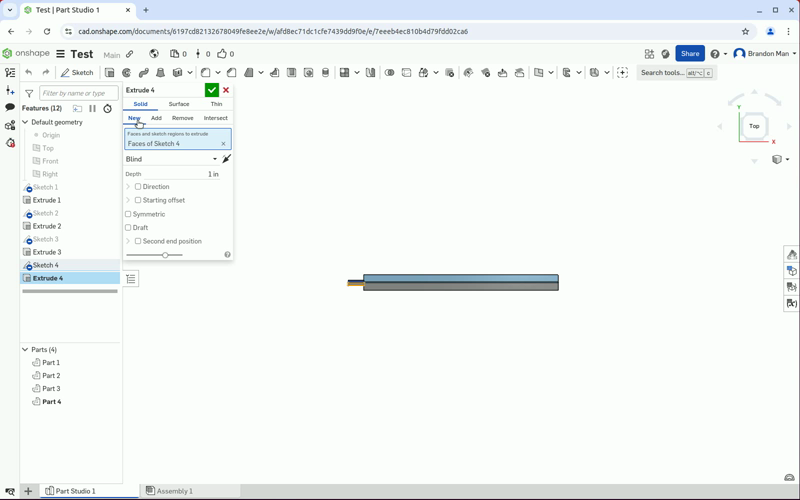
click(137, 120)
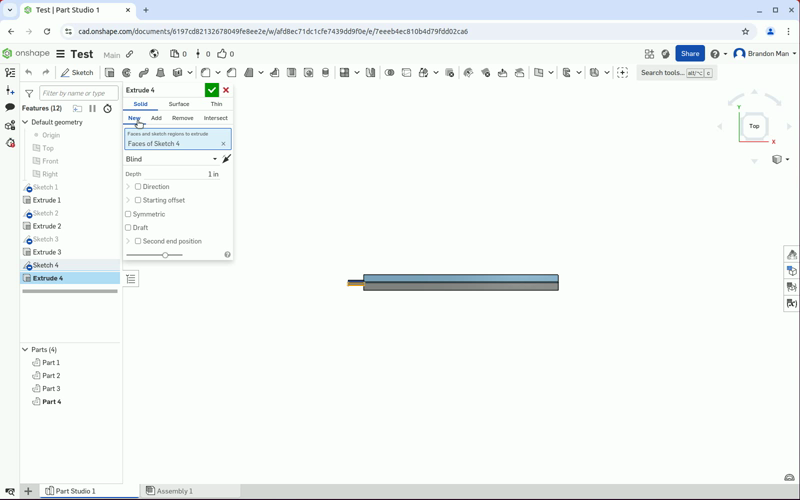
key(tab, 4)
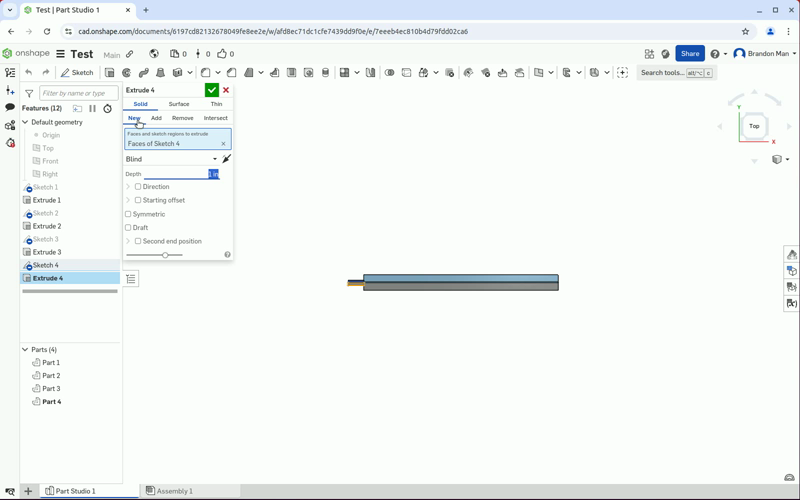
text(2.888)
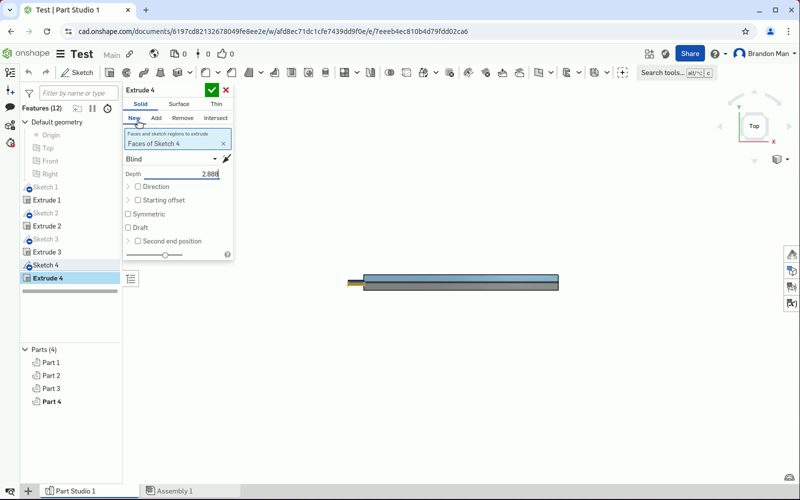
key(tab, 3)
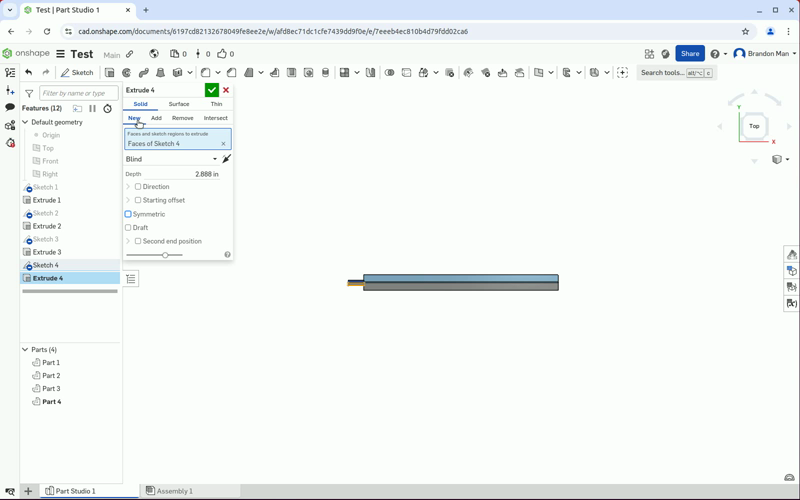
key(space)
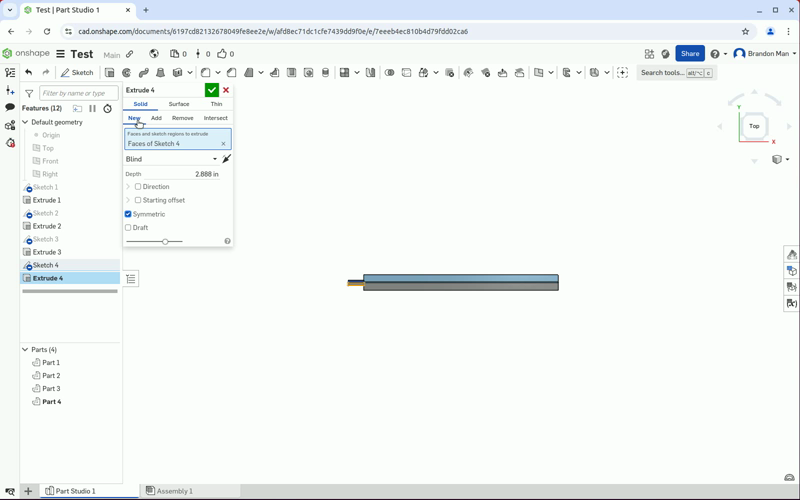
key(enter)
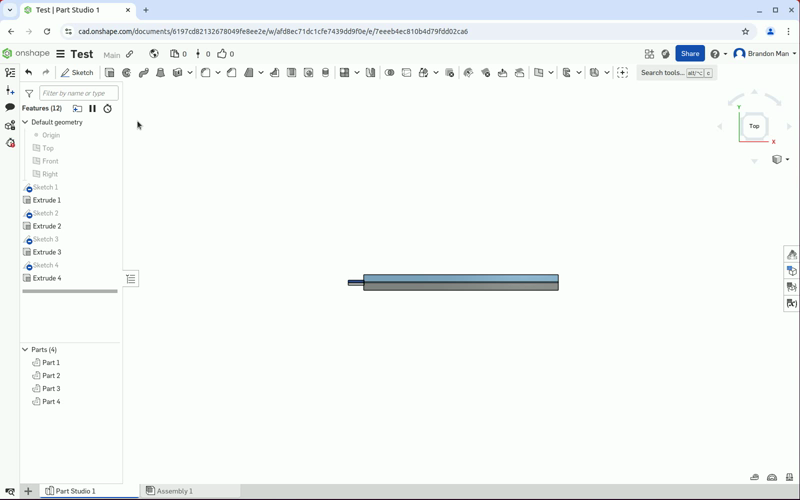
key(shift+h)
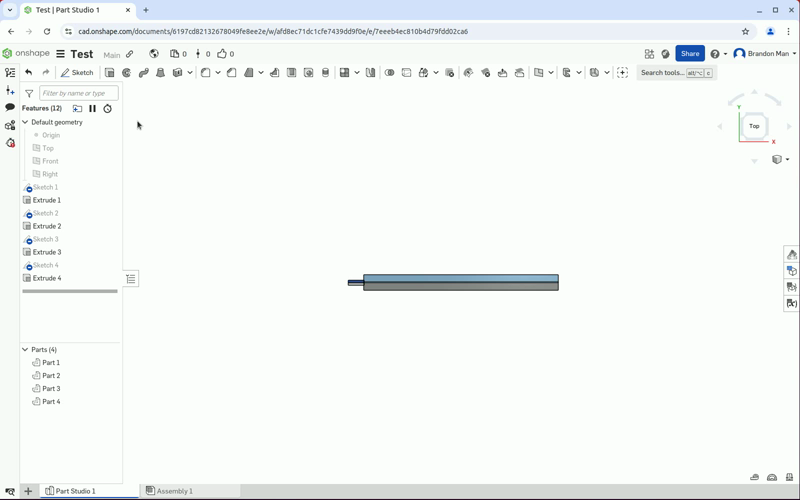
key(shift+h)
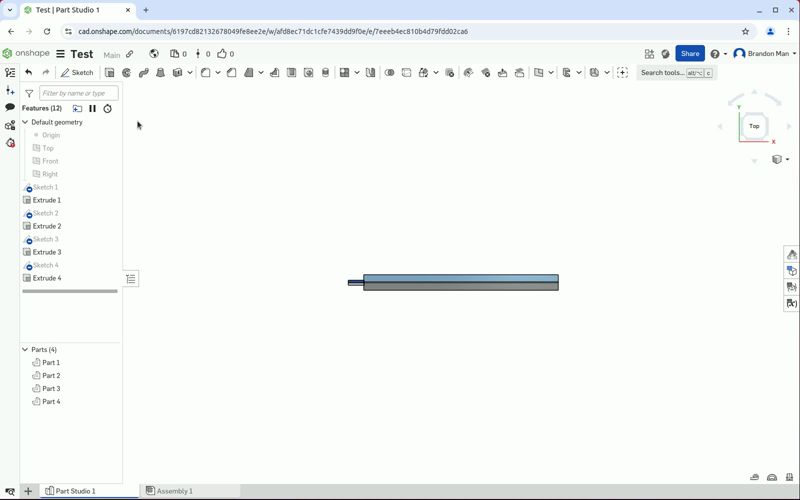
mouse_move(73, 189)
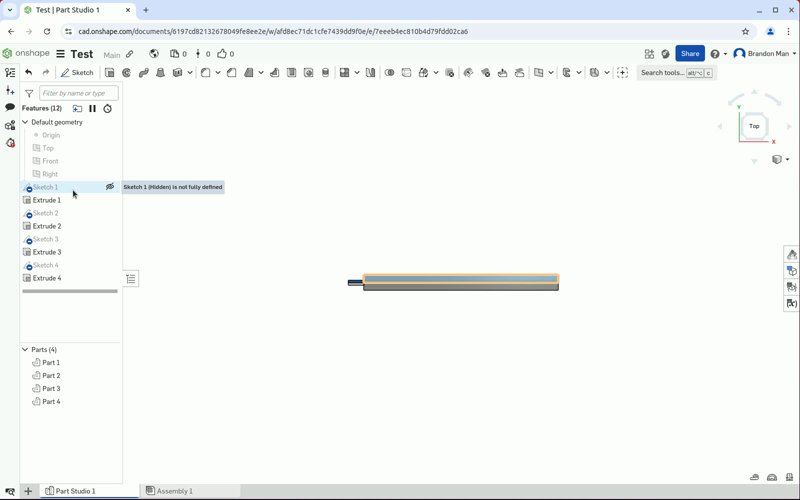
click(73, 189)
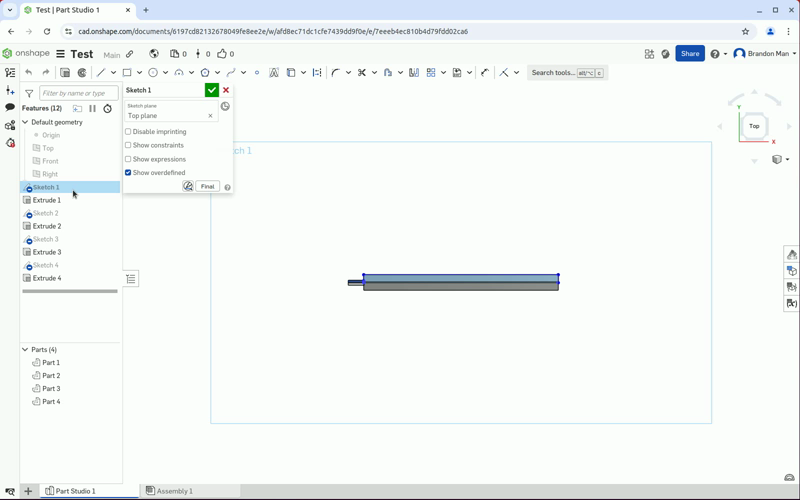
mouse_move(229, 92)
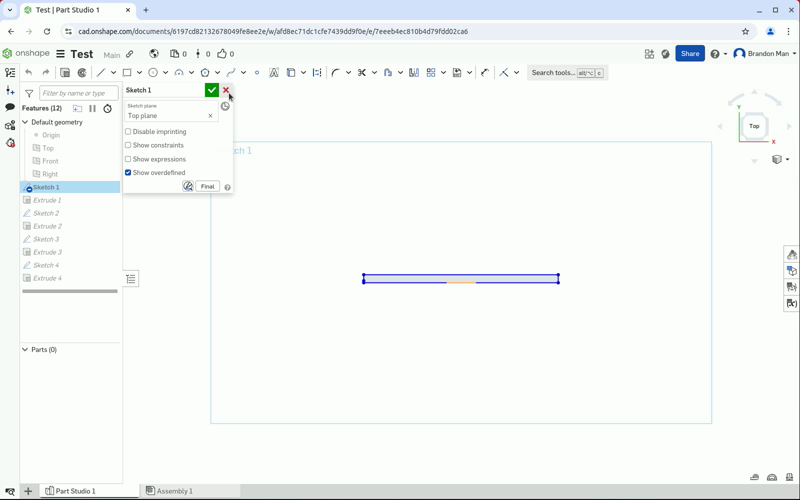
click(229, 92)
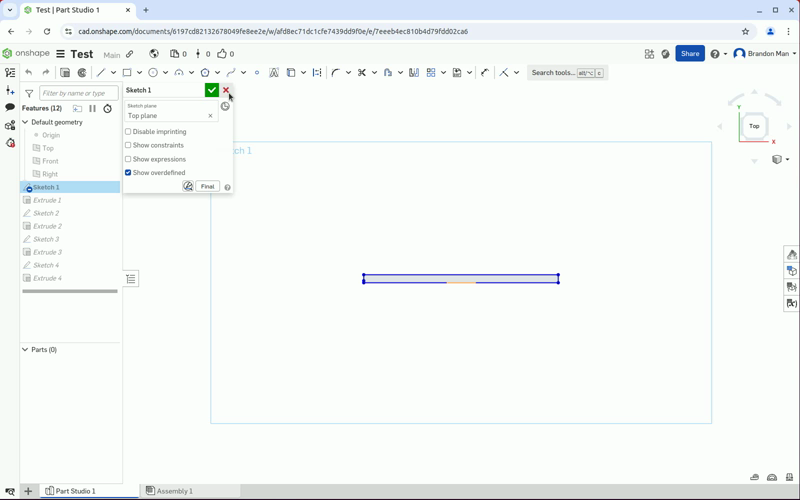
key(shift+s)
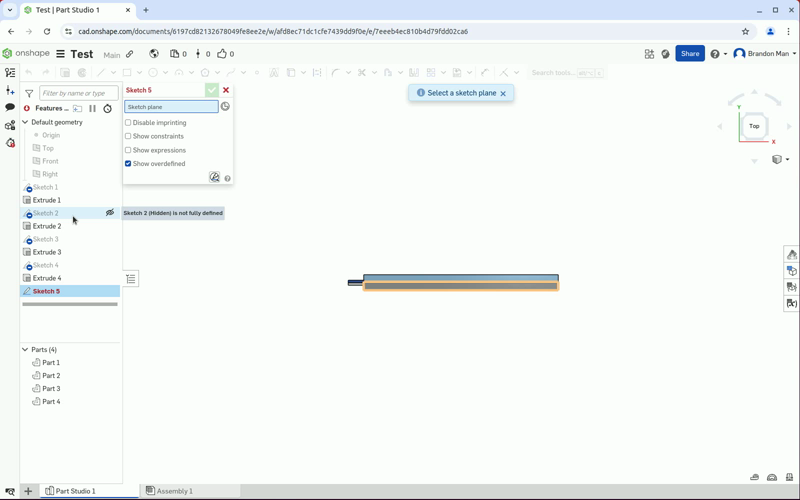
scroll(3)
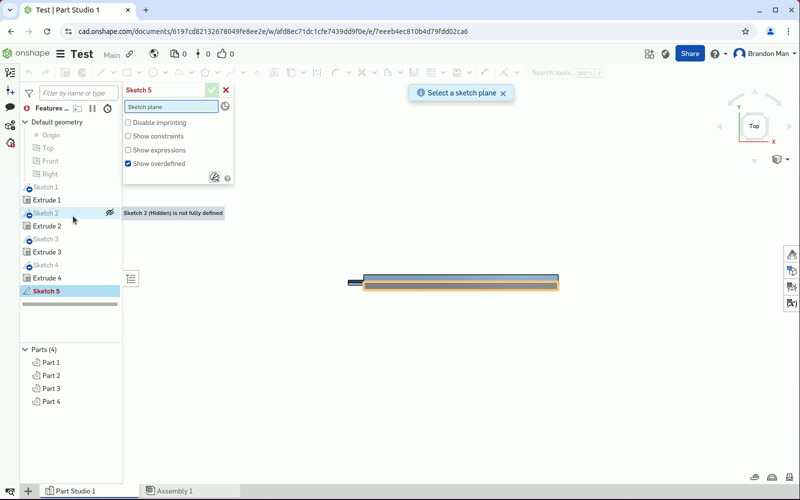
mouse_move(73, 150)
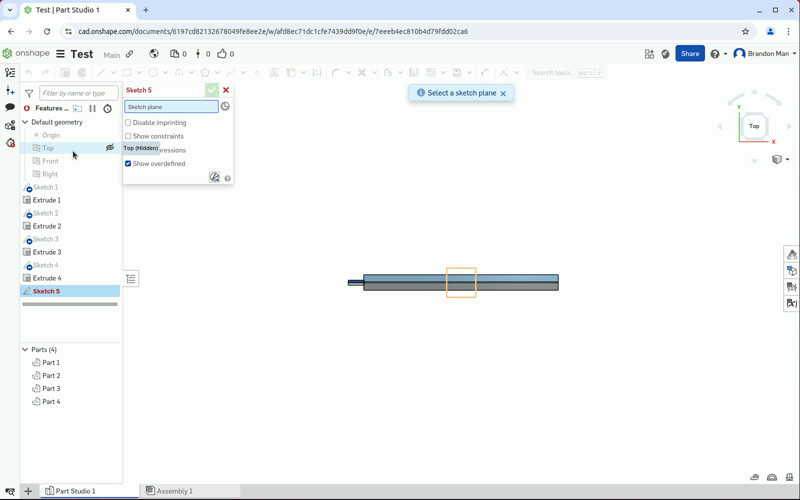
click(73, 150)
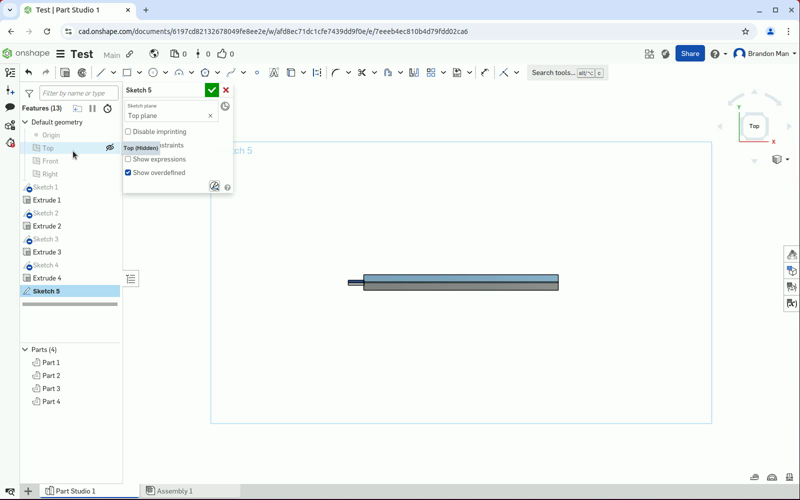
mouse_move(73, 352)
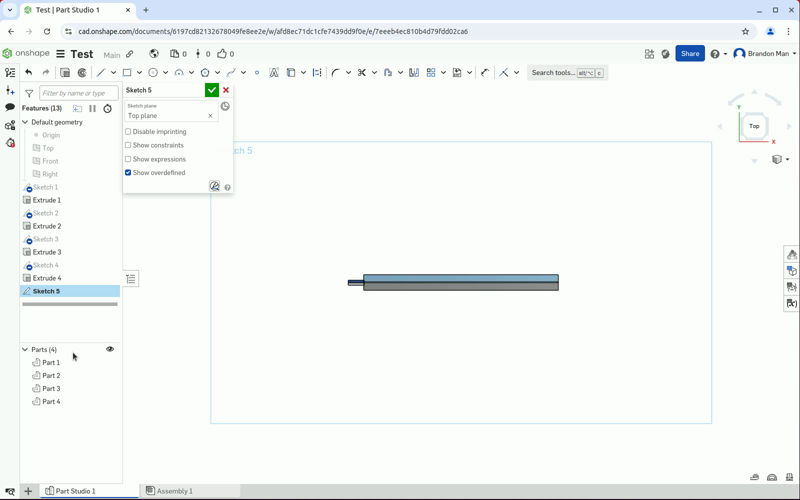
key(y)
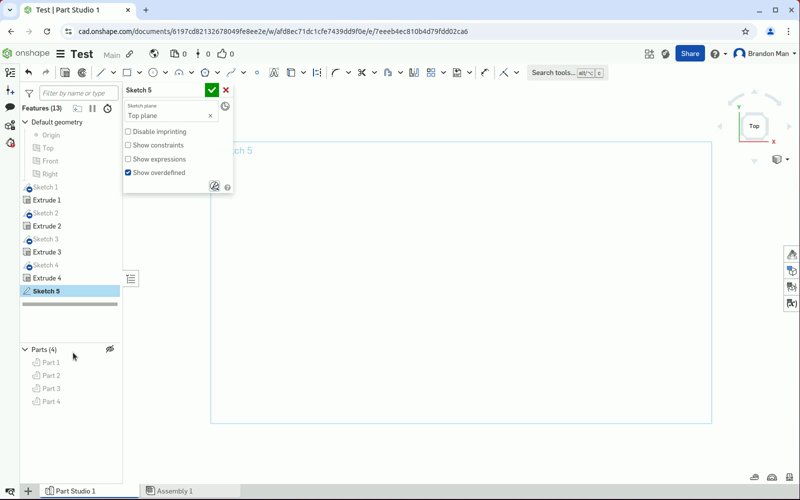
key(l)
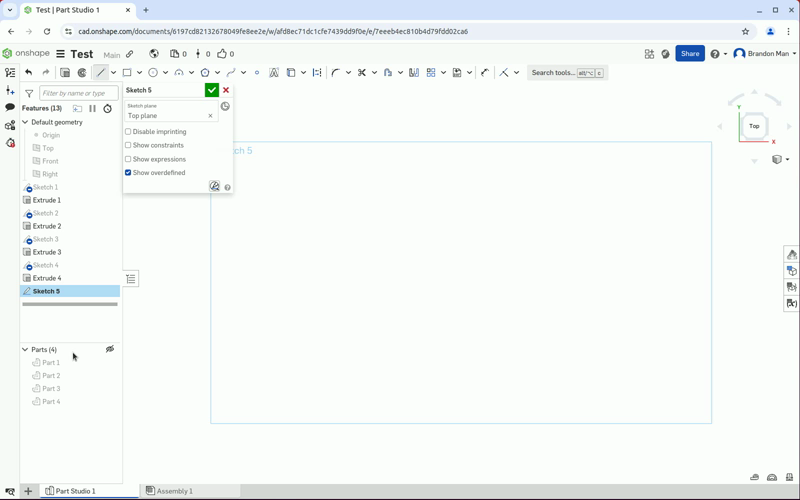
key_down(shift)
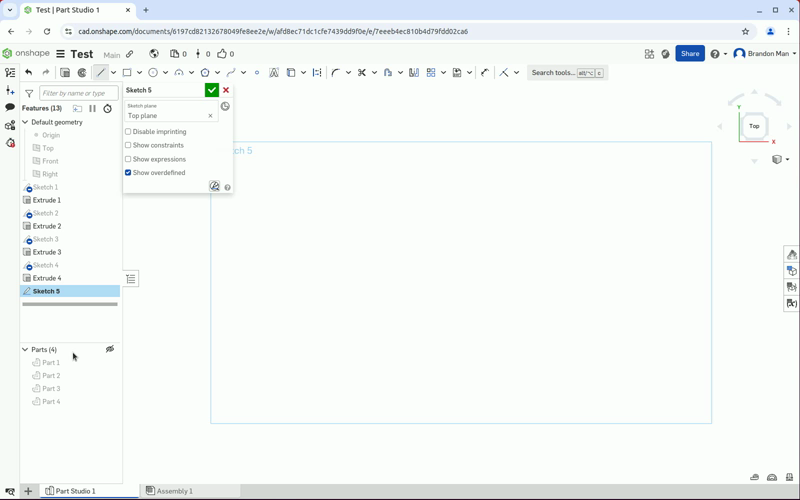
mouse_move(519, 280)
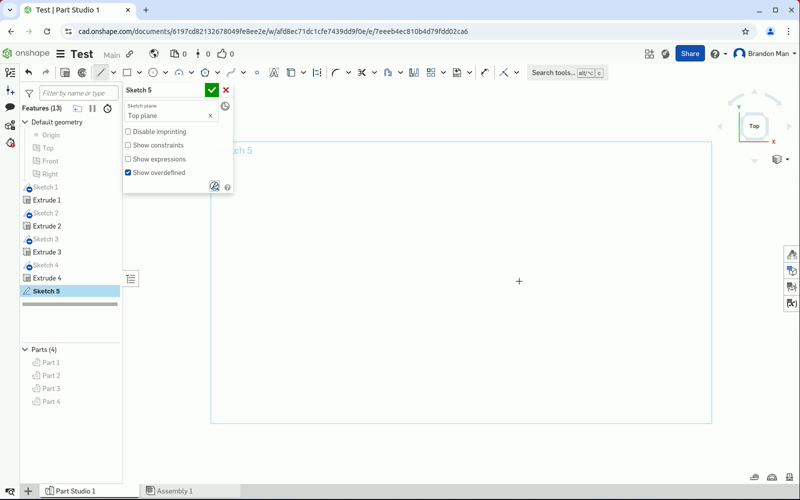
click(519, 280)
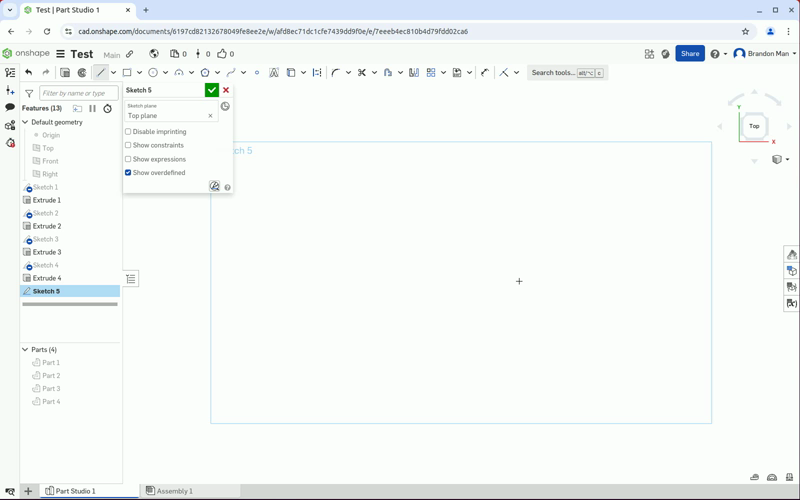
key_up(shift)
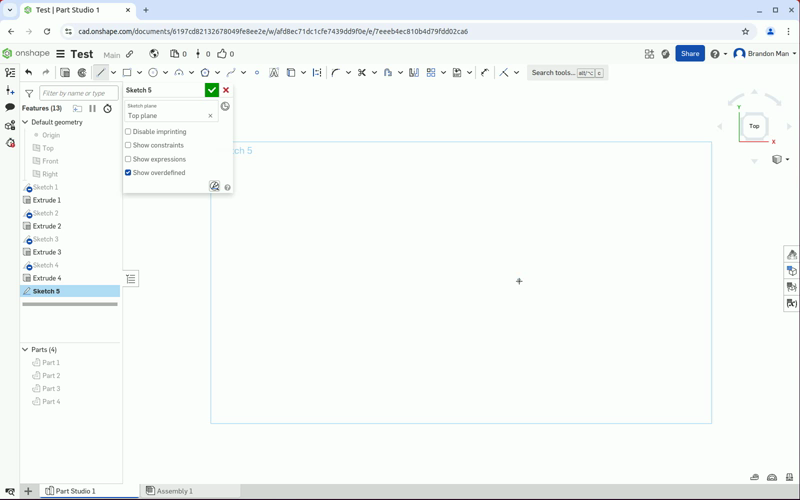
key_down(shift)
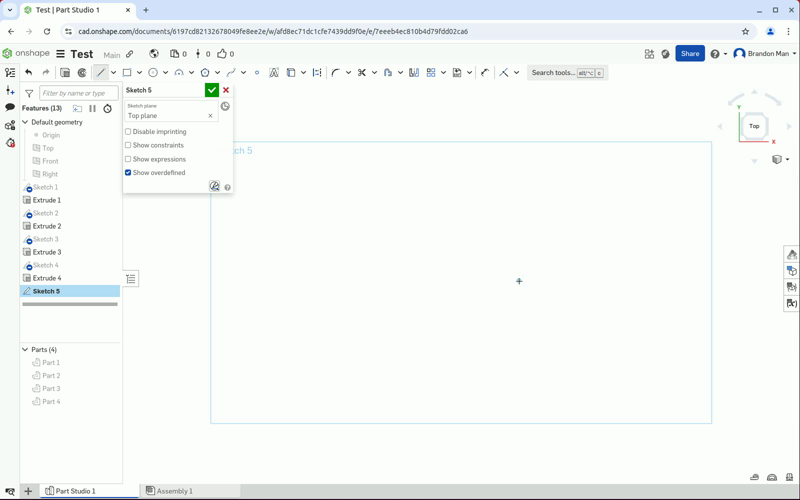
mouse_move(549, 280)
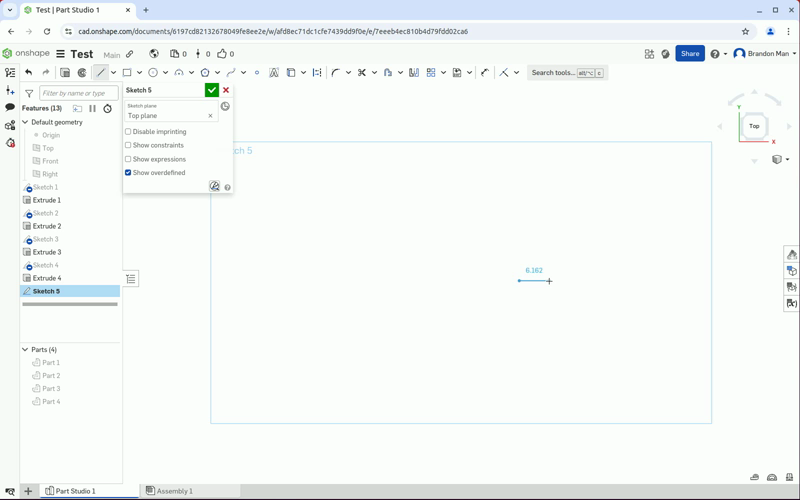
mouse_move(558, 280)
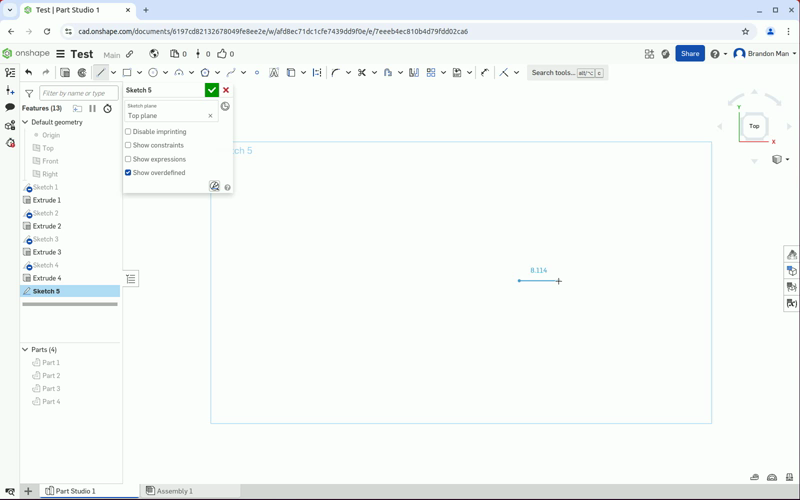
click(558, 280)
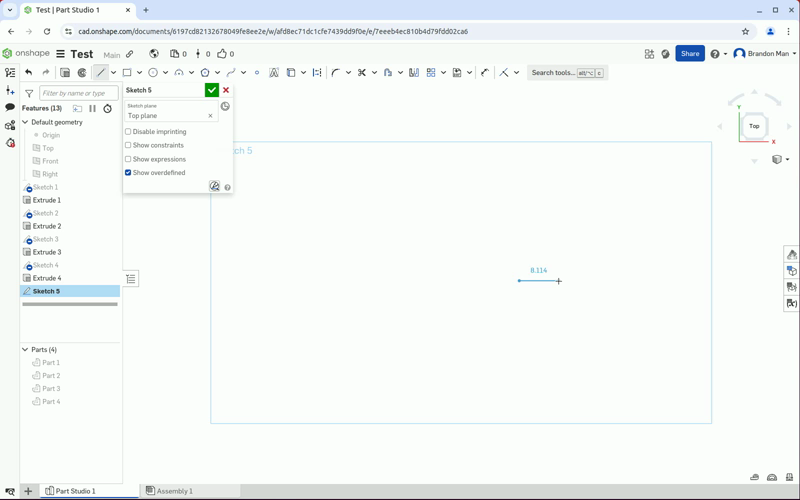
key_up(shift)
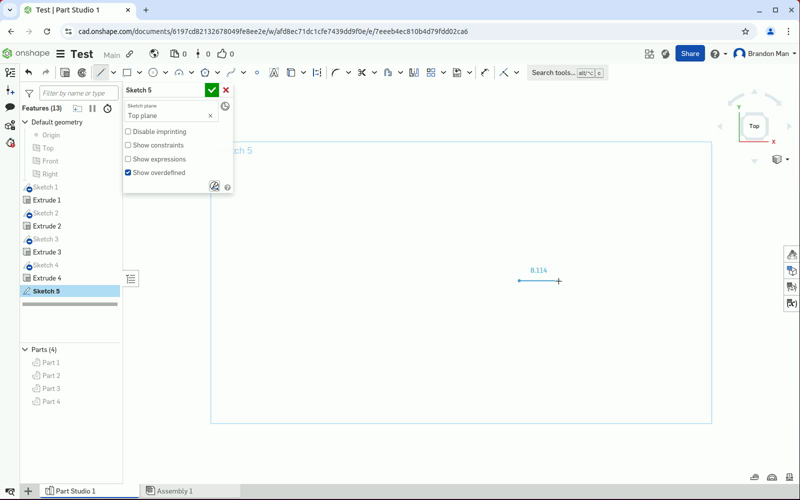
key_down(shift)
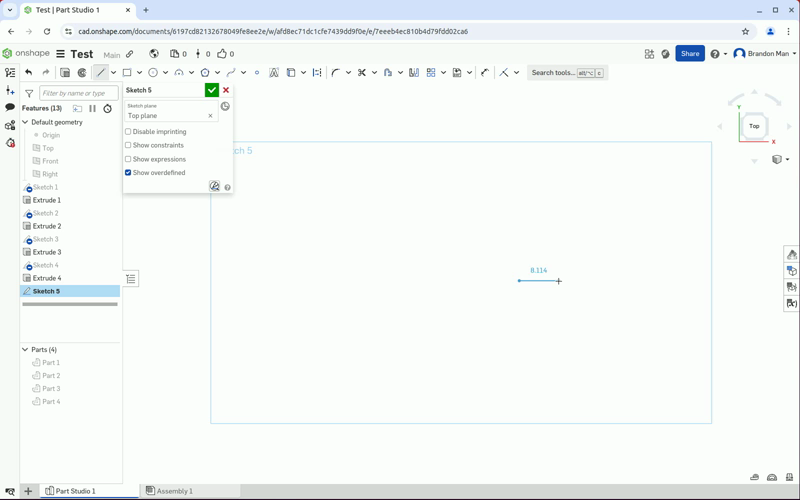
mouse_move(588, 280)
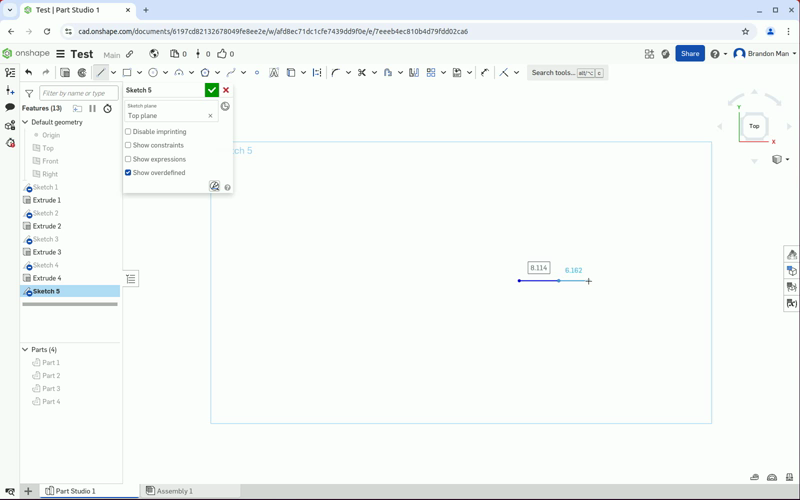
mouse_move(558, 275)
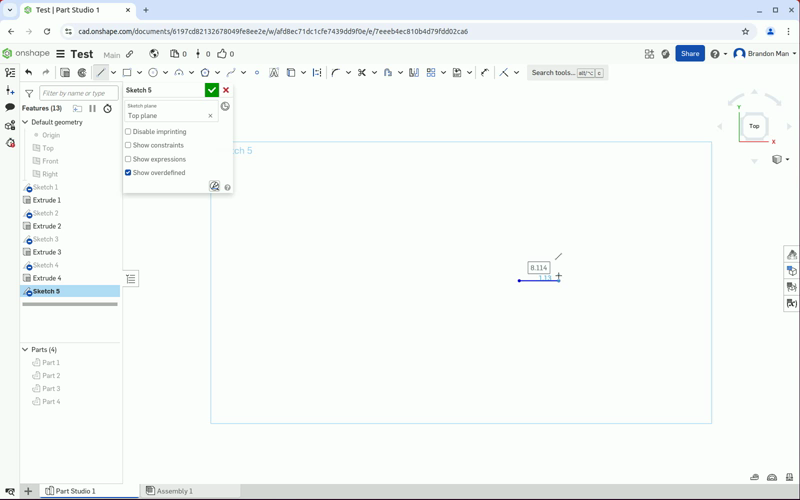
scroll(6)
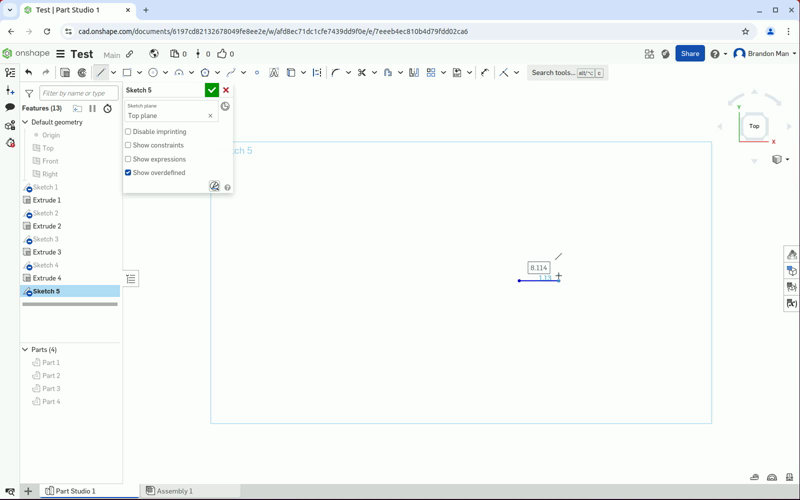
scroll(6)
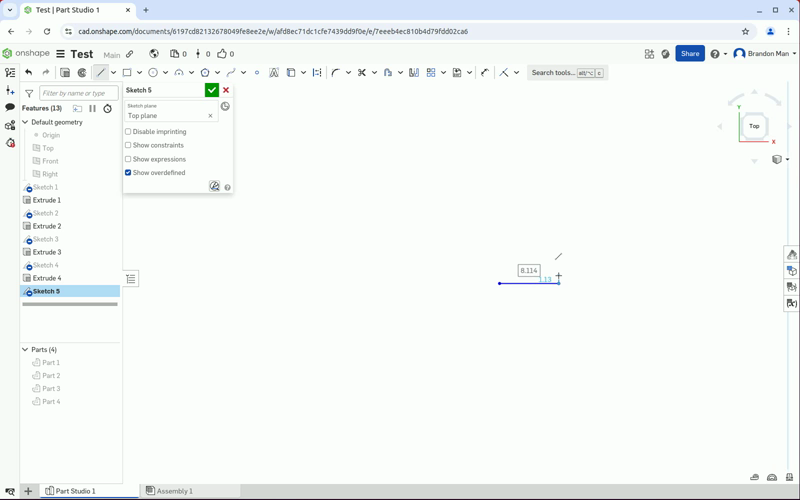
scroll(6)
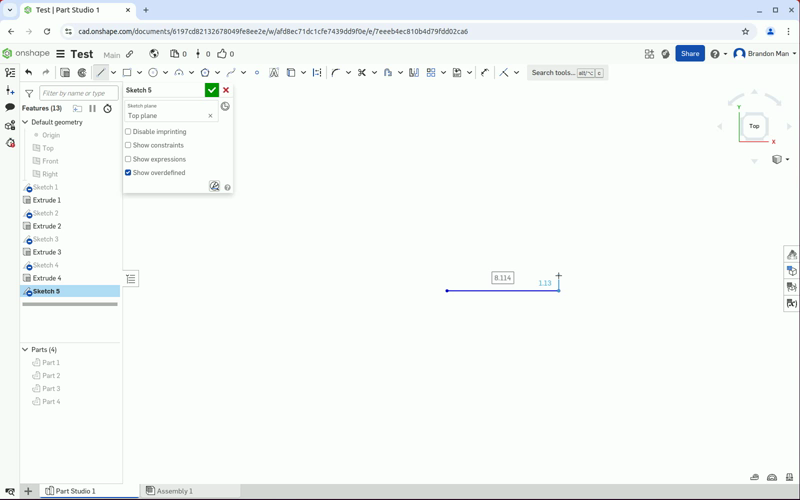
scroll(6)
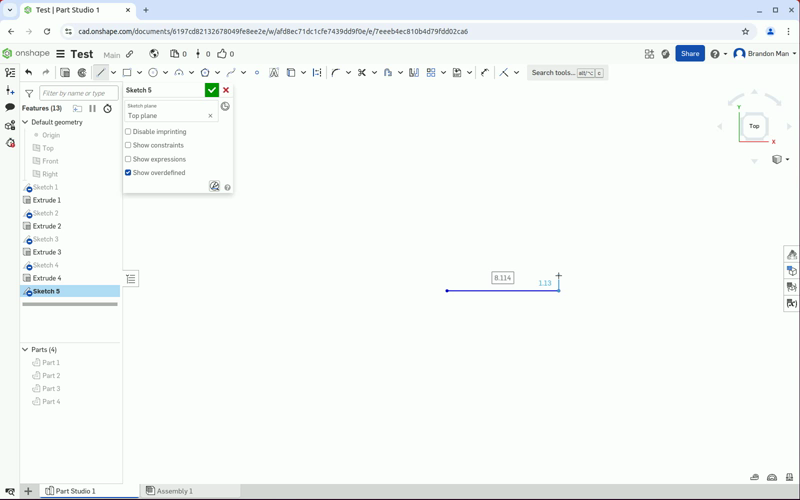
scroll(6)
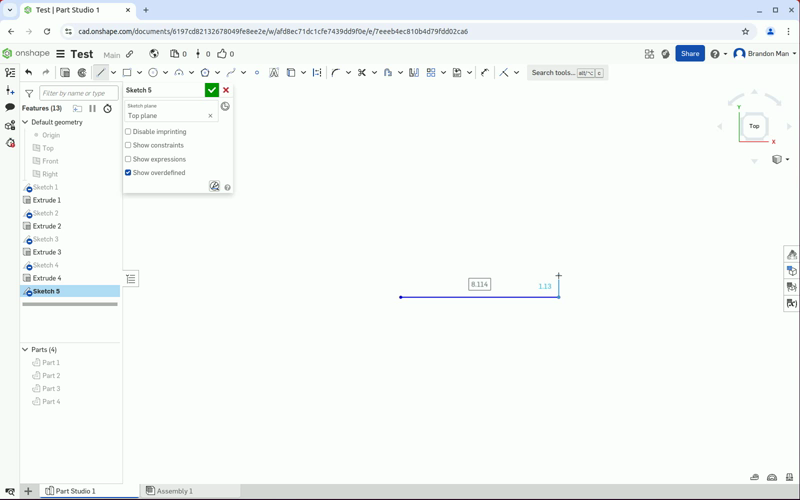
scroll(6)
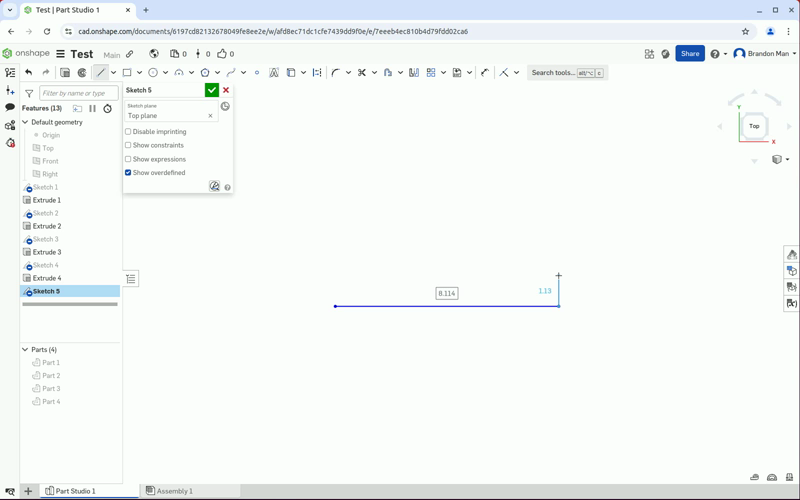
scroll(6)
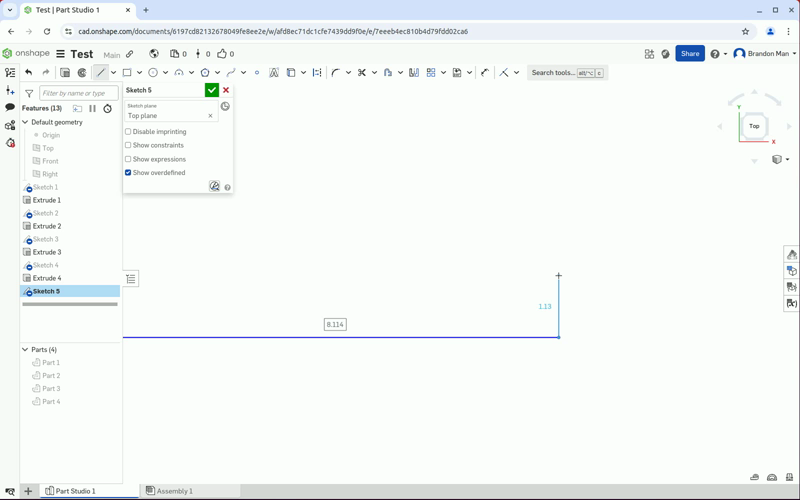
click(558, 275)
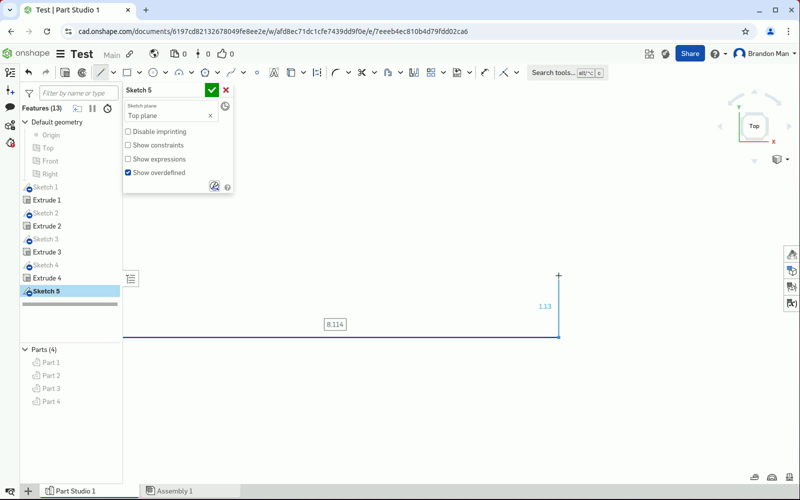
scroll(-6)
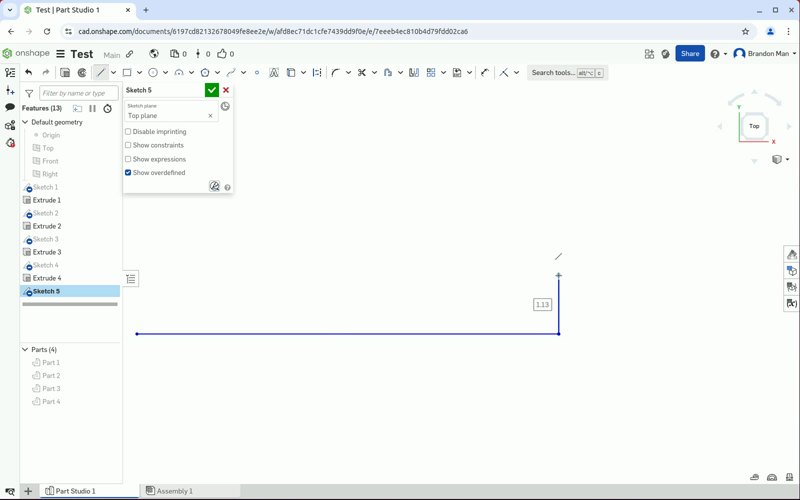
scroll(-6)
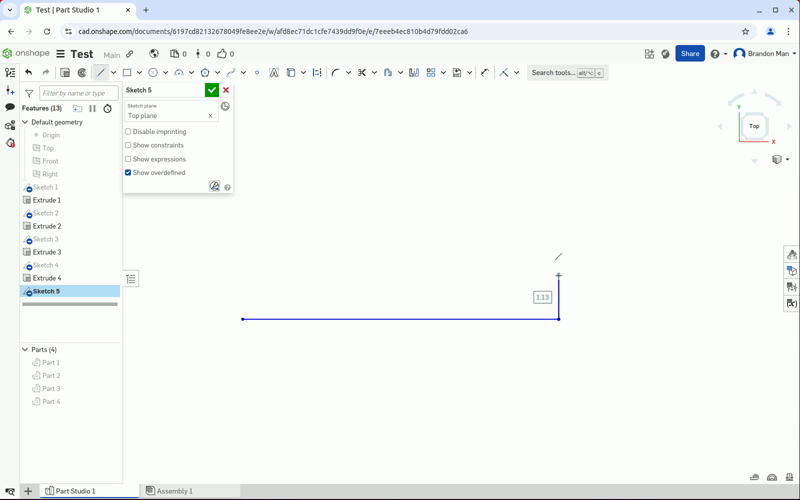
scroll(-6)
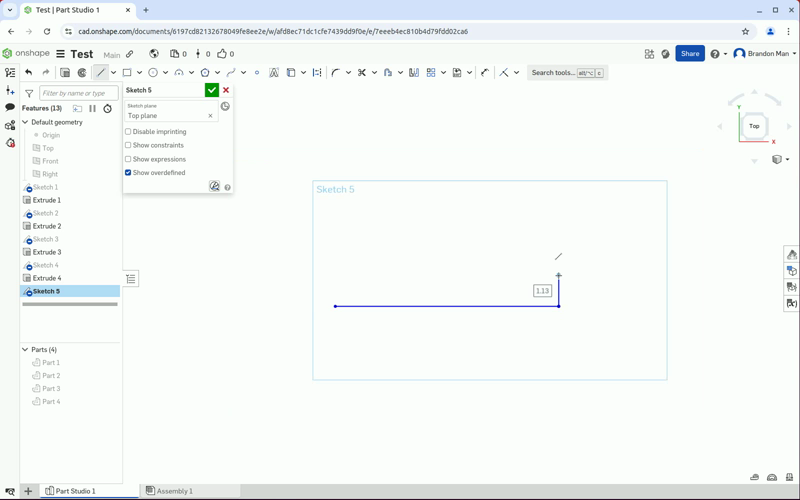
scroll(-6)
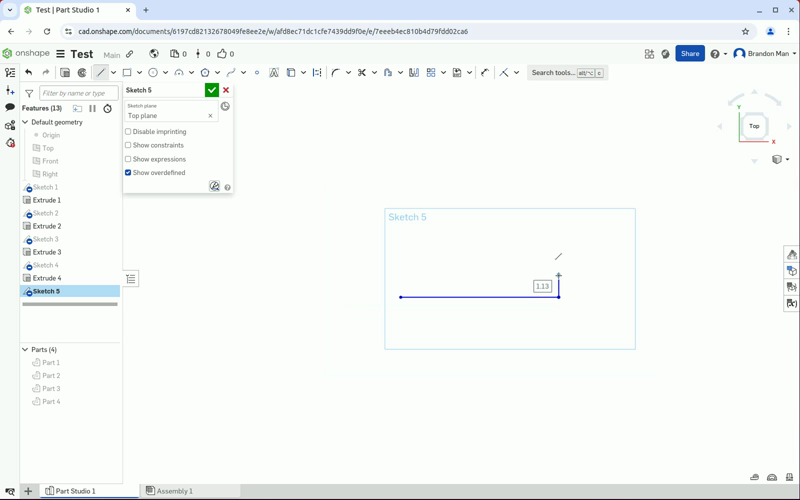
scroll(-6)
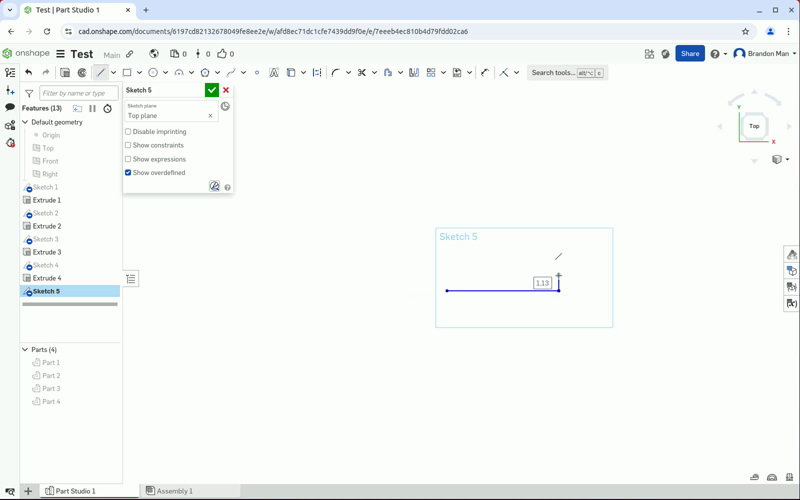
scroll(-6)
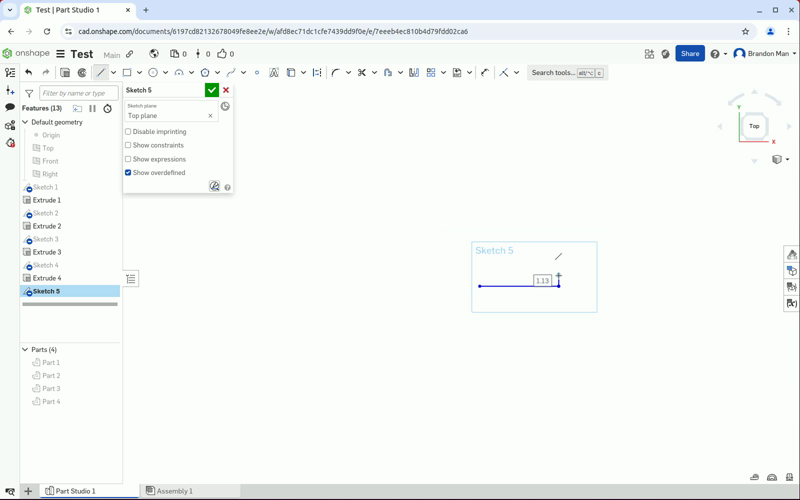
scroll(-6)
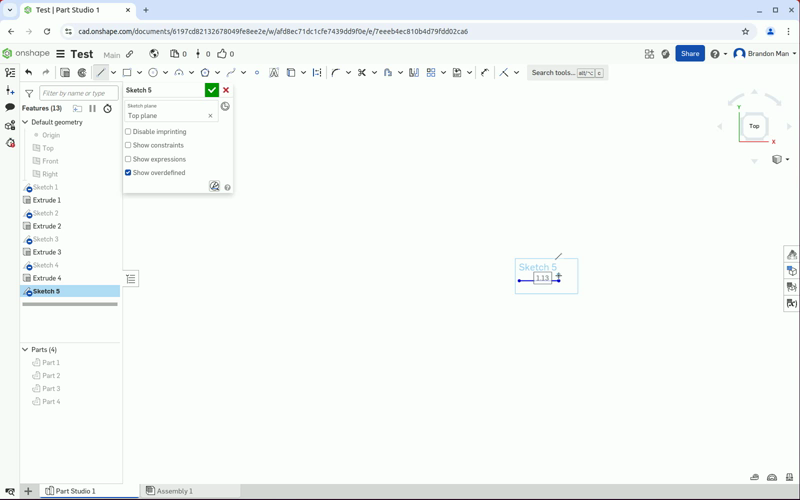
key_up(shift)
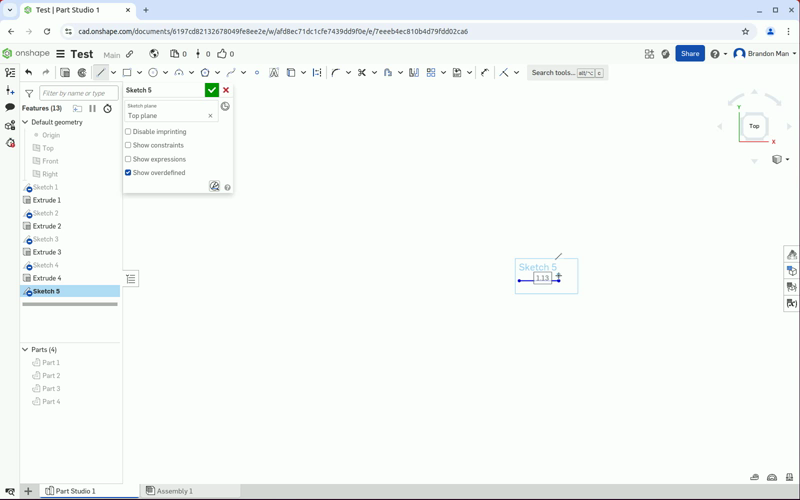
key_down(shift)
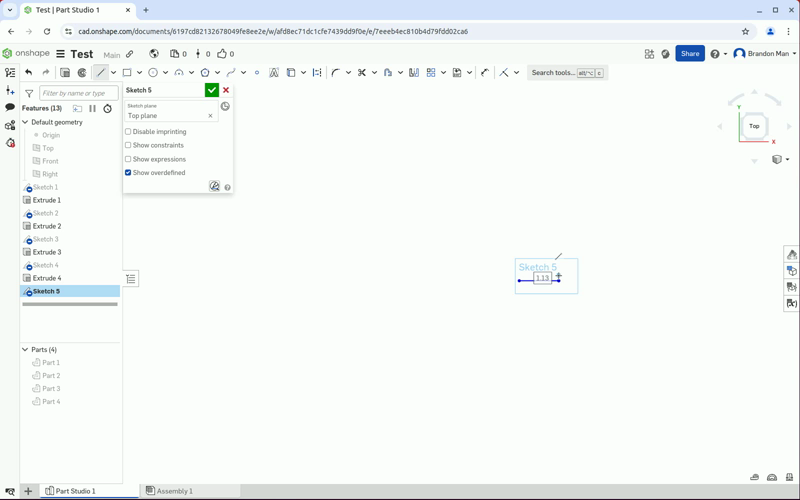
mouse_move(588, 275)
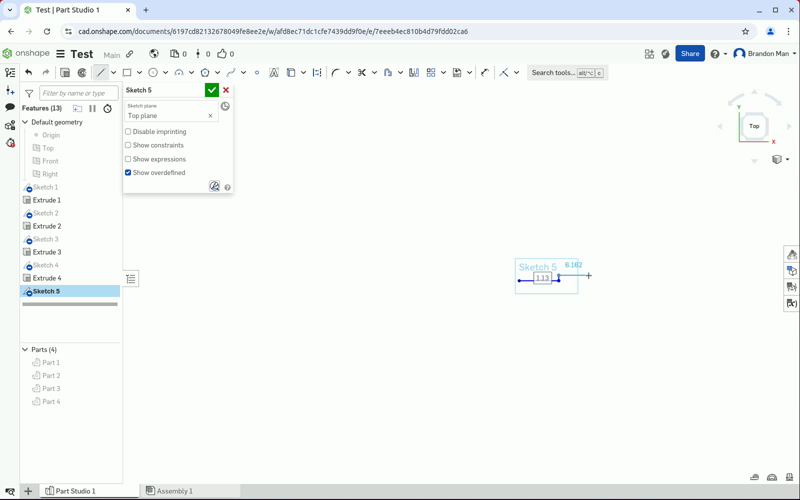
mouse_move(519, 275)
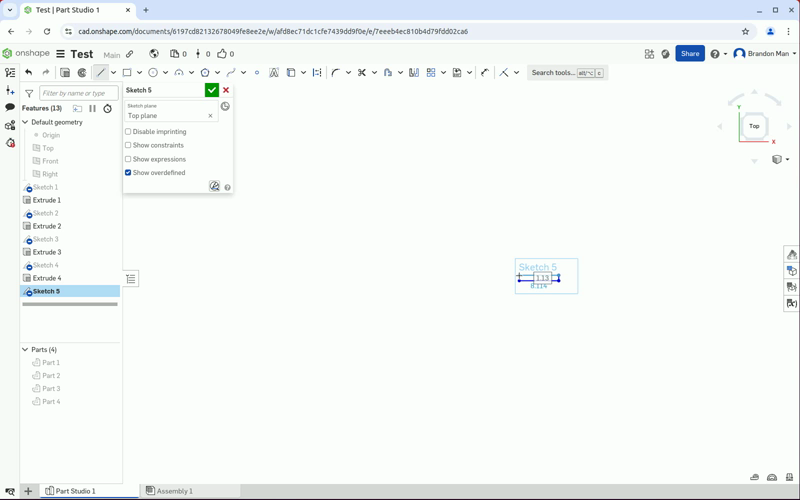
click(519, 275)
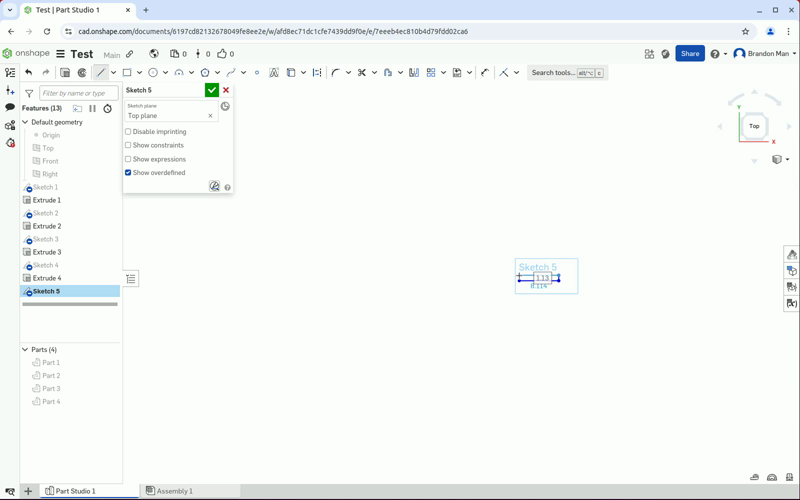
key_up(shift)
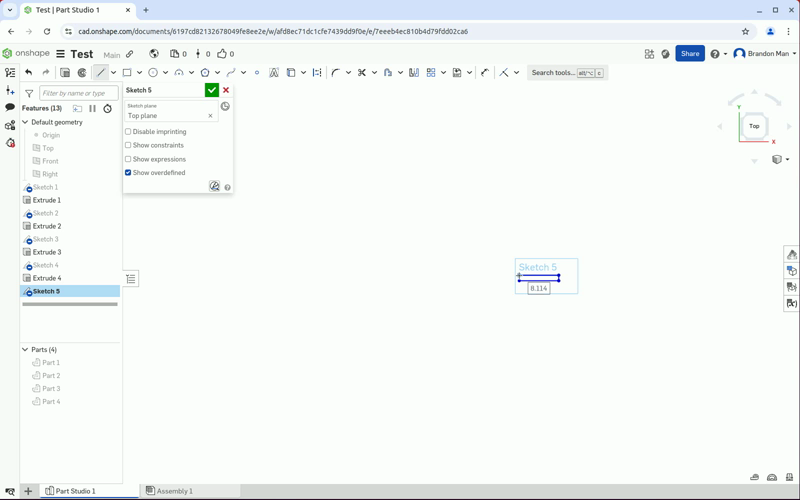
mouse_move(549, 275)
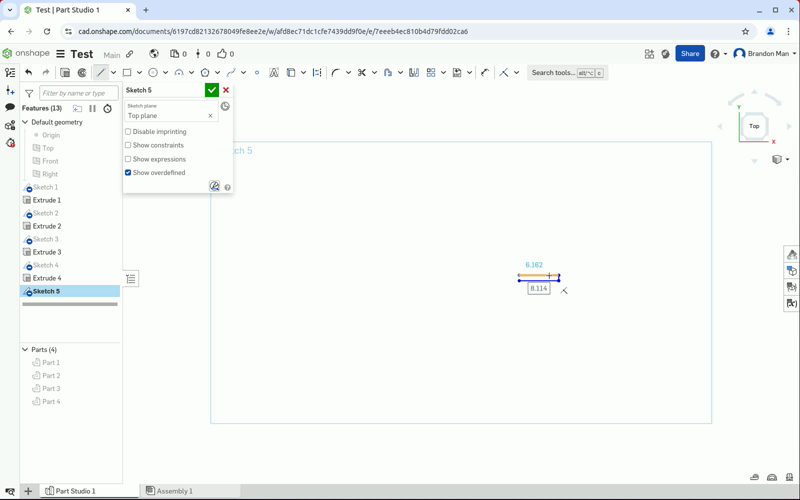
key_down(shift)
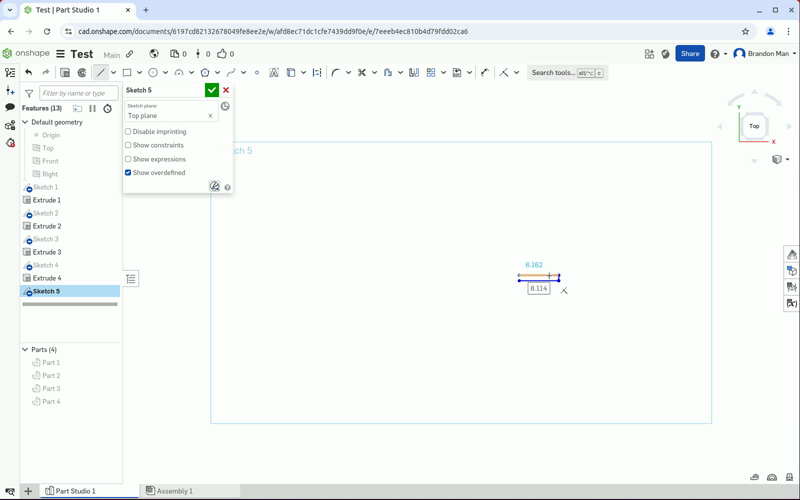
mouse_move(519, 280)
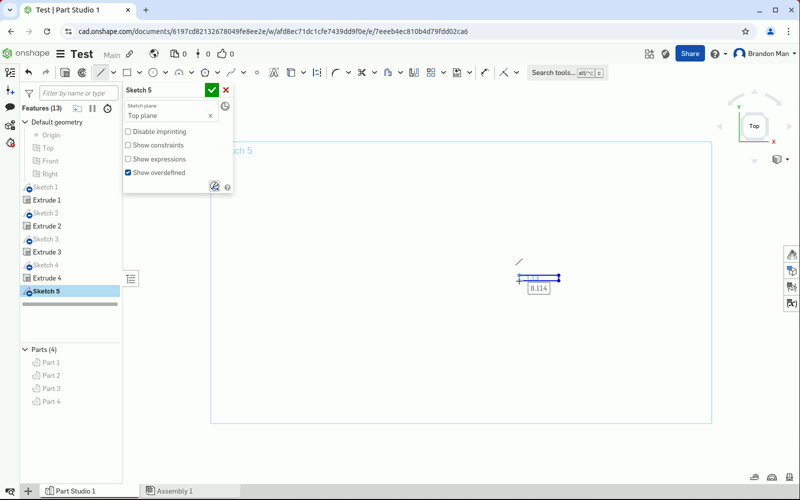
scroll(6)
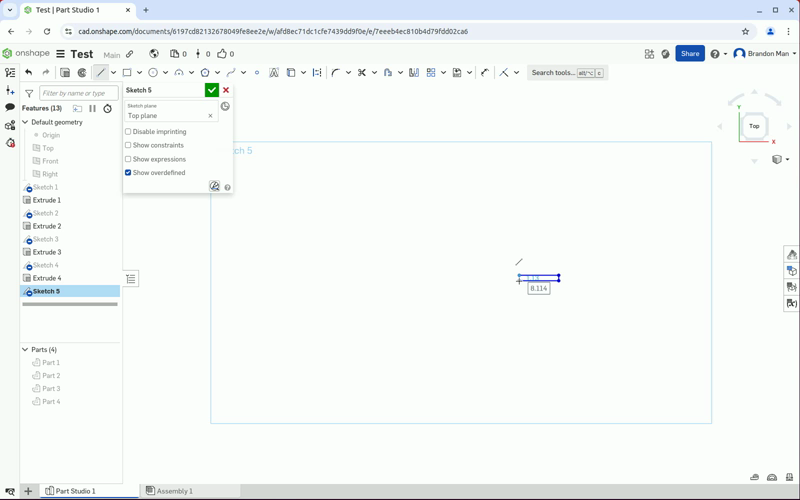
scroll(6)
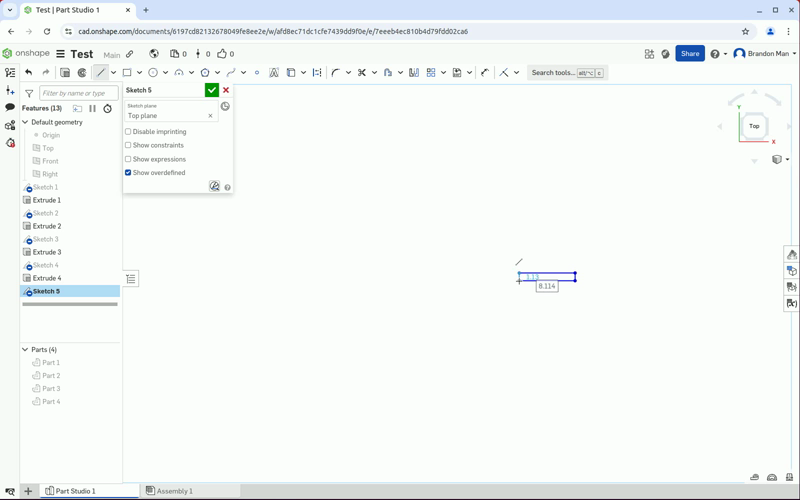
scroll(6)
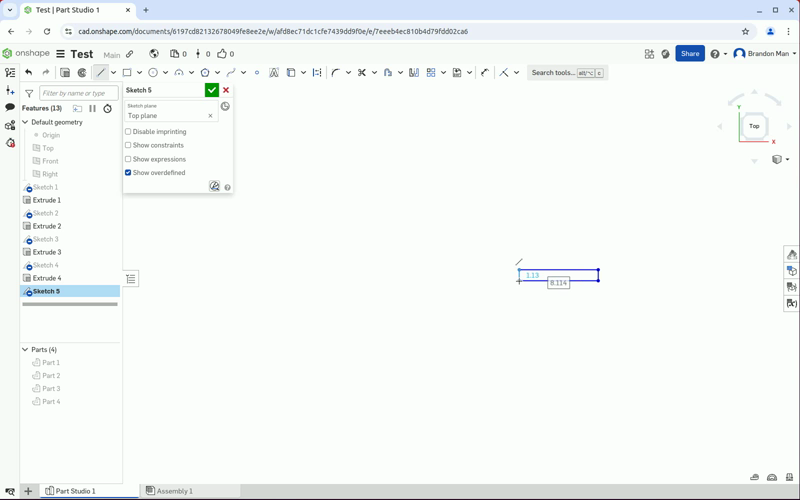
scroll(6)
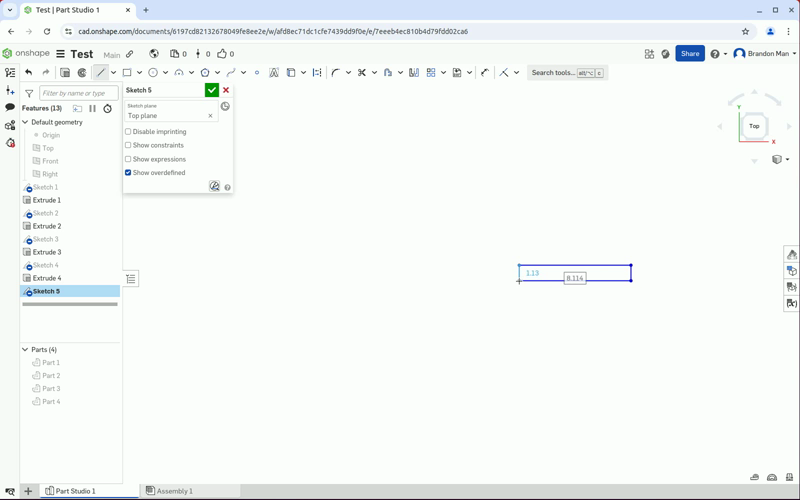
scroll(6)
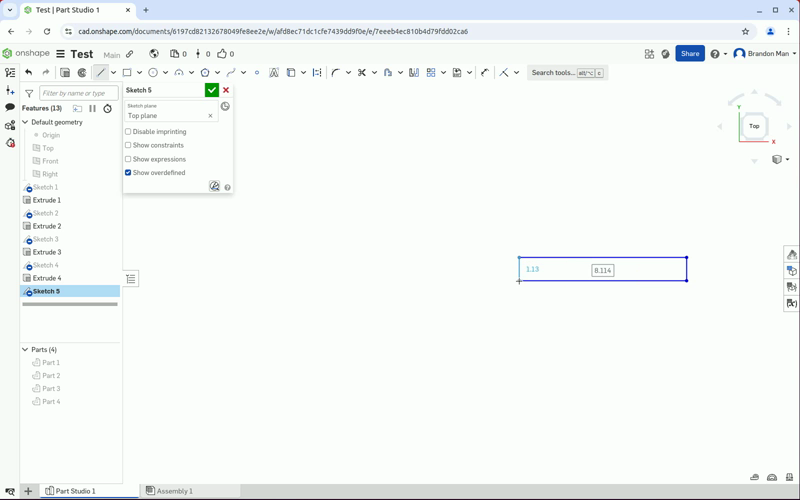
scroll(6)
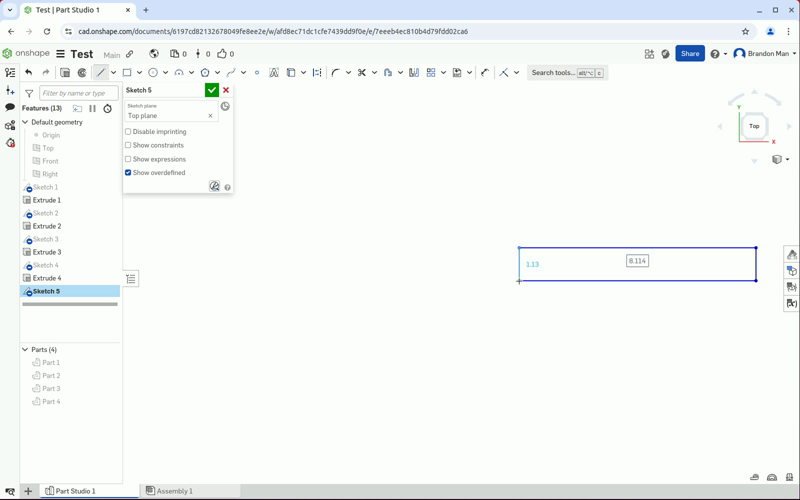
scroll(6)
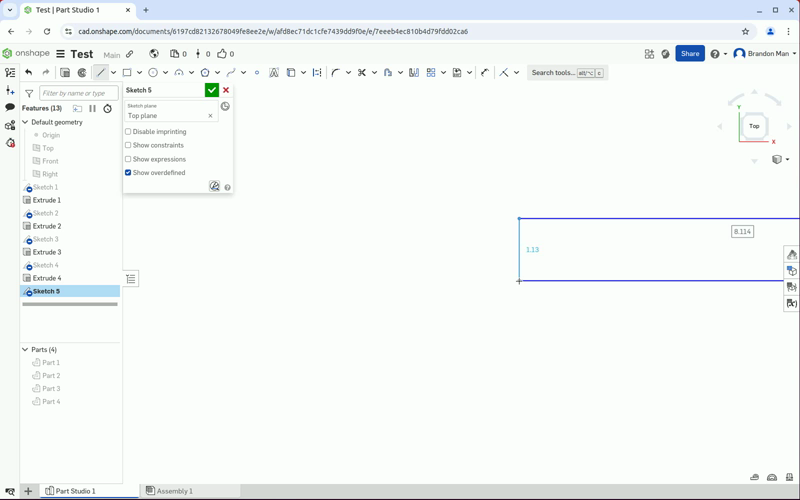
key_up(shift)
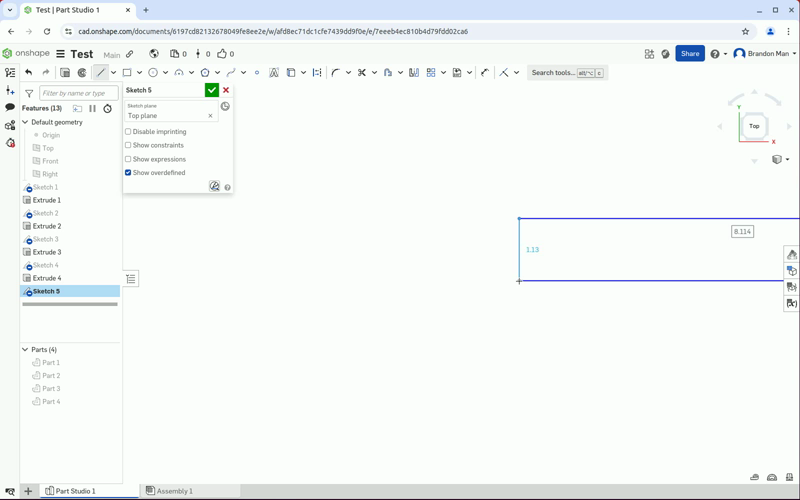
click(519, 280)
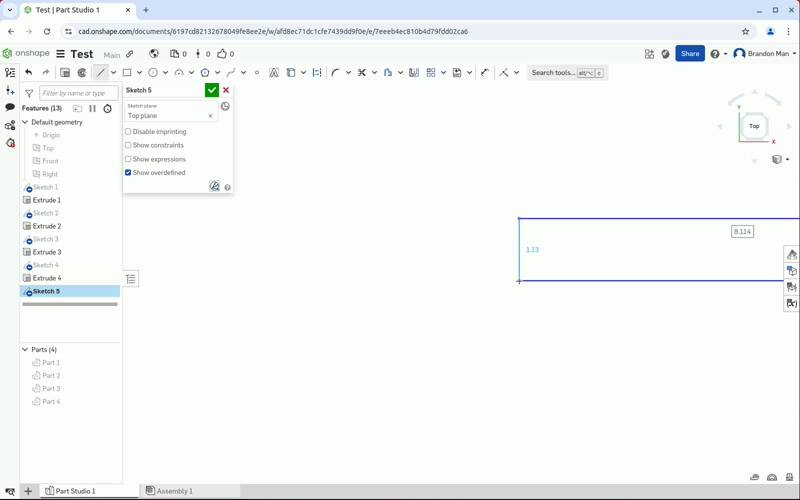
scroll(-6)
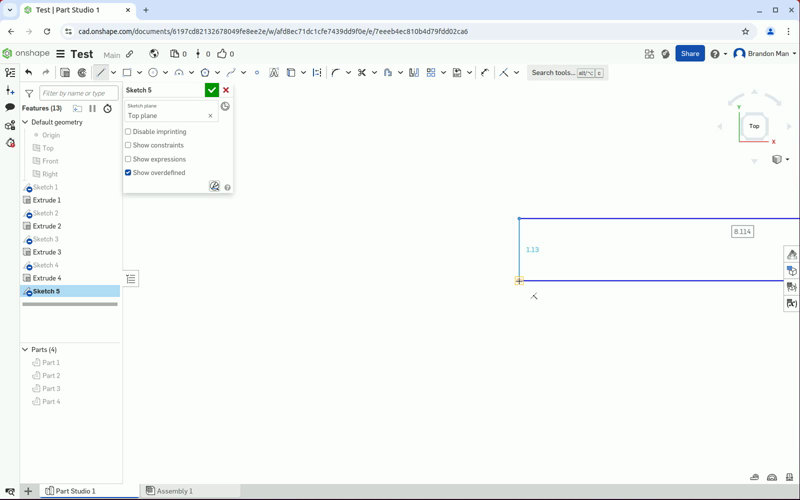
scroll(-6)
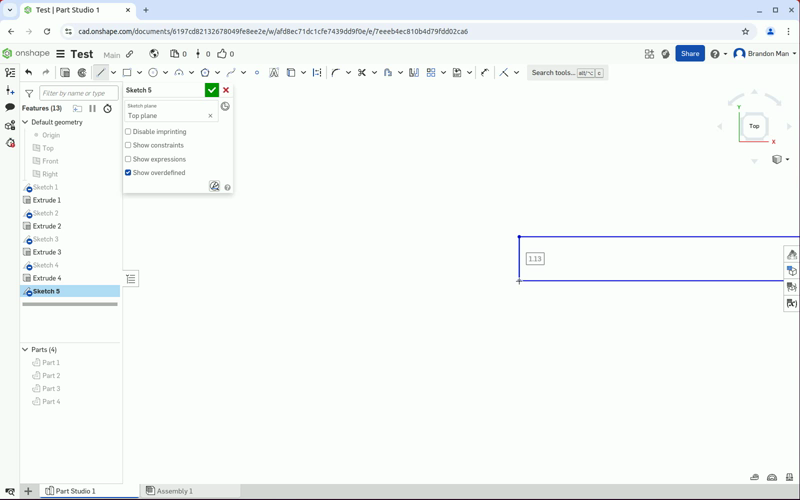
scroll(-6)
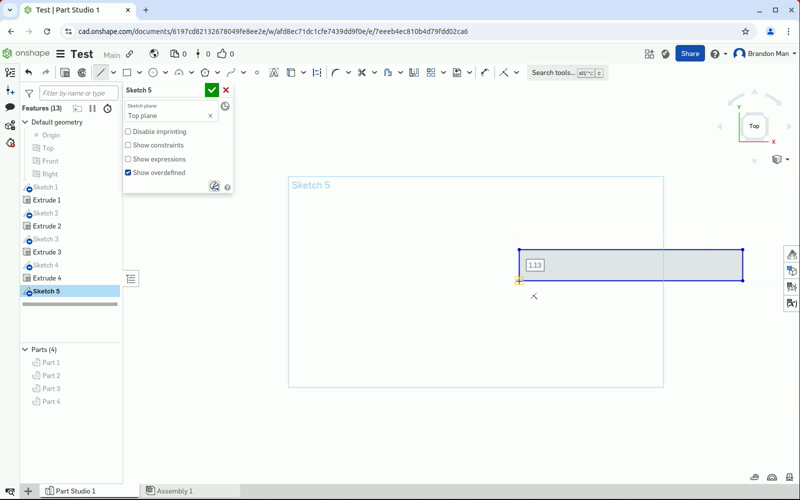
scroll(-6)
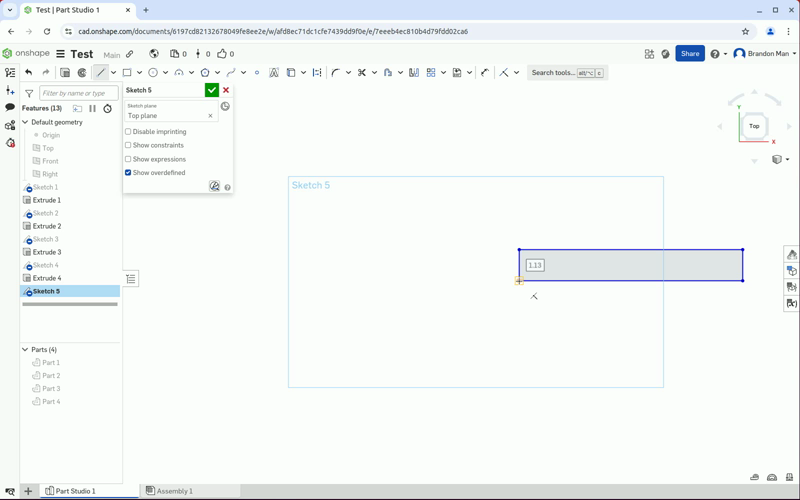
scroll(-6)
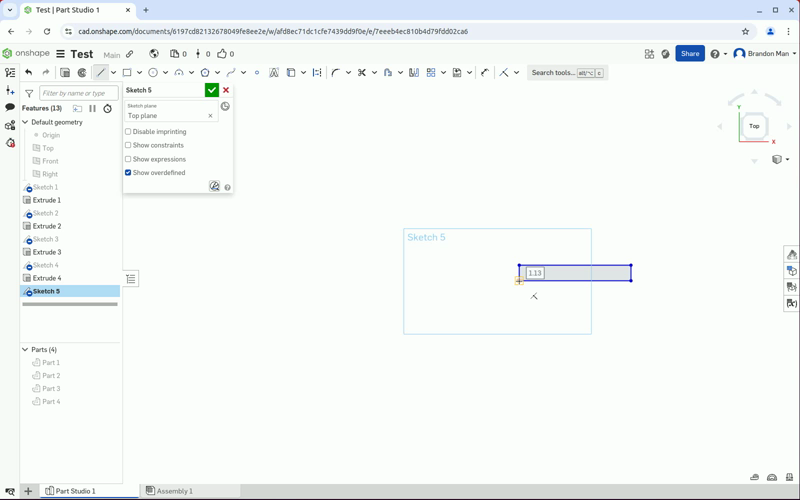
scroll(-6)
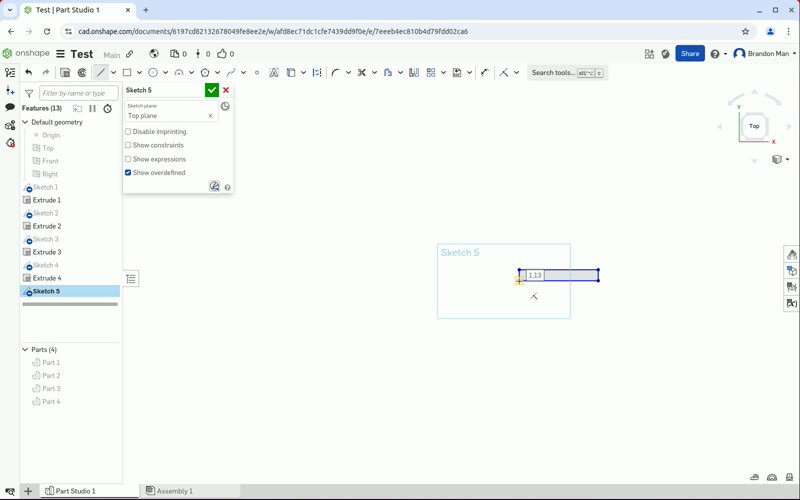
scroll(-6)
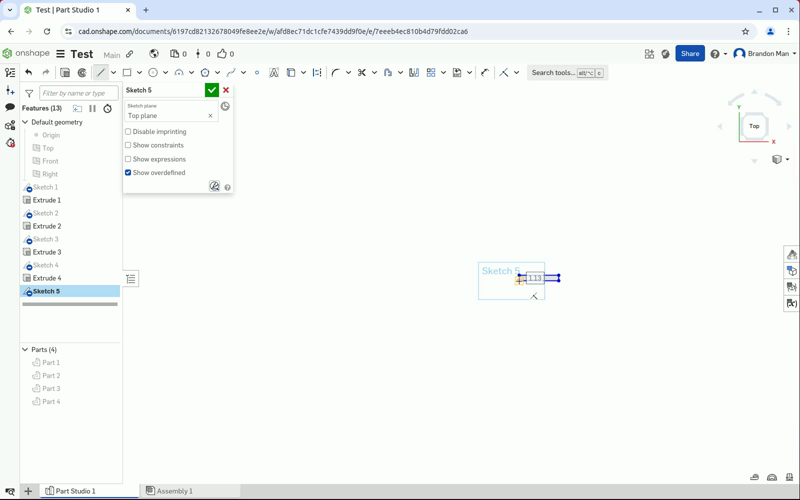
key(esc)
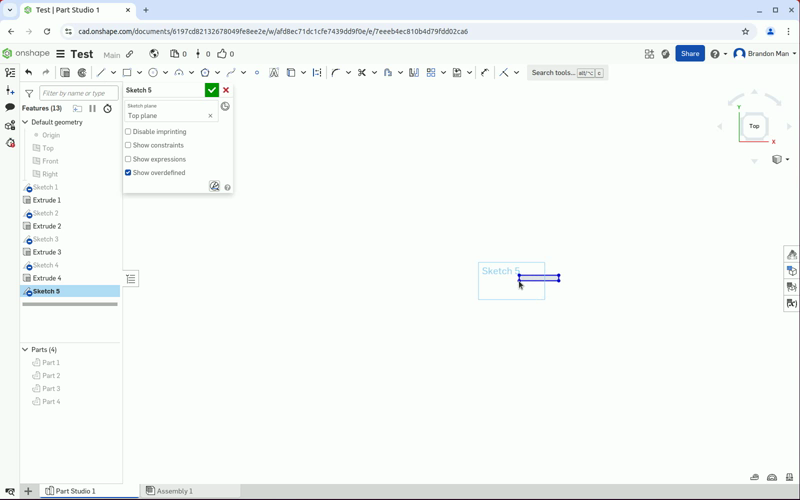
mouse_move(557, 277)
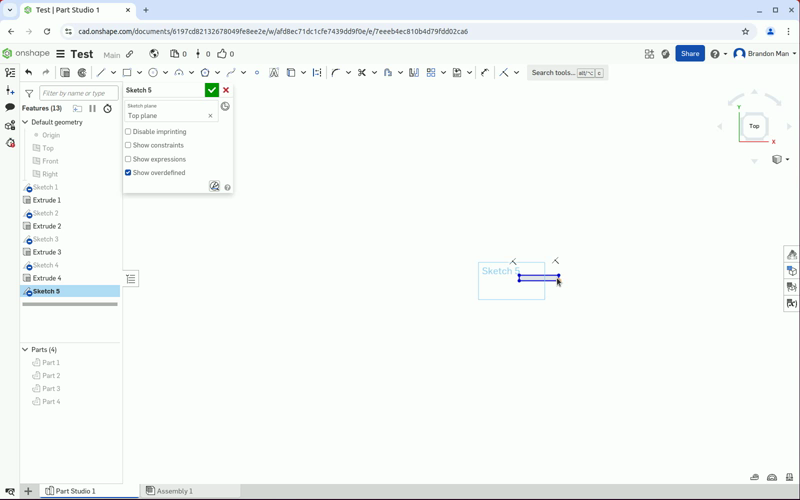
scroll(6)
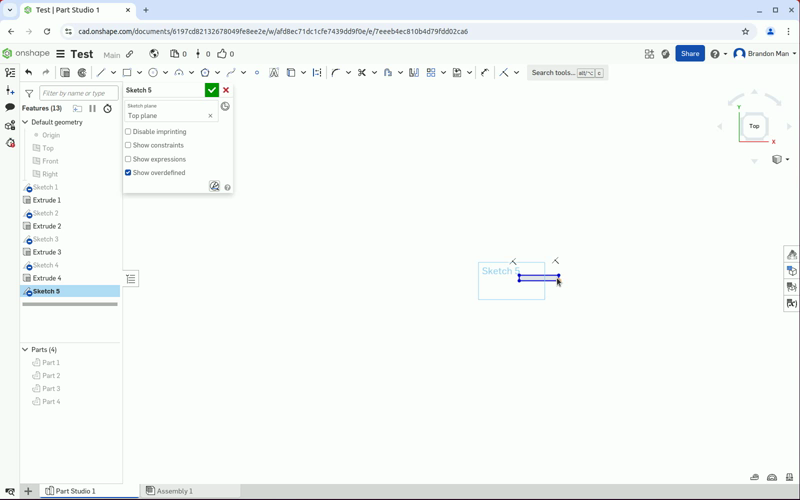
scroll(6)
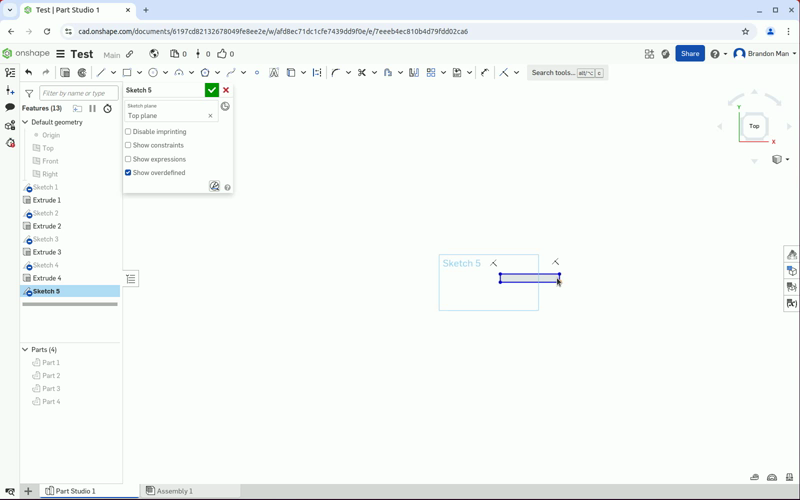
scroll(6)
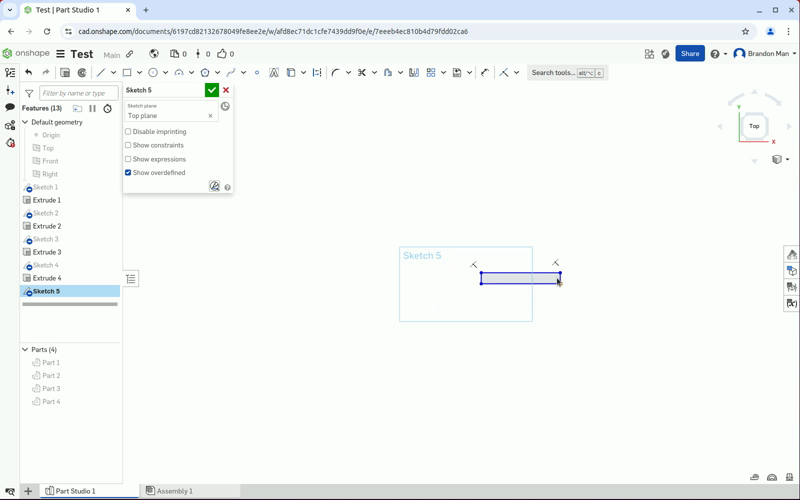
scroll(6)
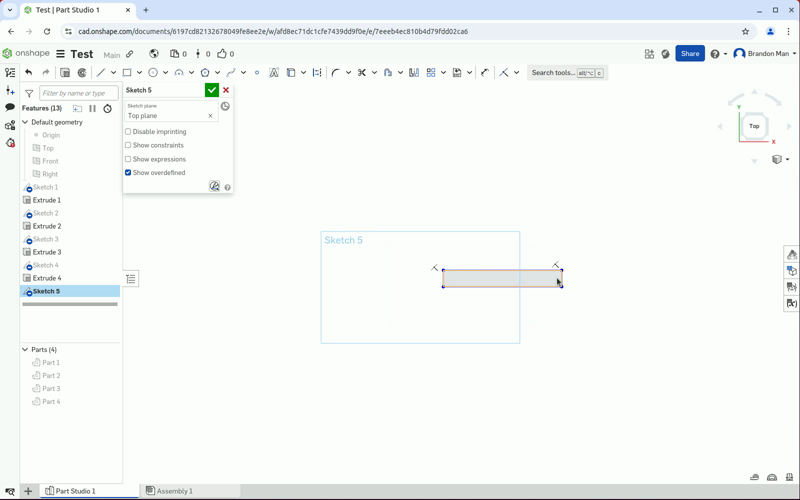
scroll(6)
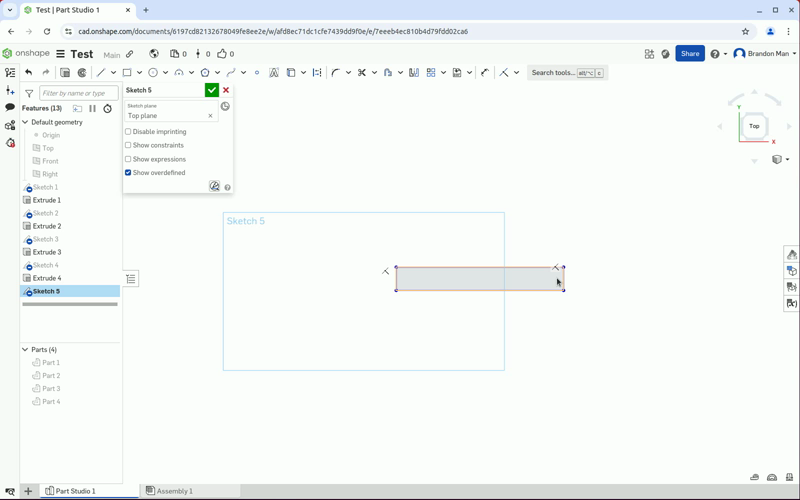
scroll(6)
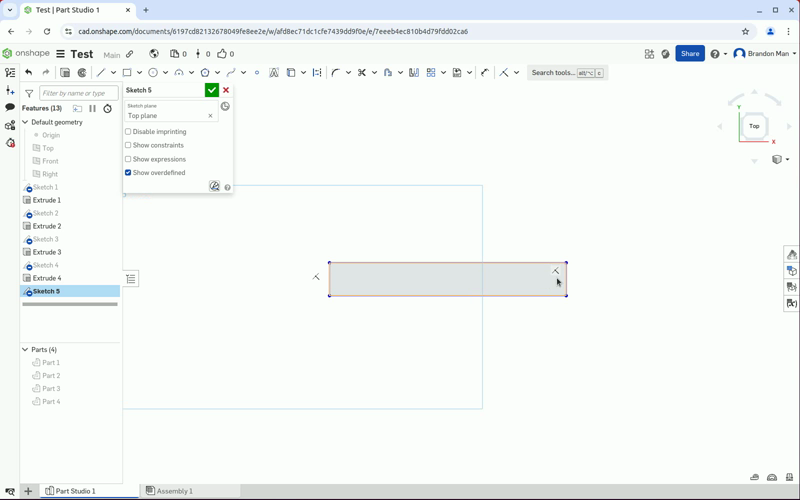
scroll(6)
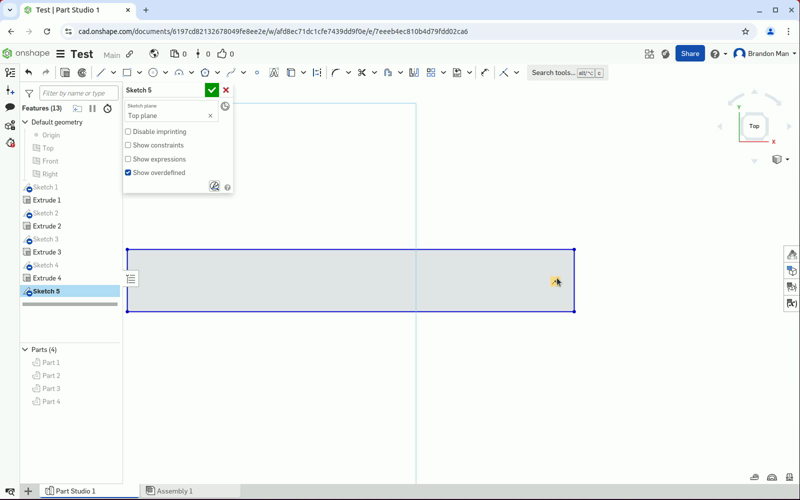
click(557, 277)
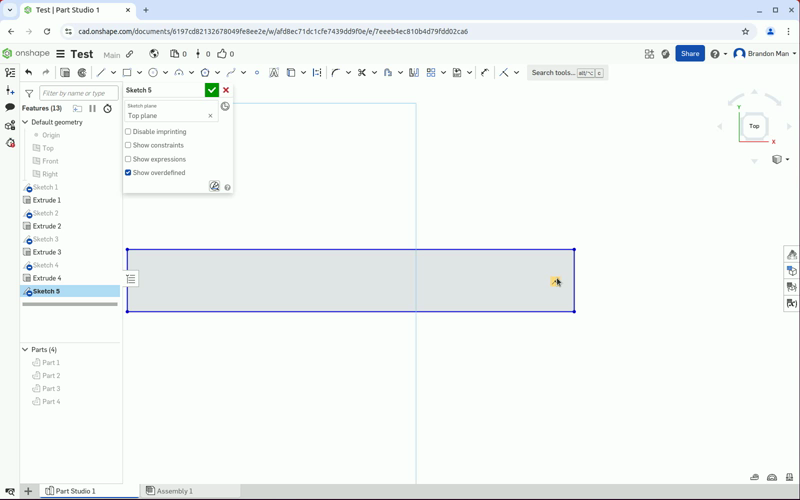
scroll(-6)
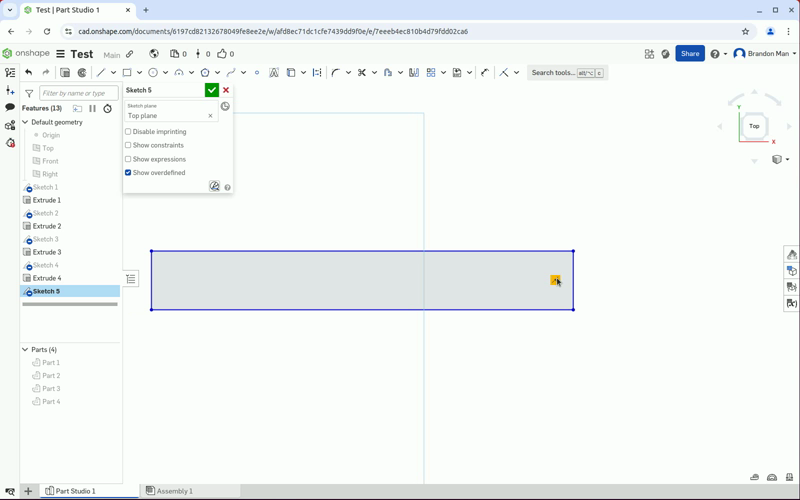
scroll(-6)
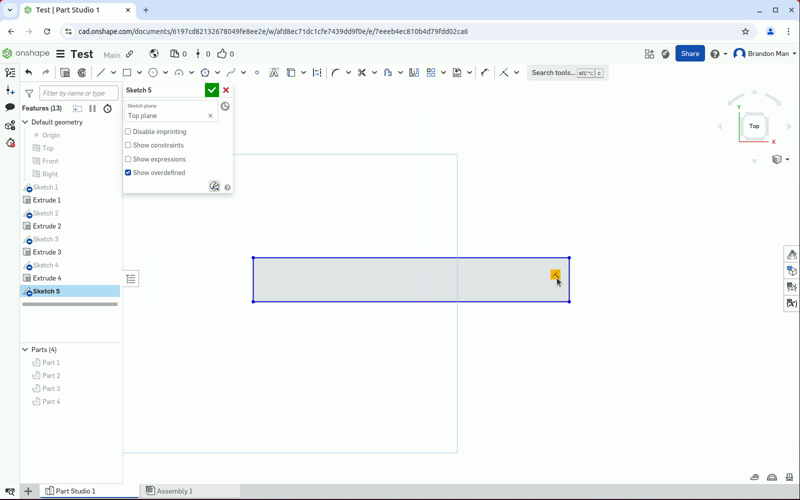
scroll(-6)
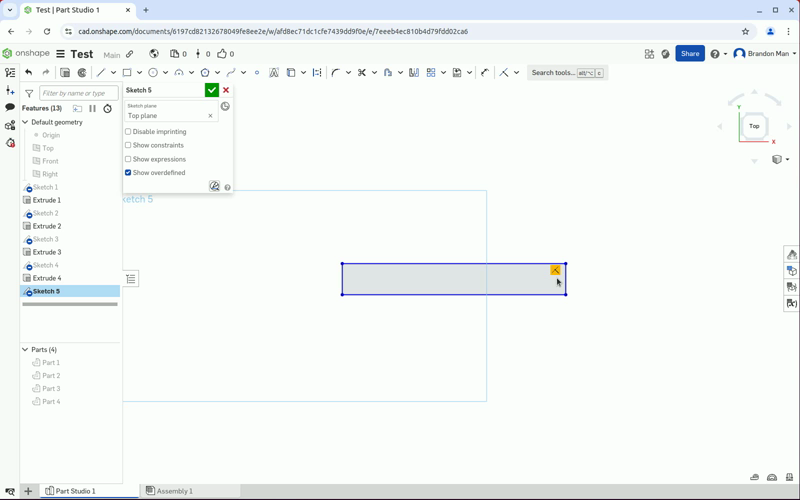
scroll(-6)
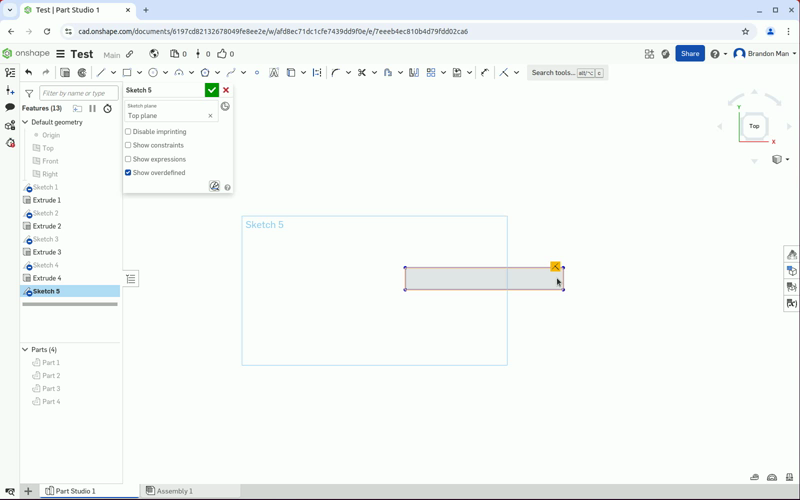
scroll(-6)
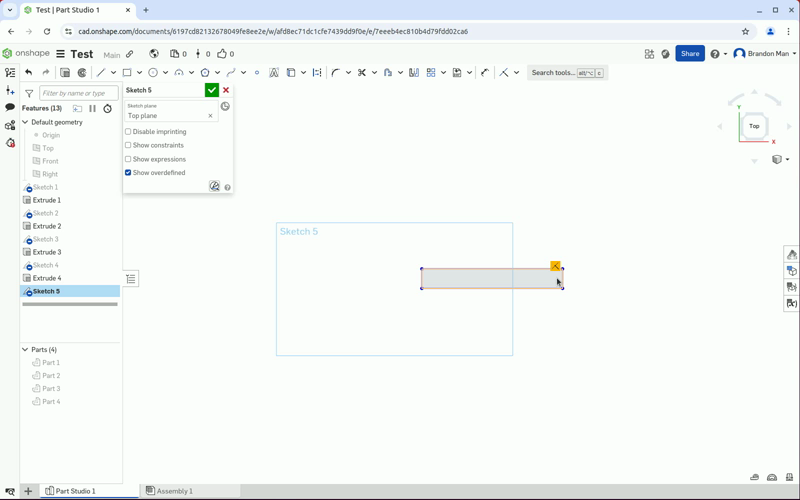
scroll(-6)
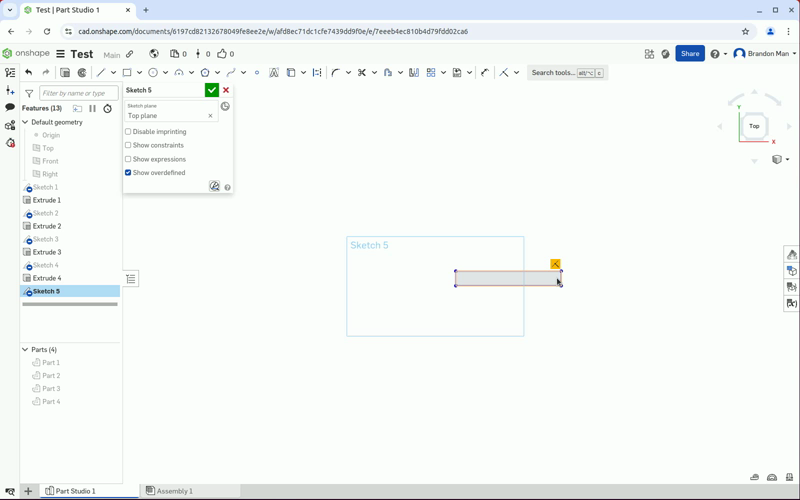
scroll(-6)
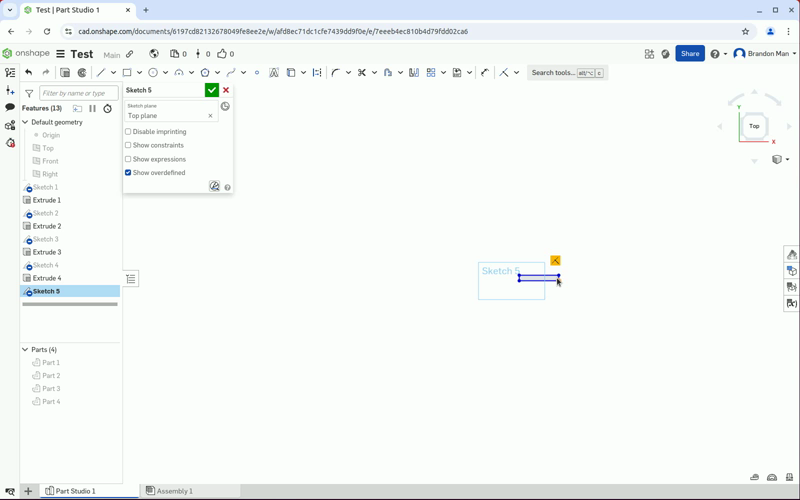
mouse_move(73, 352)
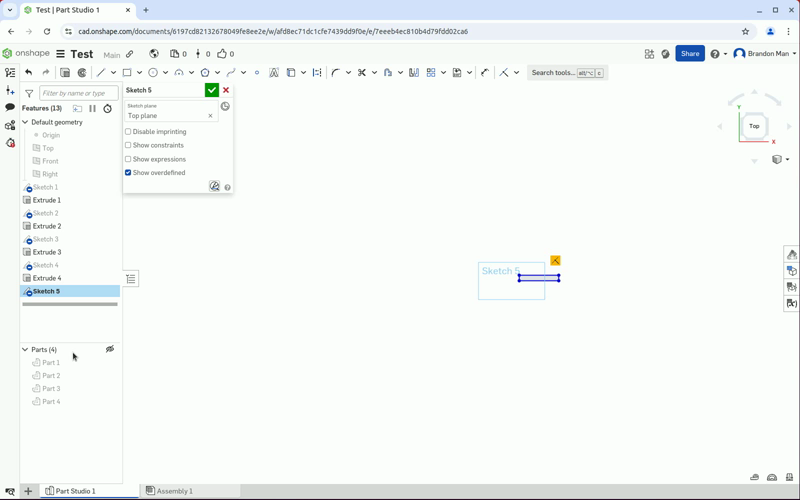
key(shift+y)
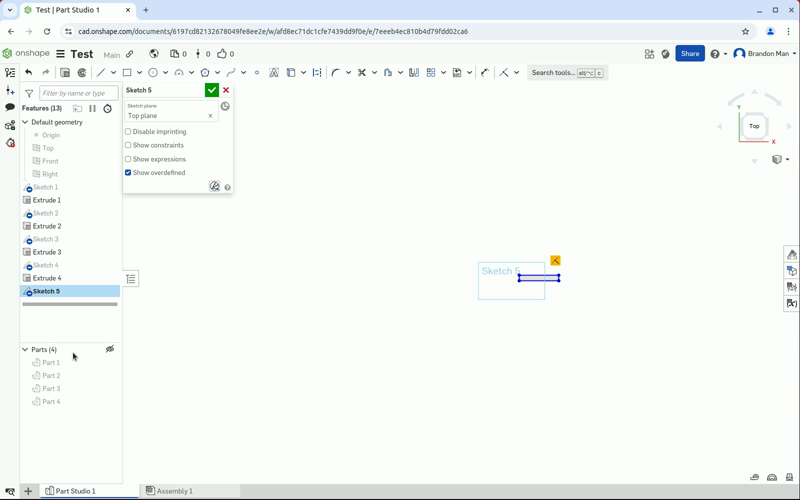
key(shift+e)
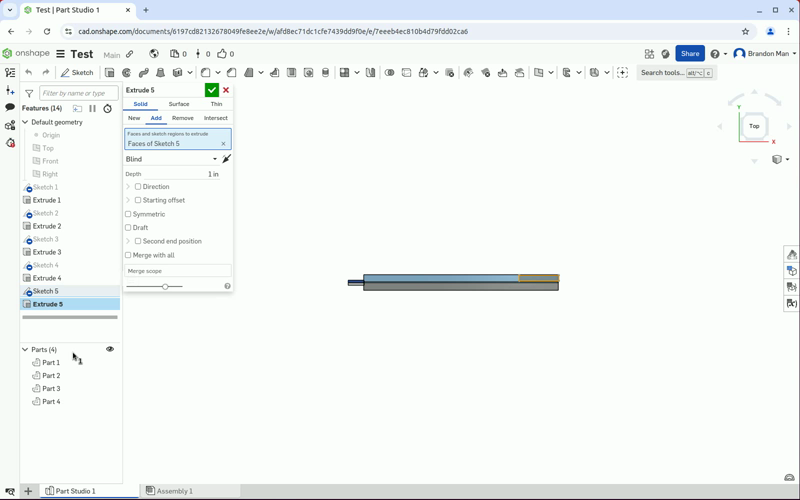
mouse_move(143, 106)
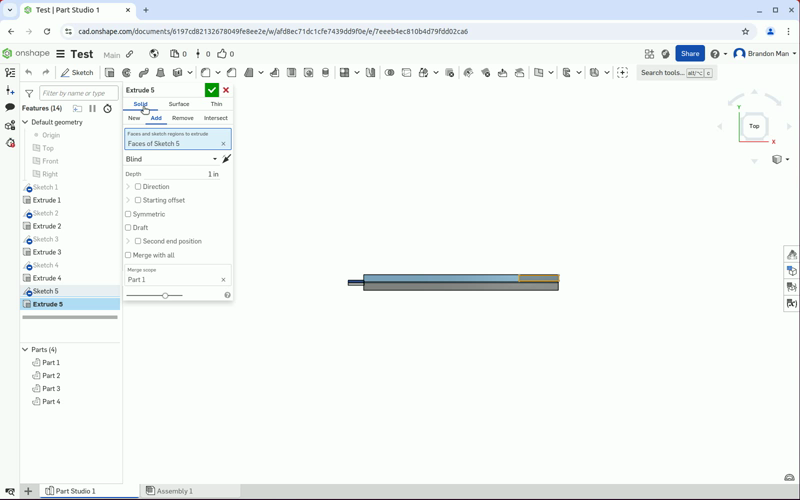
click(143, 106)
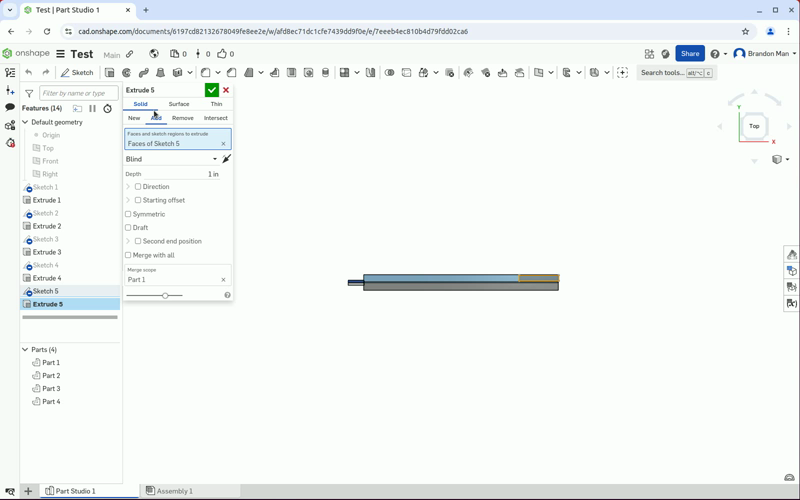
mouse_move(186, 120)
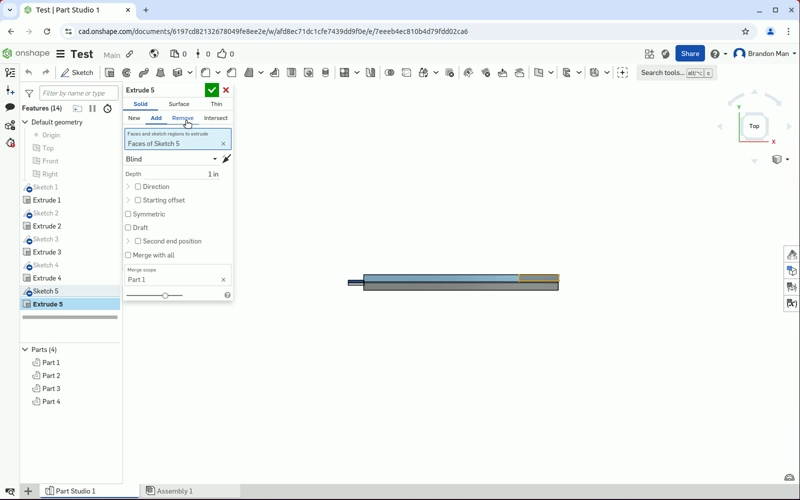
click(186, 120)
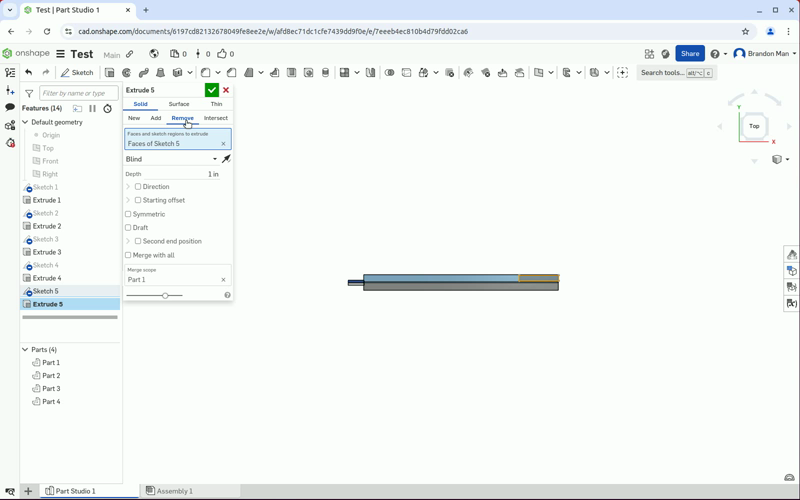
key(tab, 4)
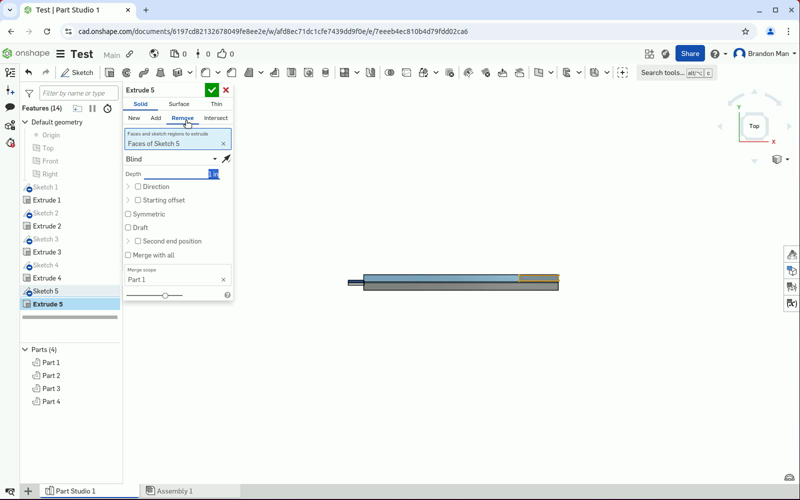
text(3.852)
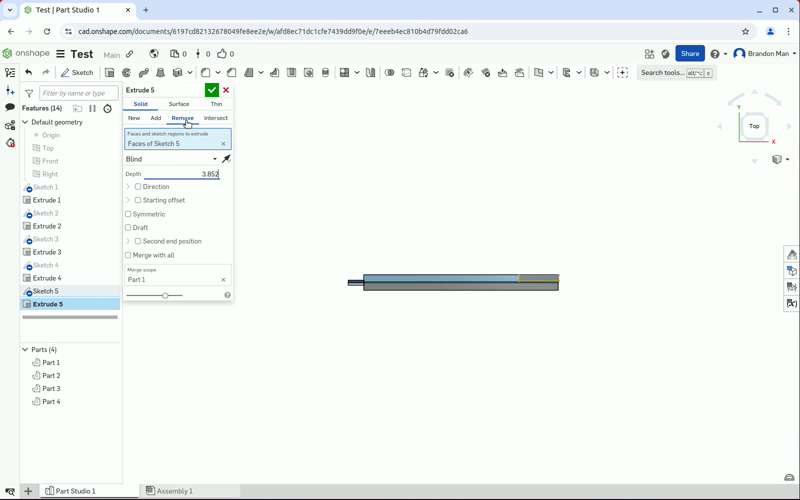
key(tab, 3)
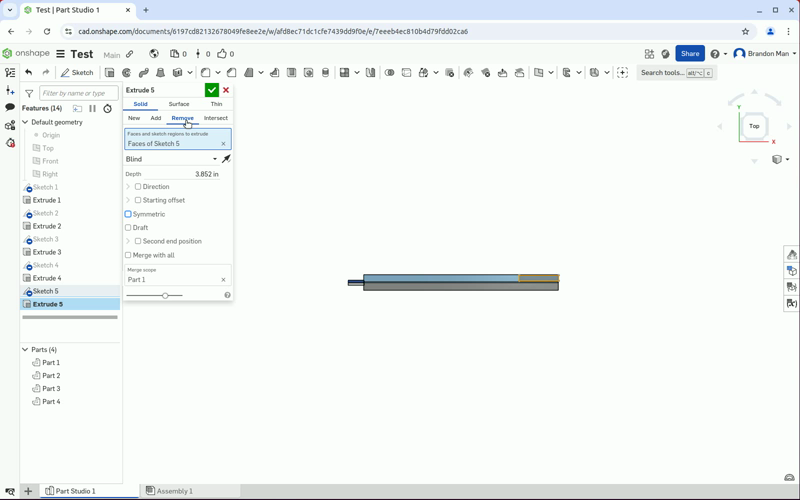
key(space)
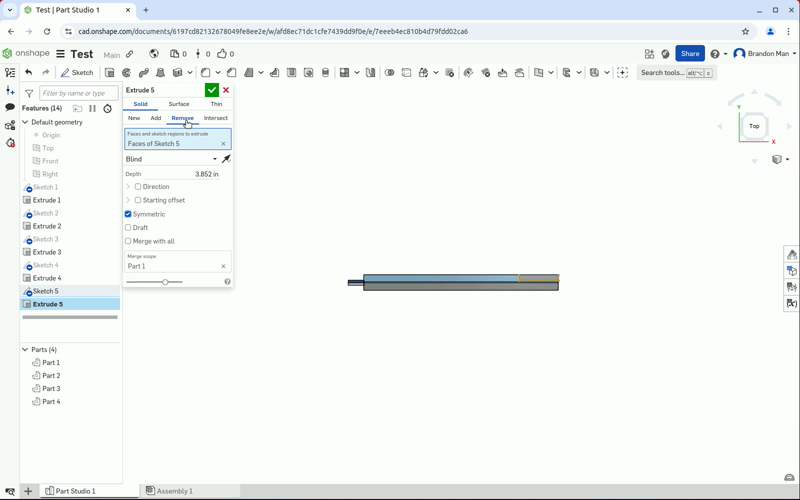
key(tab, 2)
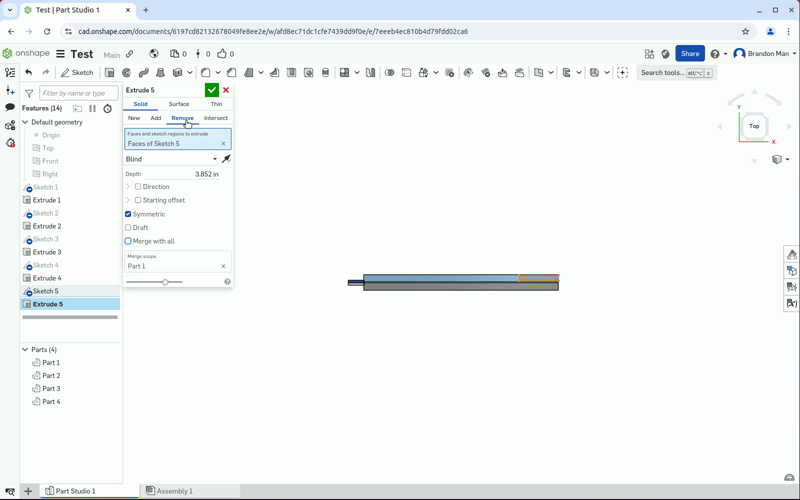
key(space)
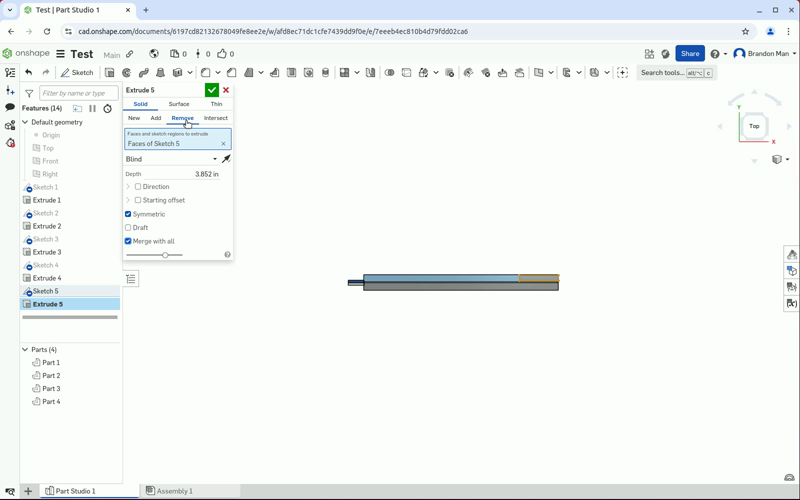
key(enter)
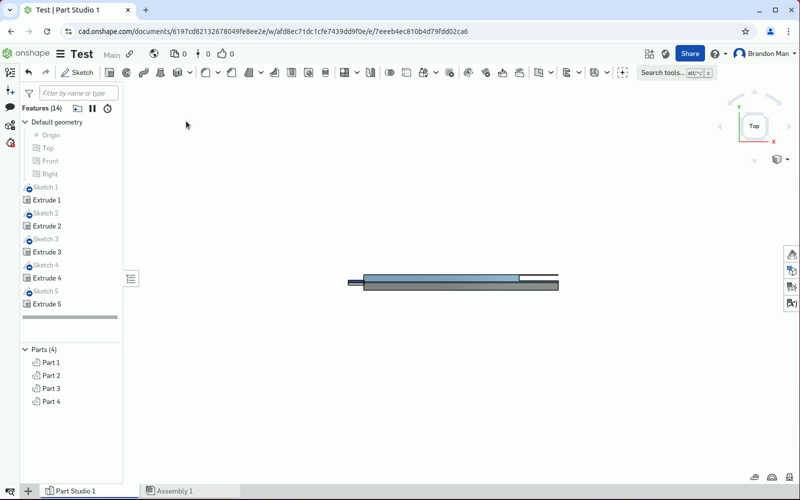
key(shift+h)
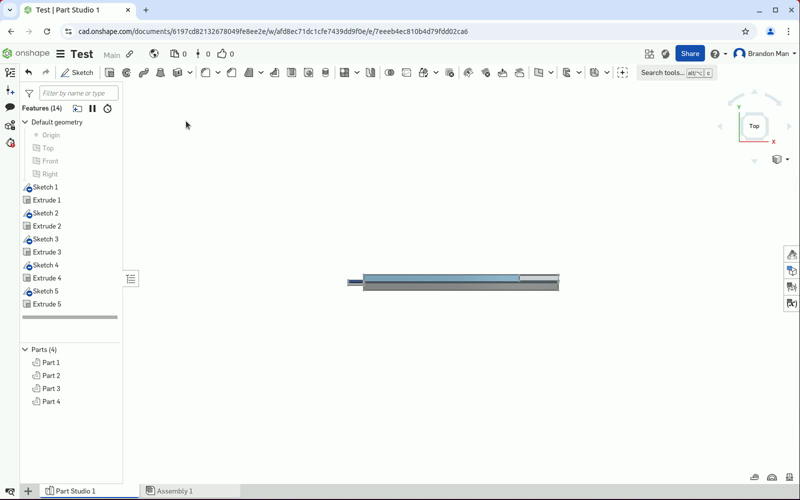
key(shift+h)
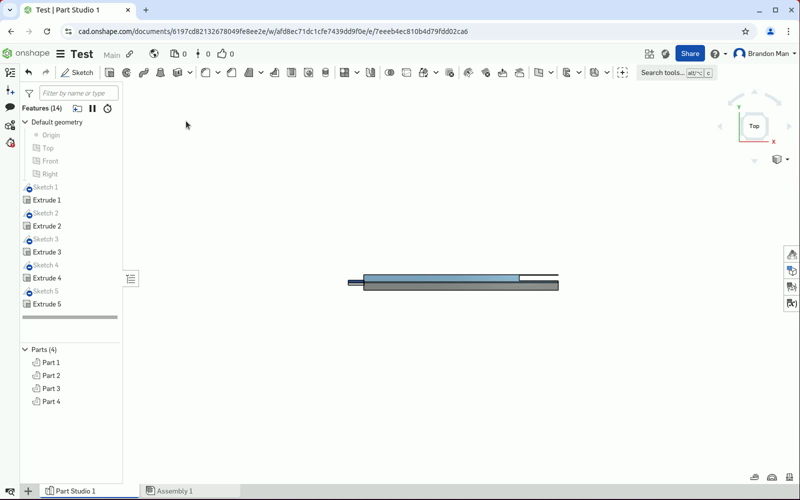
mouse_move(73, 189)
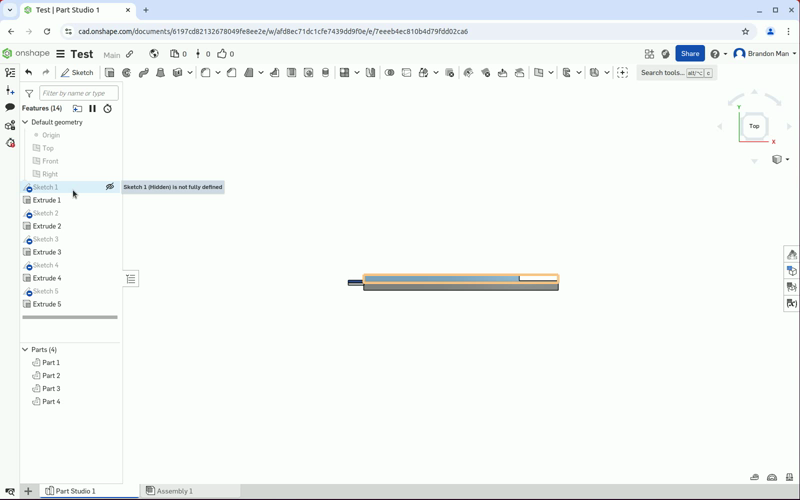
click(73, 189)
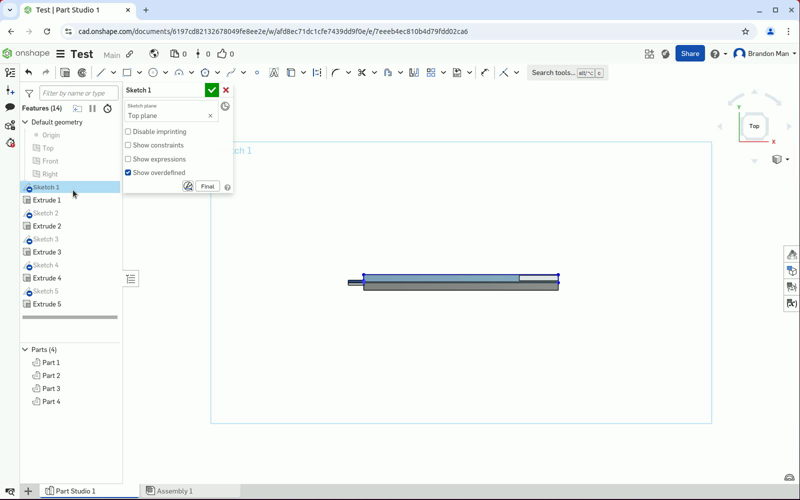
mouse_move(229, 92)
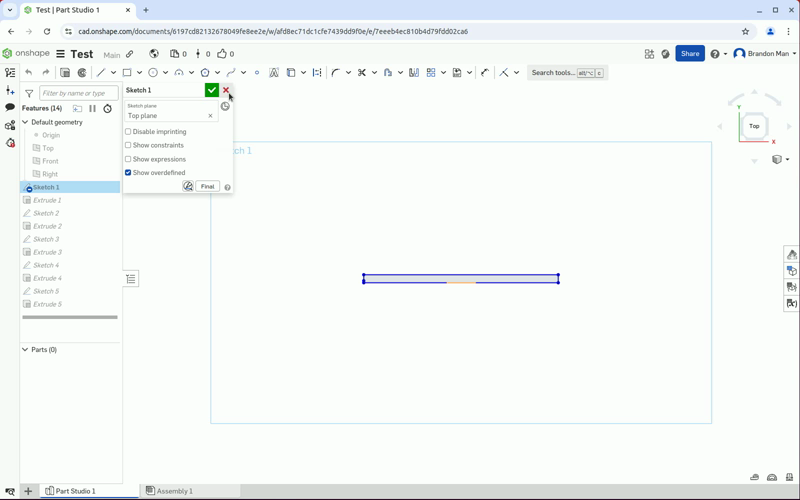
click(229, 92)
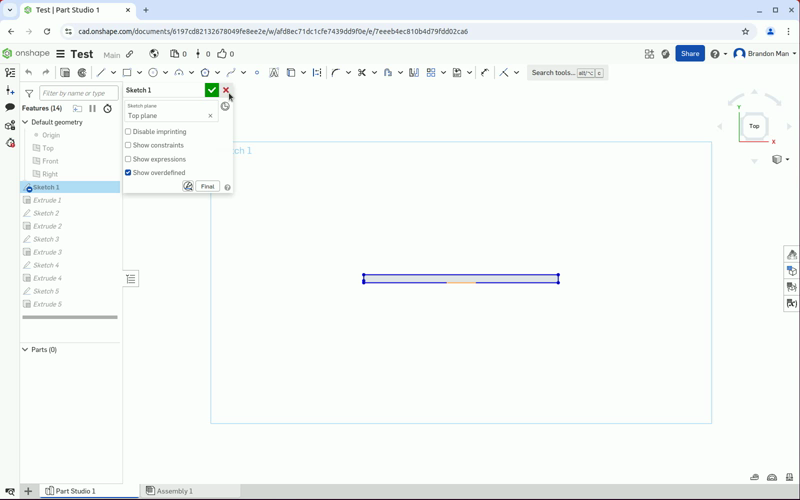
key(shift+s)
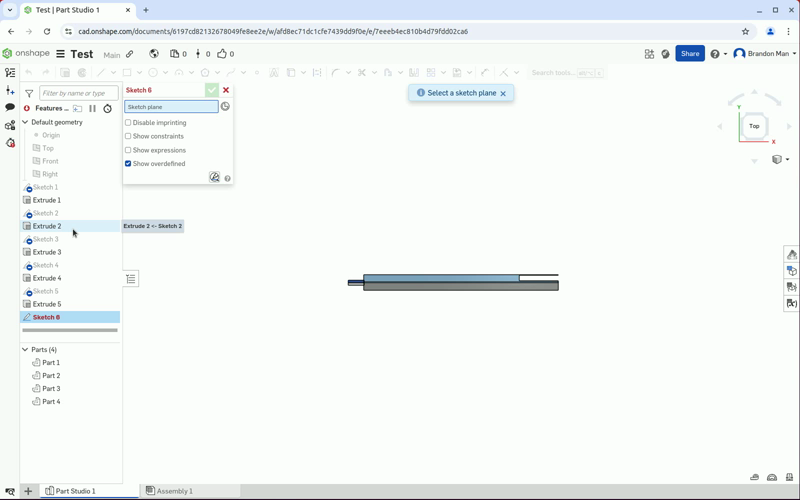
scroll(3)
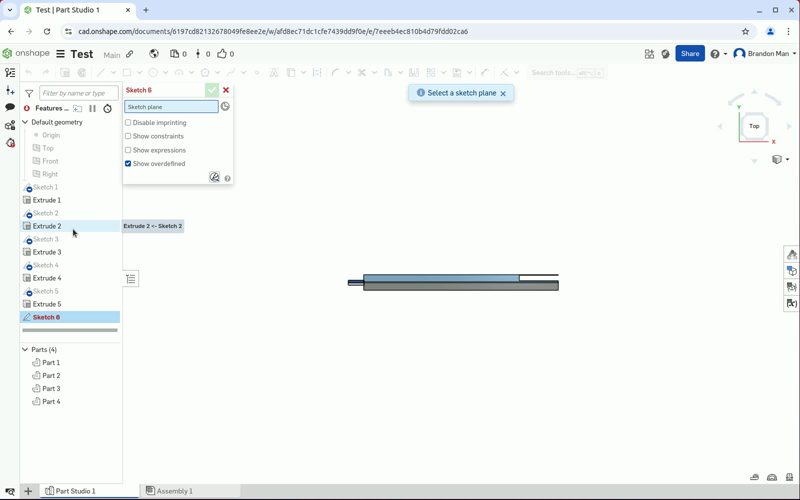
mouse_move(73, 150)
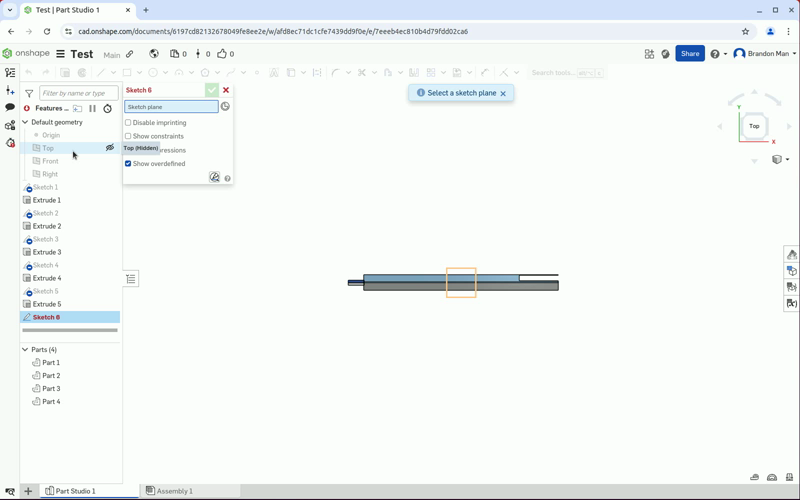
click(73, 150)
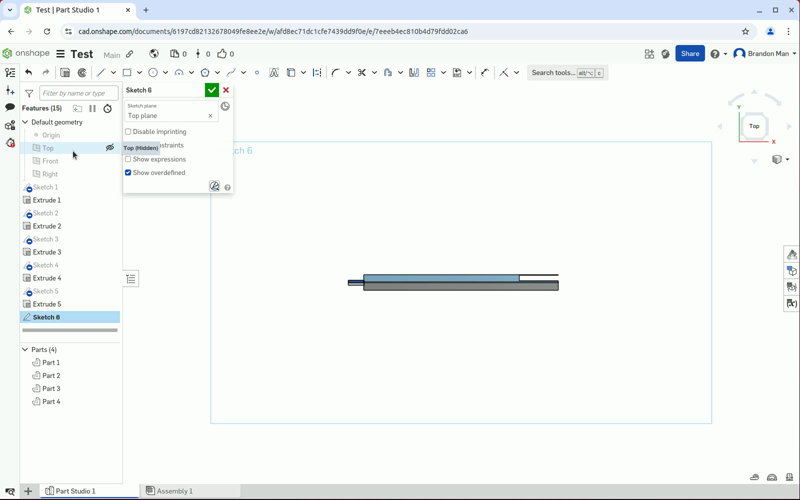
mouse_move(73, 352)
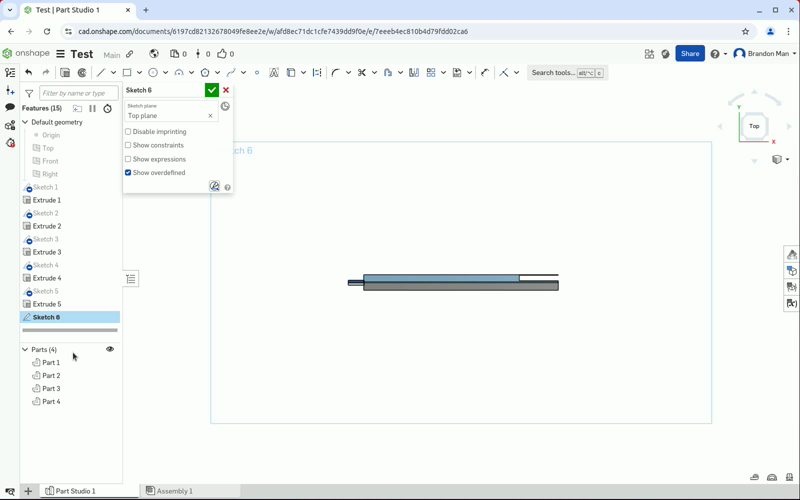
key(y)
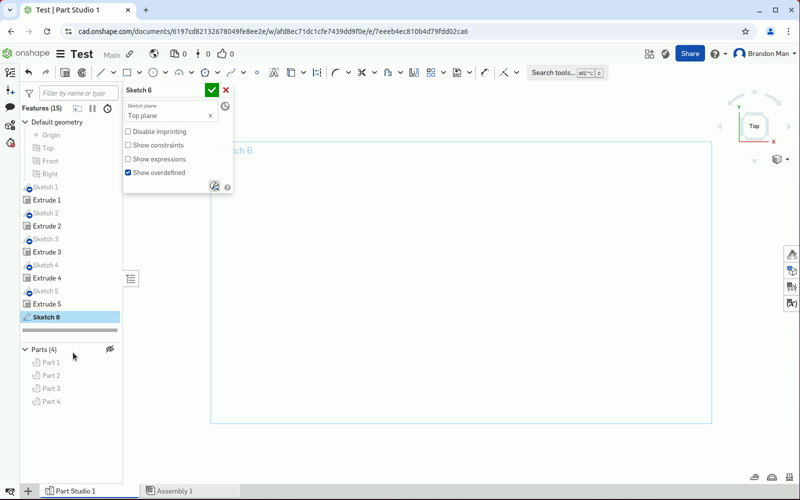
key(l)
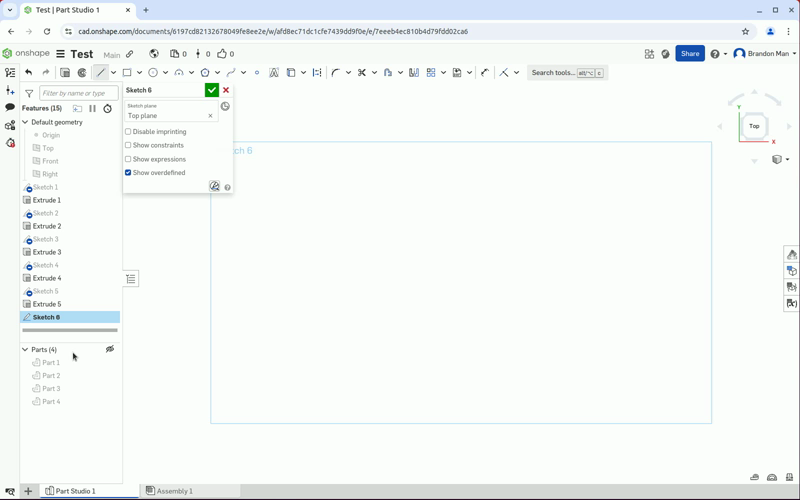
key_down(shift)
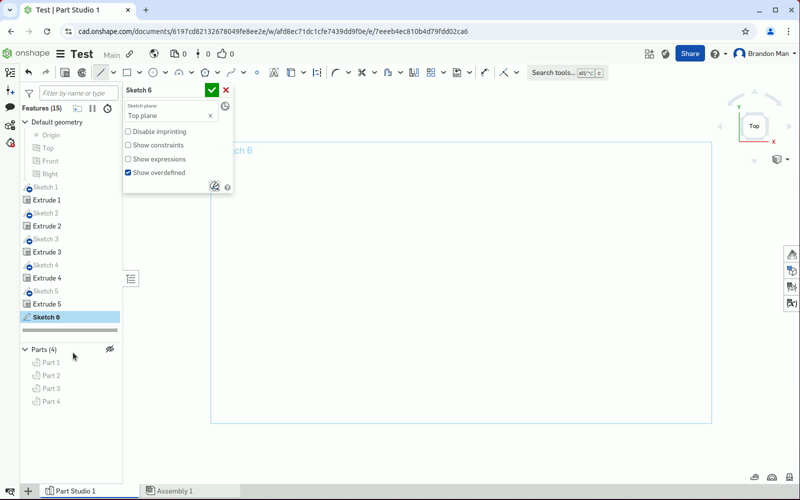
mouse_move(519, 290)
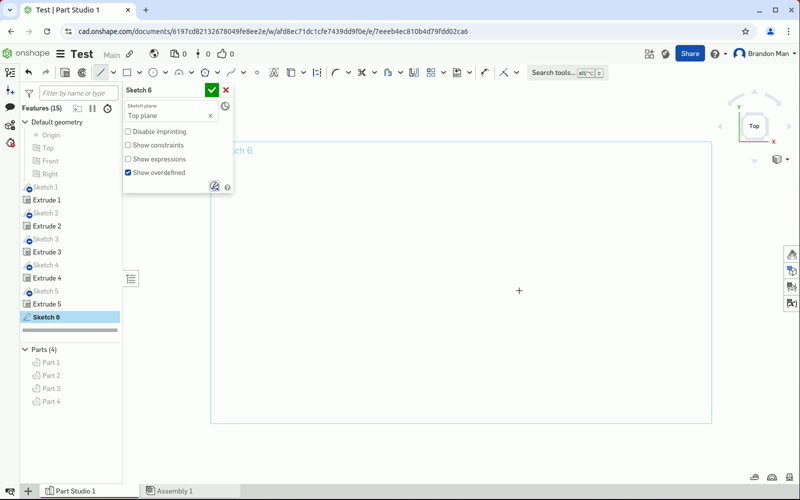
click(519, 290)
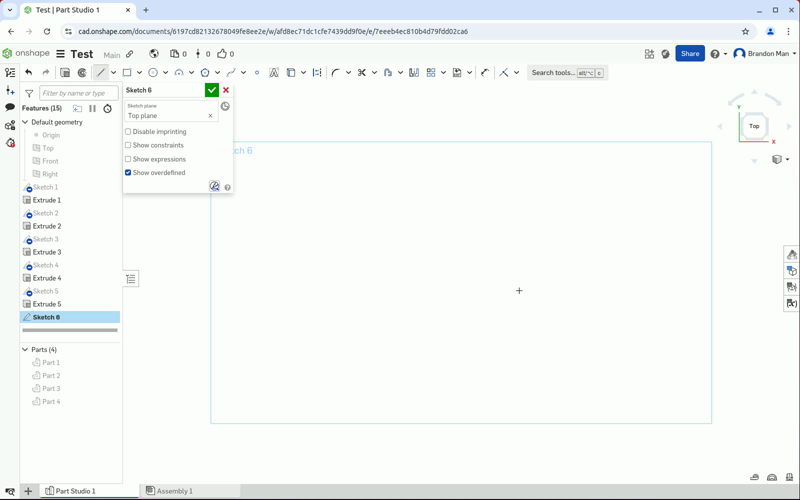
key_up(shift)
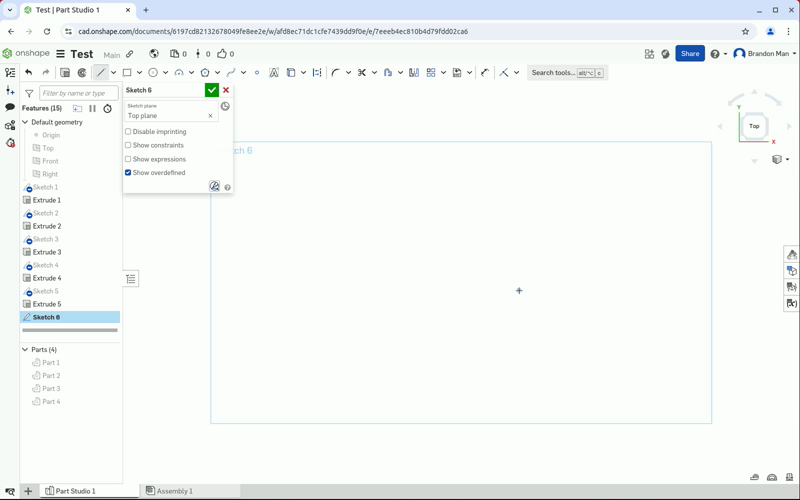
key_down(shift)
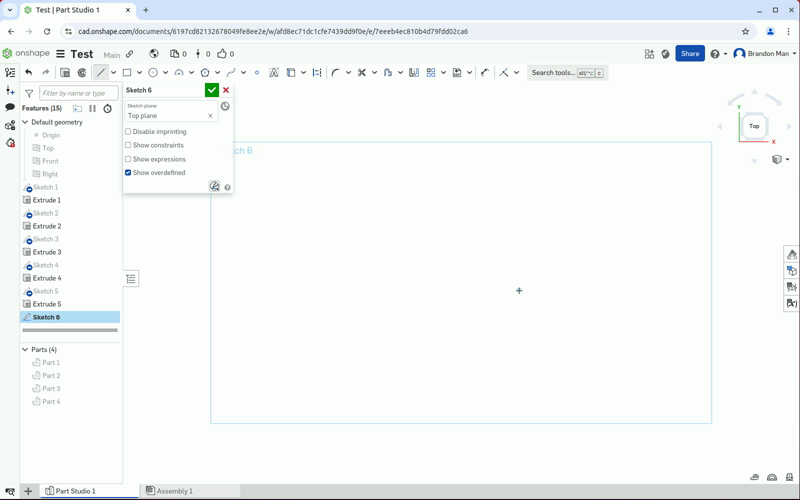
mouse_move(549, 290)
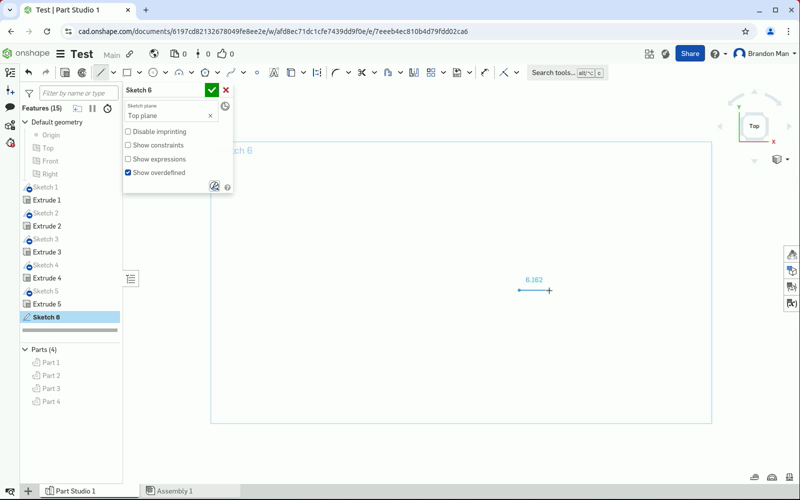
mouse_move(558, 290)
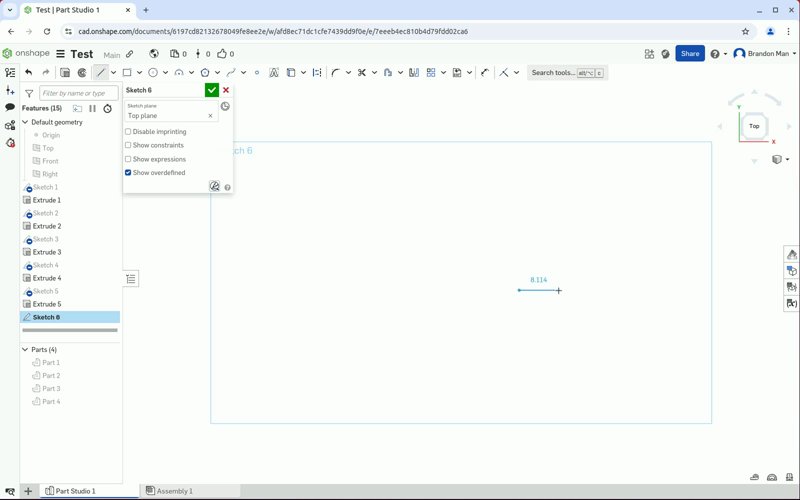
click(558, 290)
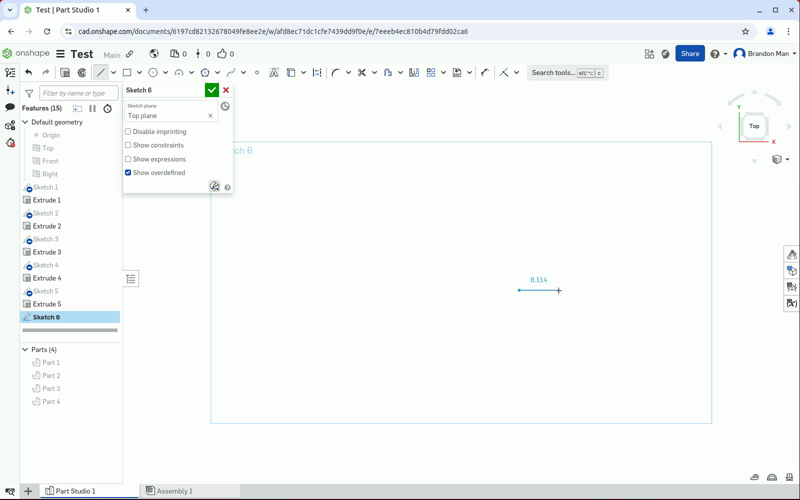
key_up(shift)
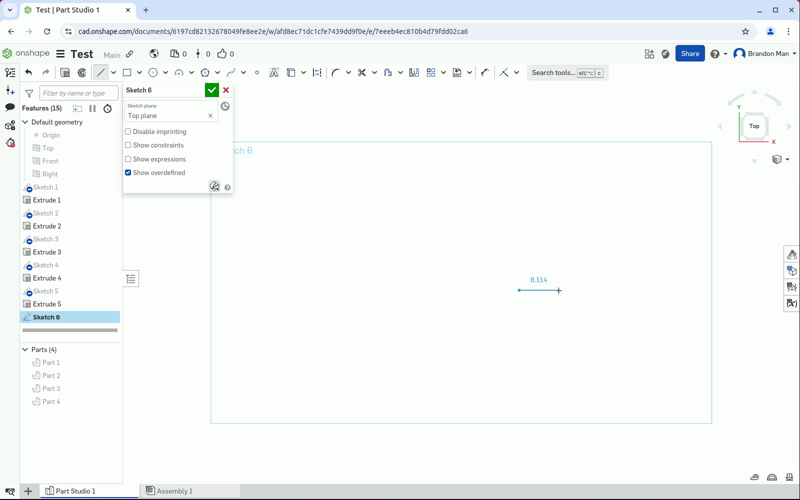
key_down(shift)
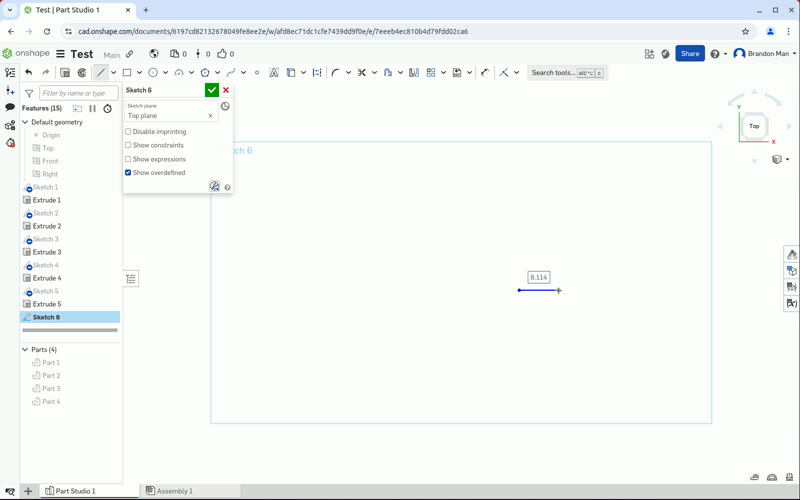
mouse_move(588, 290)
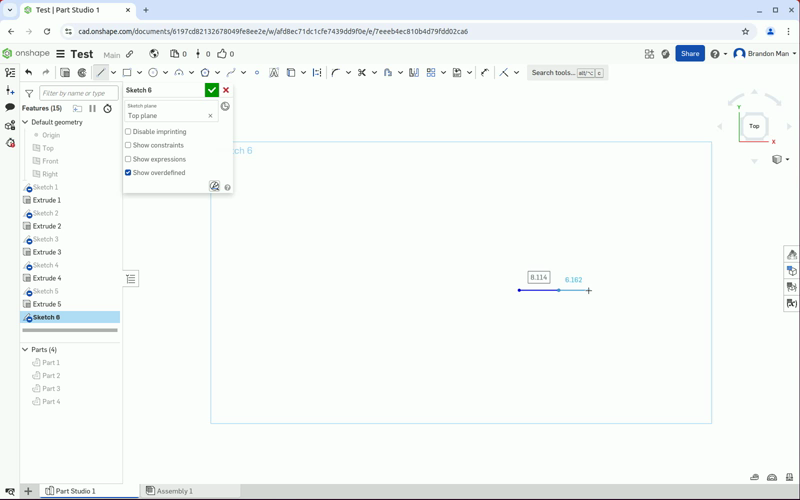
mouse_move(558, 285)
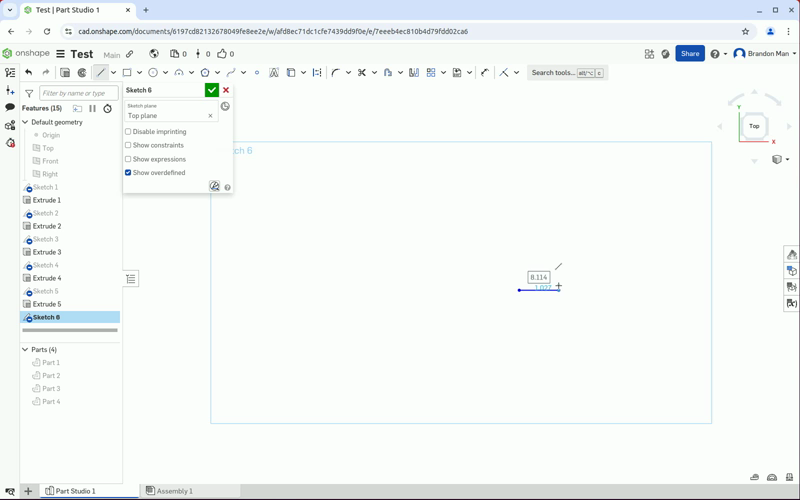
scroll(6)
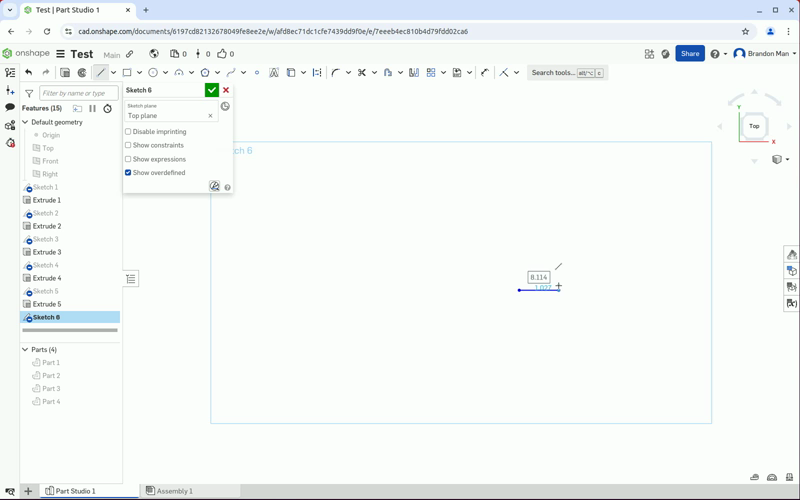
scroll(6)
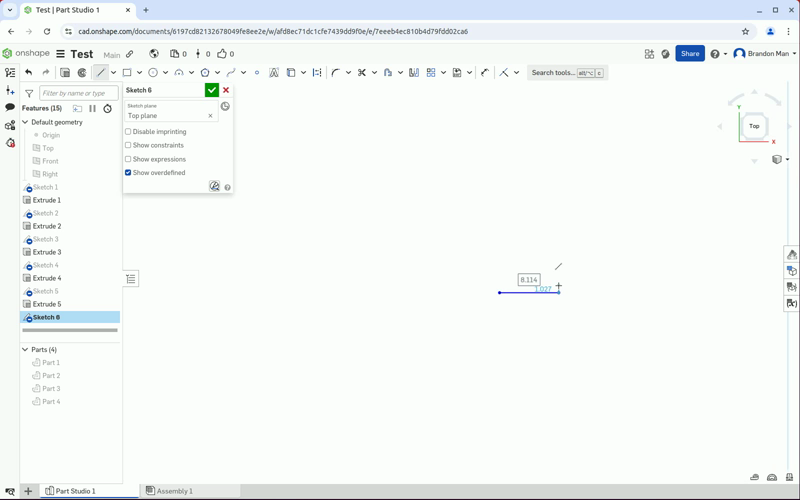
scroll(6)
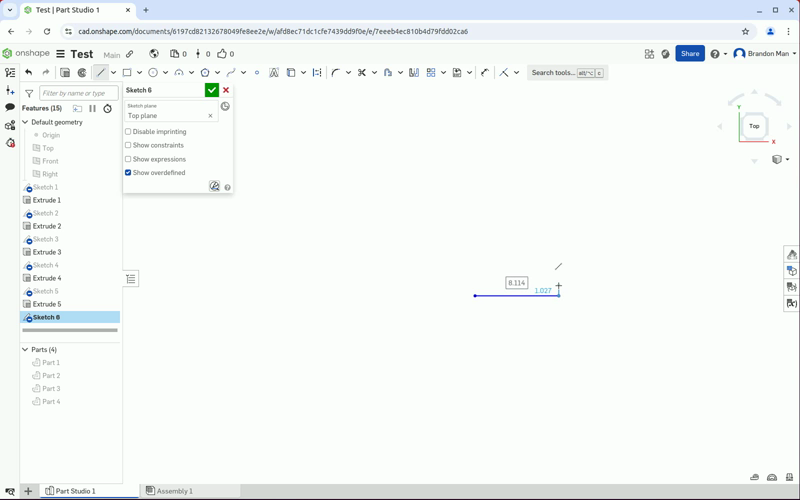
scroll(6)
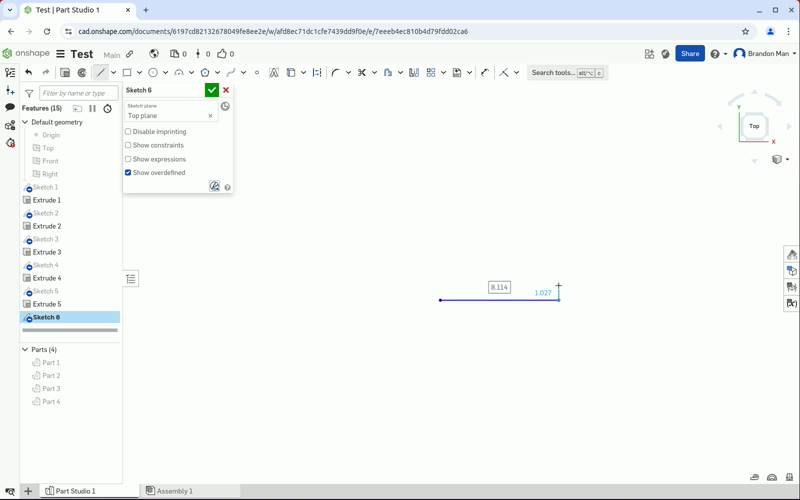
scroll(6)
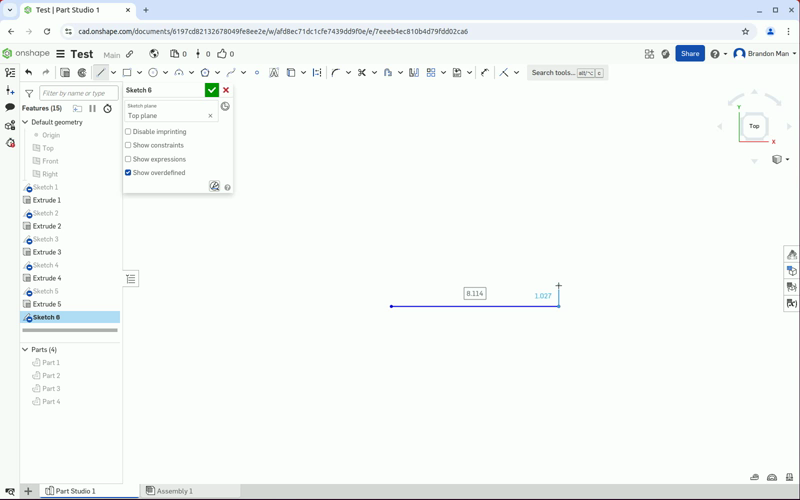
scroll(6)
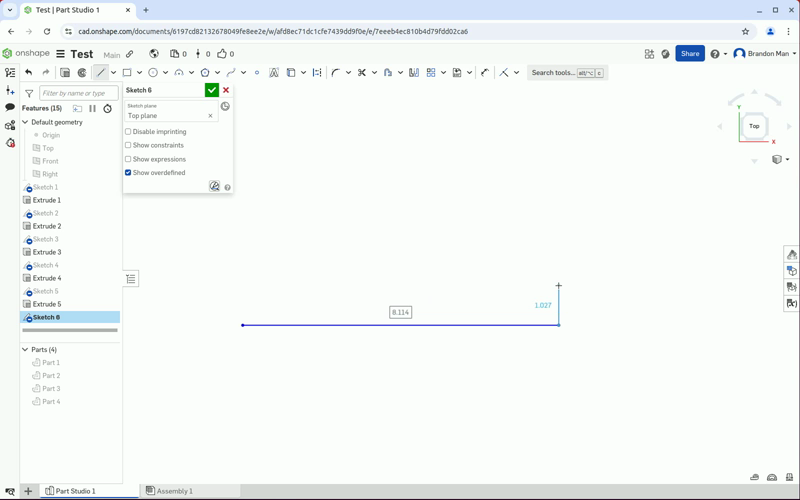
scroll(6)
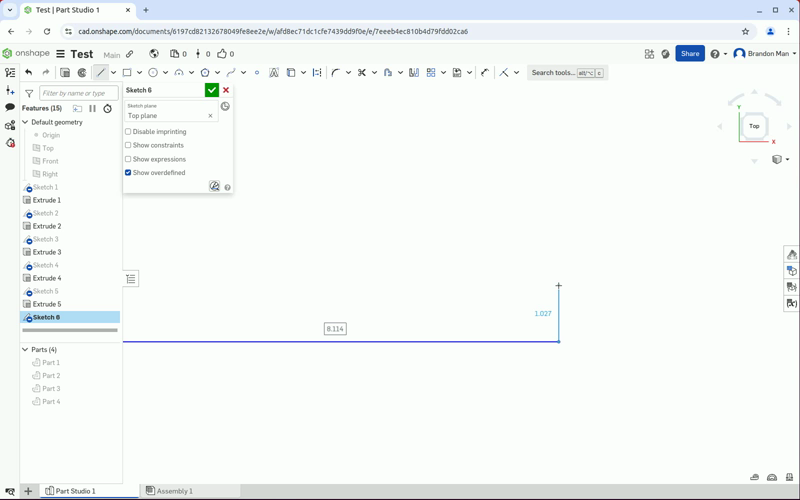
click(558, 285)
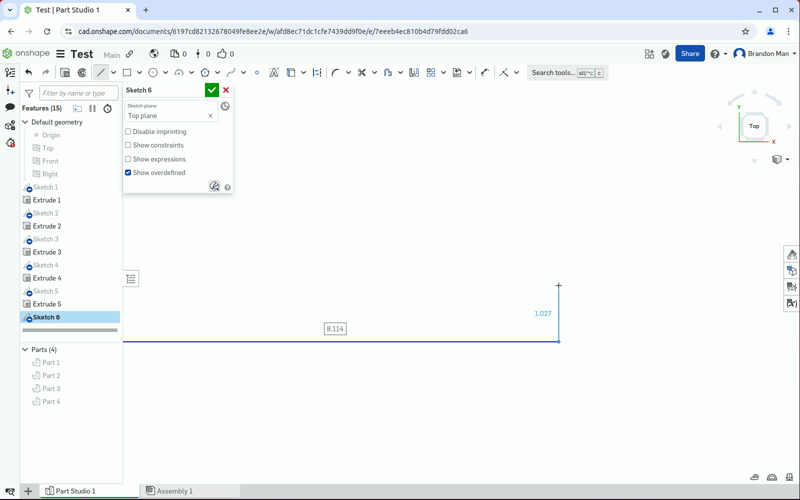
scroll(-6)
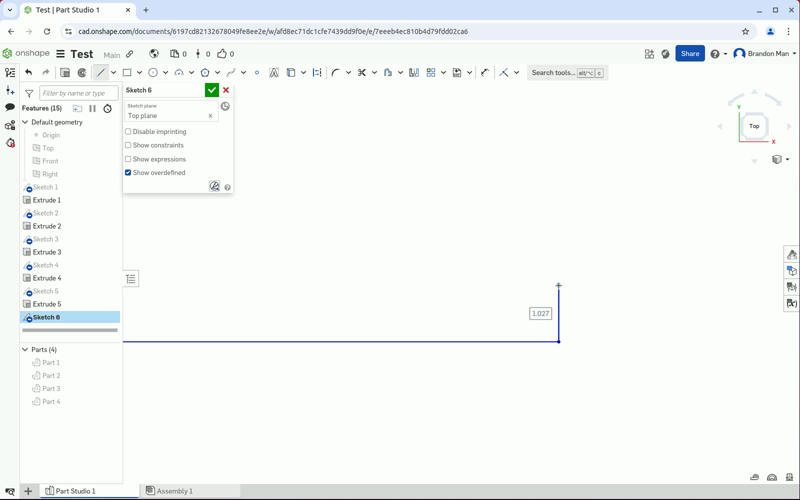
scroll(-6)
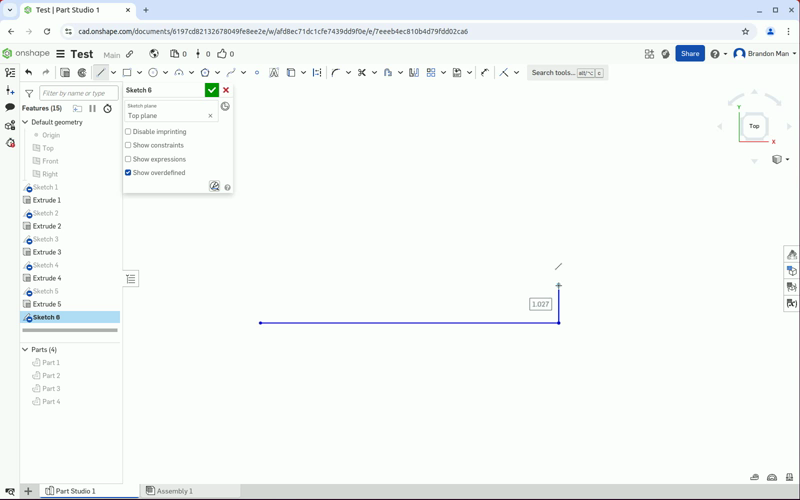
scroll(-6)
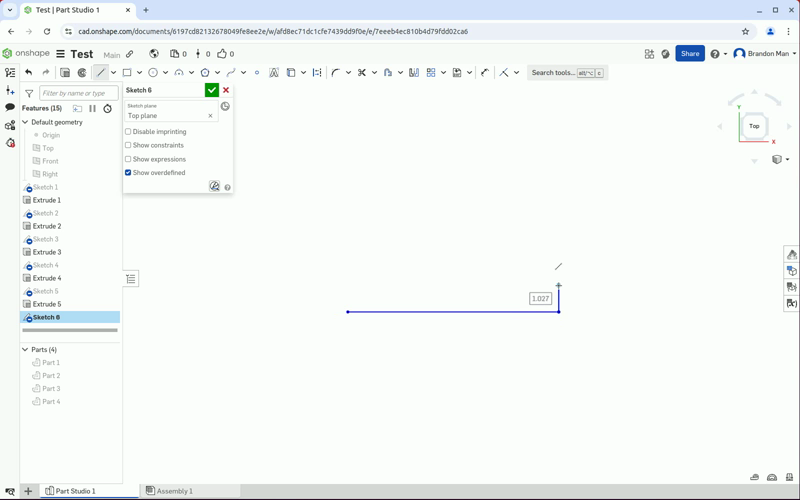
scroll(-6)
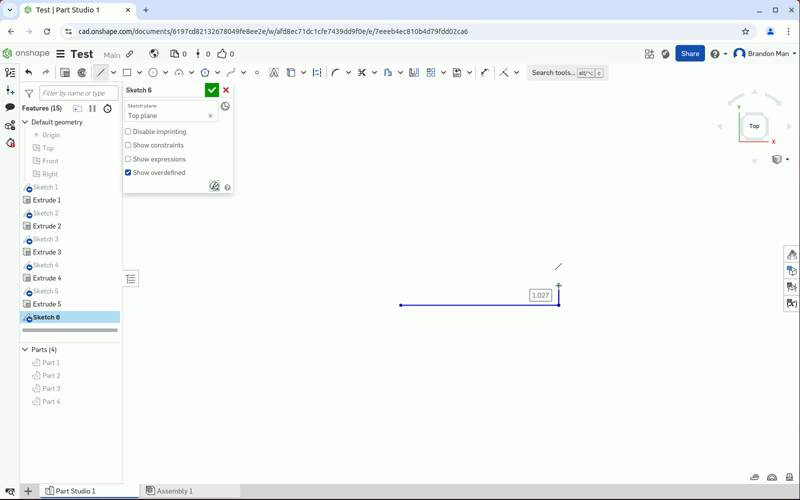
scroll(-6)
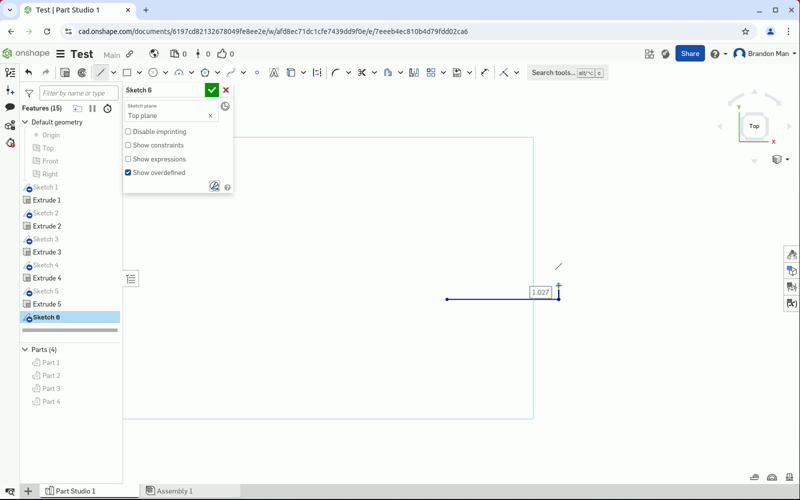
scroll(-6)
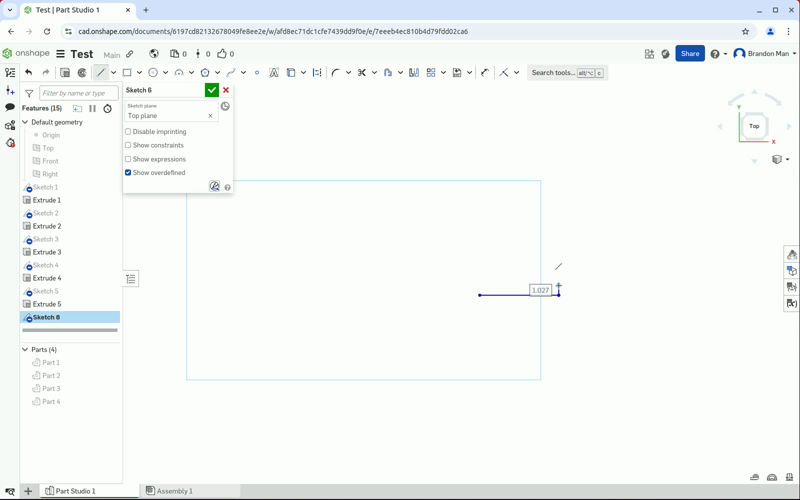
scroll(-6)
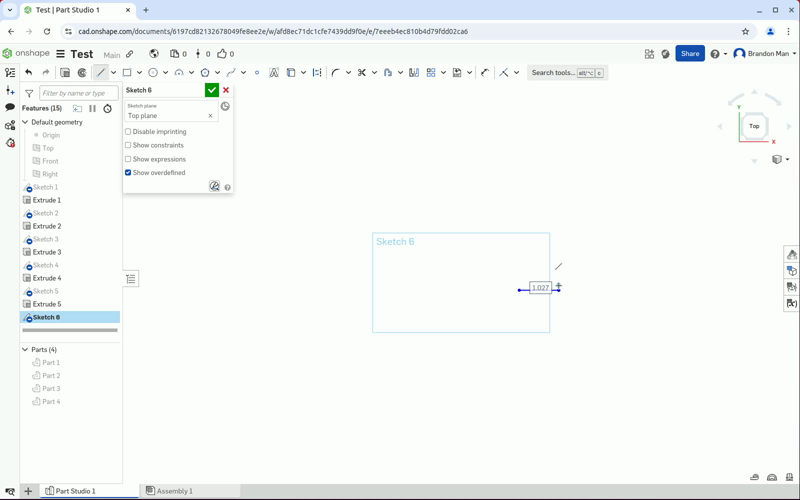
key_up(shift)
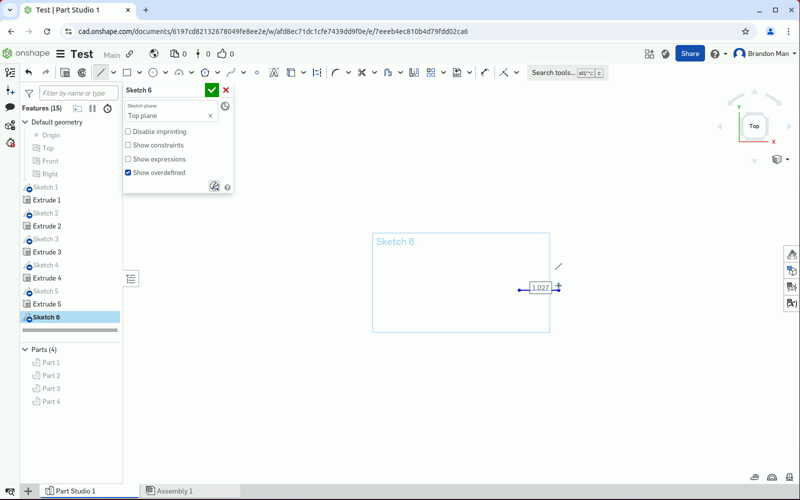
key_down(shift)
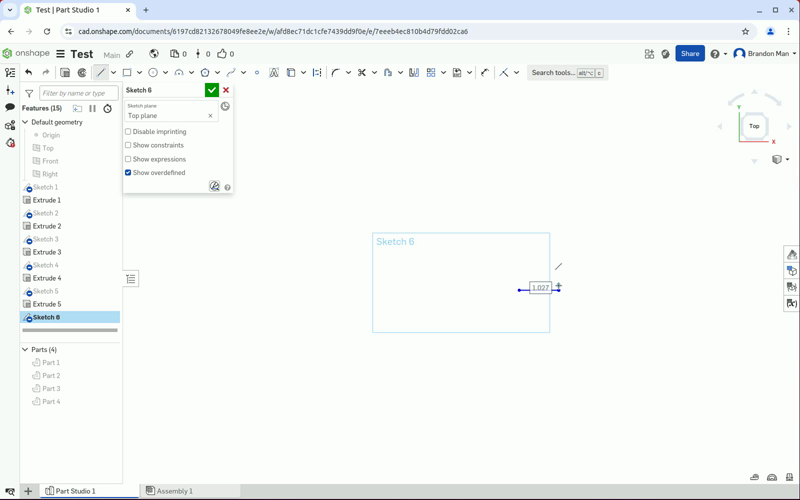
mouse_move(588, 285)
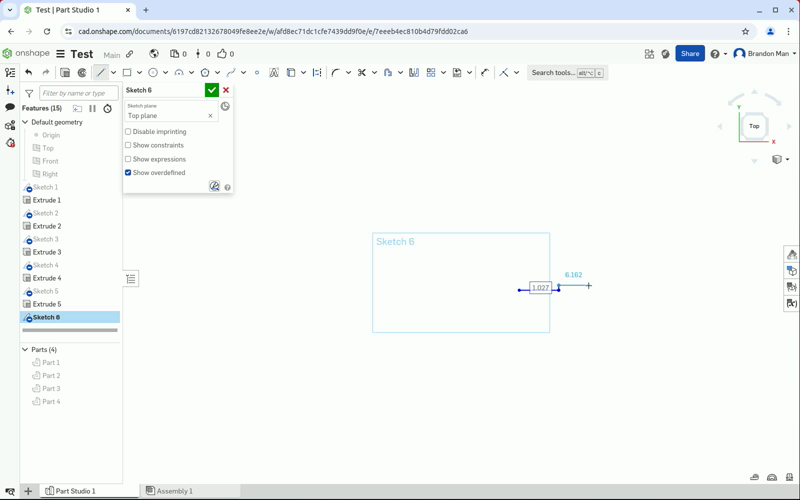
mouse_move(519, 285)
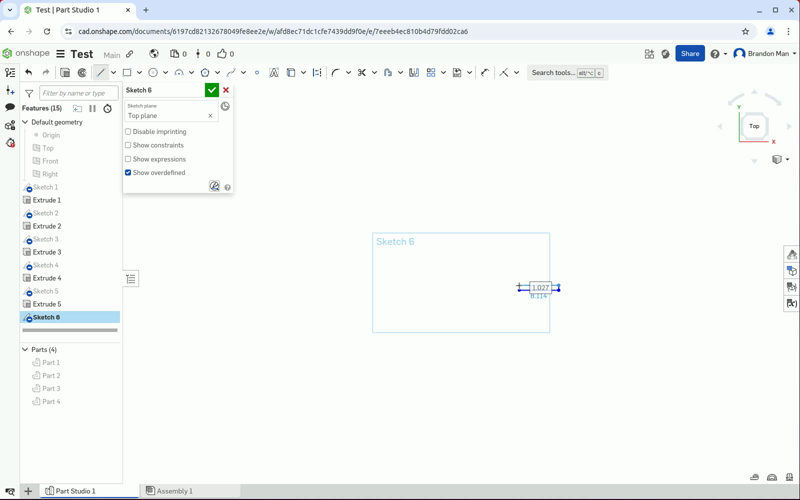
click(519, 285)
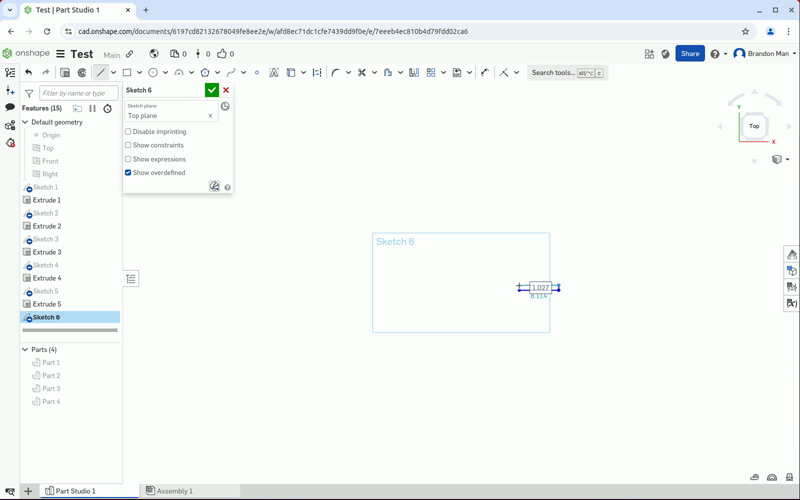
key_up(shift)
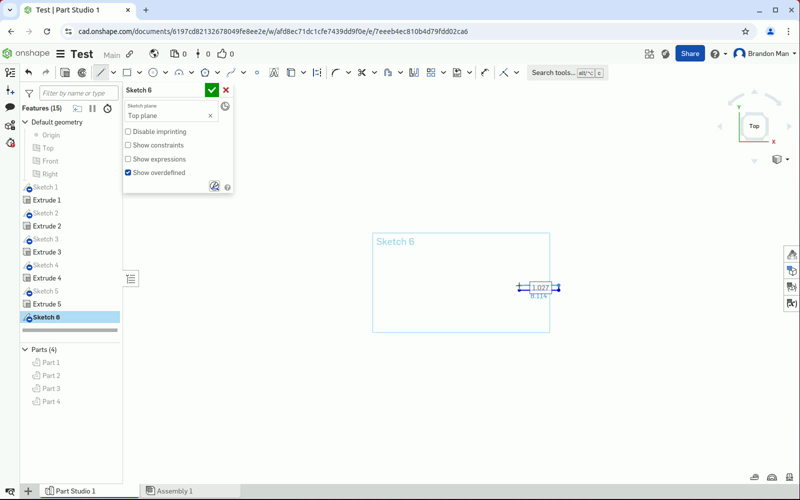
mouse_move(549, 285)
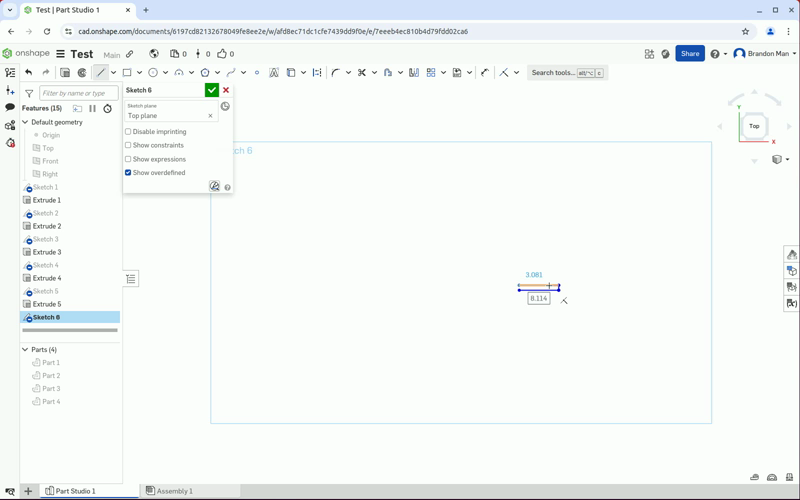
key_down(shift)
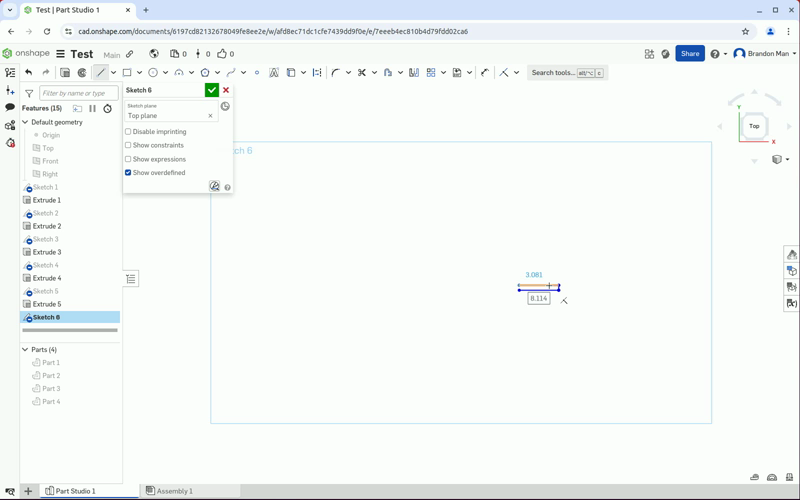
mouse_move(519, 290)
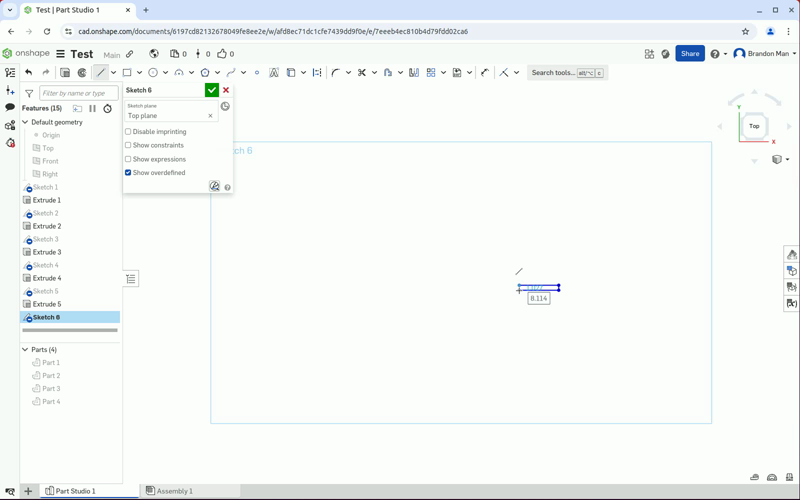
scroll(6)
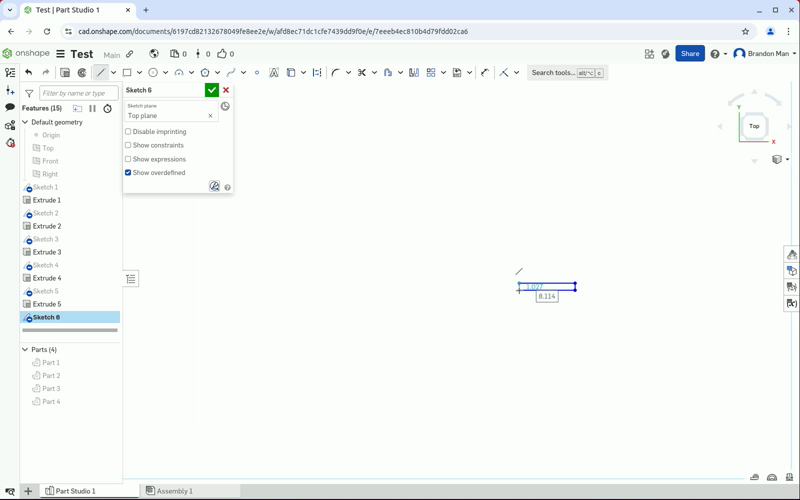
scroll(6)
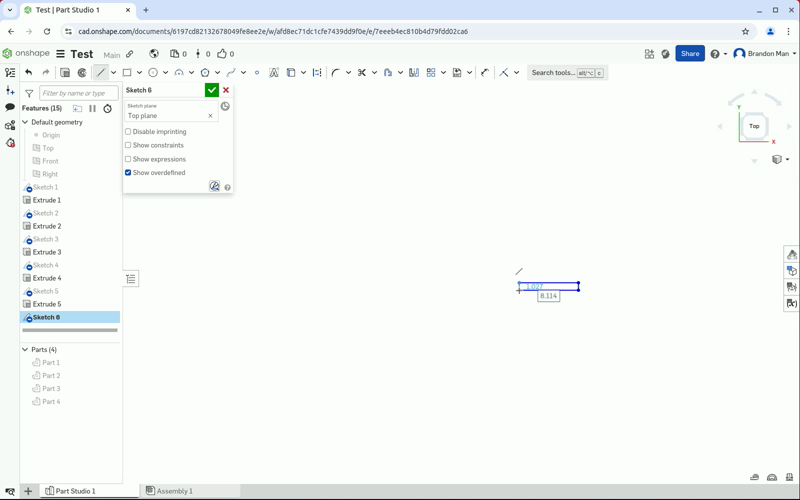
scroll(6)
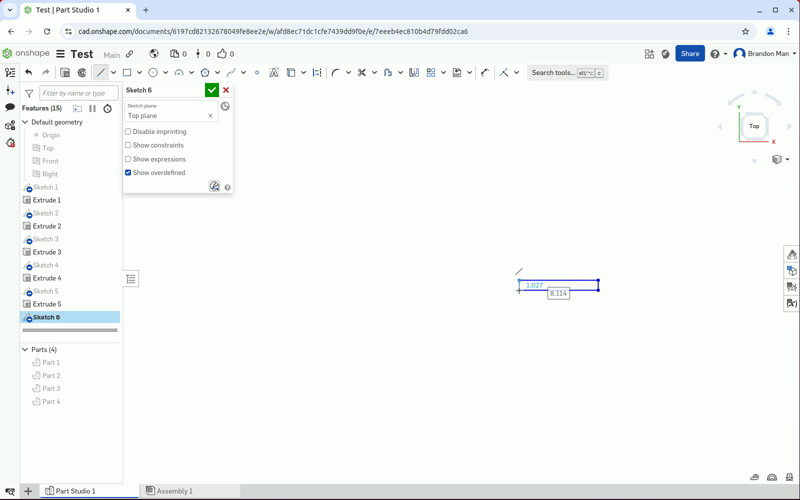
scroll(6)
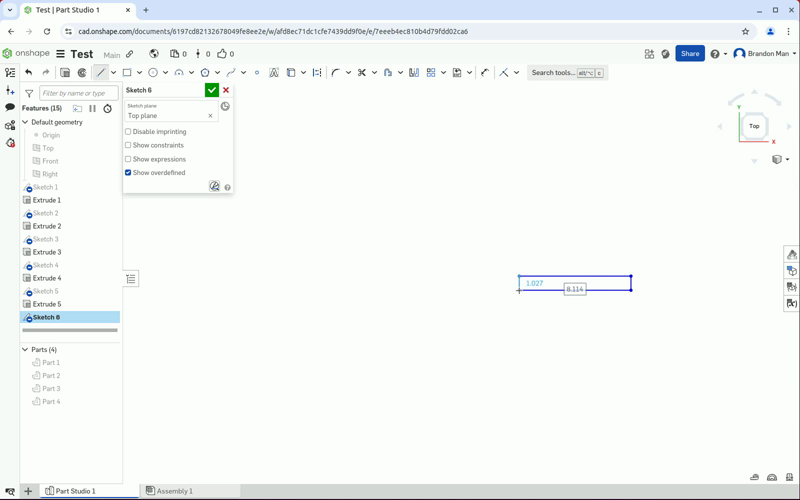
scroll(6)
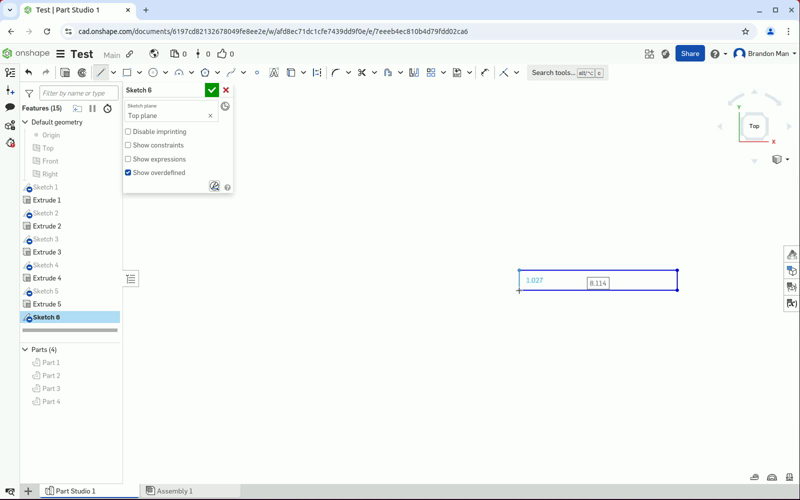
scroll(6)
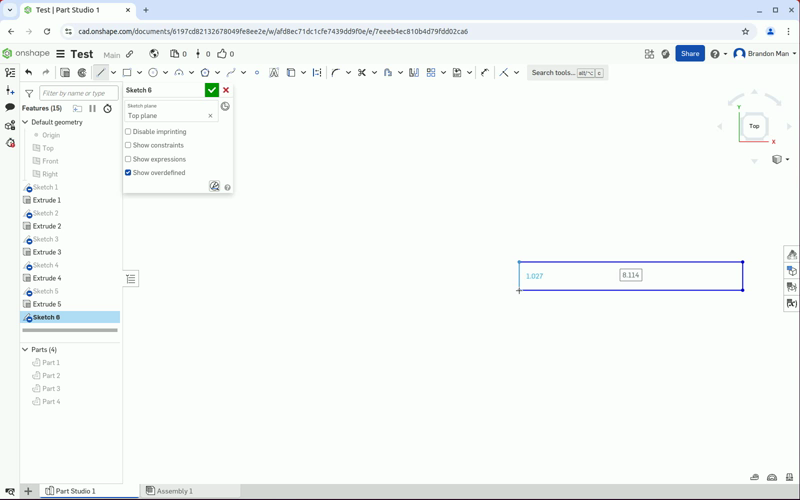
scroll(6)
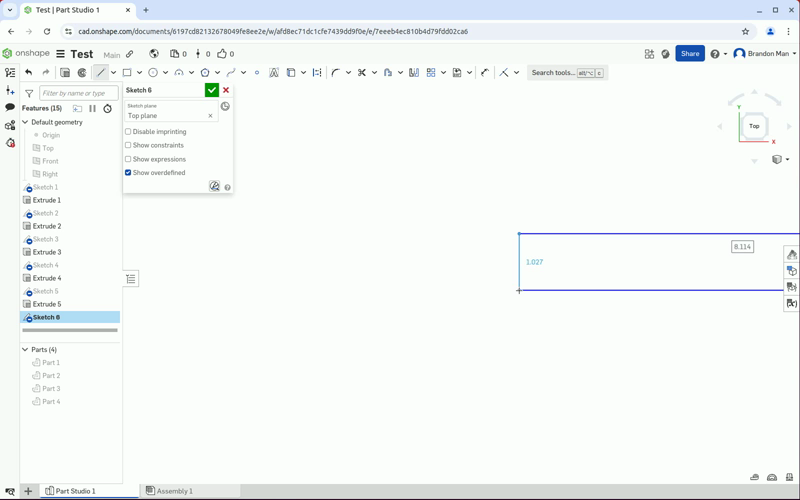
key_up(shift)
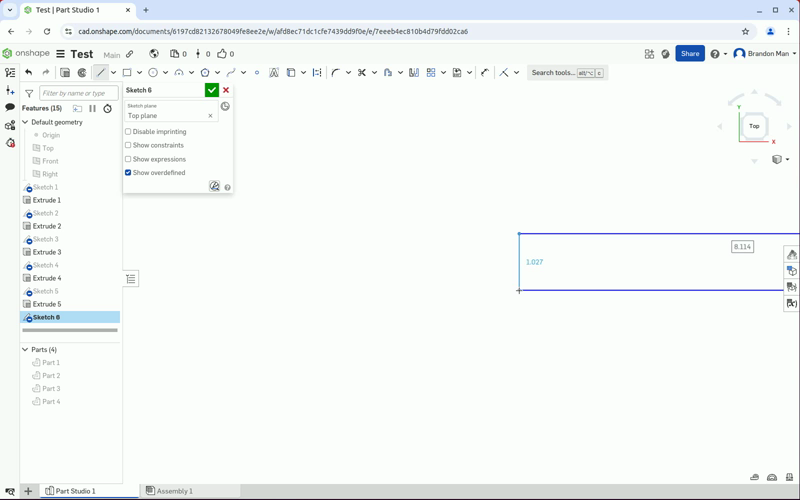
click(519, 290)
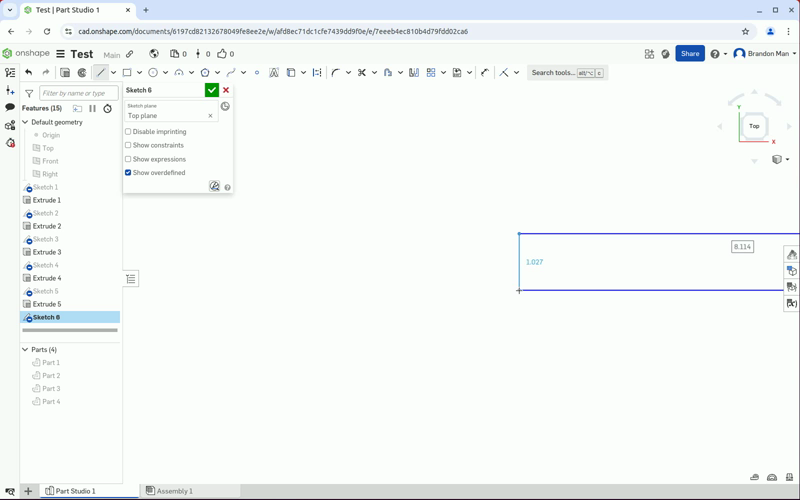
scroll(-6)
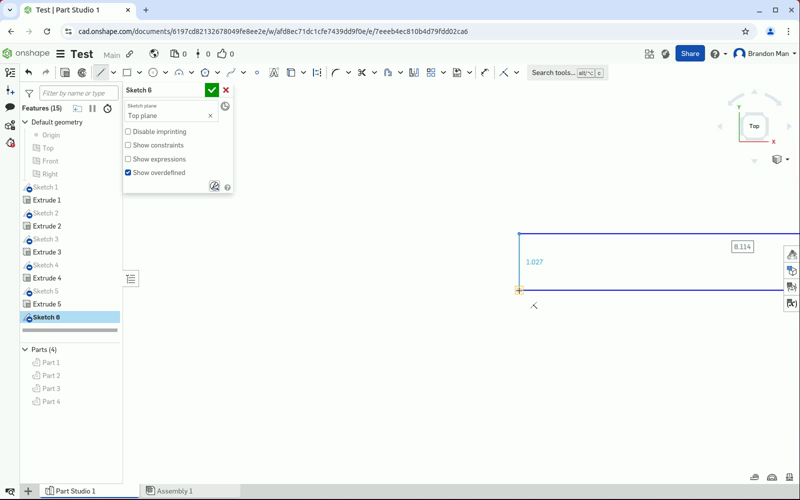
scroll(-6)
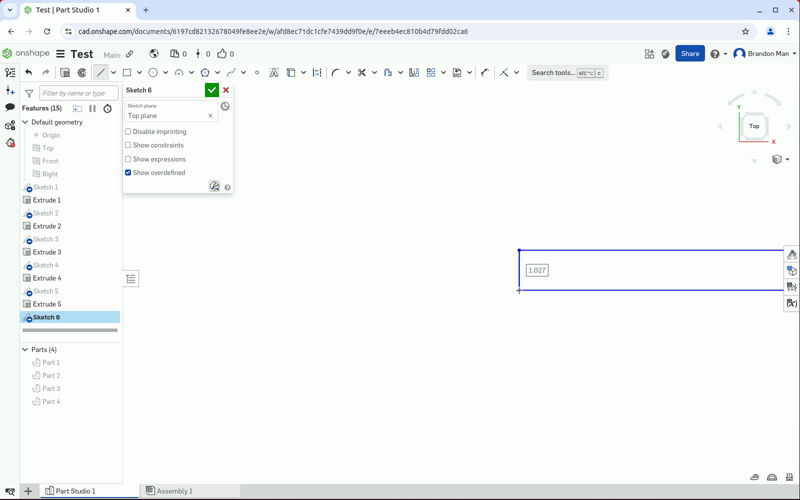
scroll(-6)
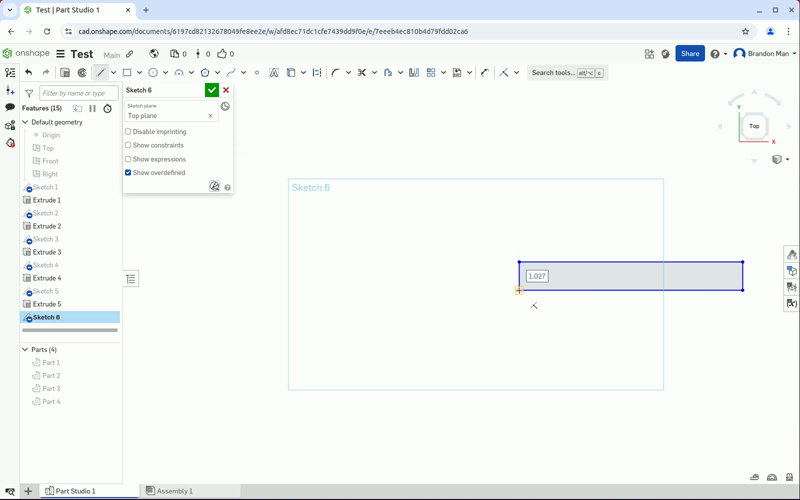
scroll(-6)
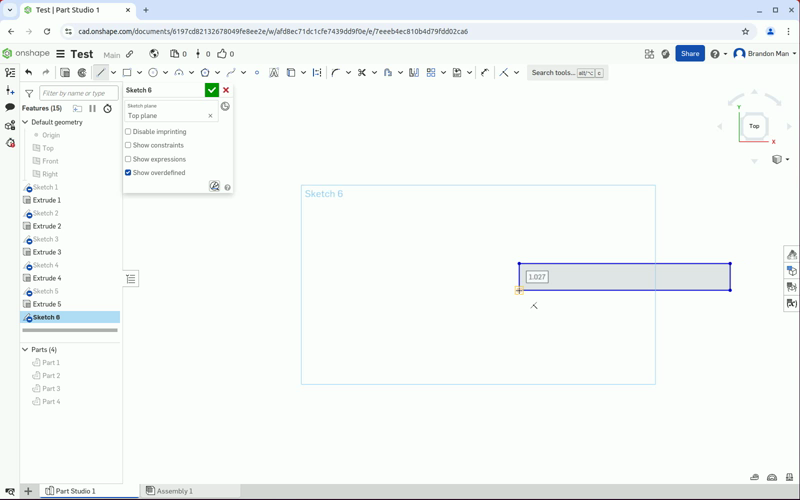
scroll(-6)
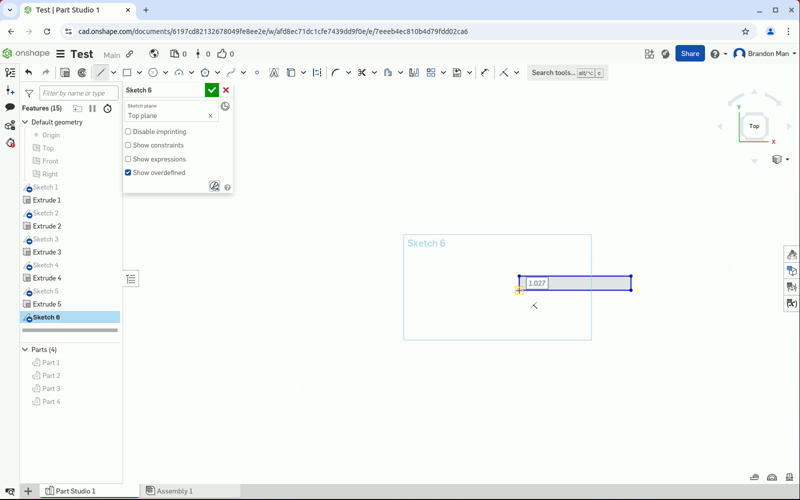
scroll(-6)
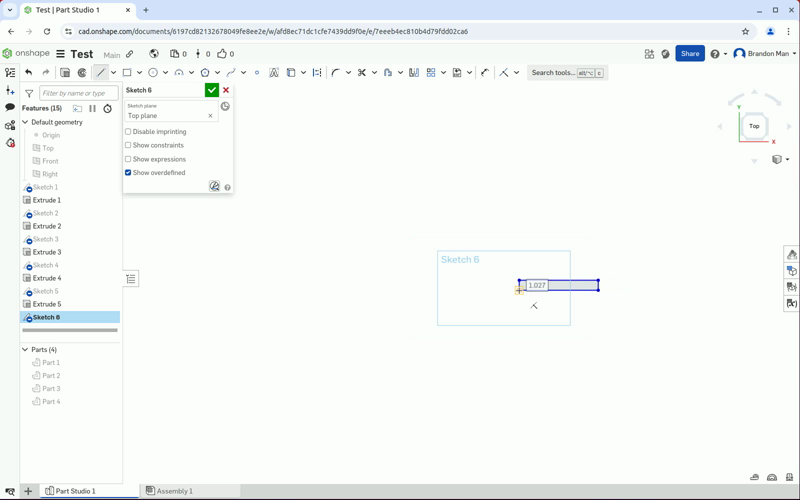
scroll(-6)
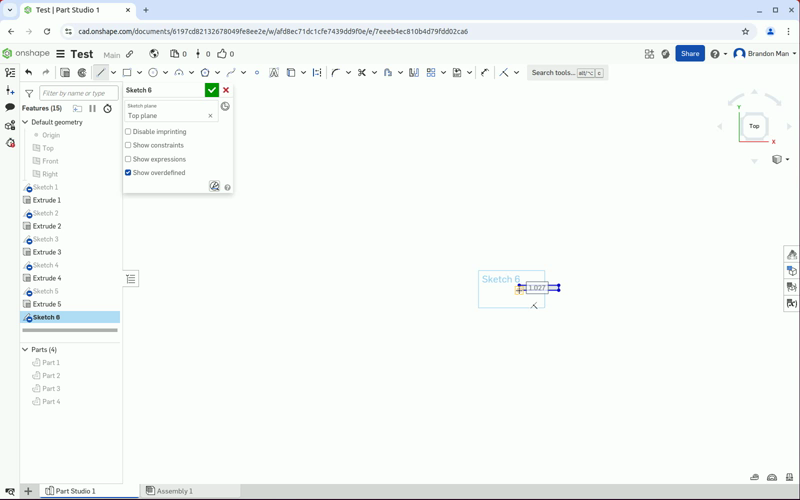
key(esc)
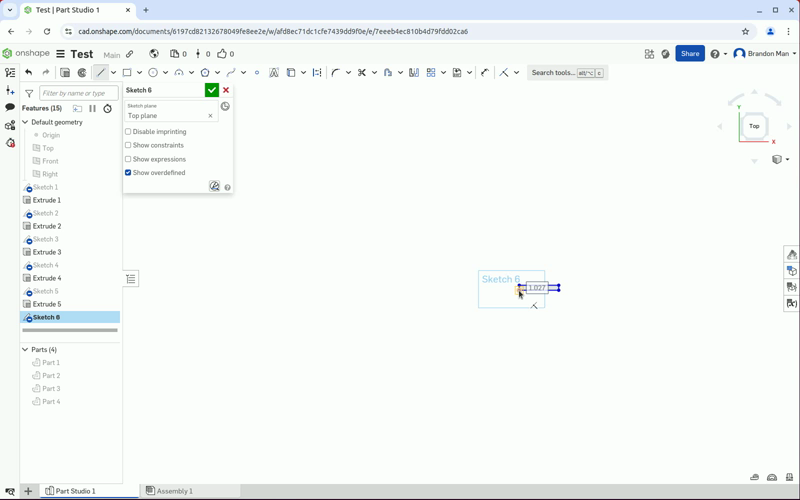
mouse_move(549, 287)
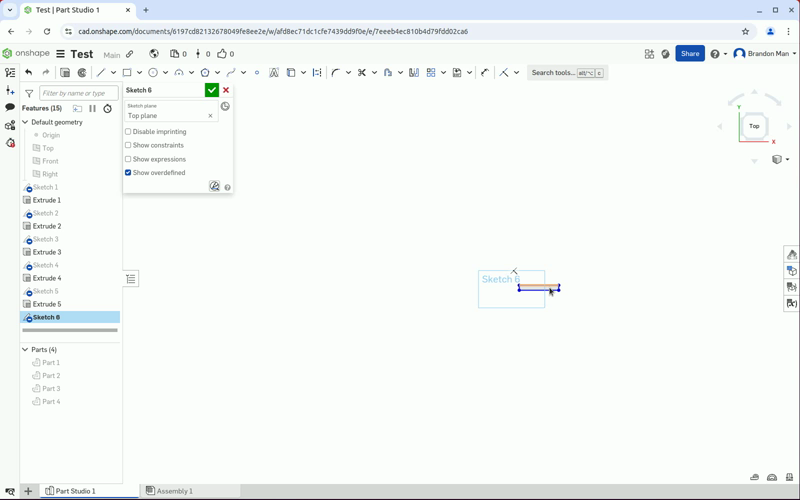
scroll(6)
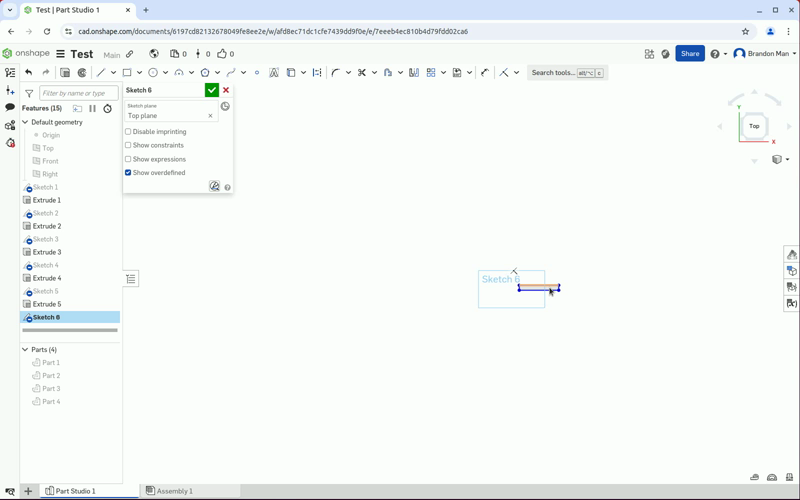
scroll(6)
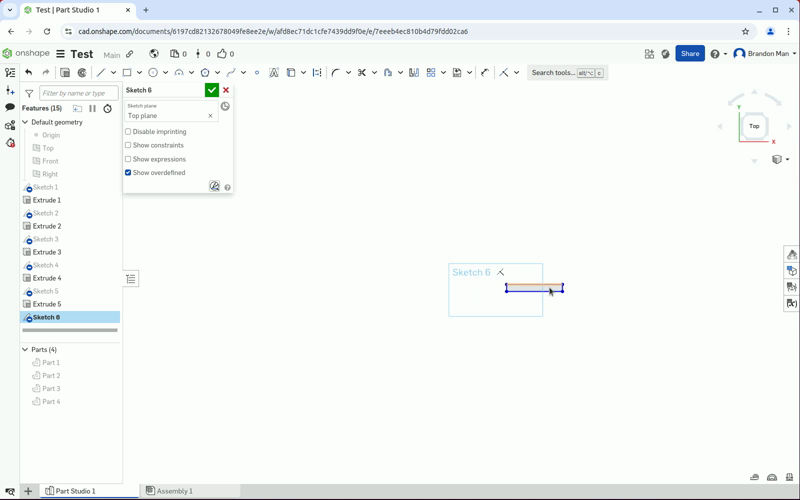
scroll(6)
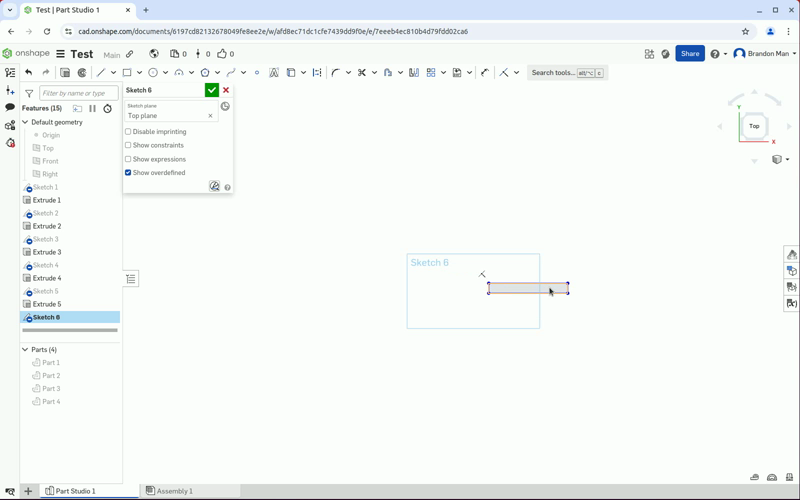
scroll(6)
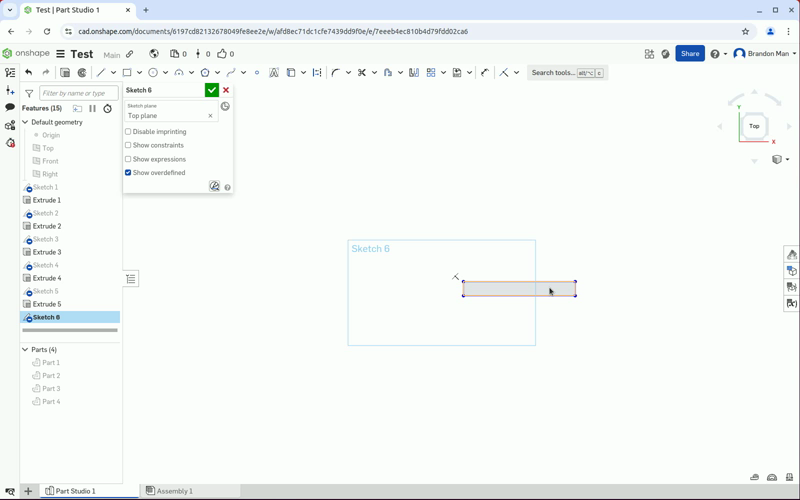
scroll(6)
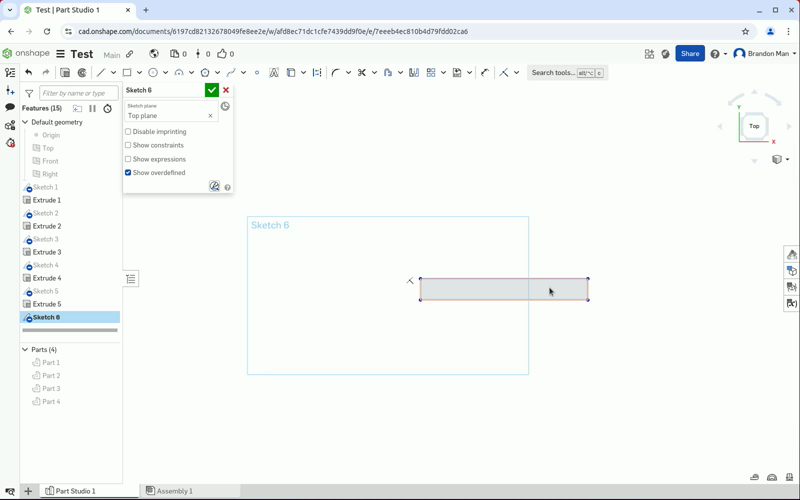
scroll(6)
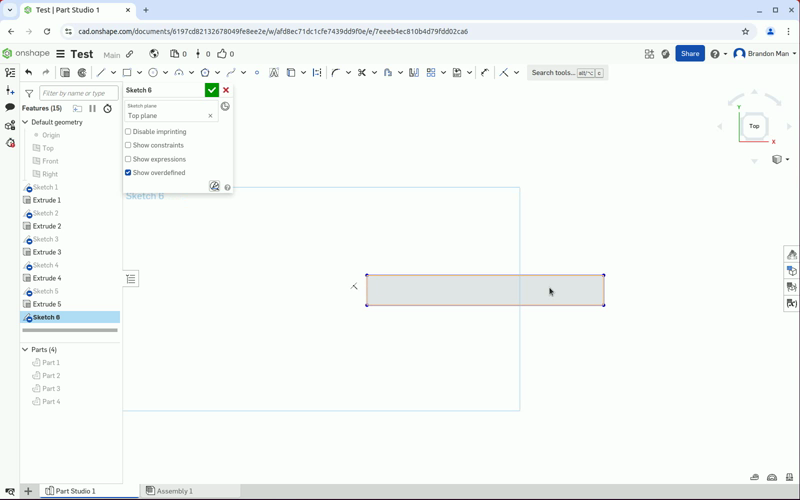
scroll(6)
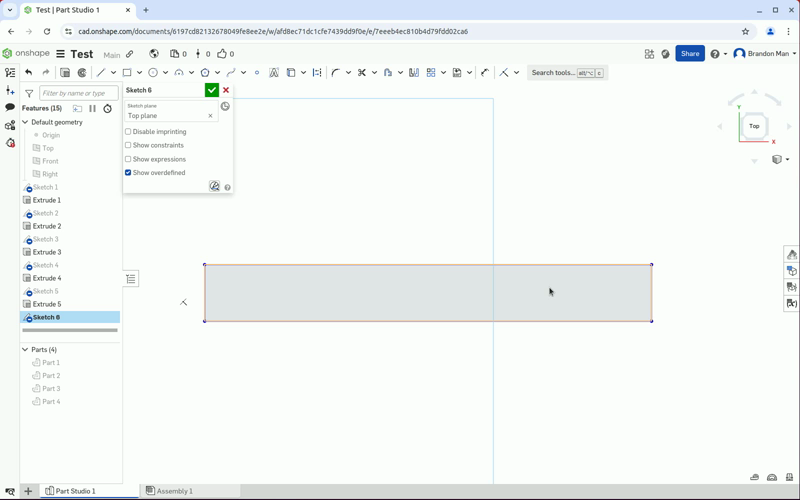
click(549, 287)
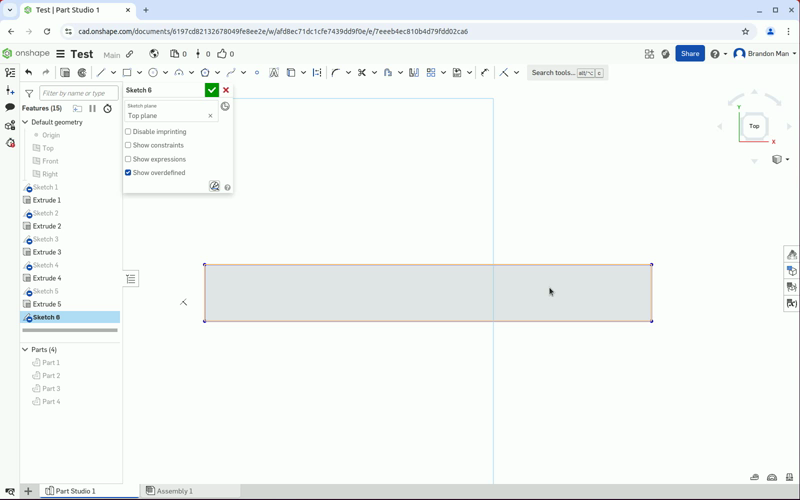
scroll(-6)
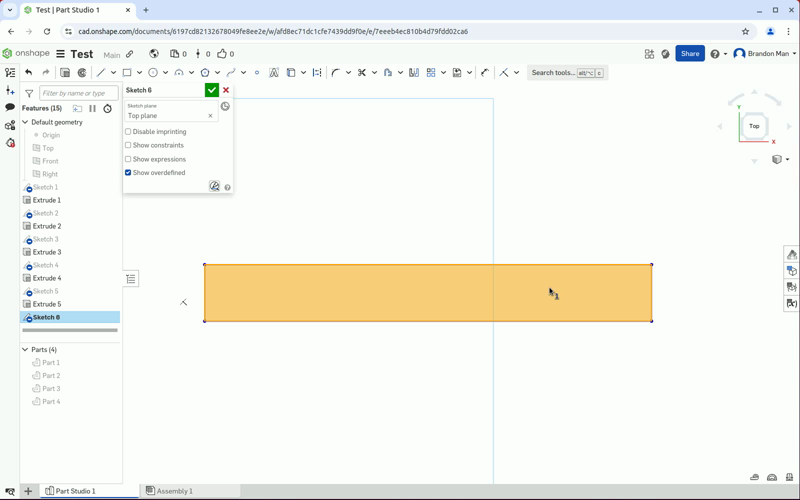
scroll(-6)
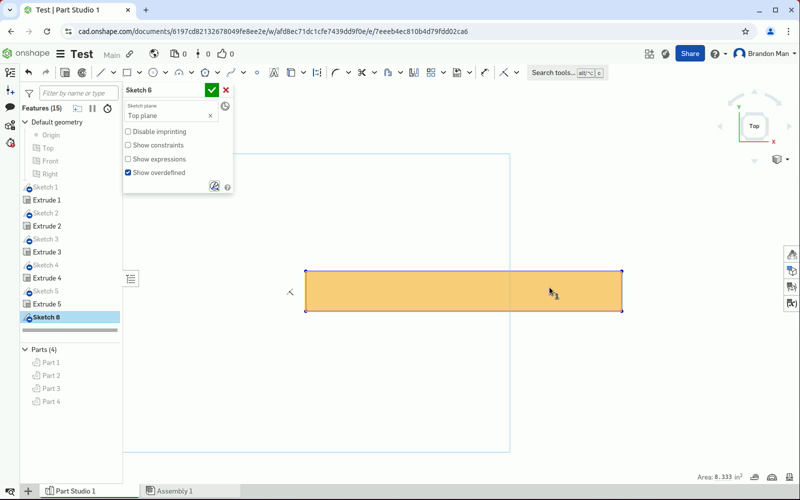
scroll(-6)
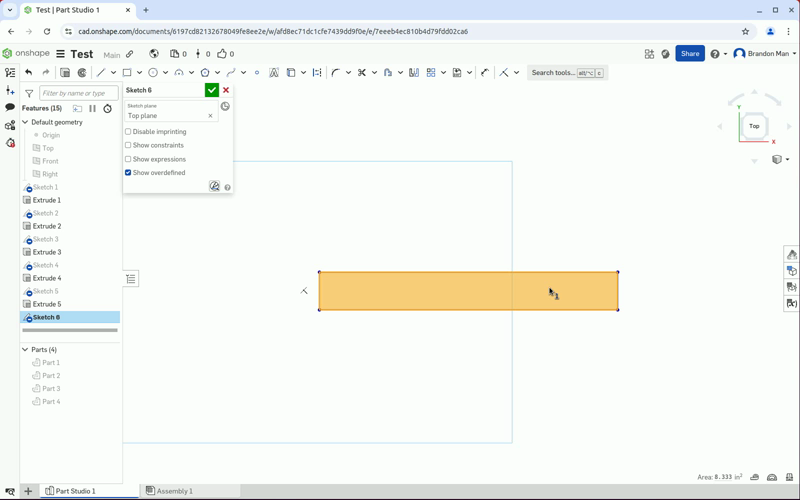
scroll(-6)
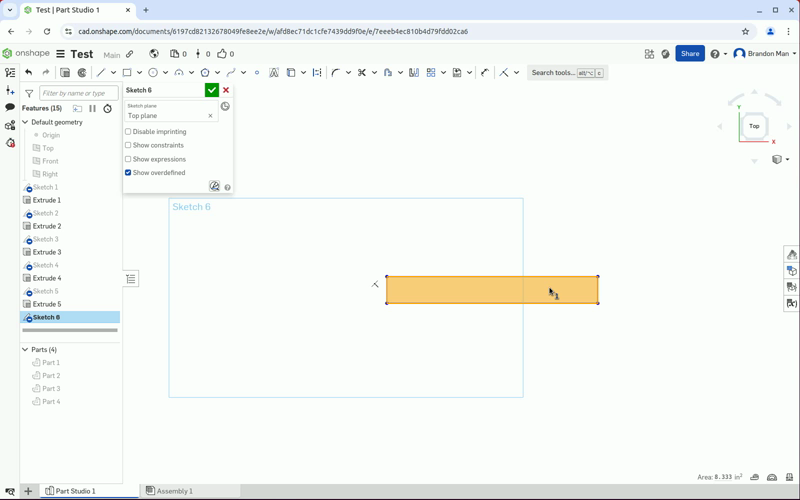
scroll(-6)
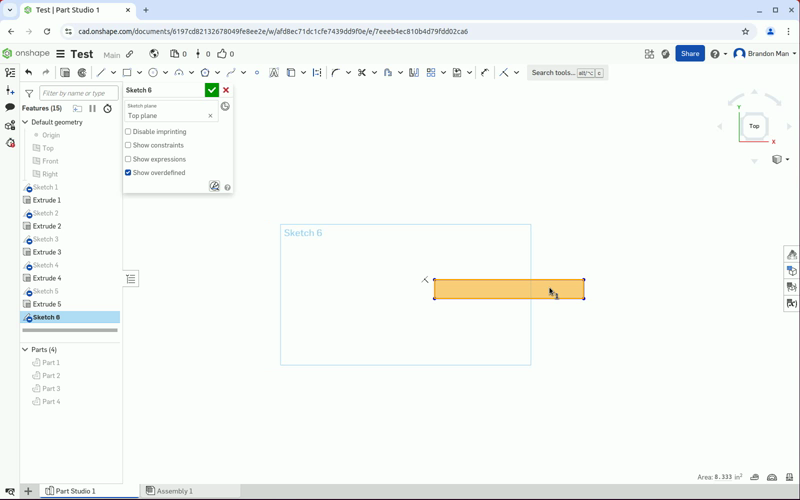
scroll(-6)
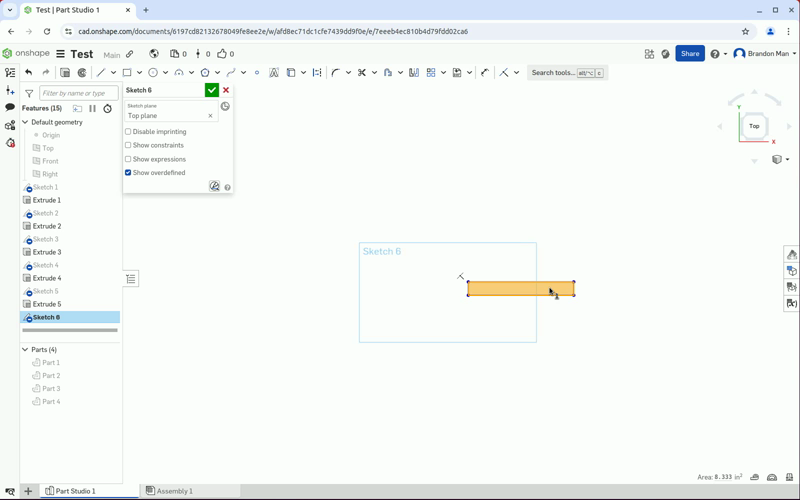
scroll(-6)
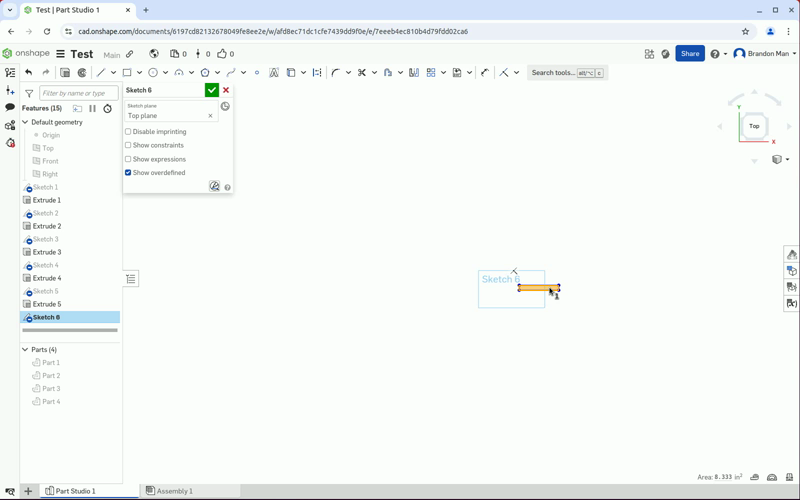
mouse_move(73, 352)
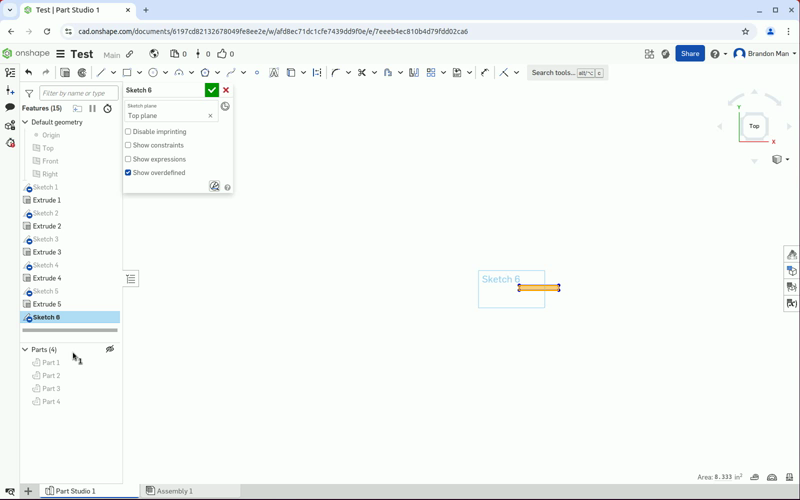
key(shift+y)
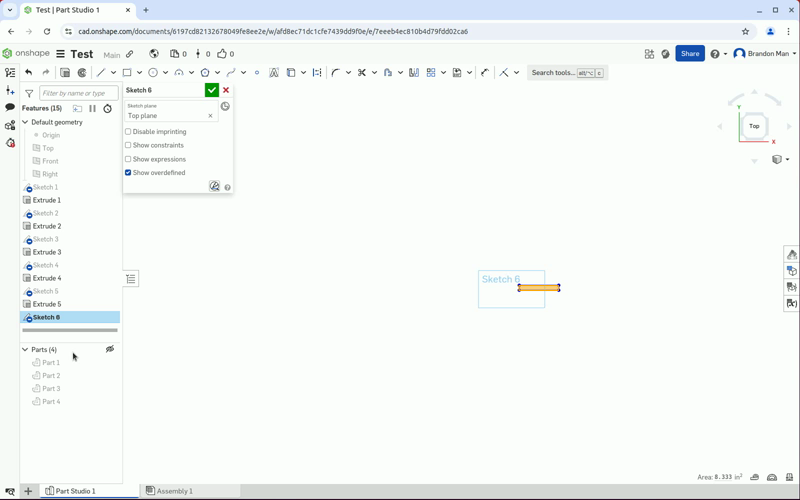
key(shift+e)
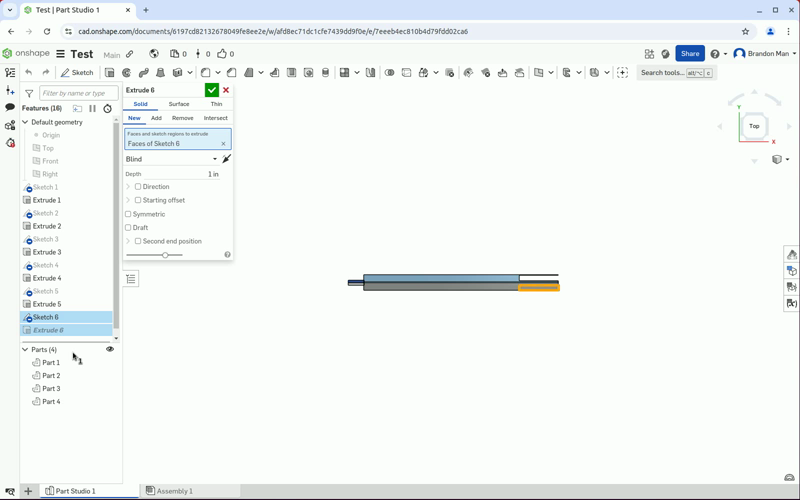
mouse_move(143, 106)
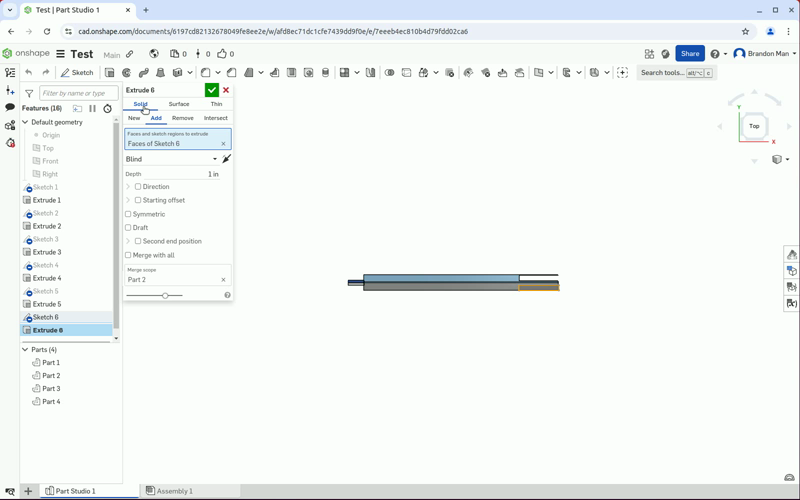
click(143, 106)
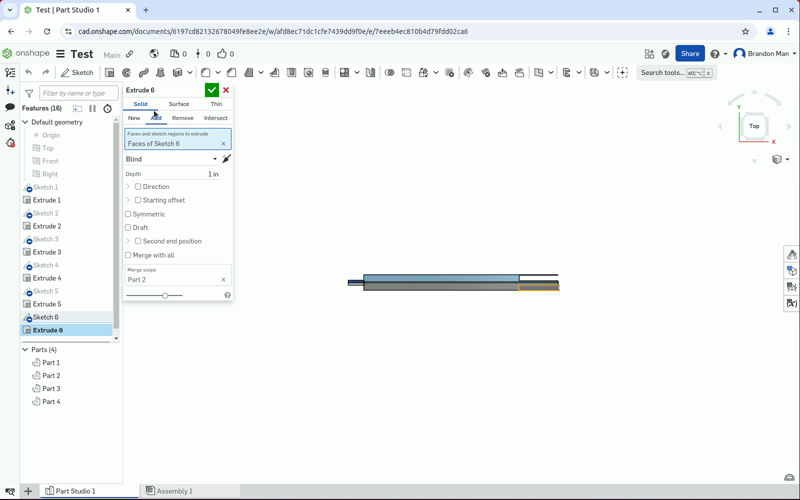
mouse_move(186, 120)
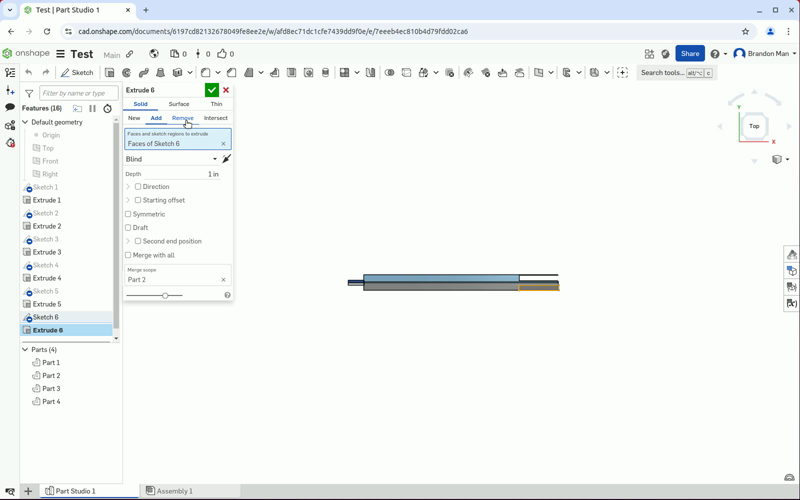
click(186, 120)
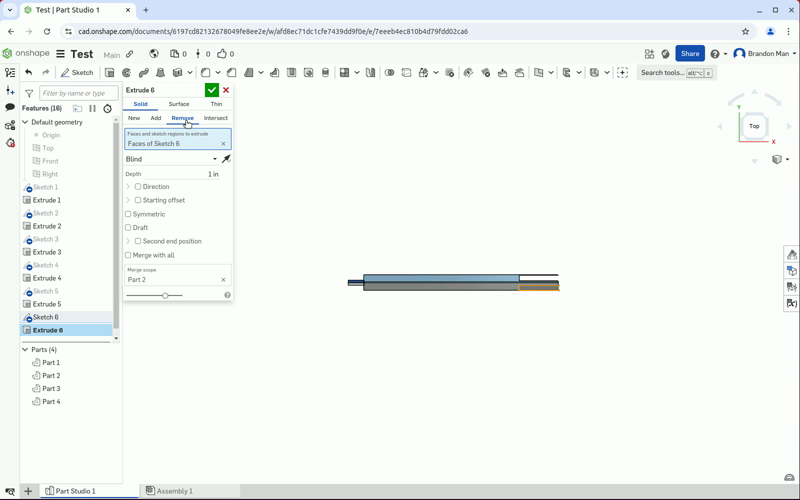
key(tab, 4)
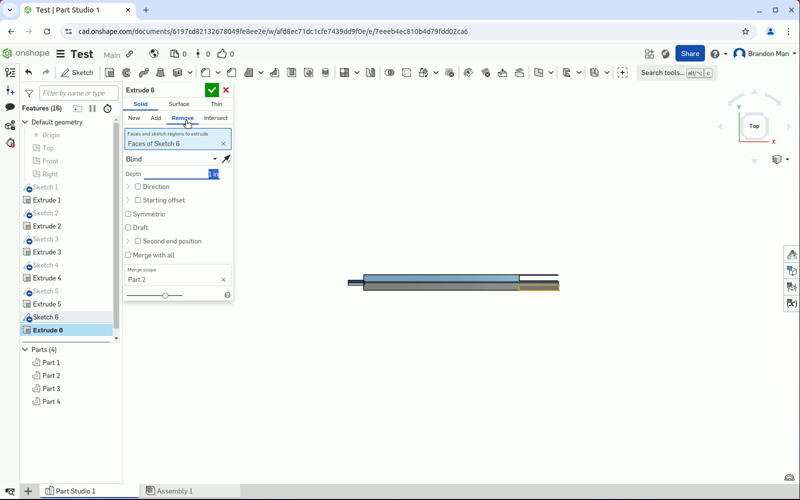
text(3.852)
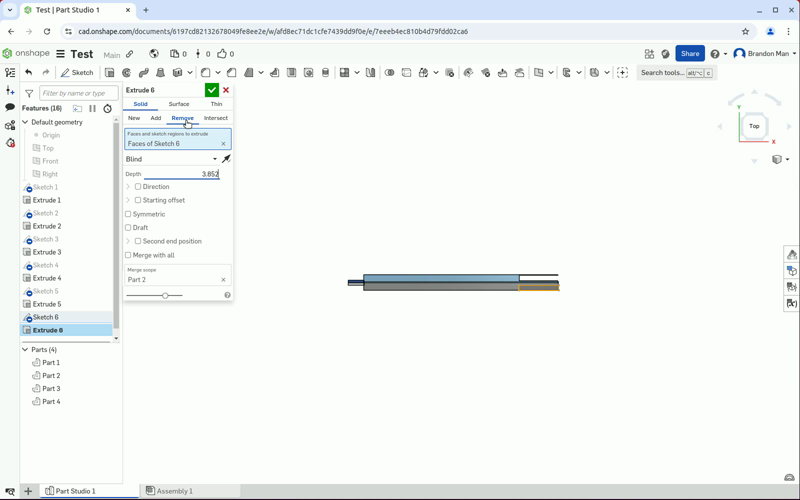
key(tab, 3)
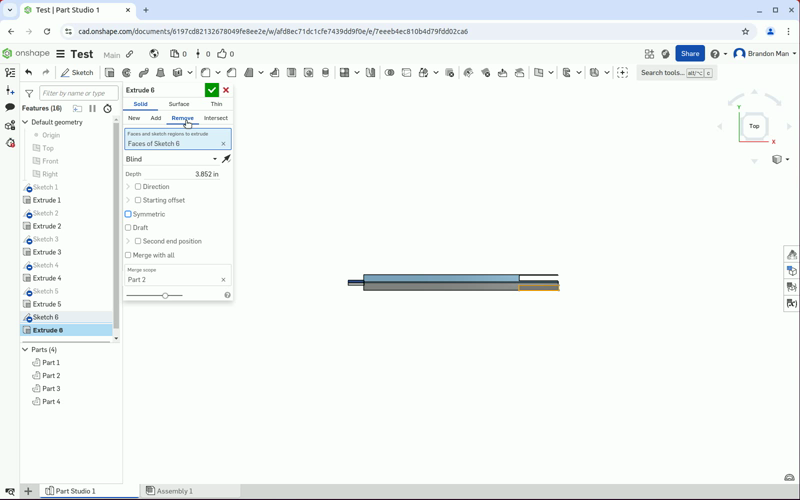
key(space)
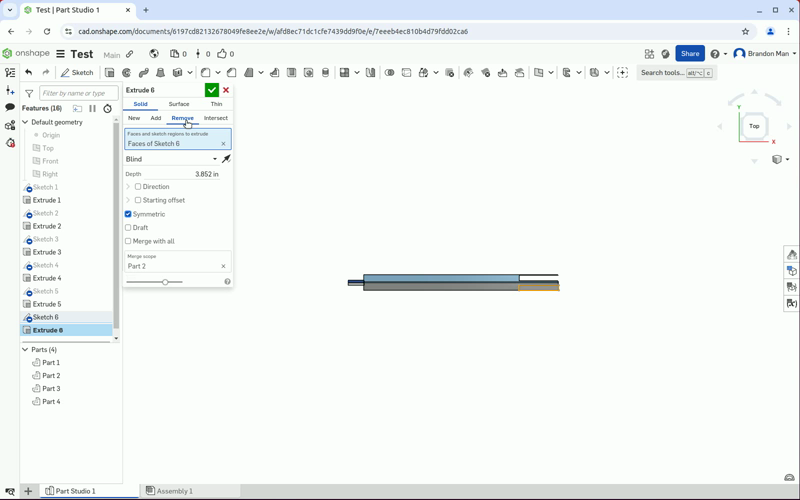
key(tab, 2)
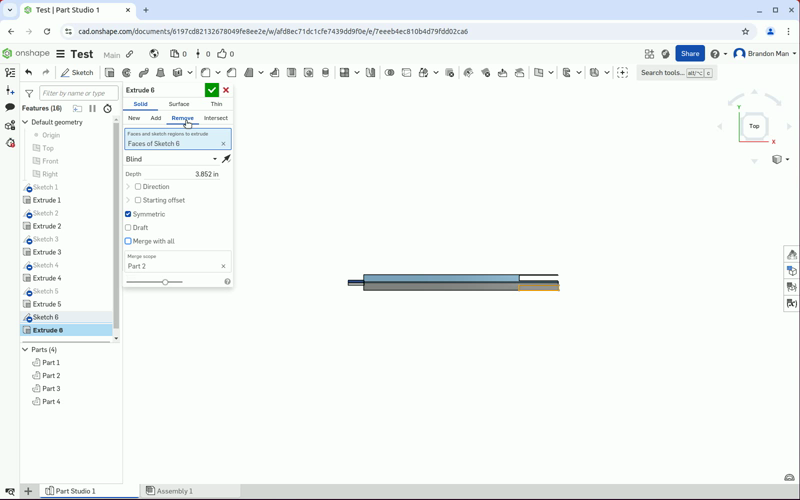
key(space)
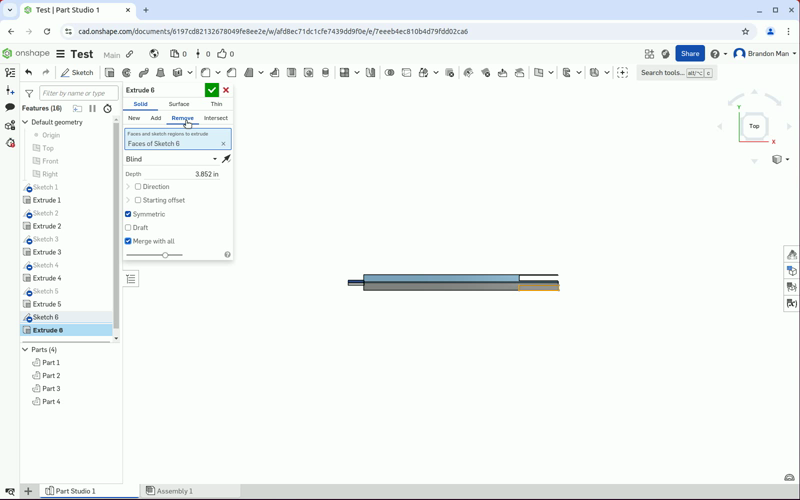
key(enter)
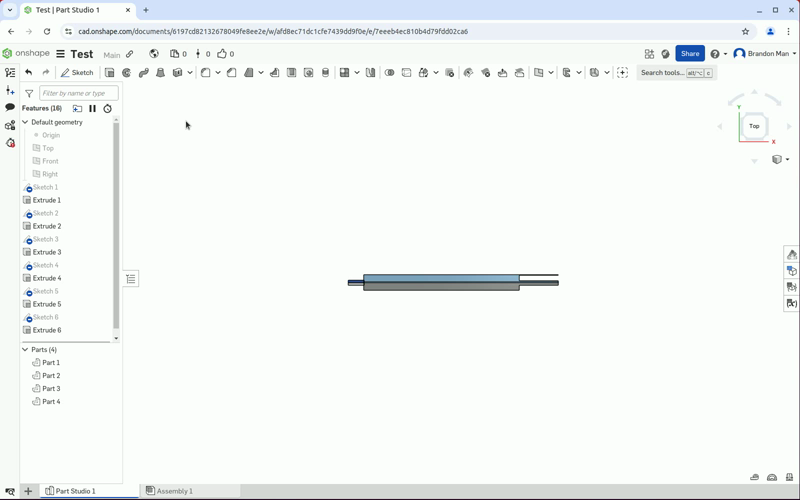
key(shift+h)
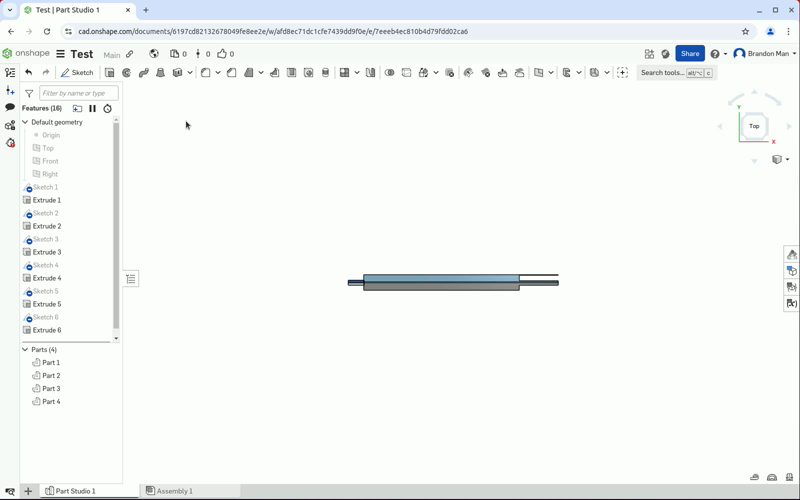
key(shift+h)
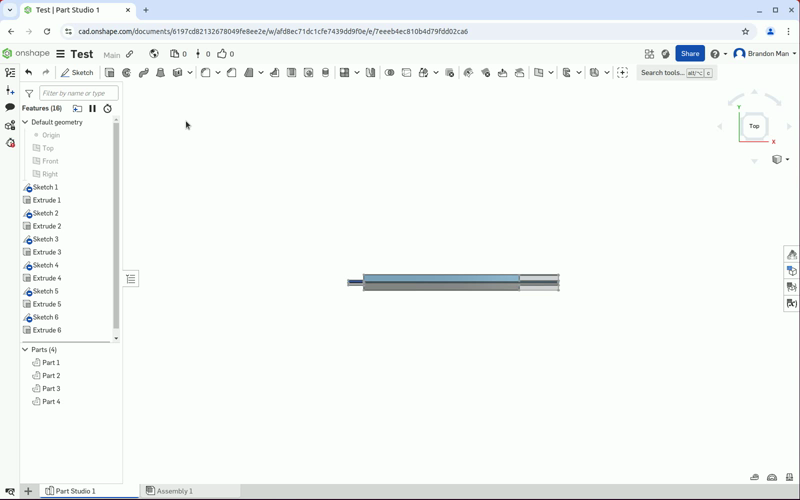
key(shift+7)
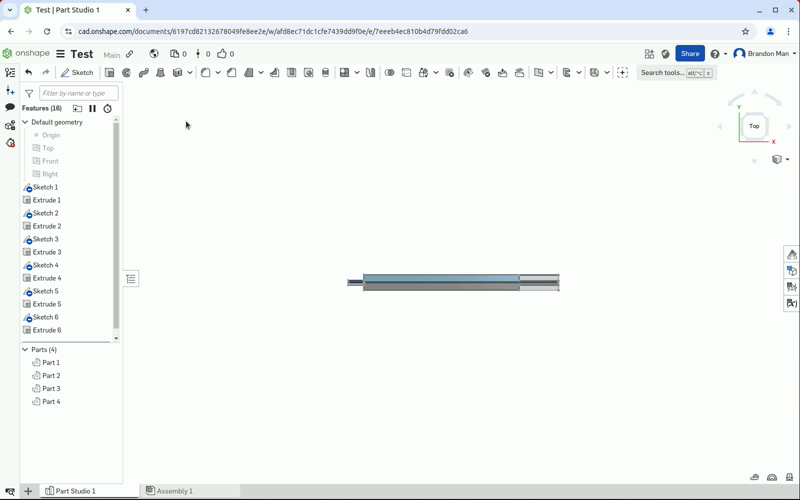
key(up, 3)
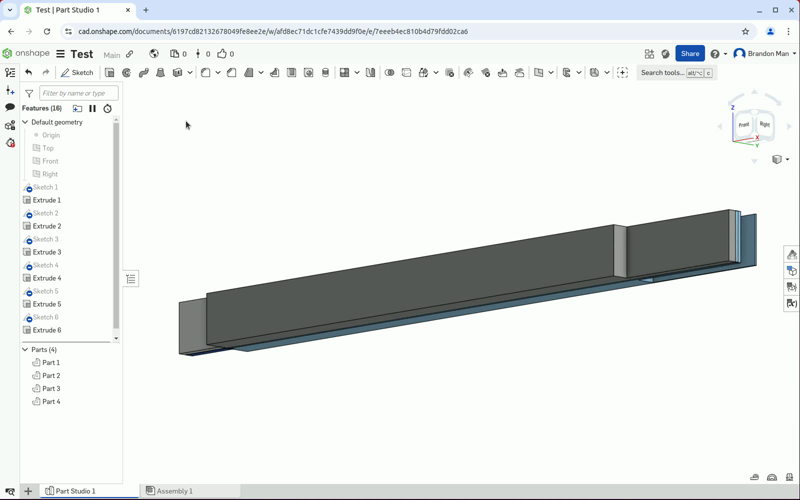
key(left, 3)
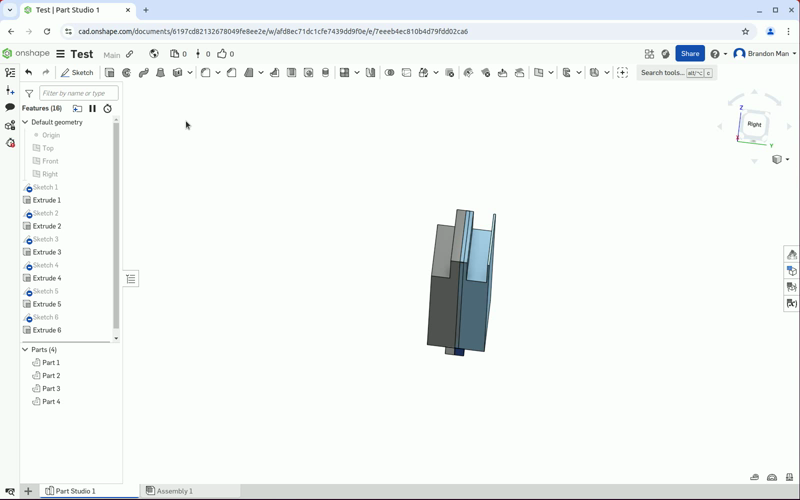
key(right, 3)
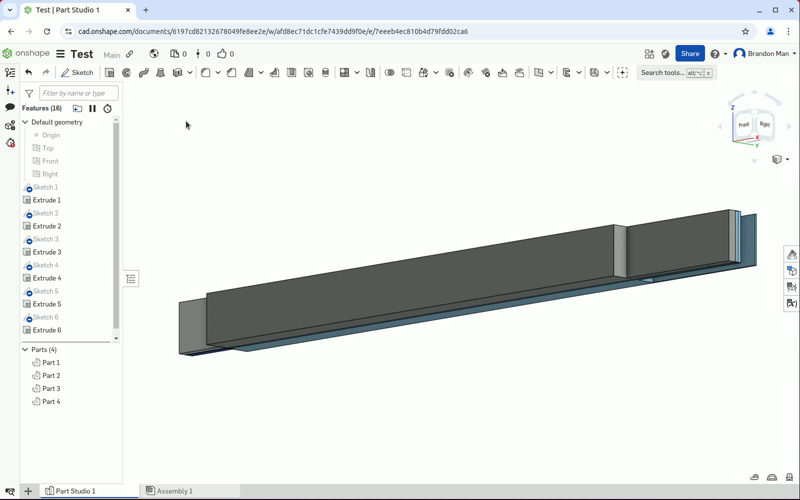
key(down, 3)
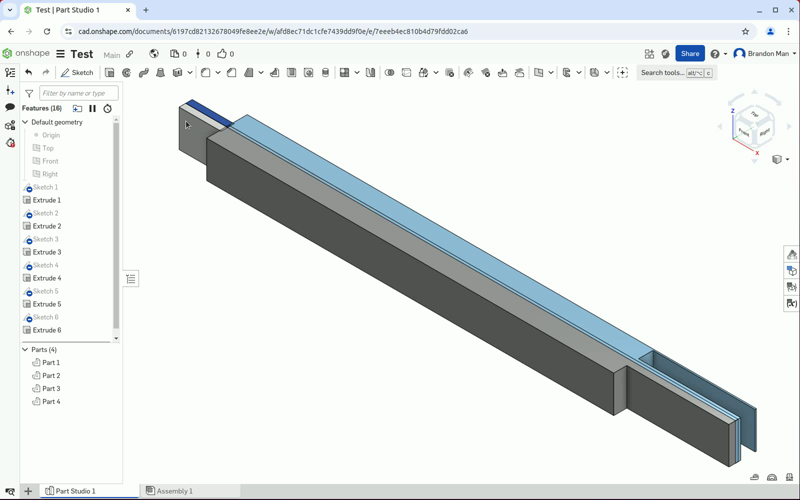
mouse_move(69, 189)
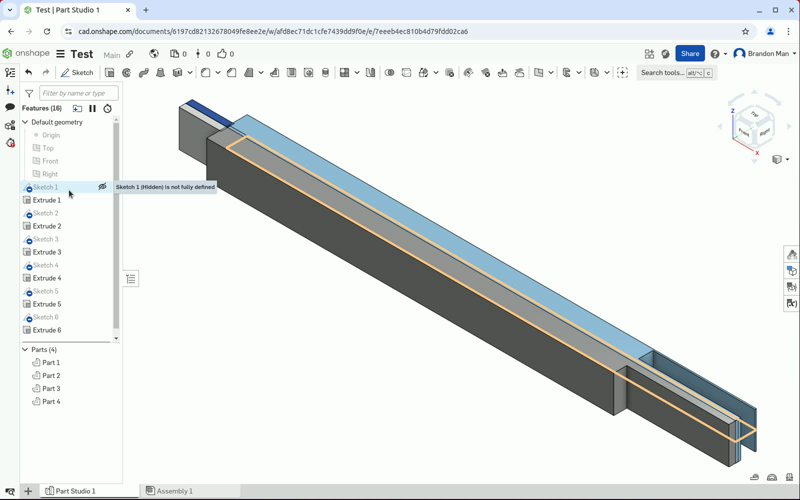
click(69, 189)